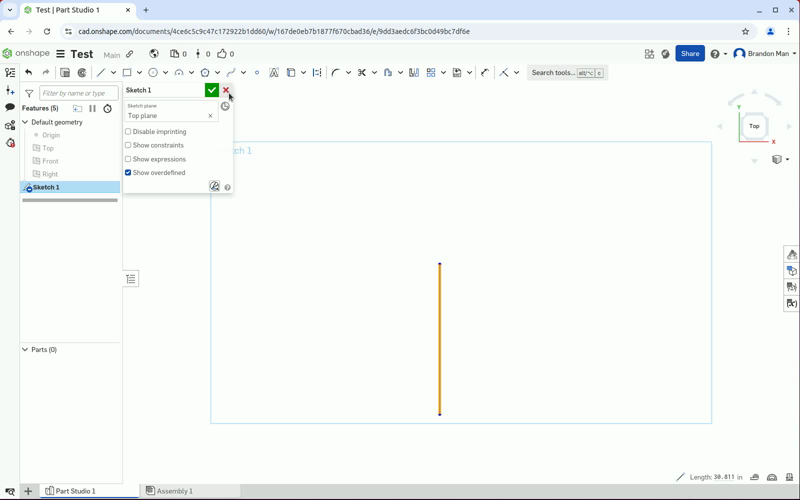
key(shift+h)
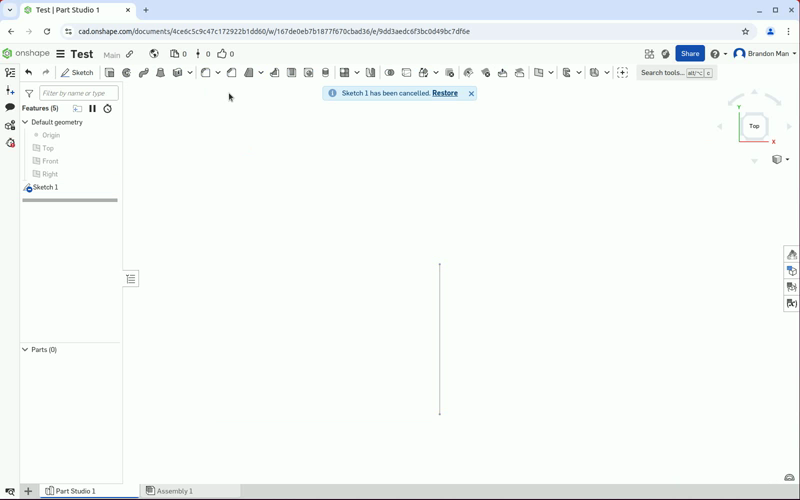
key(shift+s)
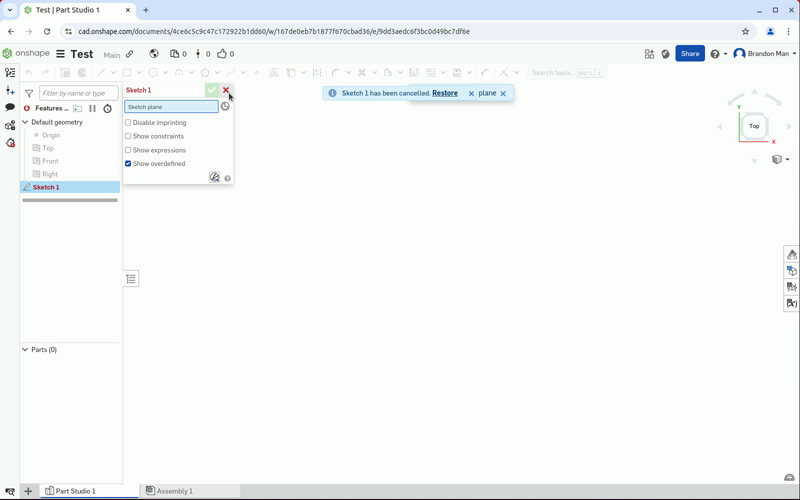
mouse_move(73, 150)
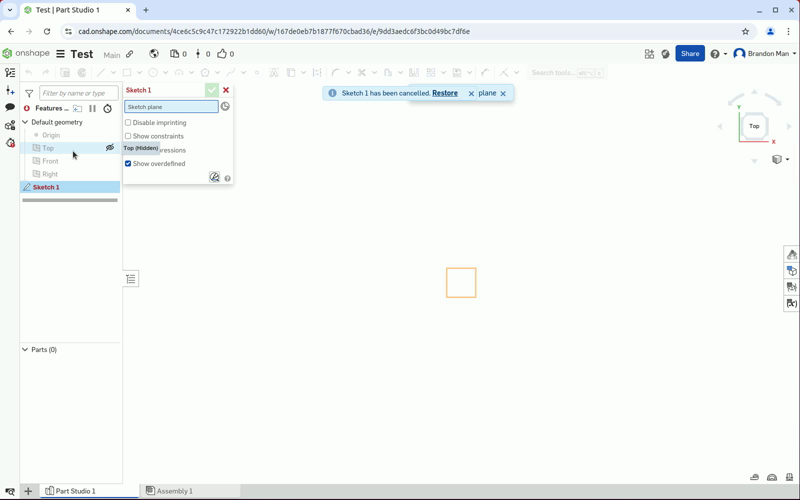
click(73, 150)
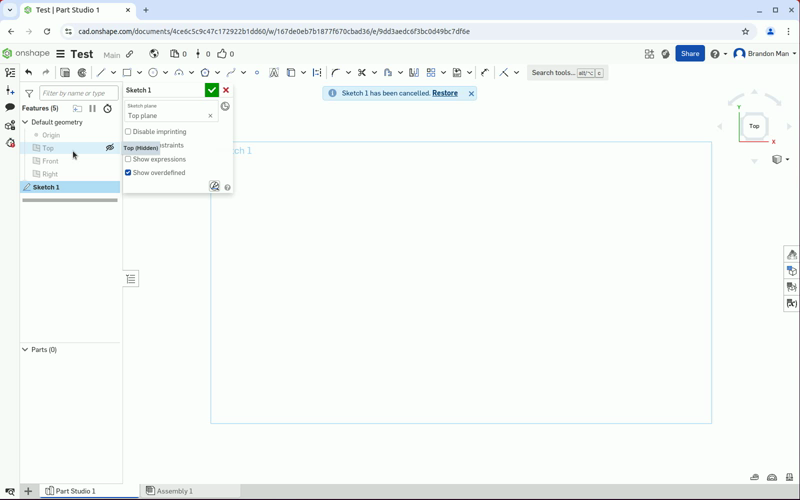
mouse_move(73, 352)
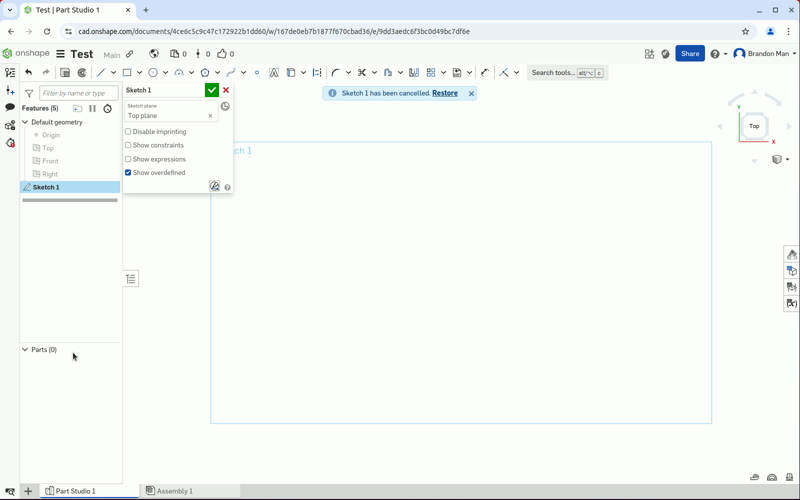
key(y)
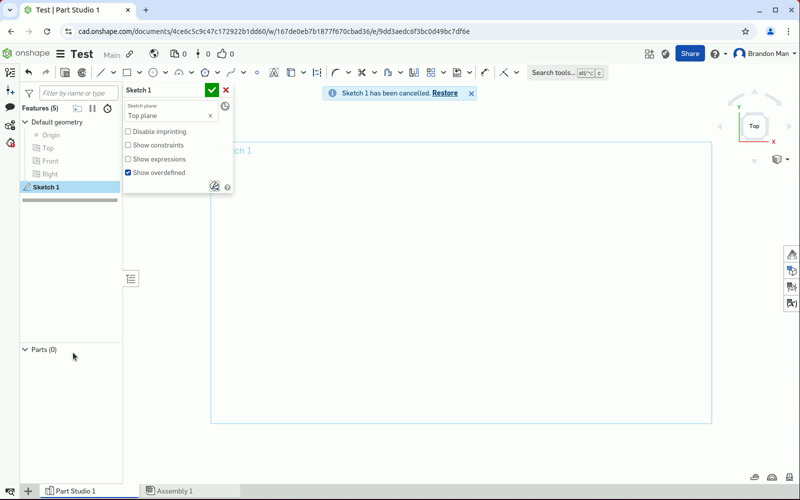
key(l)
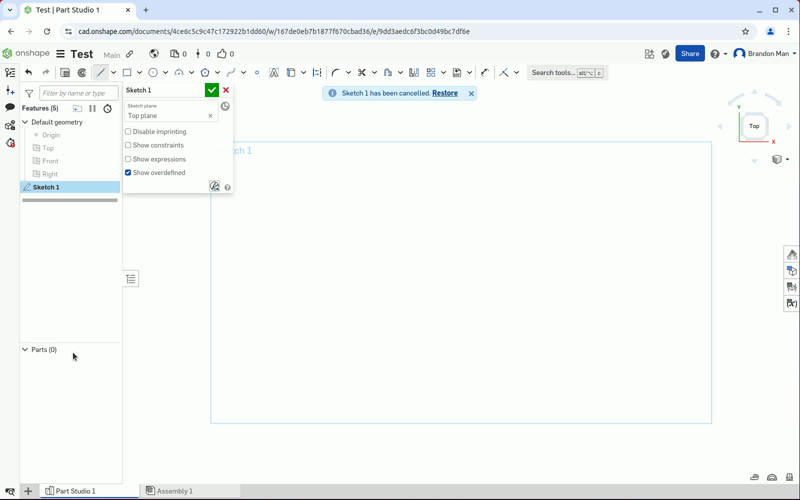
key_down(shift)
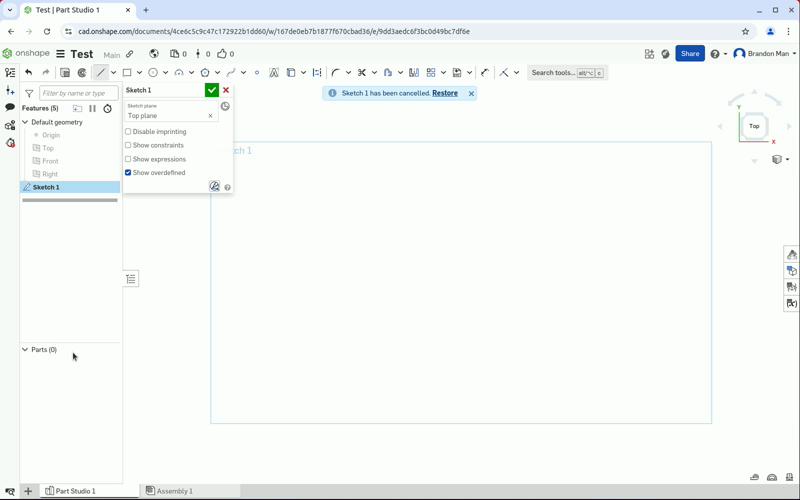
mouse_move(348, 395)
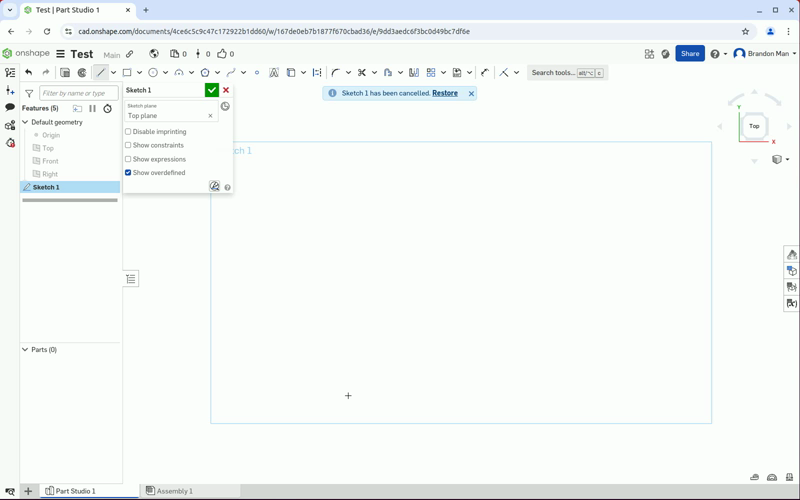
click(348, 395)
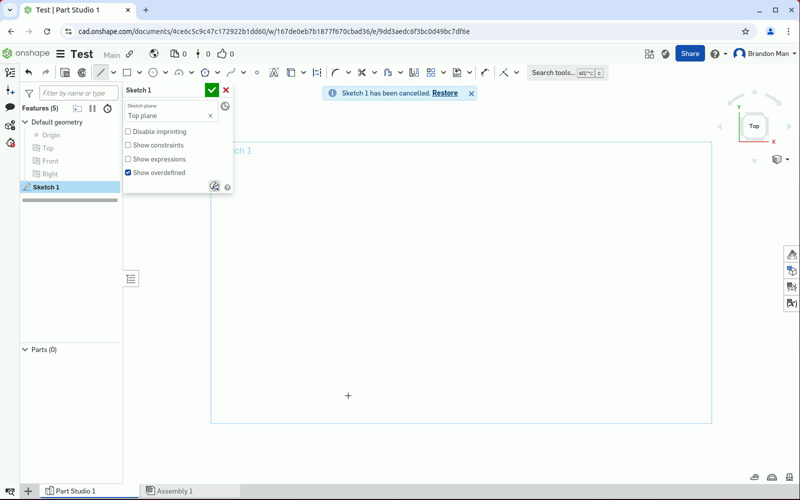
key_up(shift)
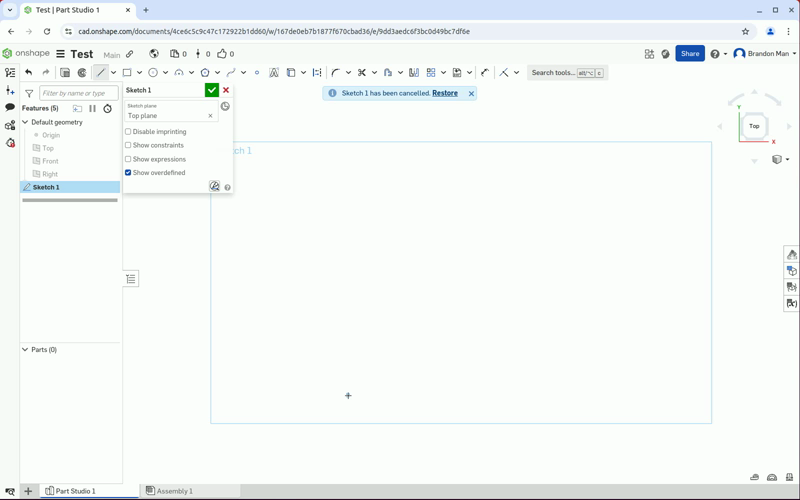
key_down(shift)
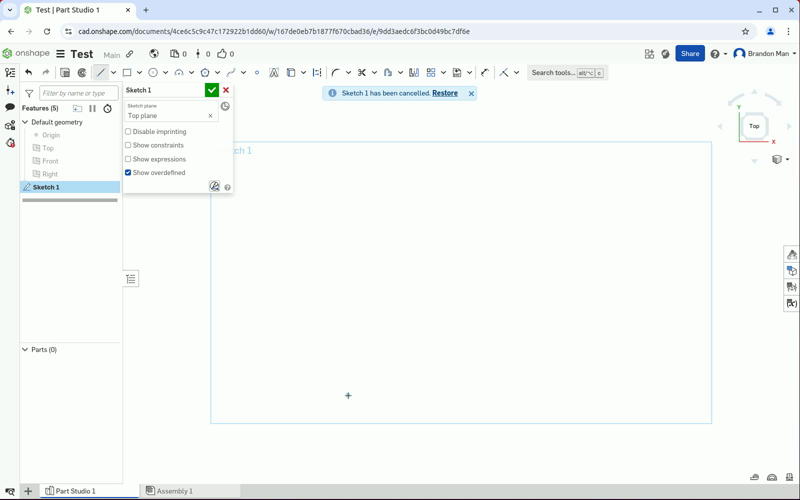
mouse_move(572, 395)
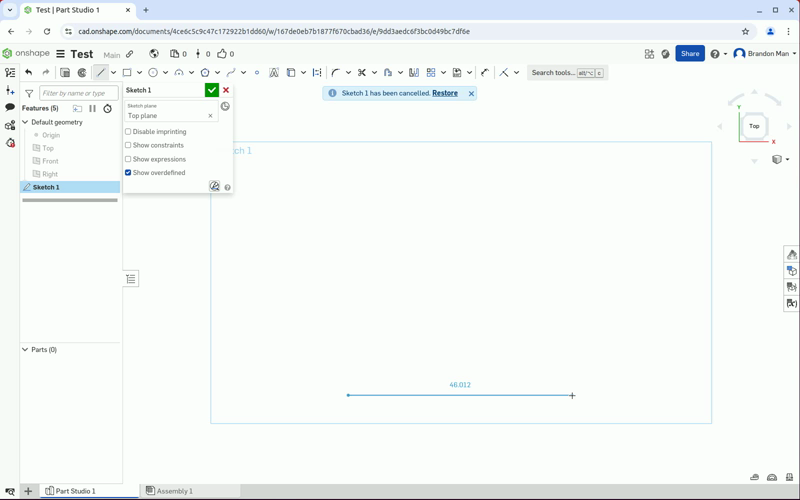
click(572, 395)
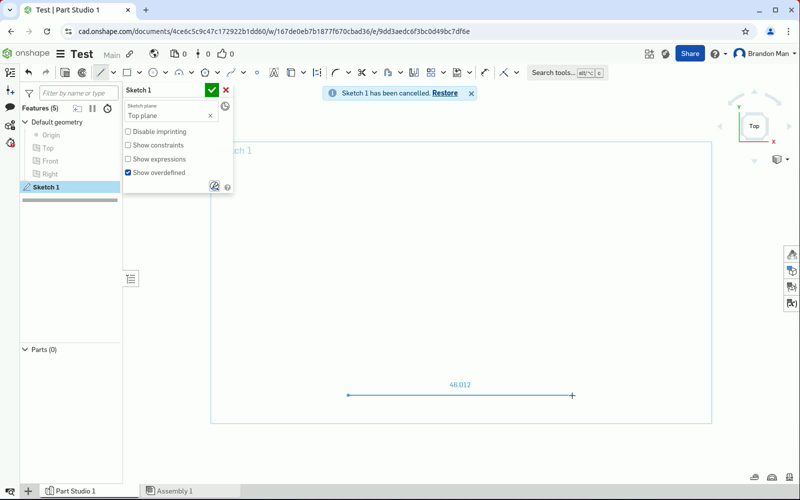
key_up(shift)
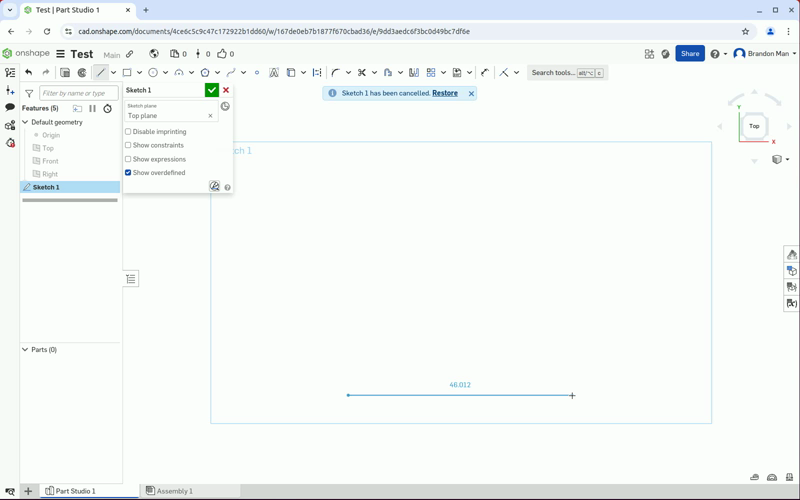
key_down(shift)
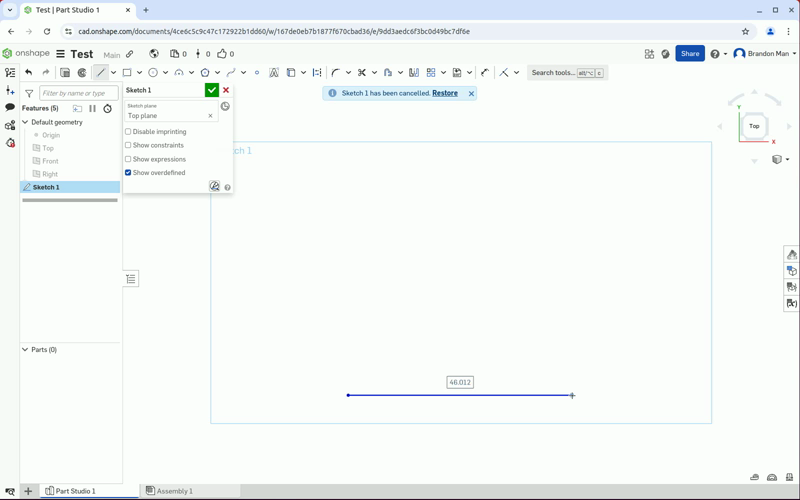
mouse_move(572, 171)
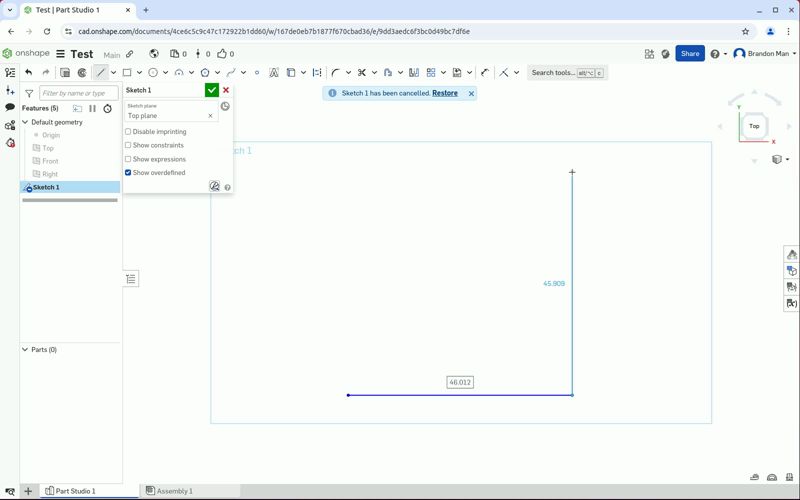
click(572, 171)
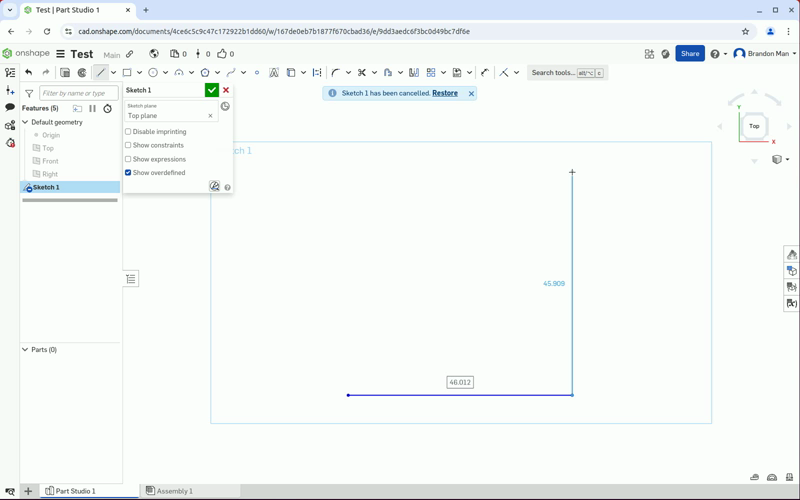
key_up(shift)
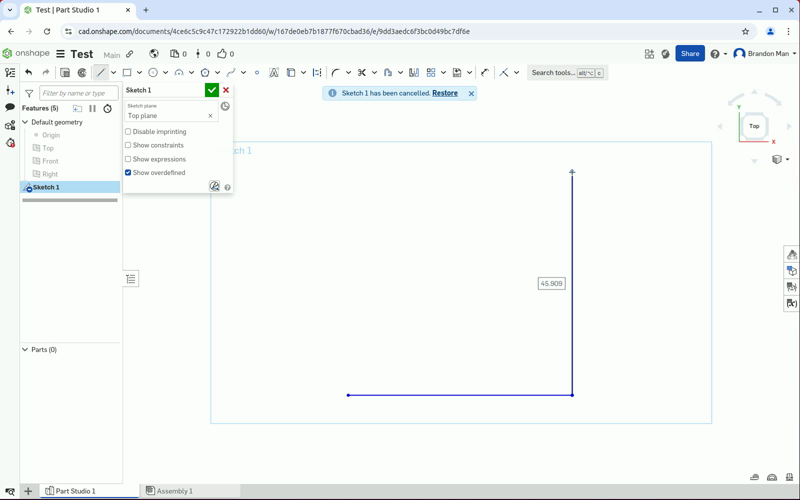
key_down(shift)
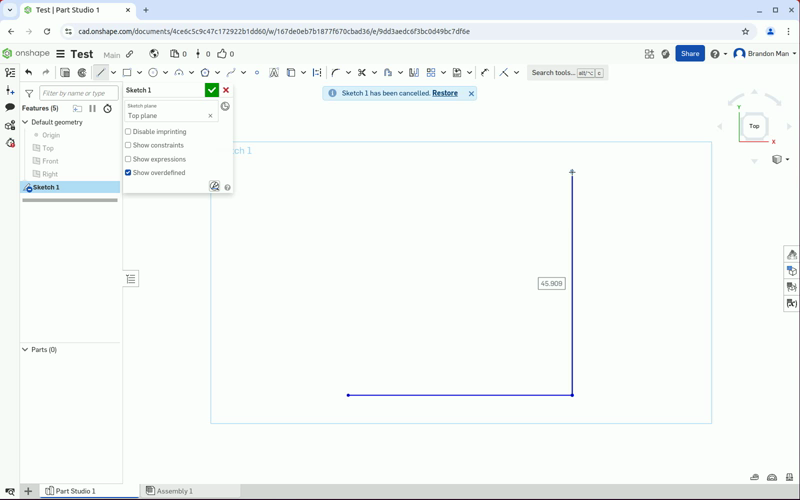
mouse_move(348, 171)
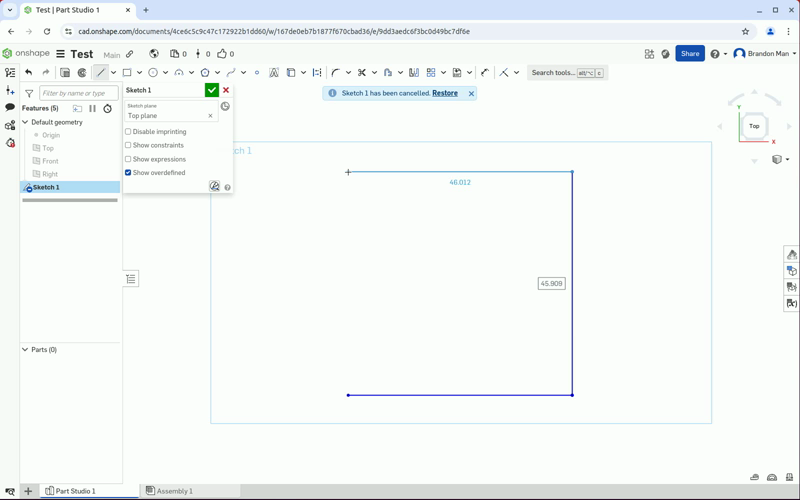
click(348, 171)
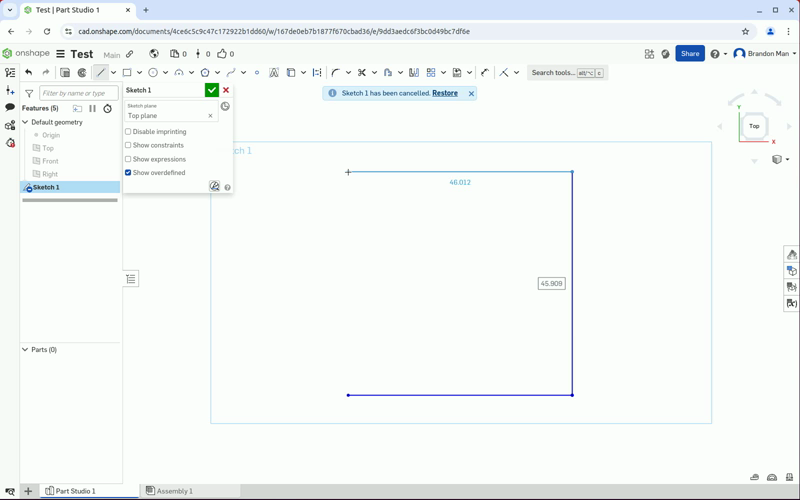
key_up(shift)
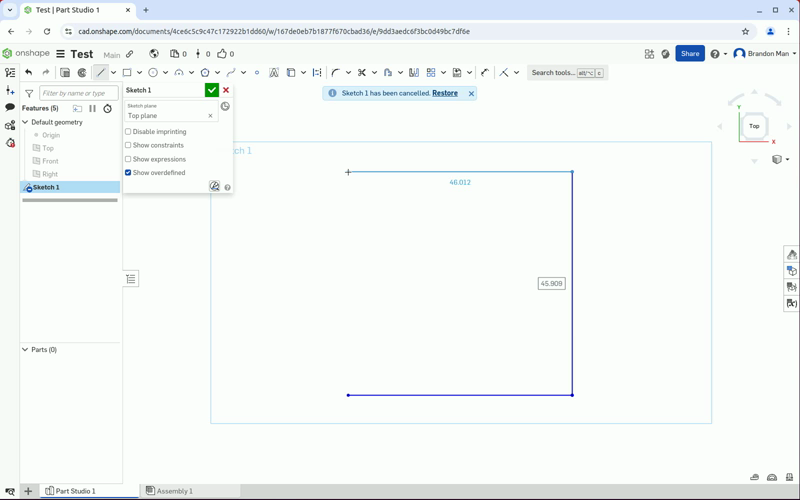
key_down(shift)
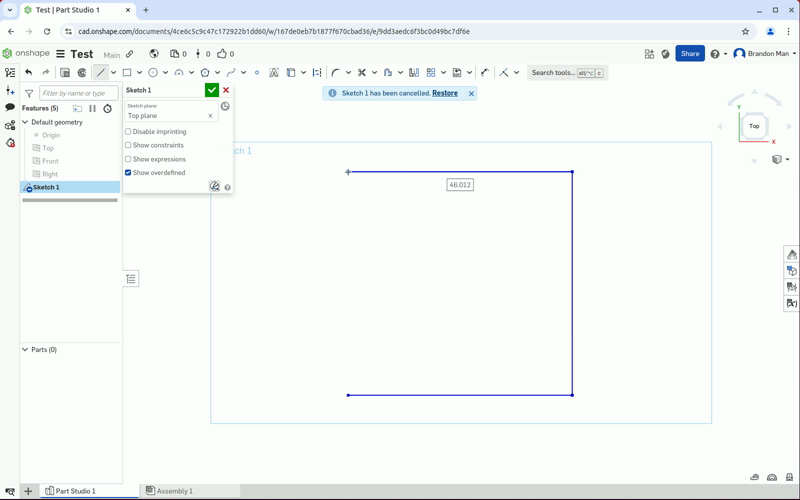
mouse_move(348, 395)
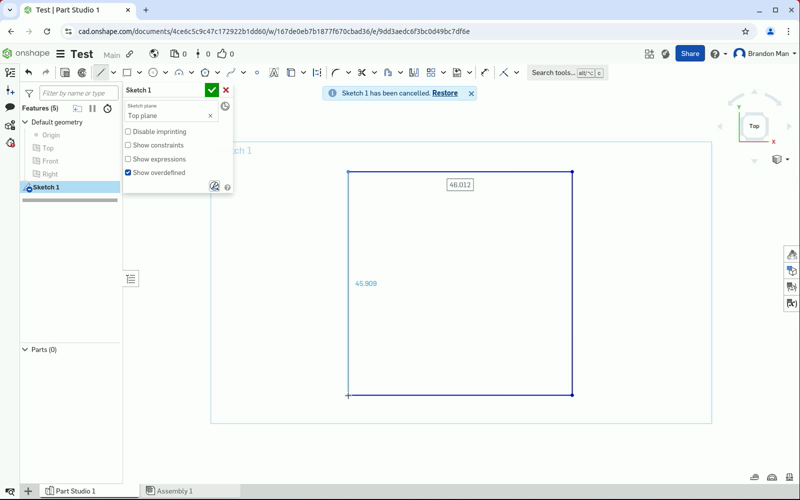
key_up(shift)
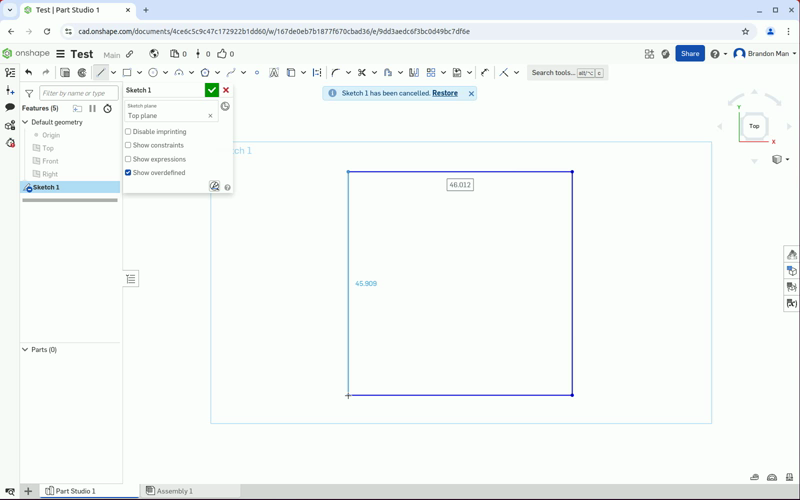
click(348, 395)
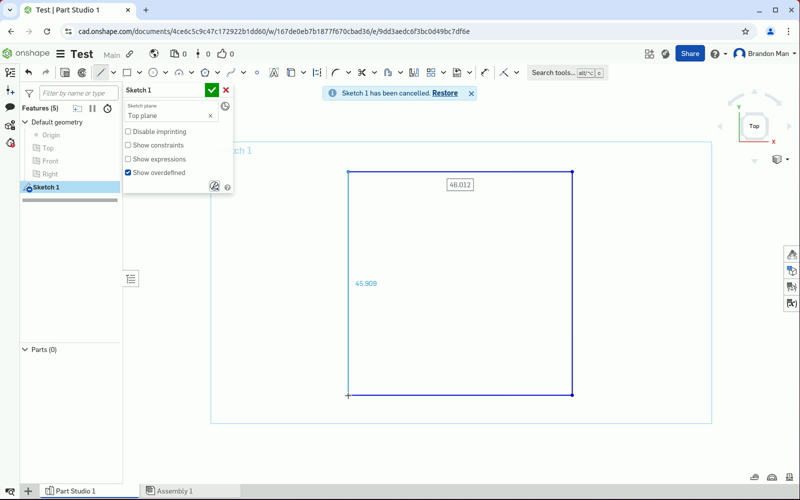
key(esc)
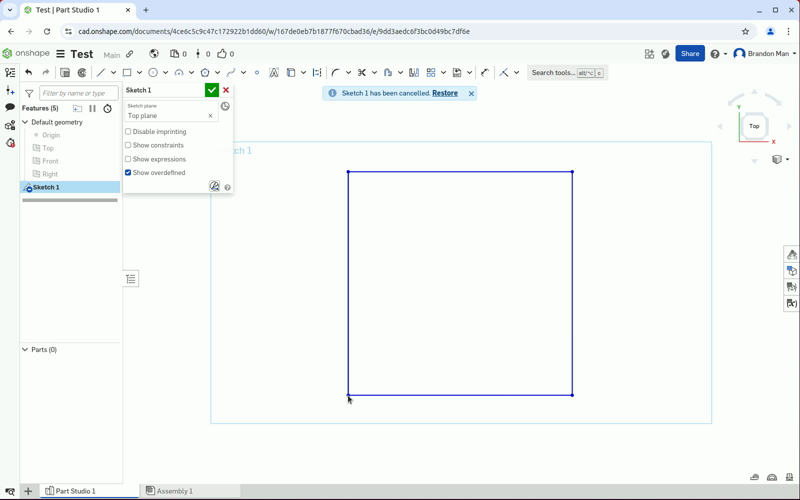
mouse_move(487, 305)
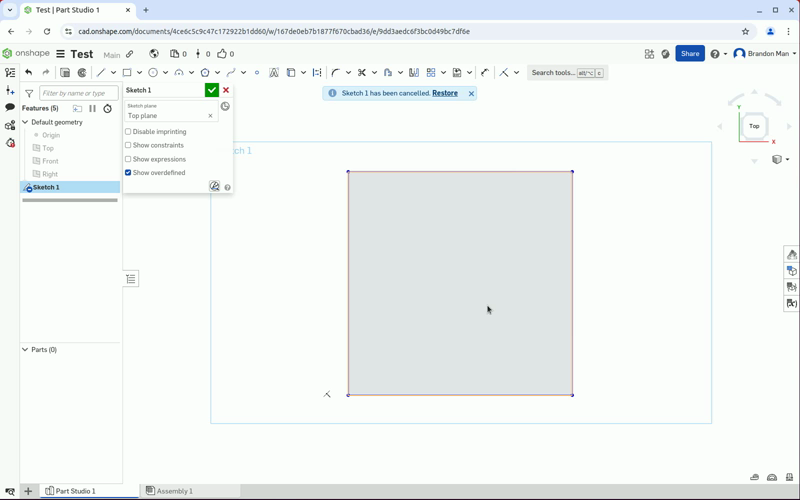
click(487, 305)
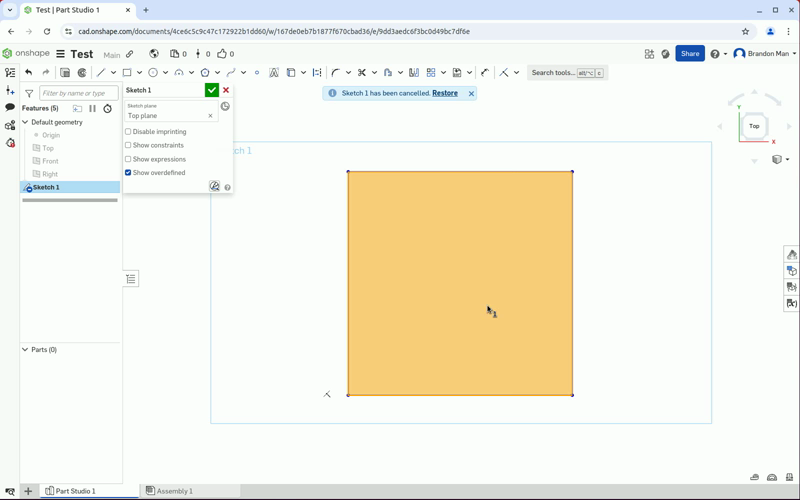
mouse_move(73, 352)
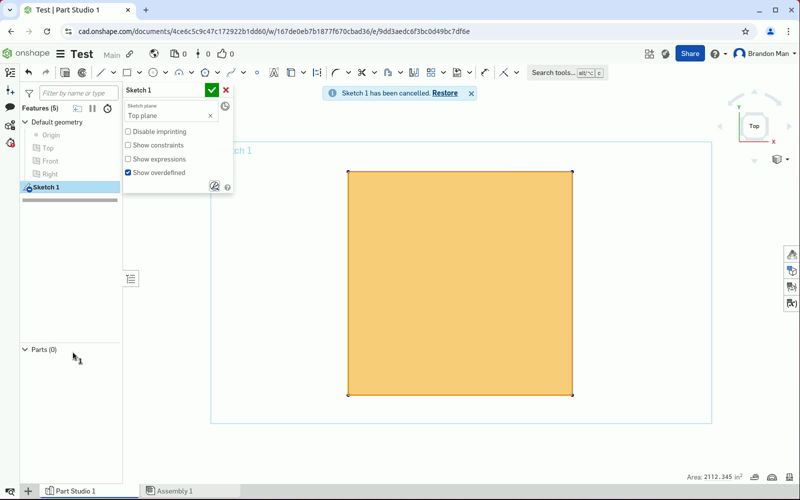
key(shift+y)
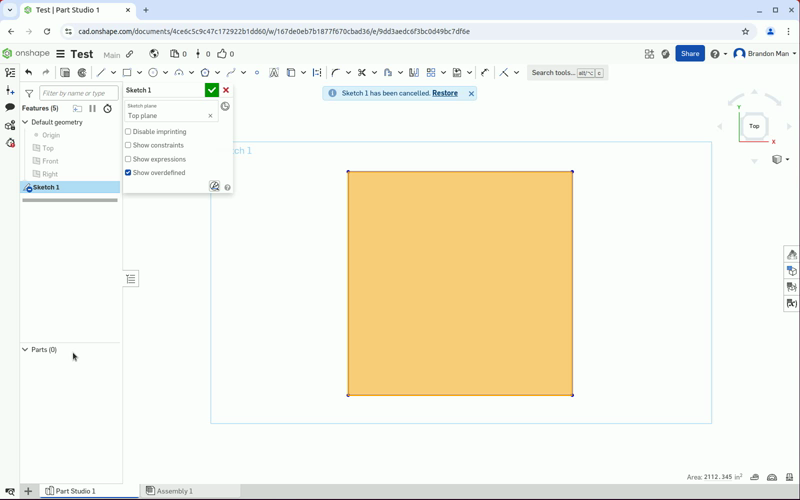
key(shift+e)
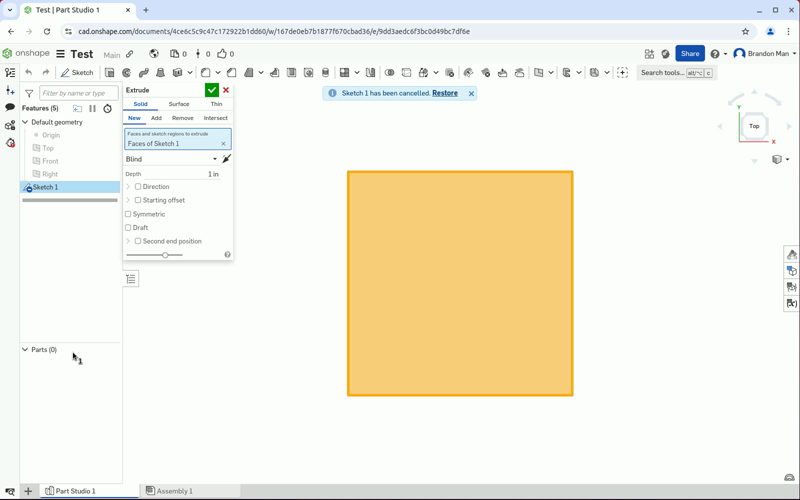
mouse_move(143, 106)
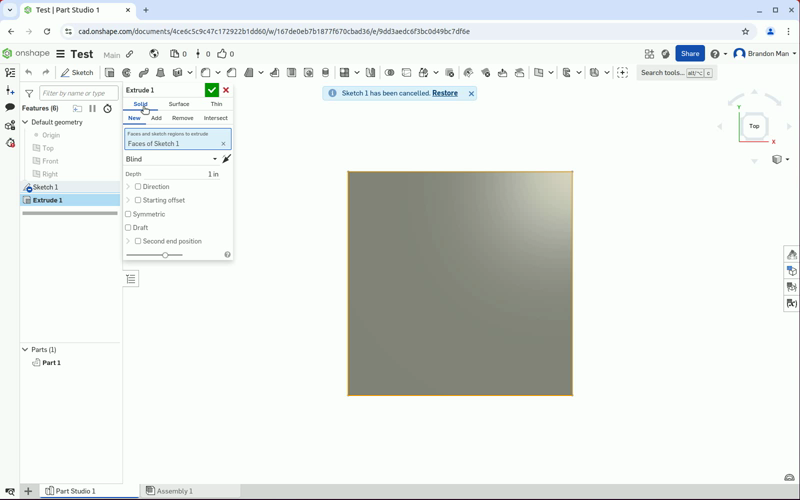
click(143, 106)
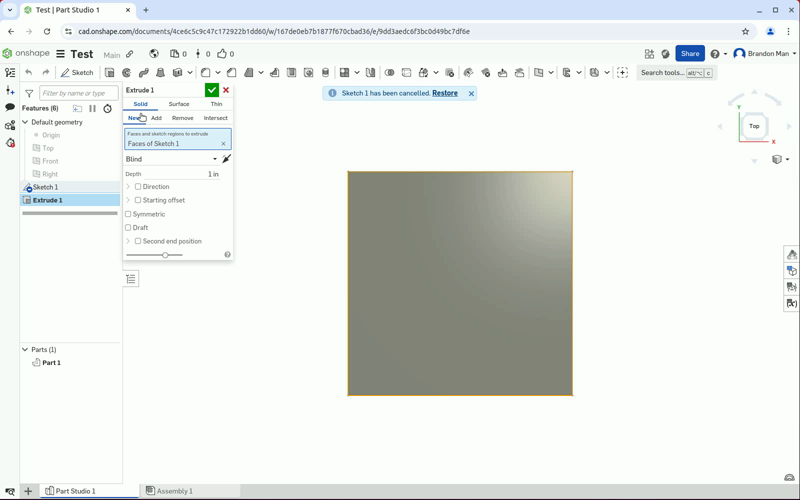
mouse_move(137, 120)
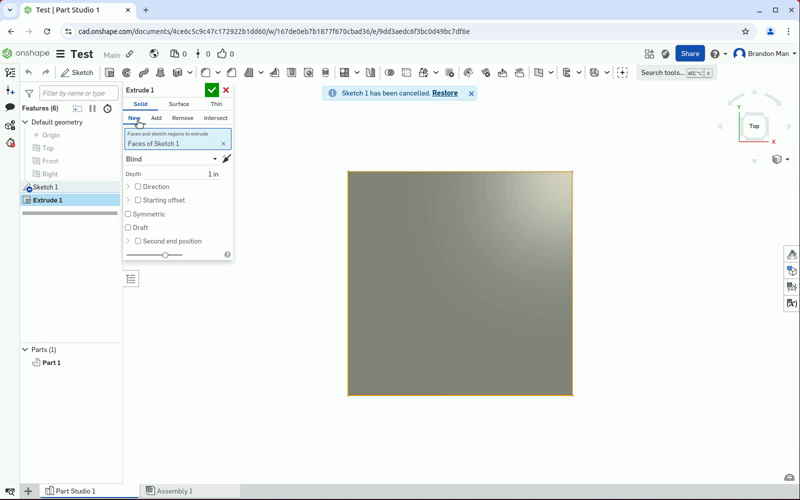
click(137, 120)
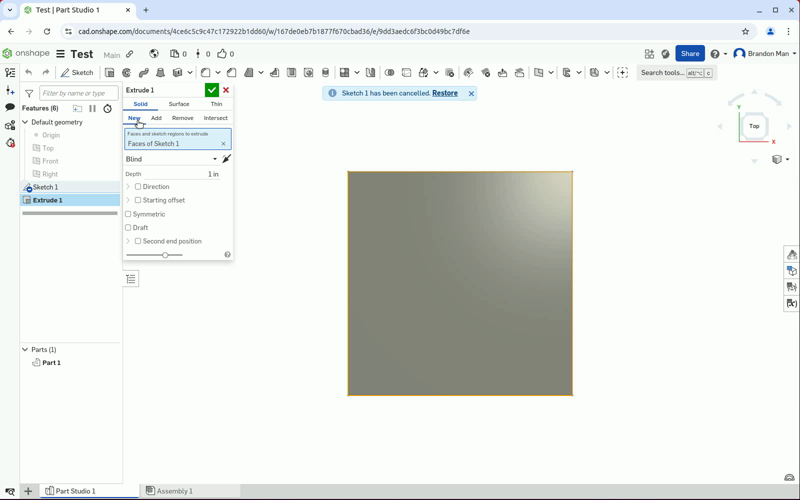
key(tab, 4)
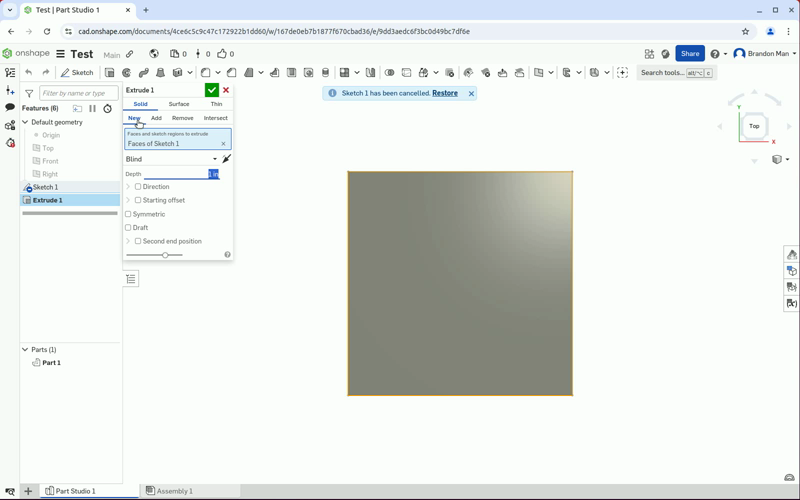
text(9.147)
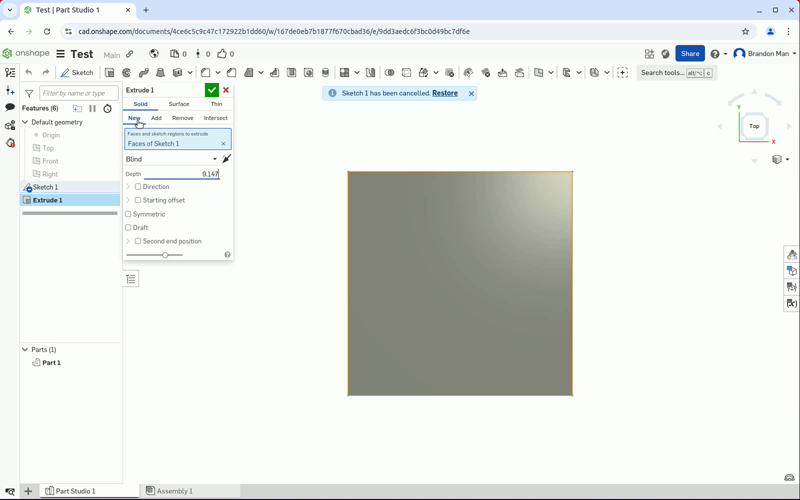
key(enter)
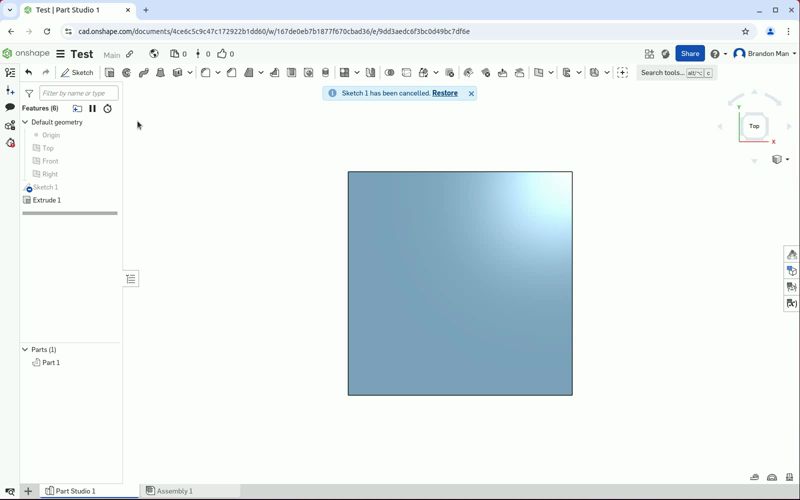
key(shift+h)
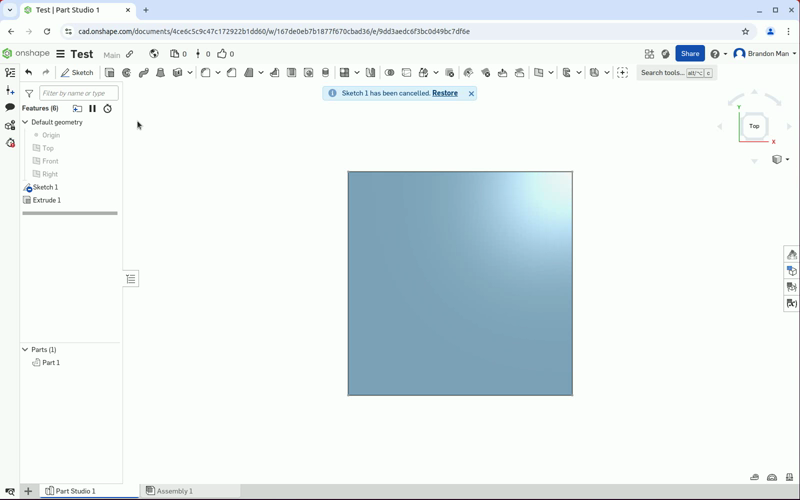
key(shift+h)
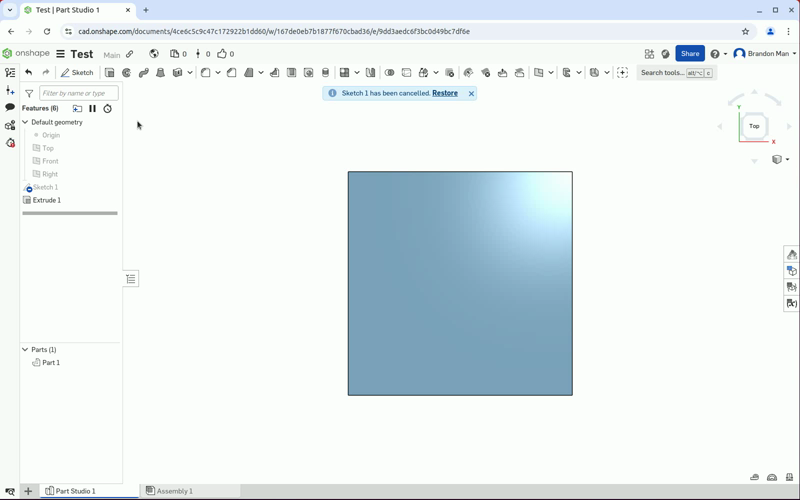
mouse_move(73, 189)
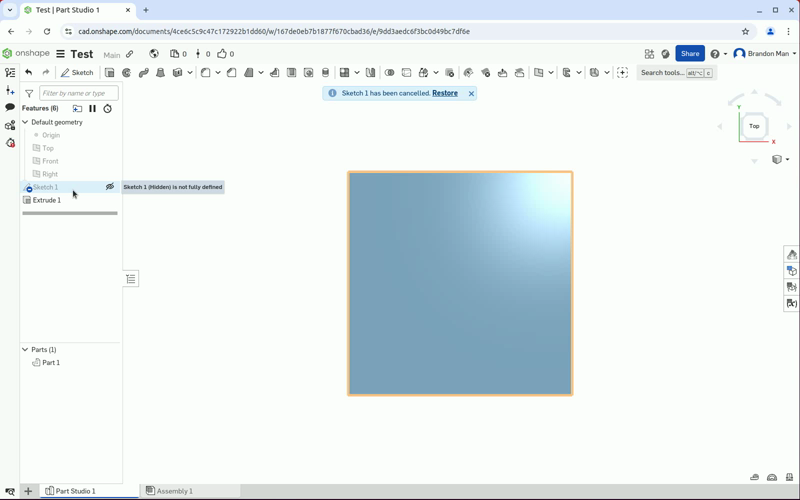
click(73, 189)
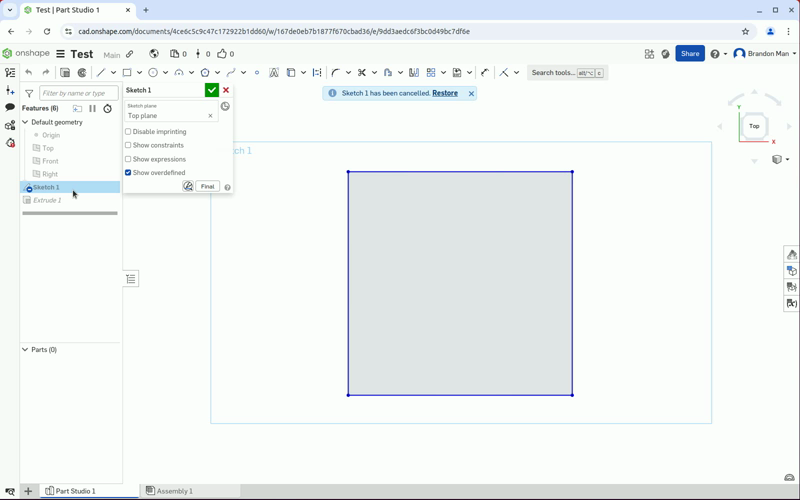
mouse_move(229, 92)
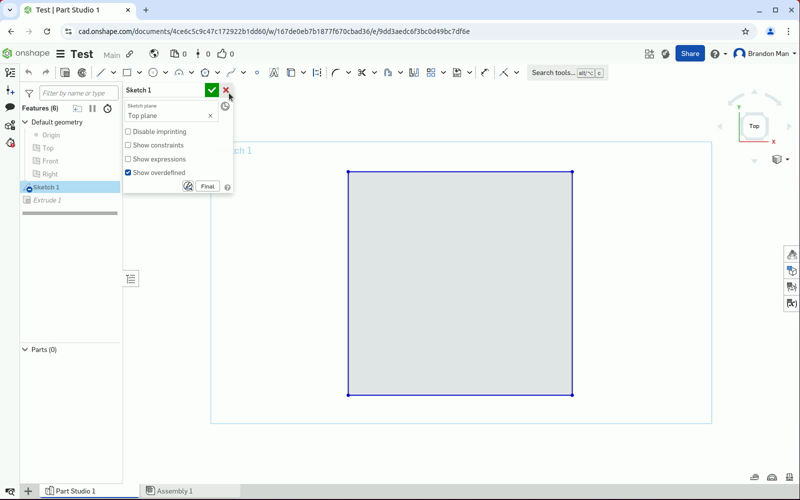
click(229, 92)
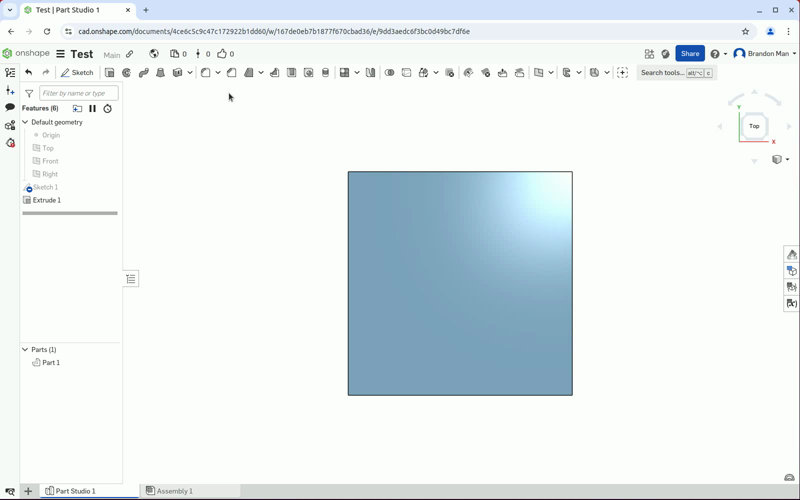
mouse_move(541, 75)
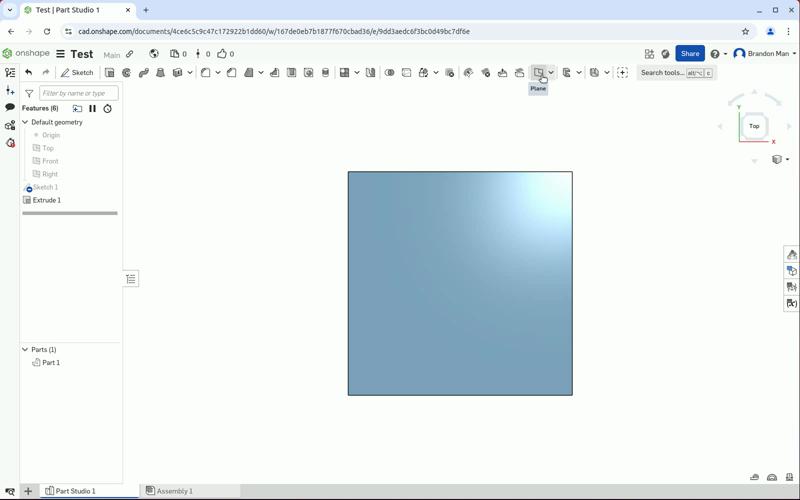
click(541, 75)
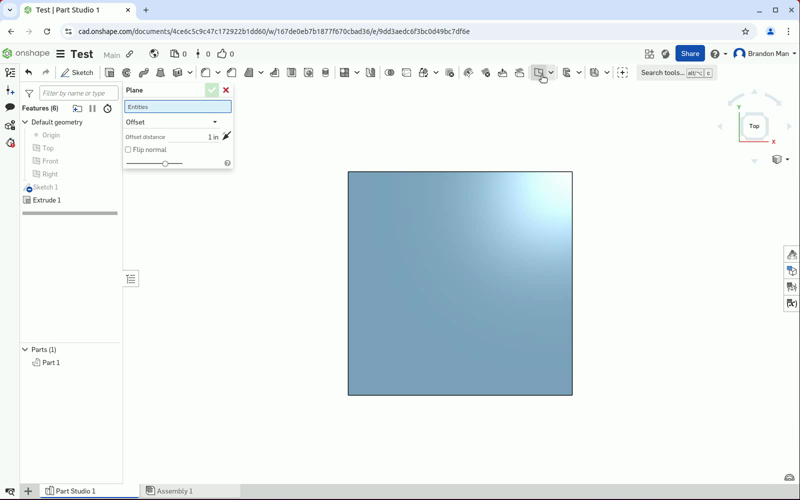
mouse_move(73, 150)
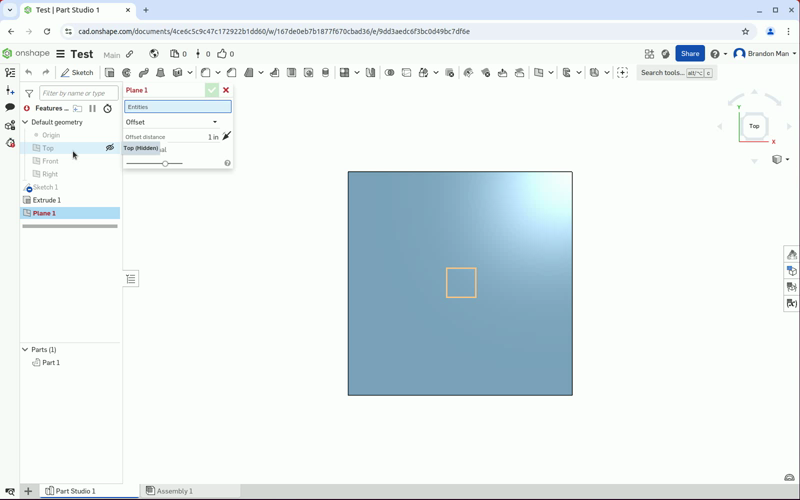
click(73, 150)
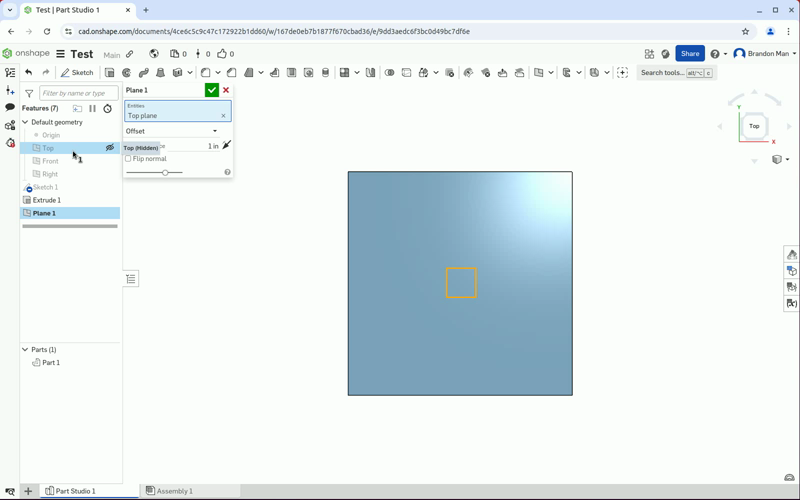
key(tab, 2)
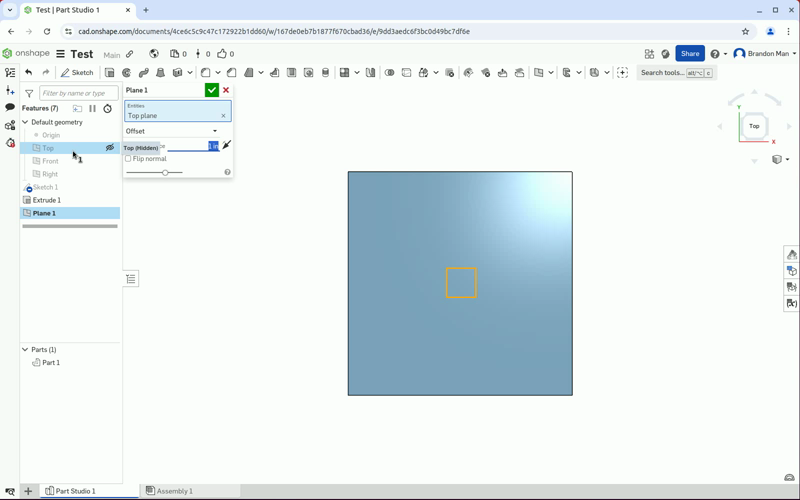
text(9.151)
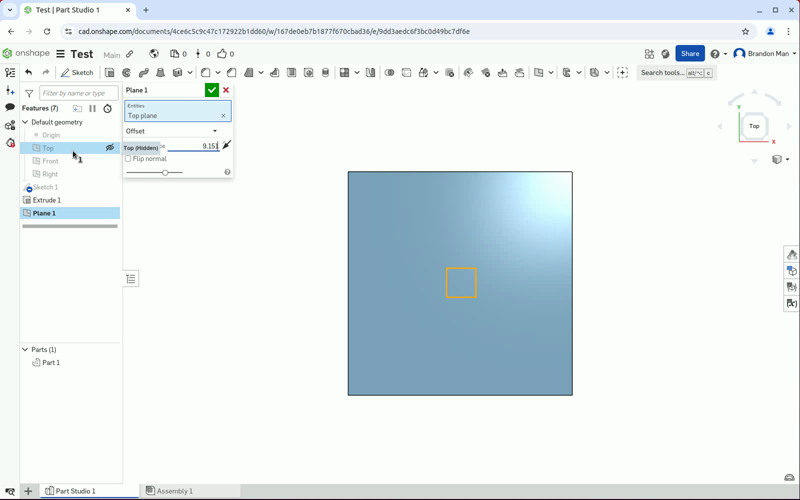
key(enter, 2)
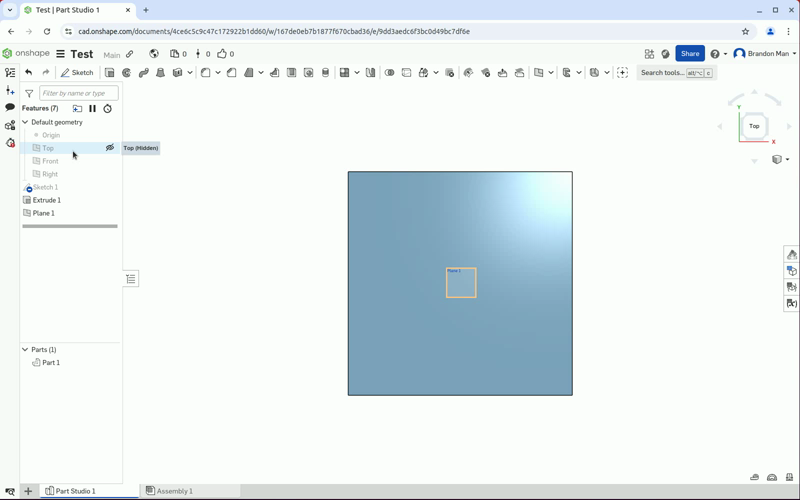
key(shift+s)
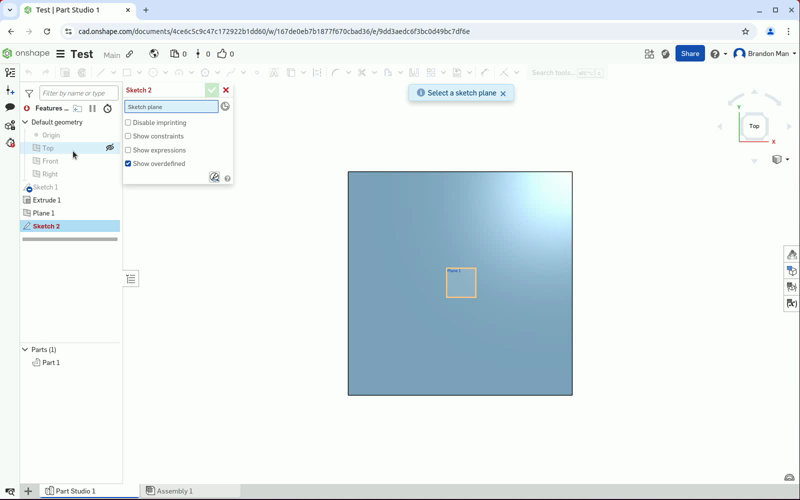
mouse_move(73, 215)
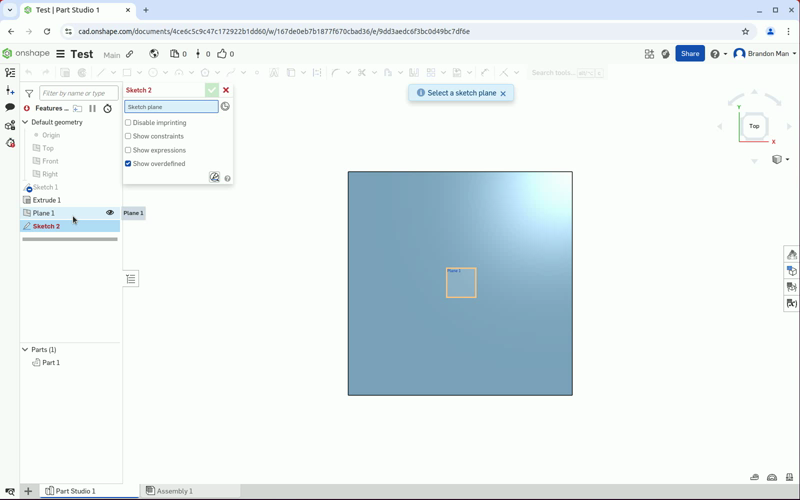
click(73, 215)
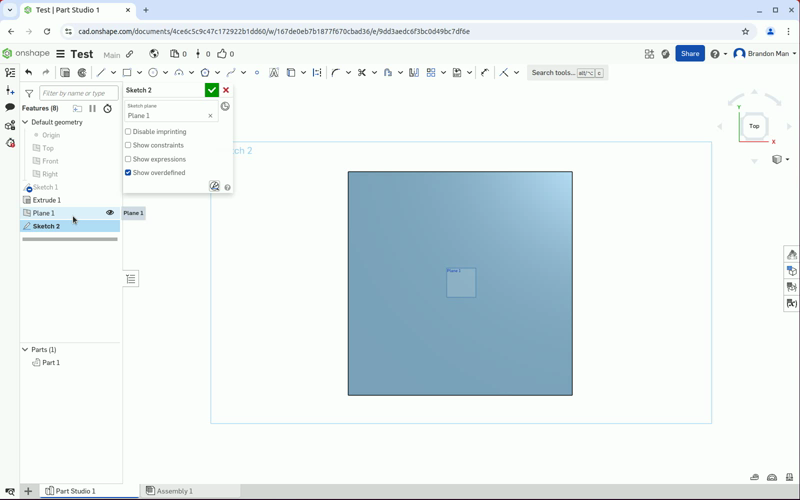
mouse_move(73, 352)
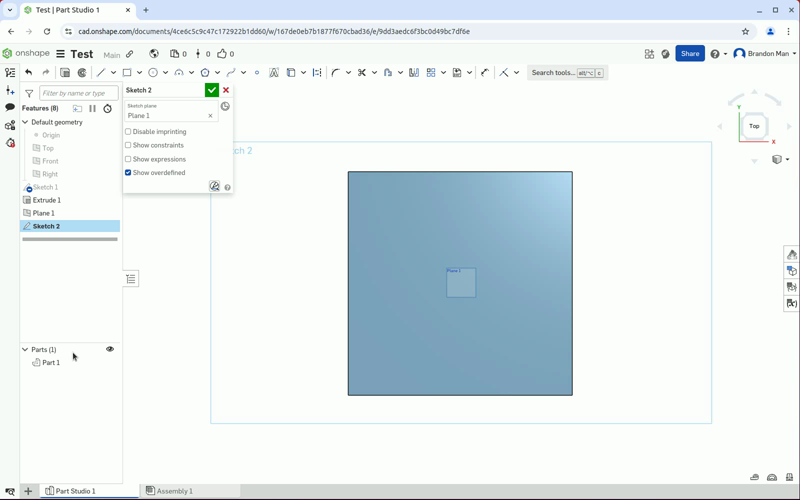
key(y)
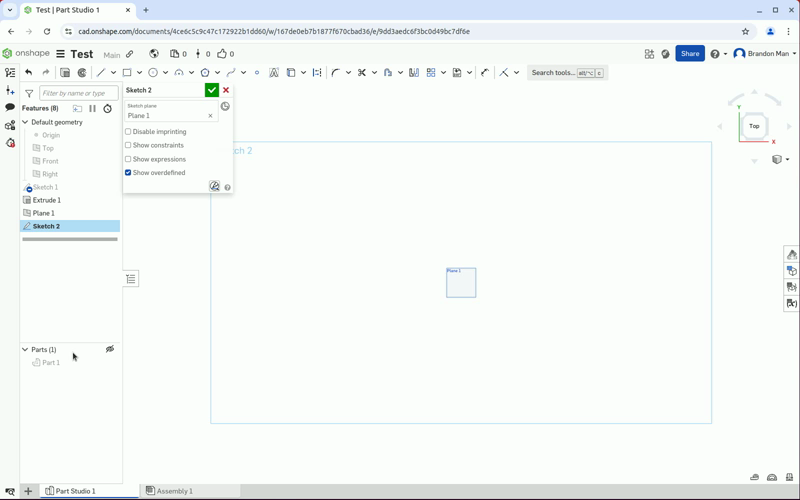
key(c)
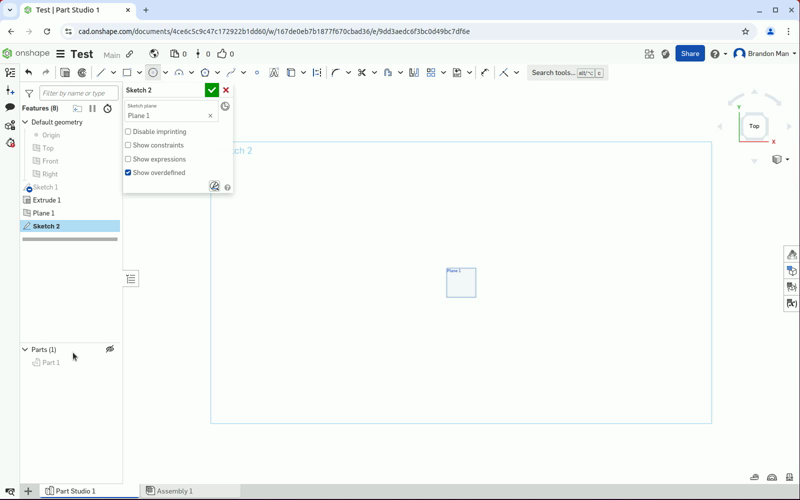
key_down(shift)
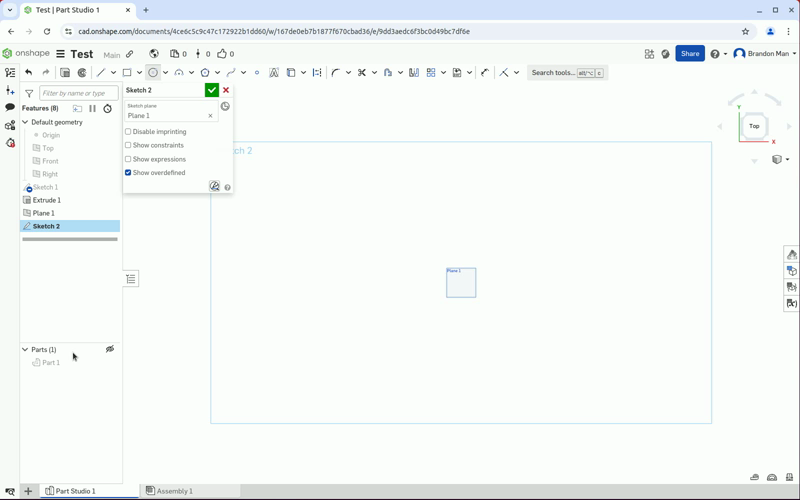
mouse_move(548, 282)
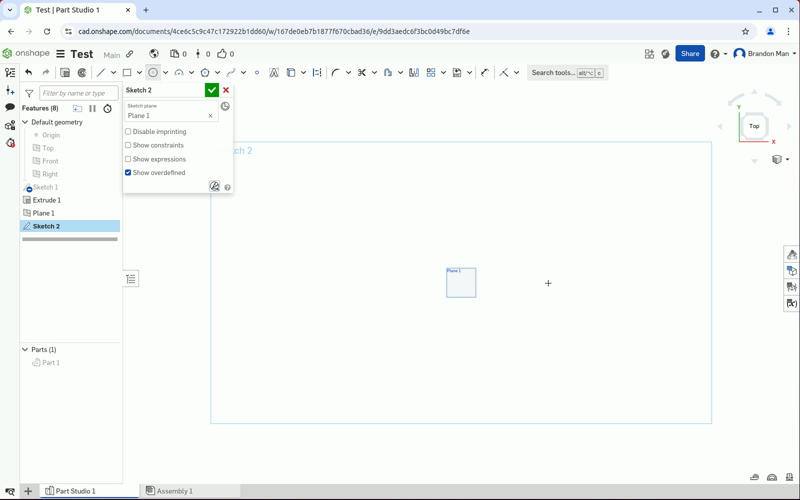
click(548, 282)
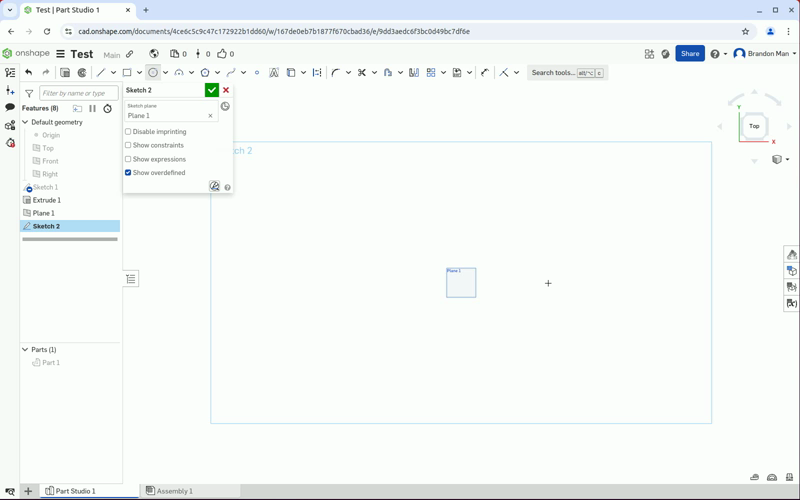
key_up(shift)
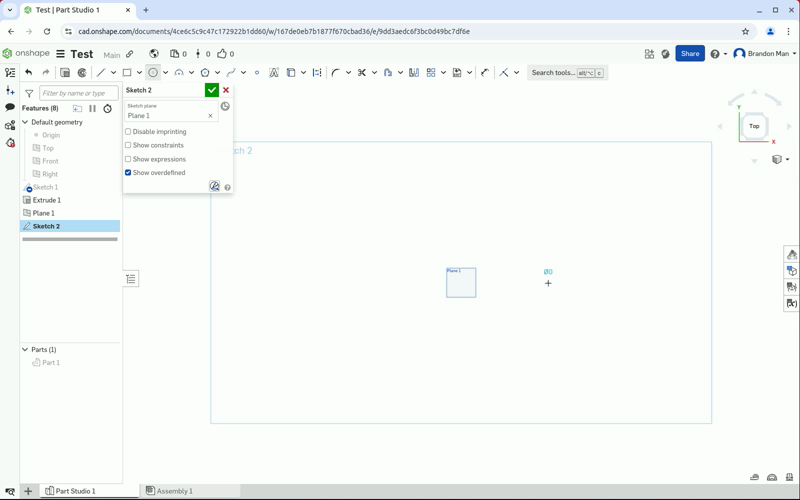
mouse_move(555, 282)
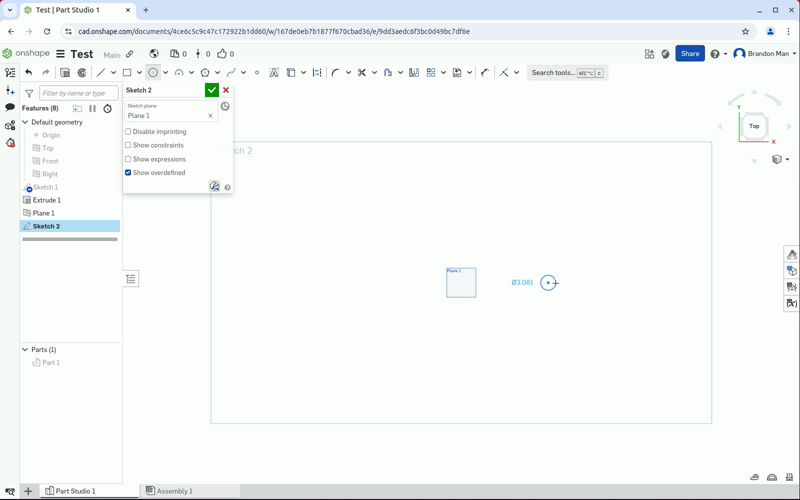
click(555, 282)
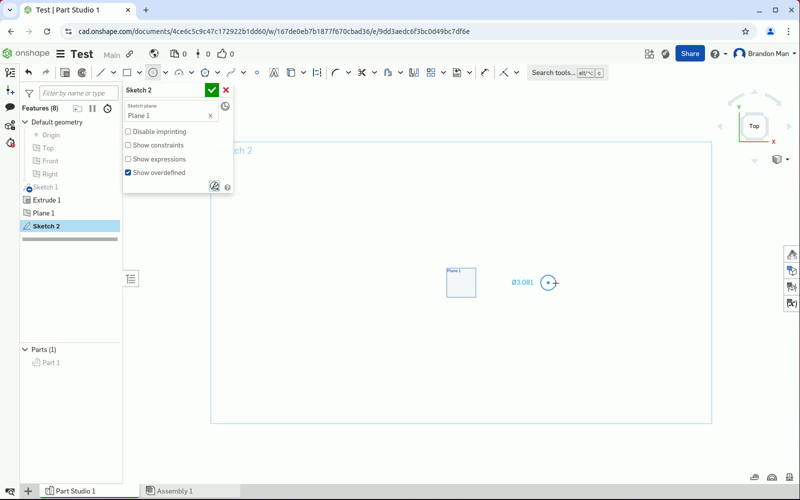
key(esc)
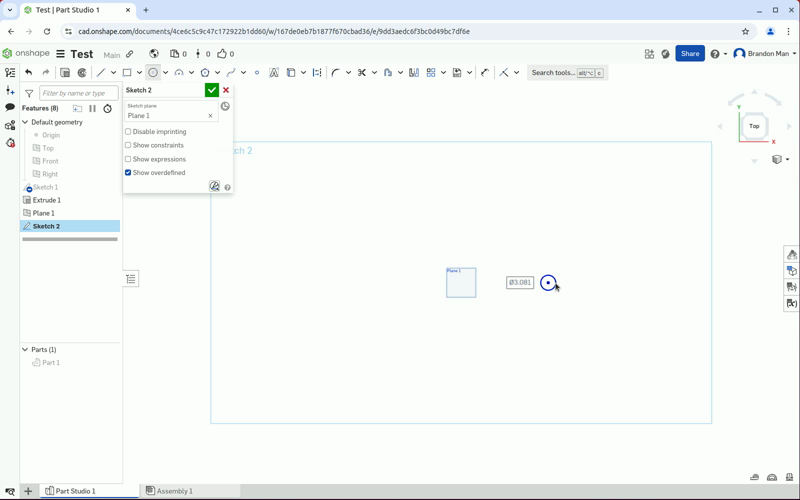
mouse_move(544, 287)
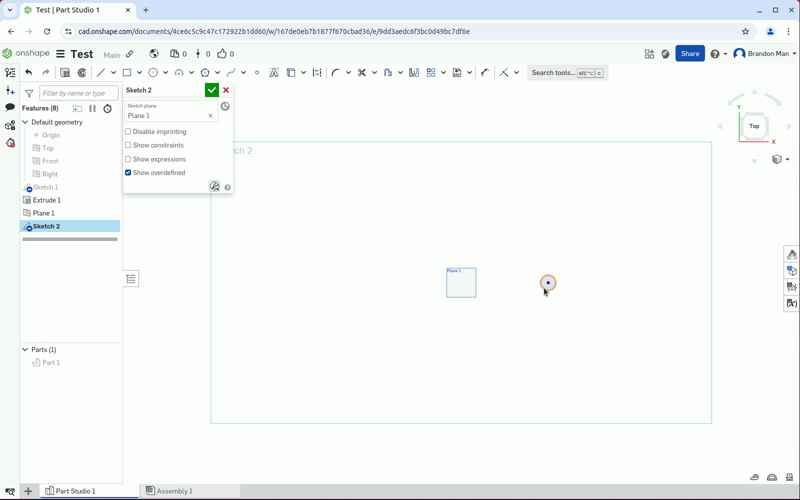
scroll(6)
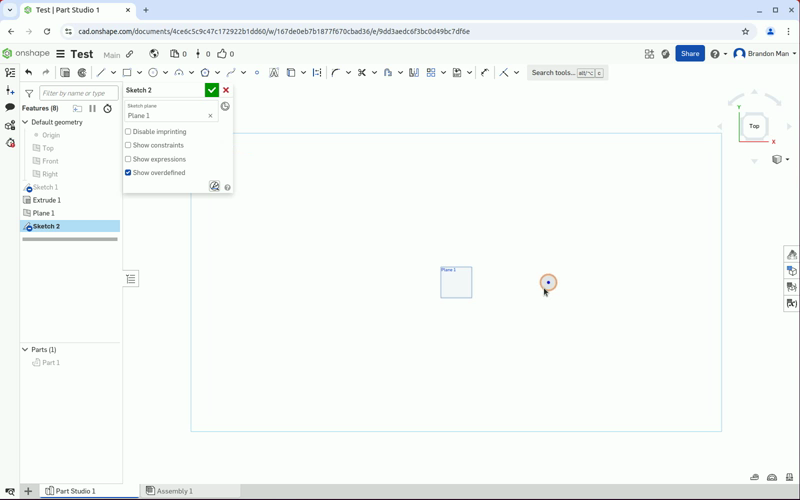
scroll(6)
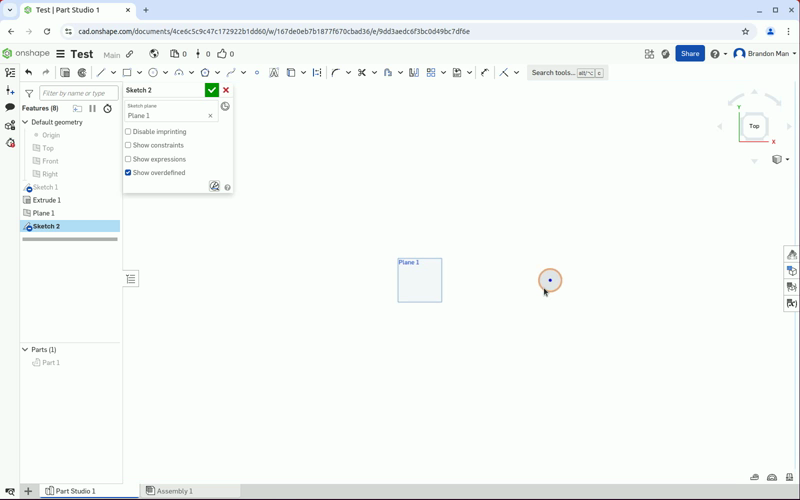
scroll(6)
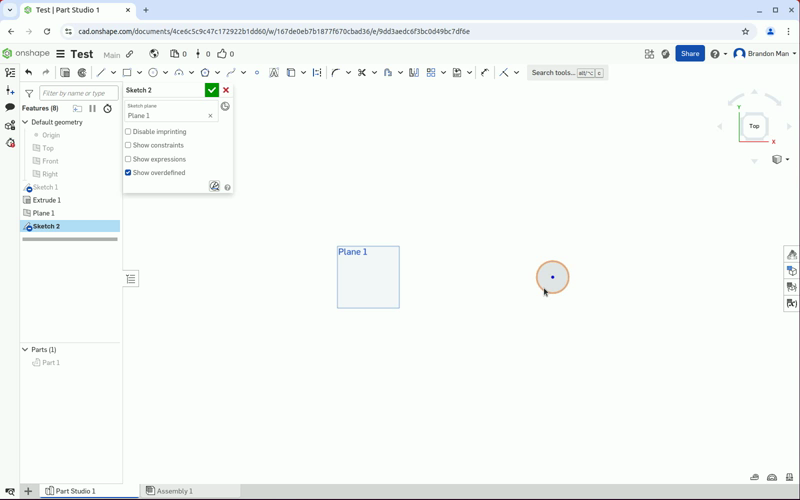
scroll(6)
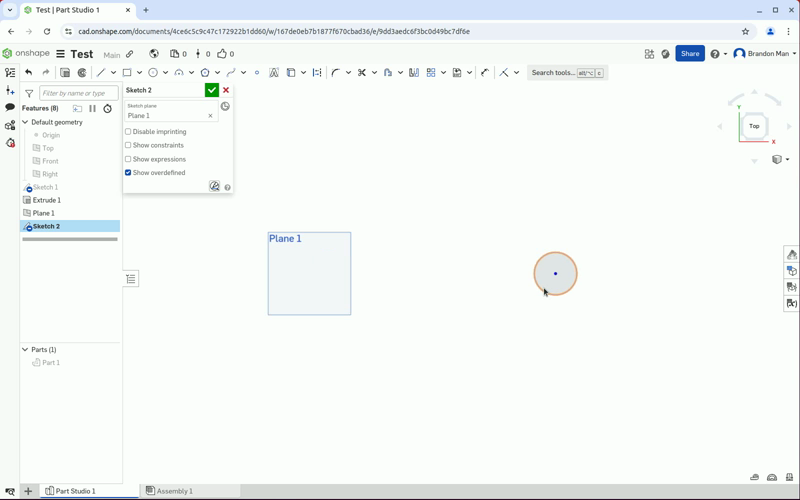
scroll(6)
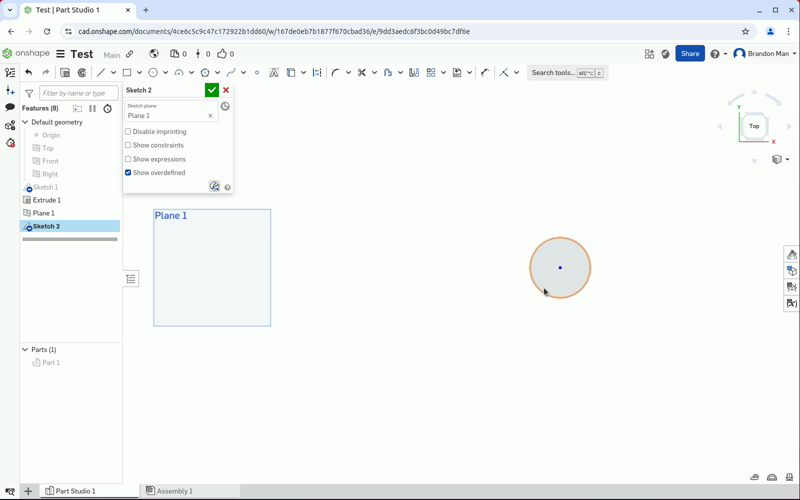
scroll(6)
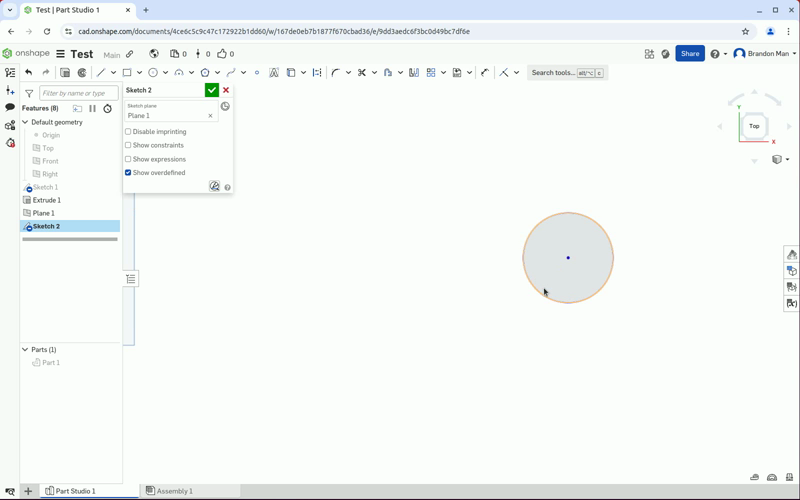
scroll(6)
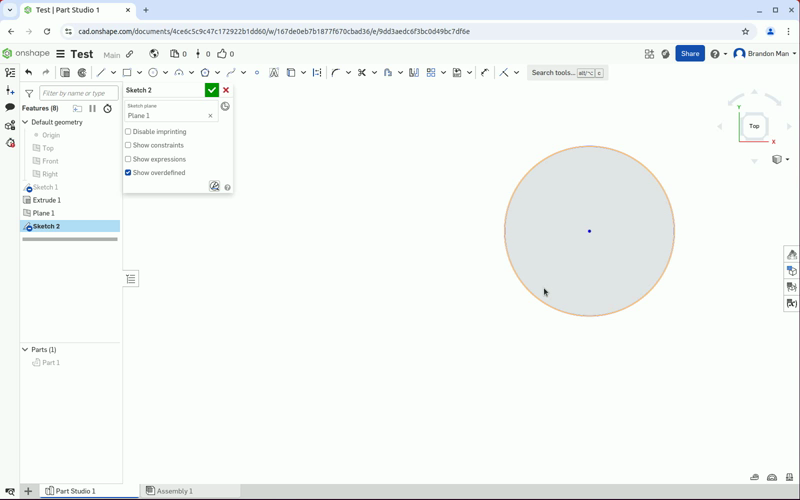
click(544, 287)
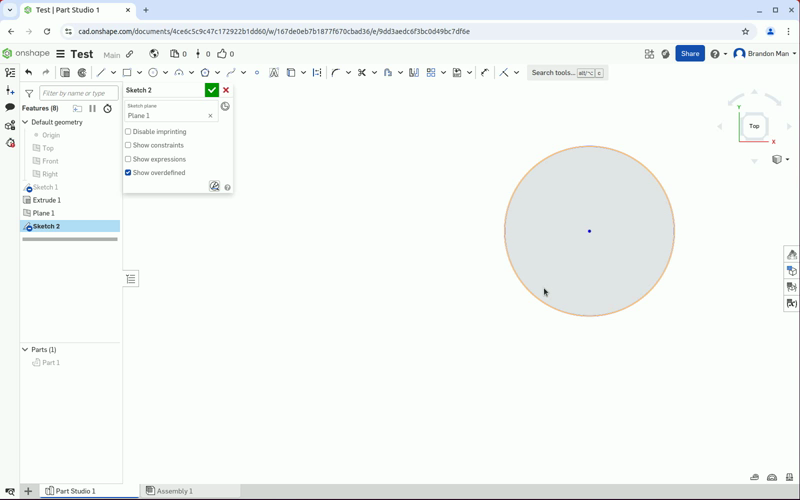
scroll(-6)
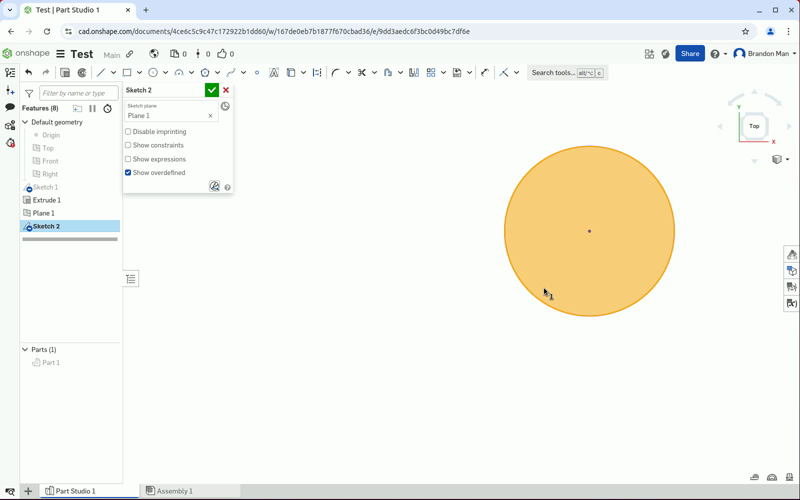
scroll(-6)
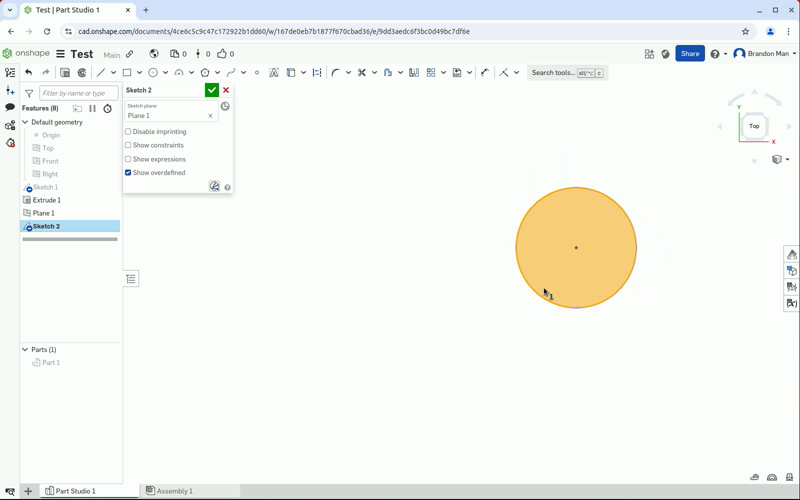
scroll(-6)
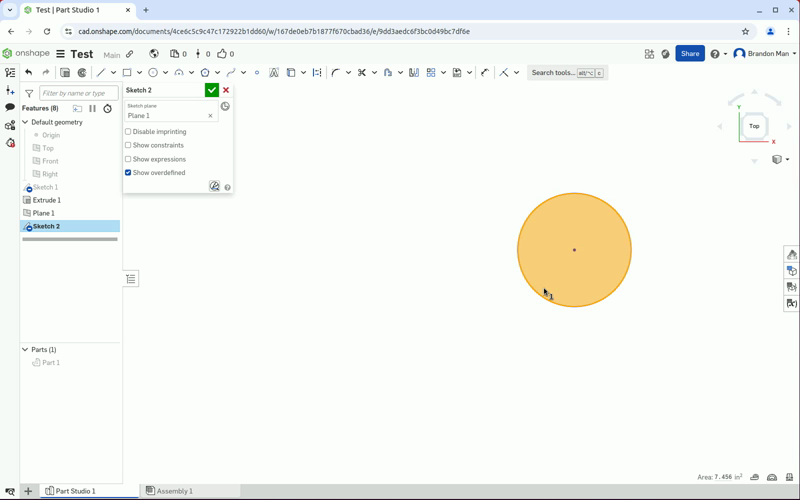
scroll(-6)
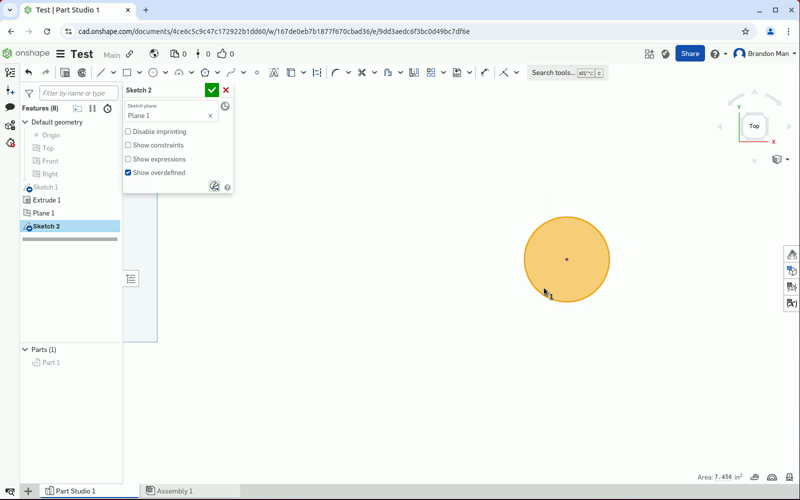
scroll(-6)
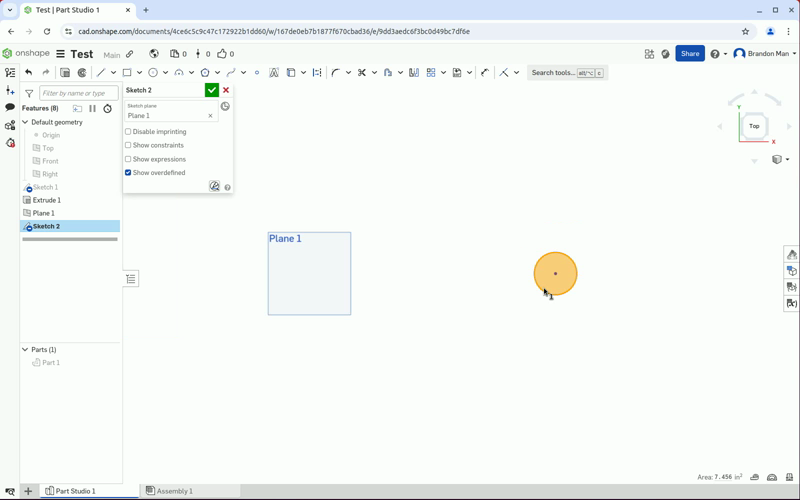
scroll(-6)
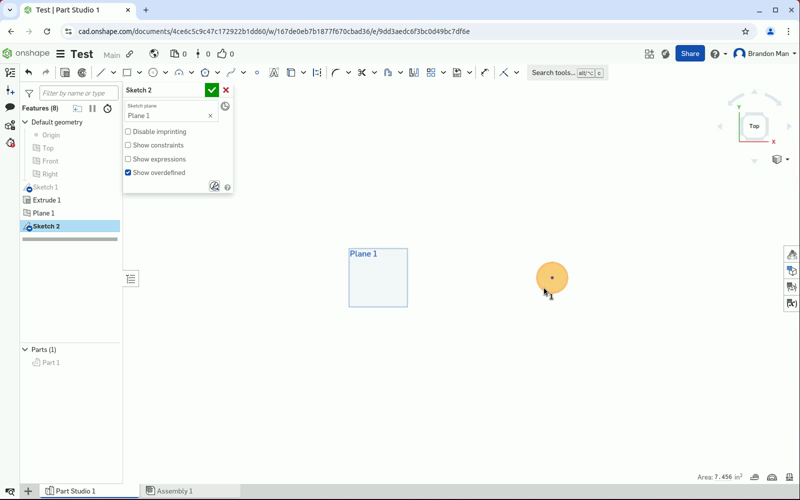
scroll(-6)
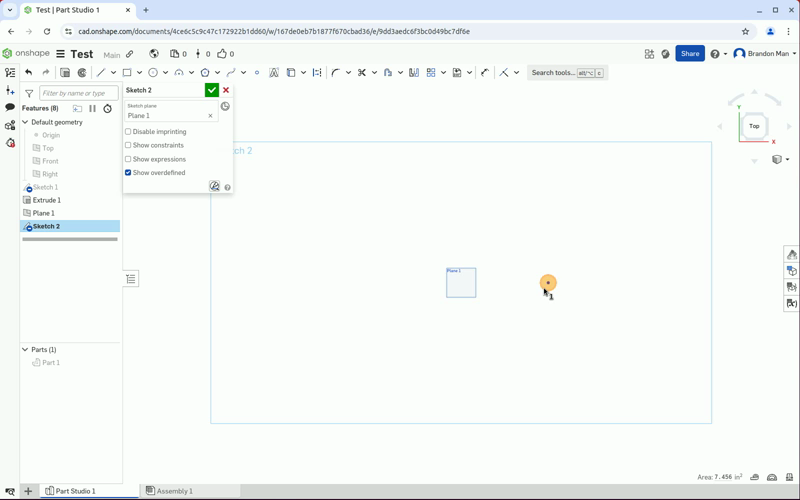
mouse_move(73, 352)
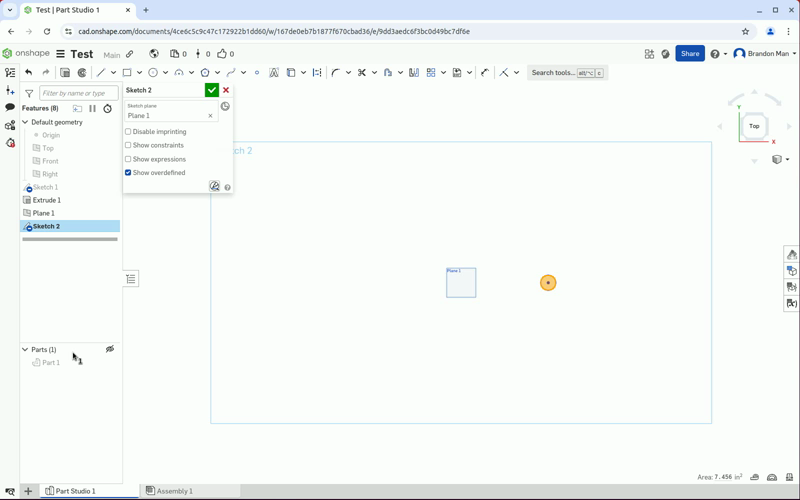
key(shift+y)
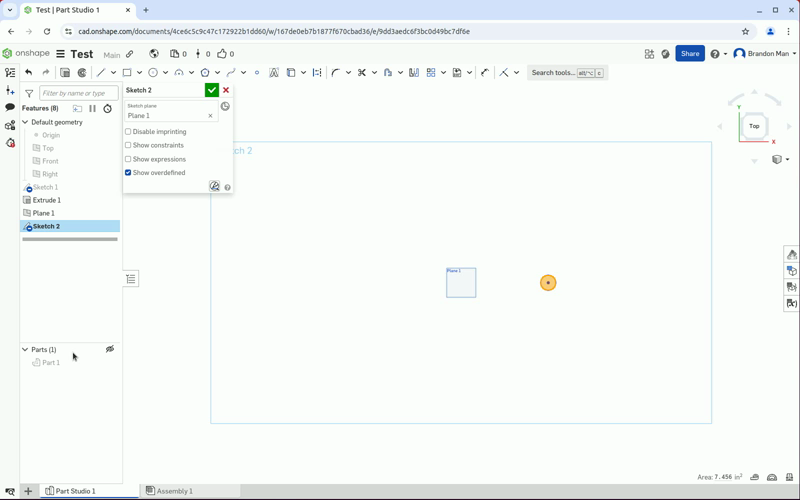
key(shift+e)
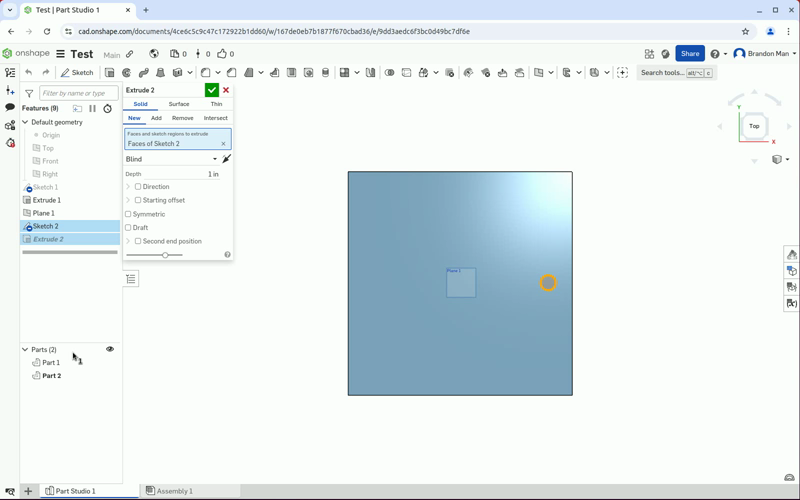
mouse_move(143, 106)
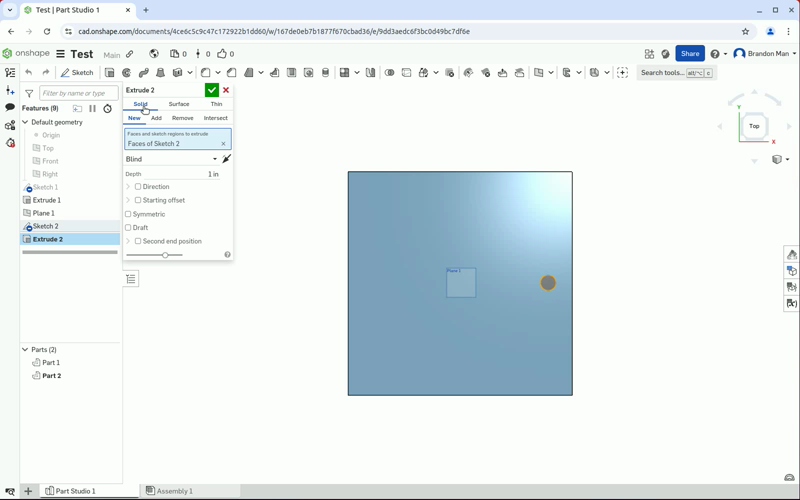
click(143, 106)
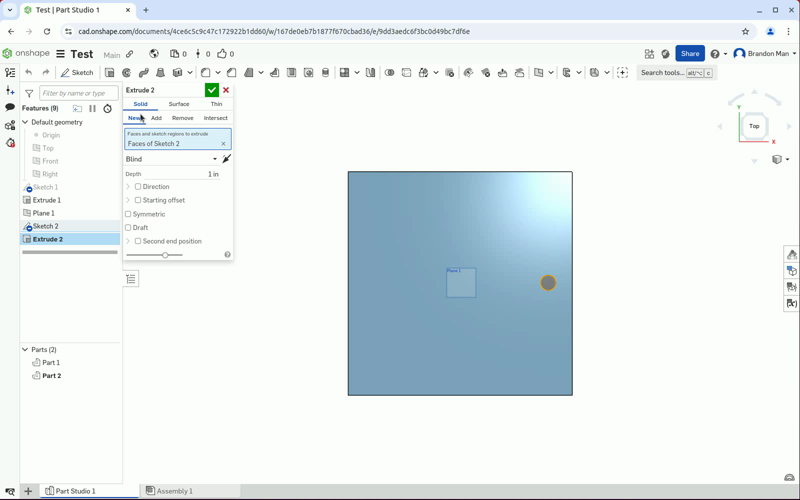
mouse_move(137, 120)
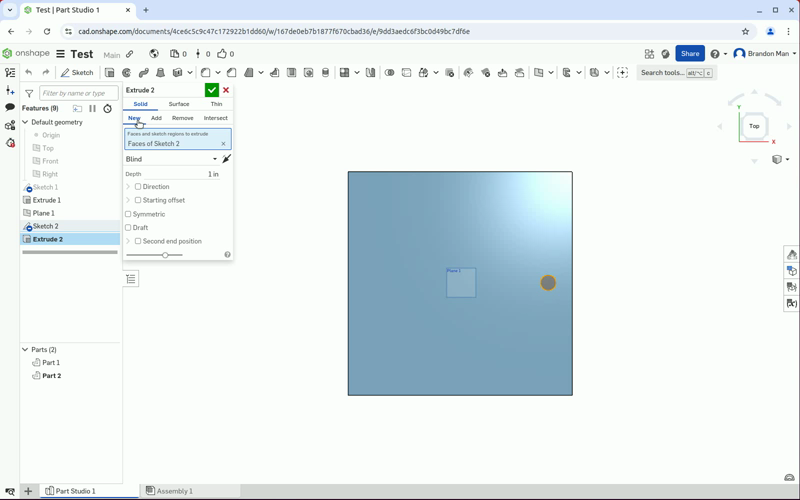
click(137, 120)
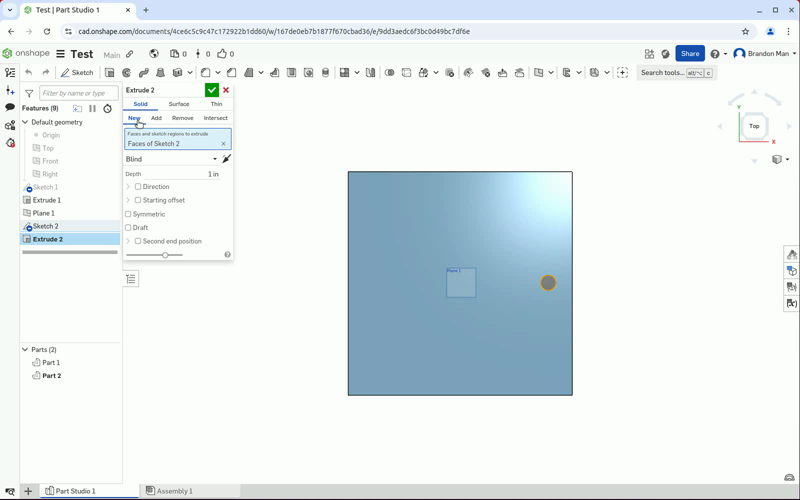
key(tab, 4)
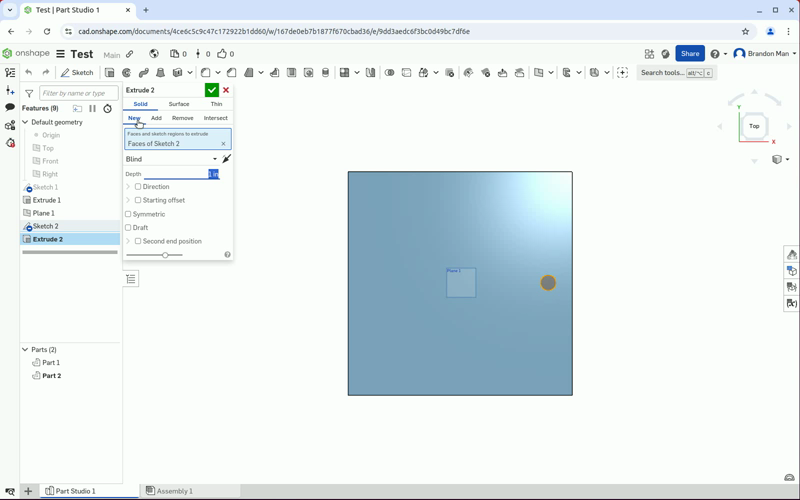
text(9.147)
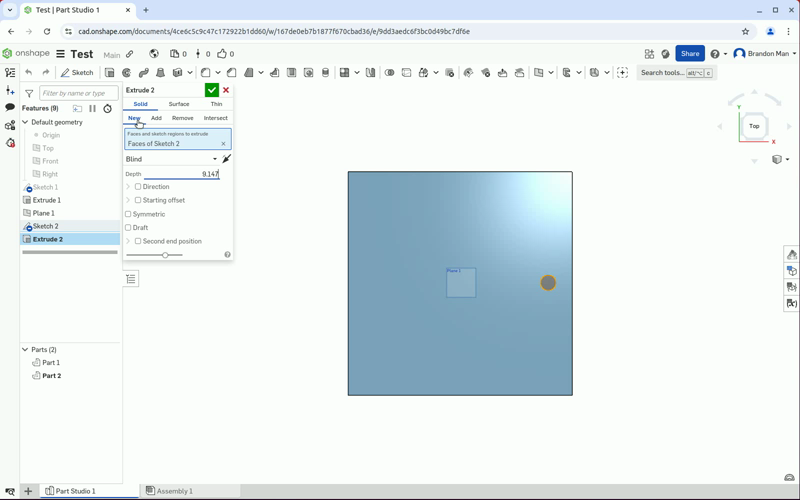
key(enter)
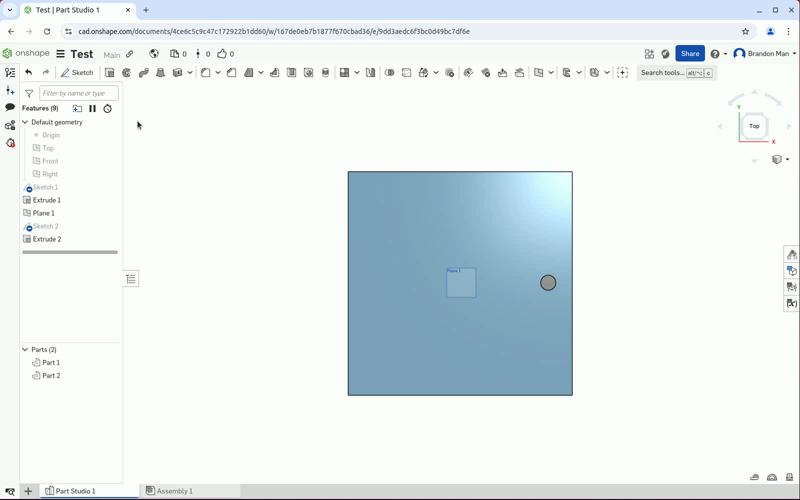
key(shift+h)
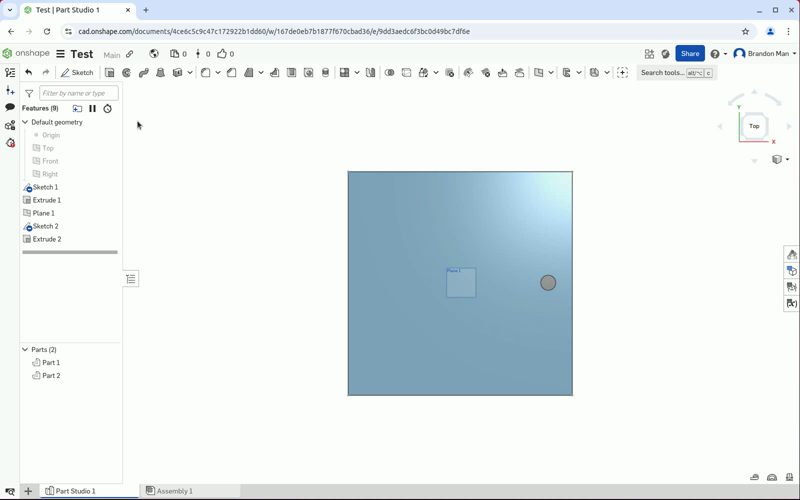
key(shift+h)
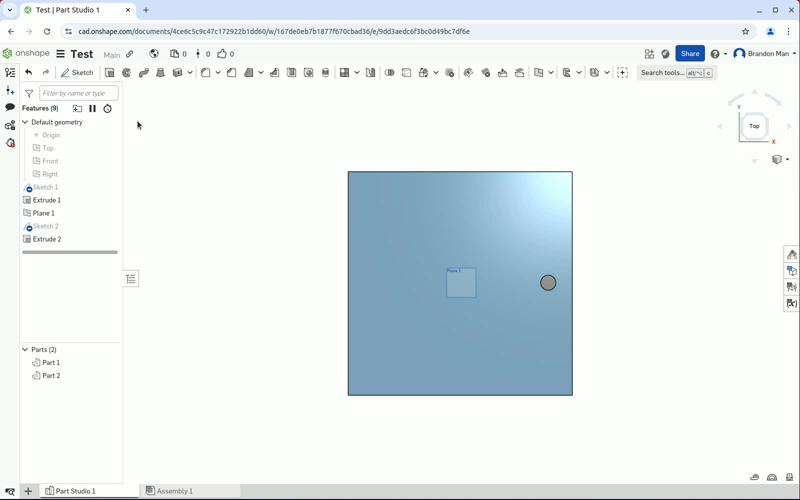
mouse_move(73, 189)
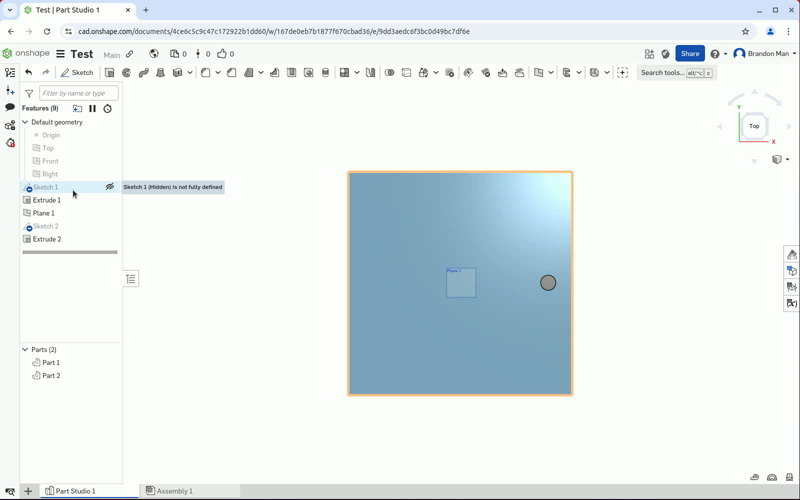
click(73, 189)
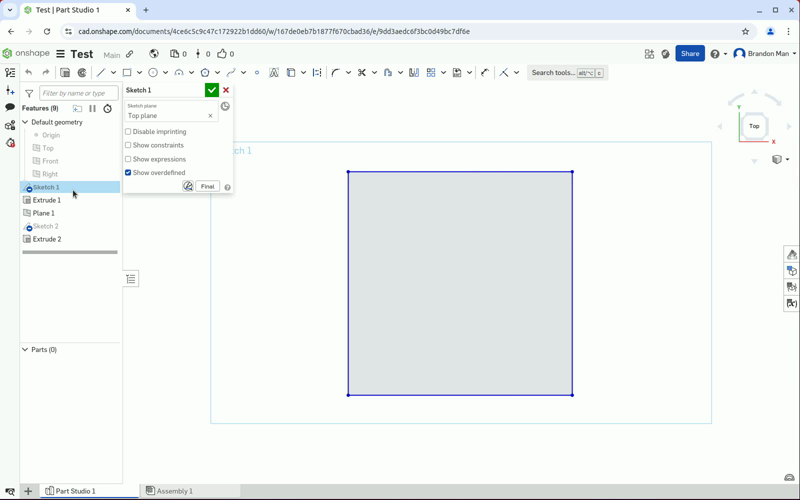
mouse_move(229, 92)
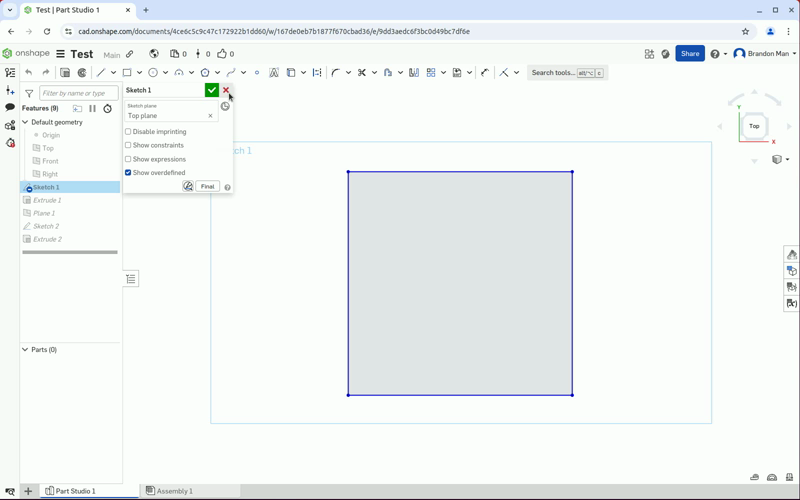
click(229, 92)
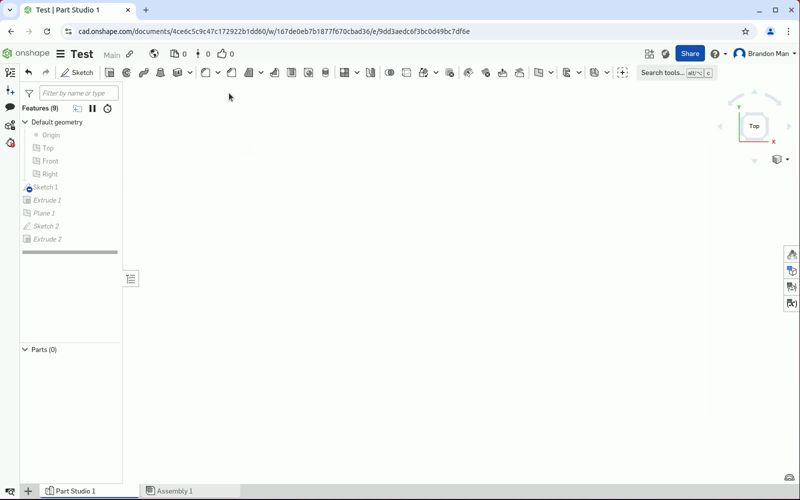
key(shift+s)
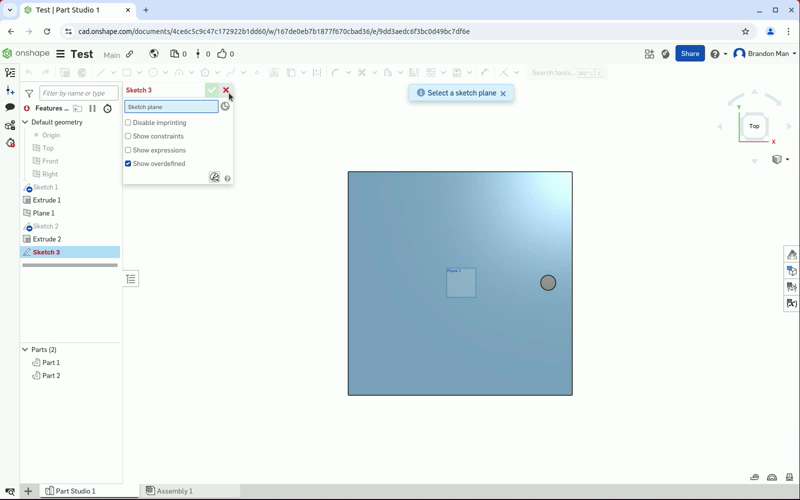
mouse_move(73, 215)
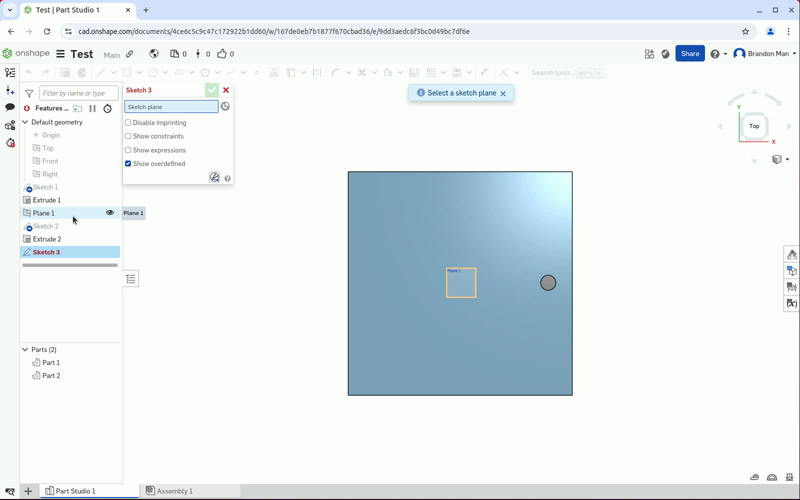
click(73, 215)
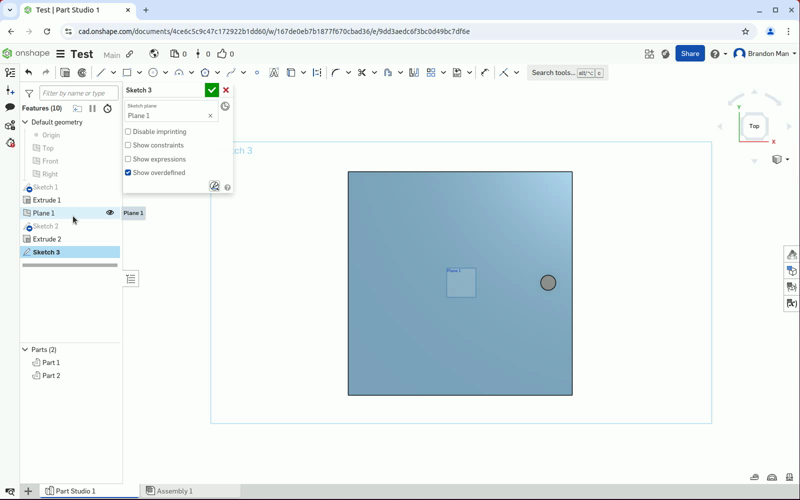
mouse_move(73, 352)
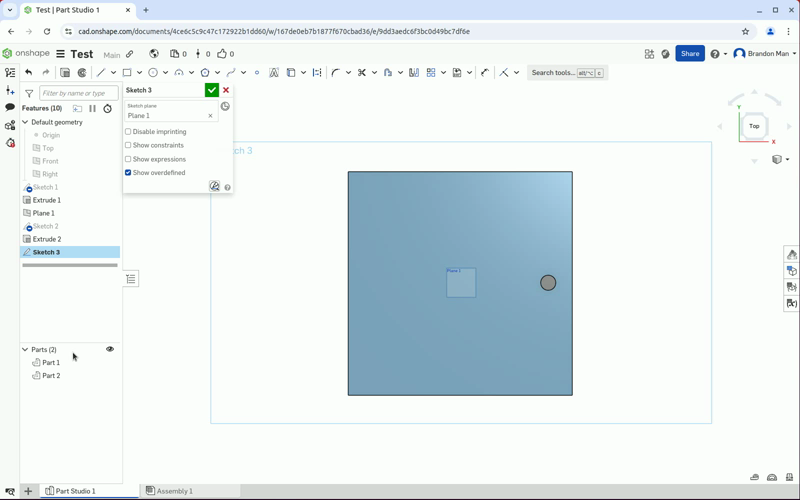
key(y)
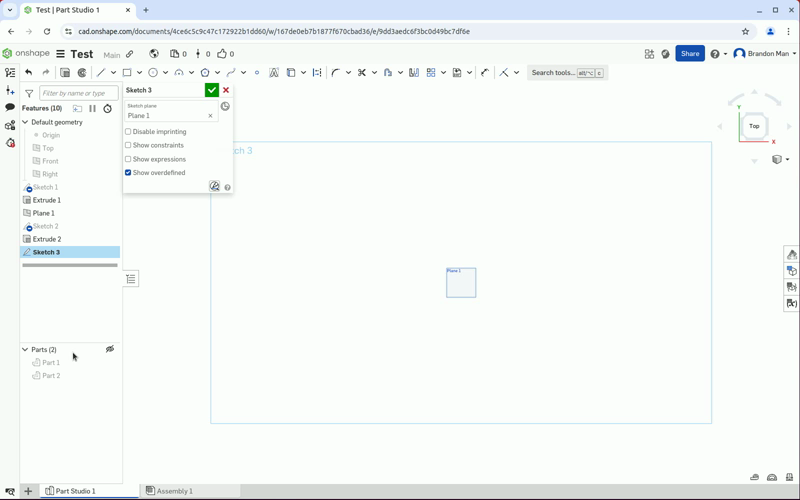
key(c)
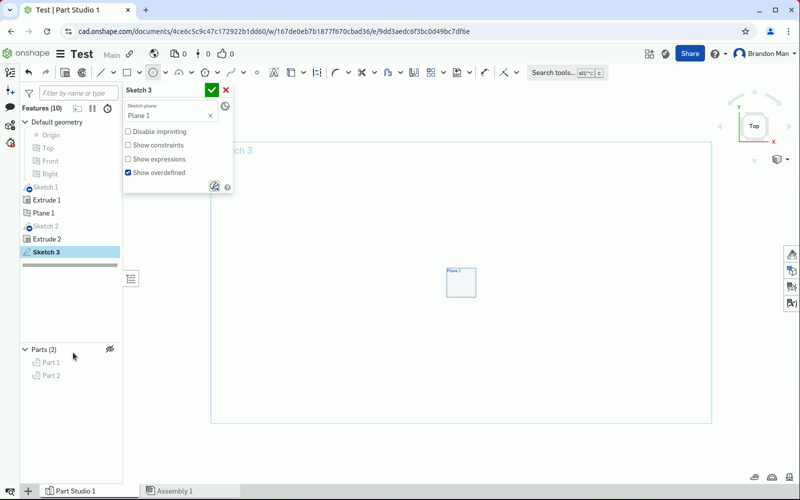
key_down(shift)
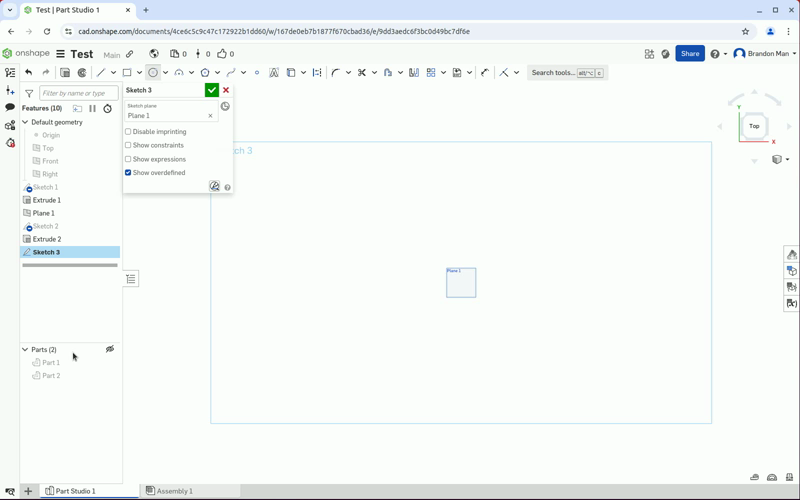
mouse_move(507, 282)
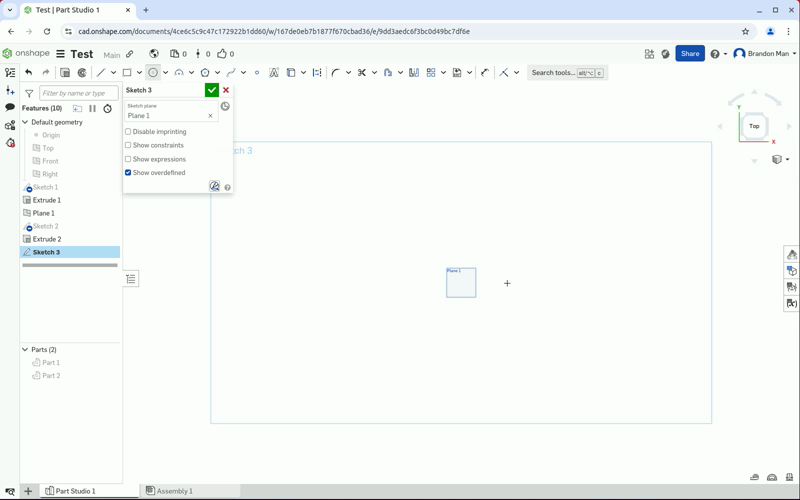
click(507, 282)
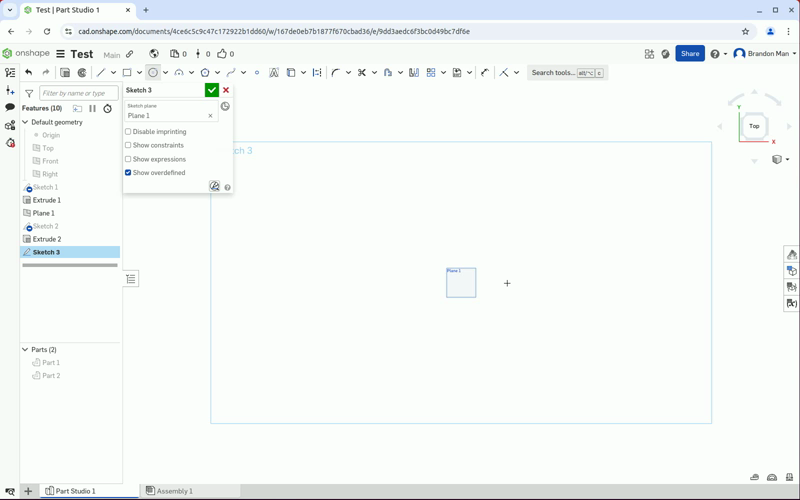
key_up(shift)
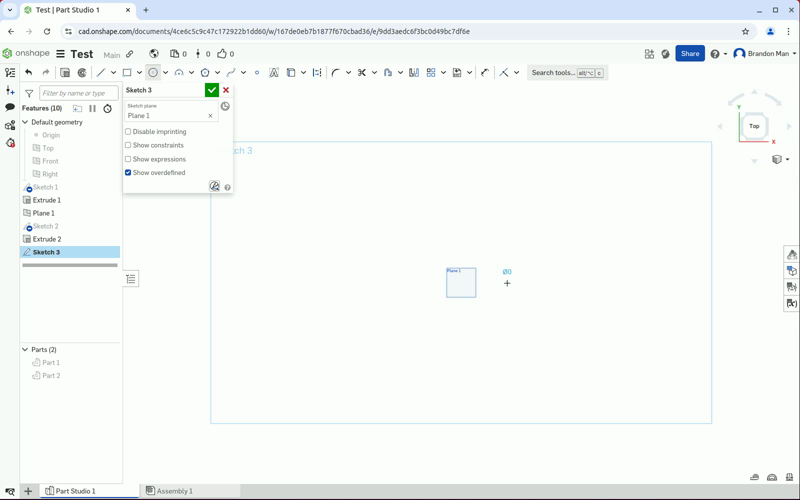
mouse_move(510, 282)
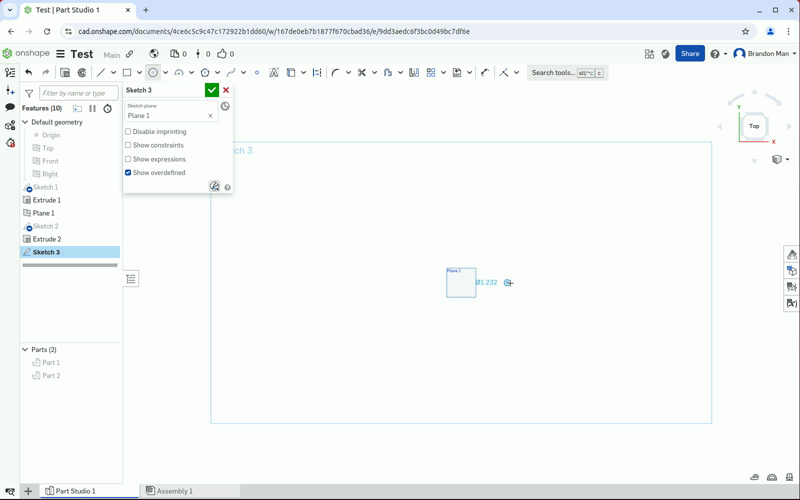
click(510, 282)
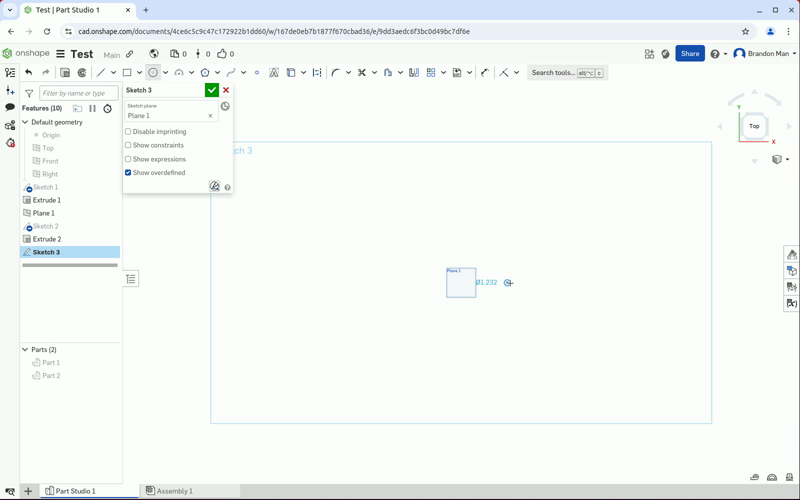
key(esc)
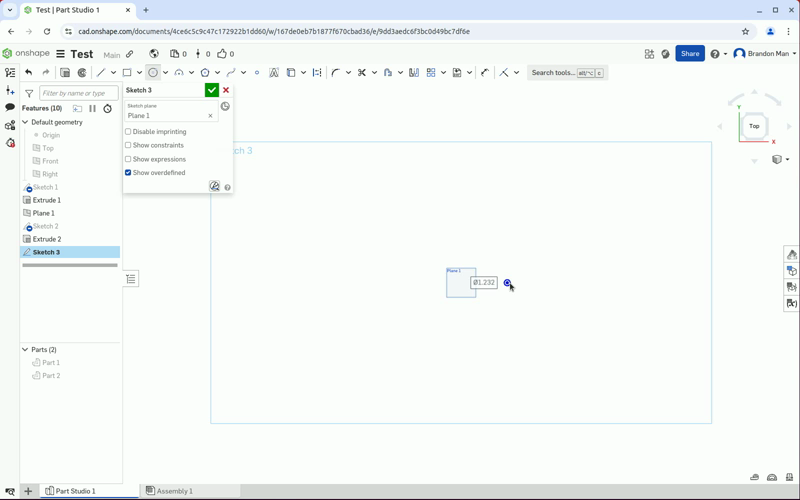
mouse_move(508, 281)
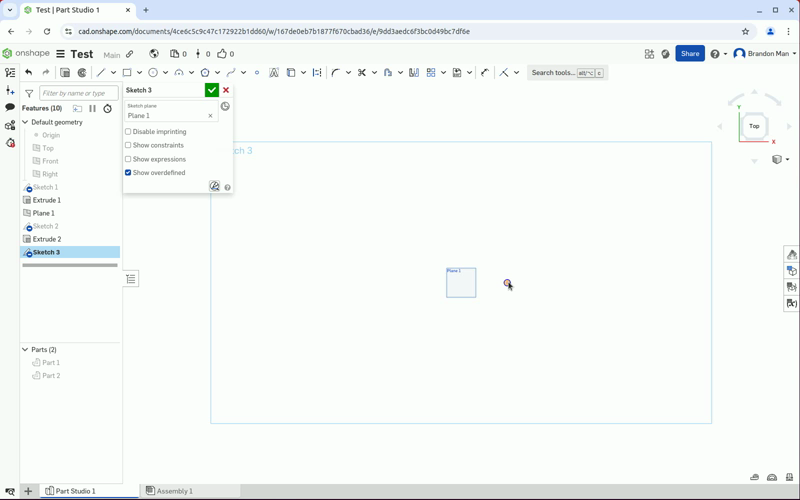
scroll(6)
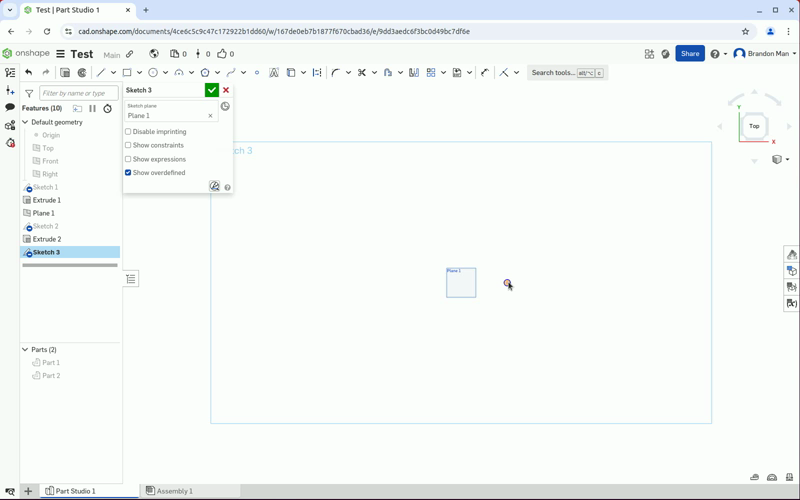
scroll(6)
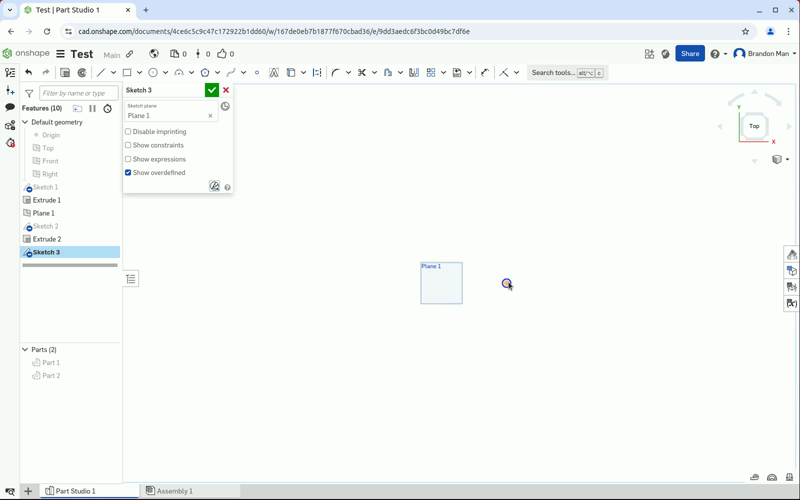
scroll(6)
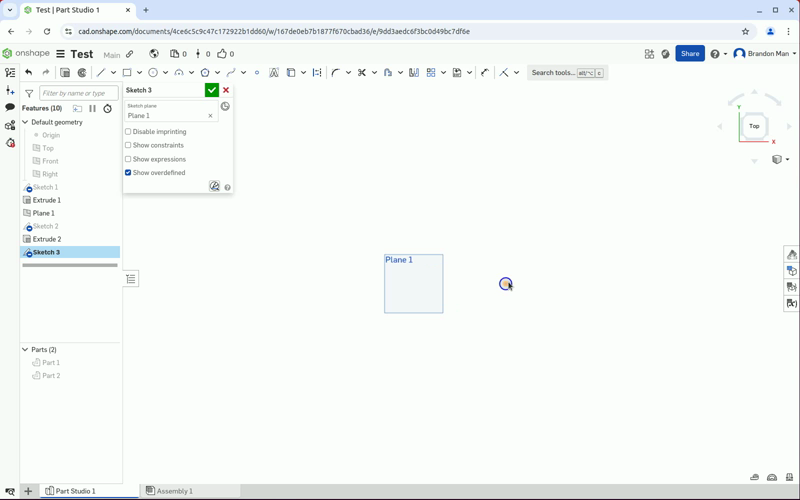
scroll(6)
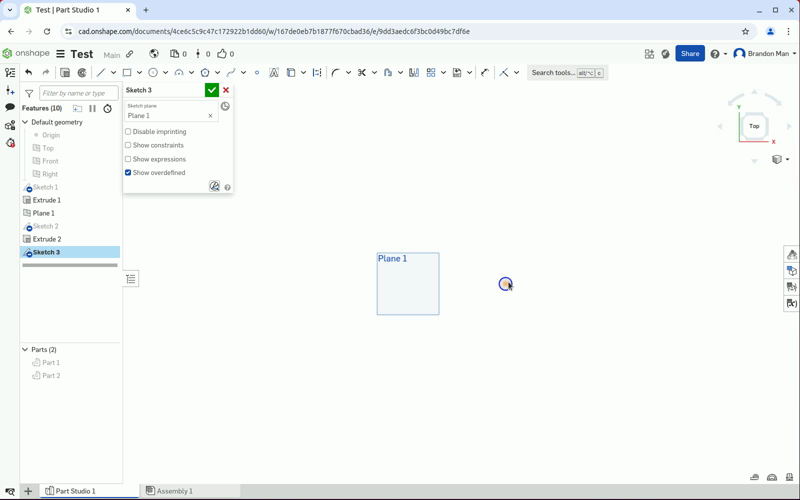
scroll(6)
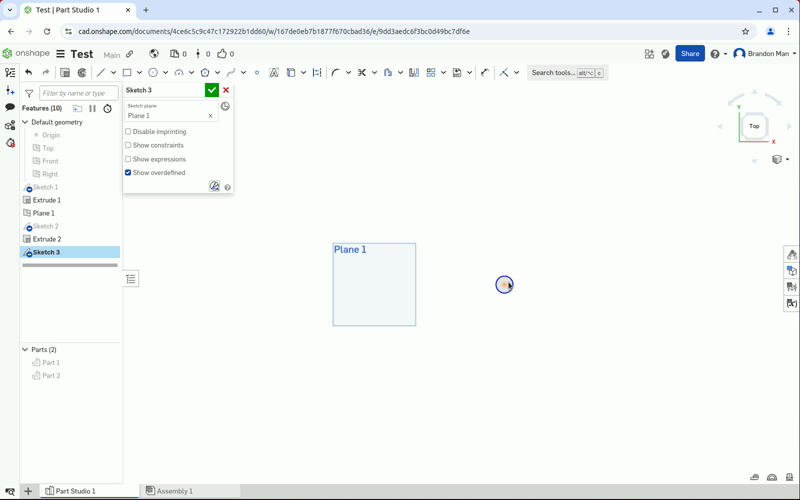
scroll(6)
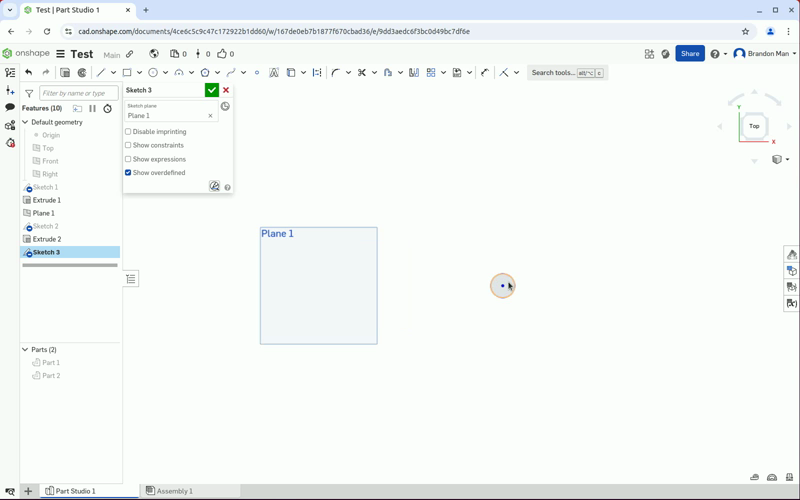
scroll(6)
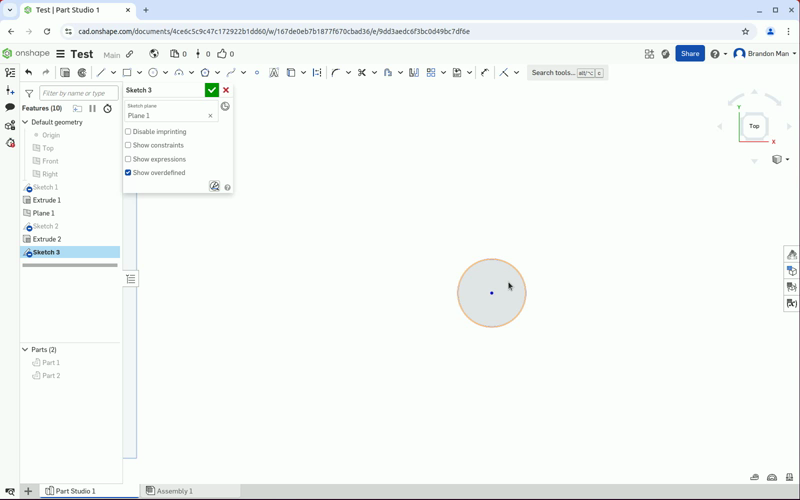
click(508, 281)
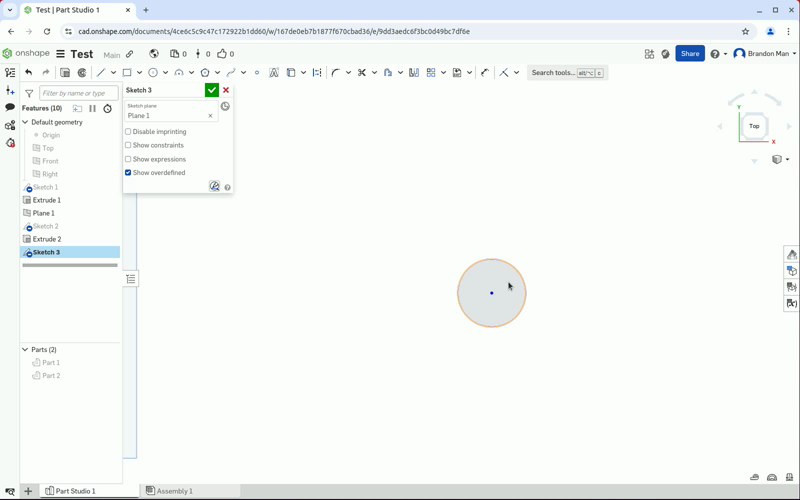
scroll(-6)
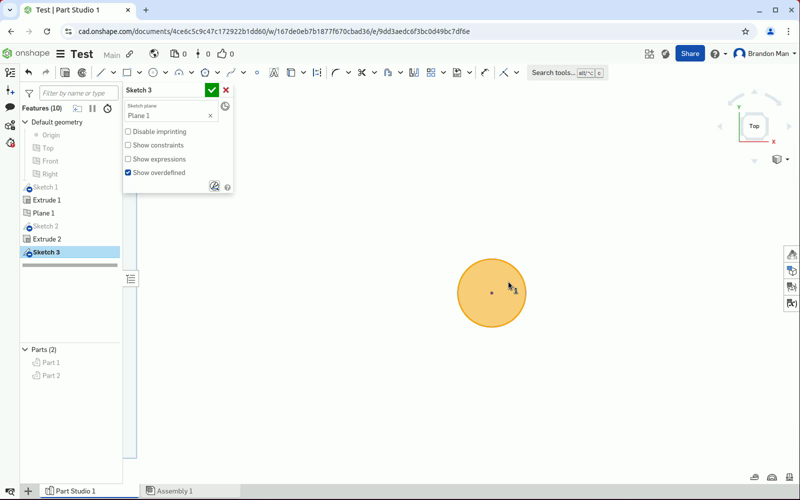
scroll(-6)
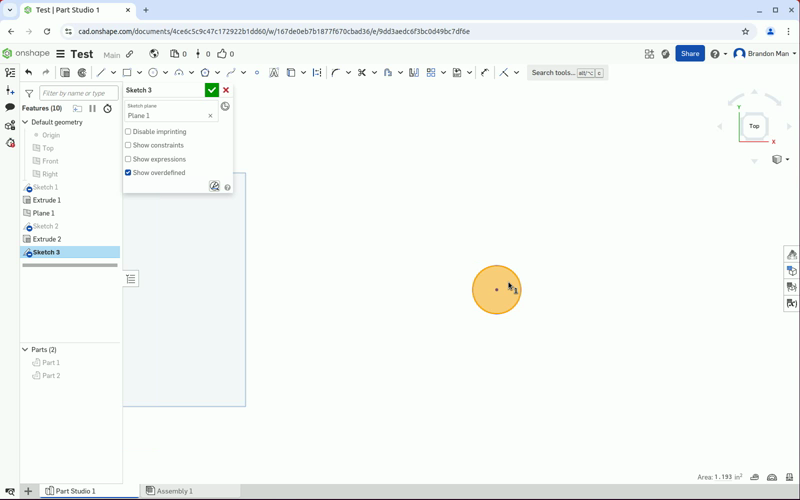
scroll(-6)
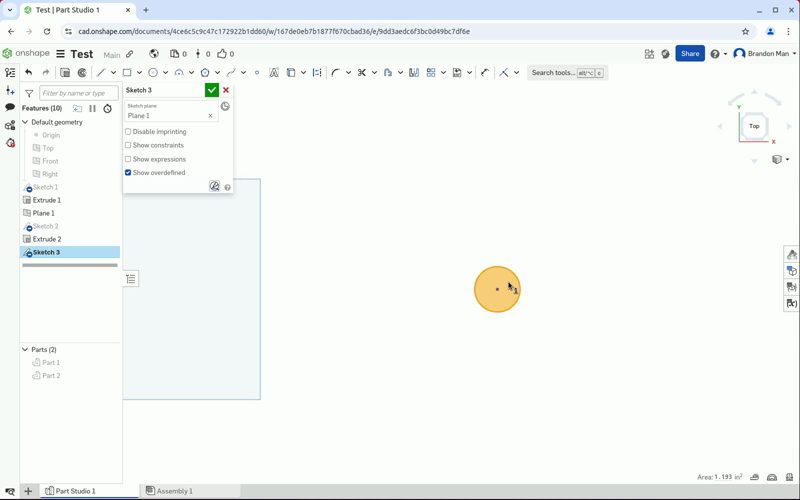
scroll(-6)
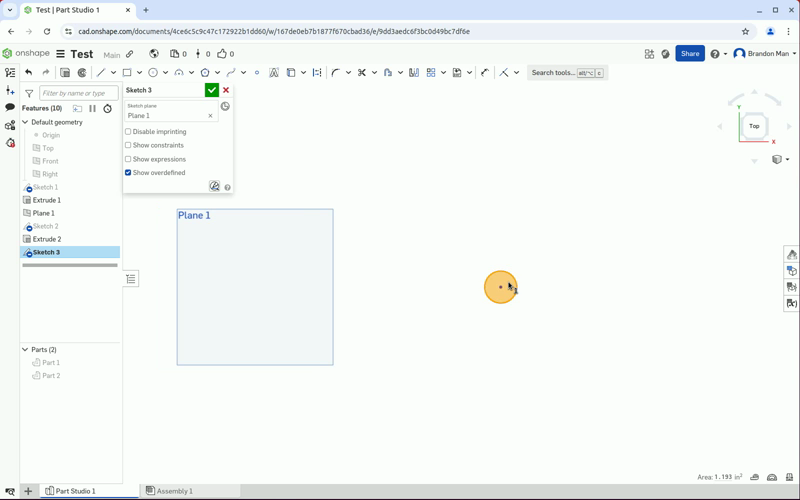
scroll(-6)
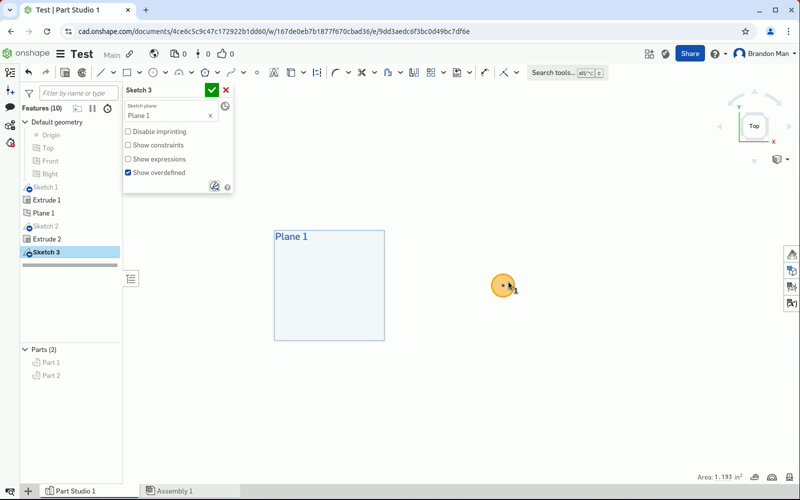
scroll(-6)
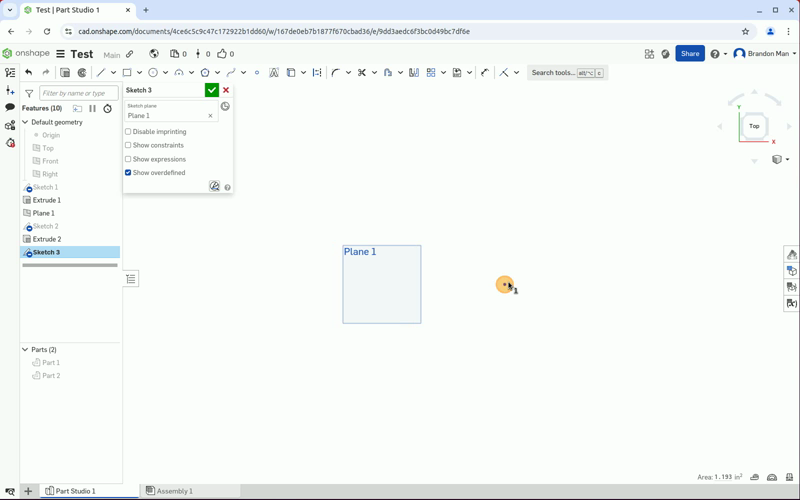
scroll(-6)
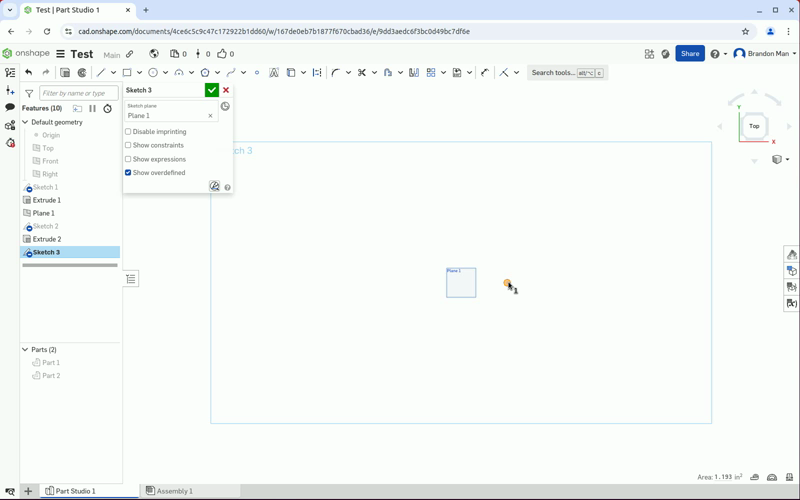
mouse_move(73, 352)
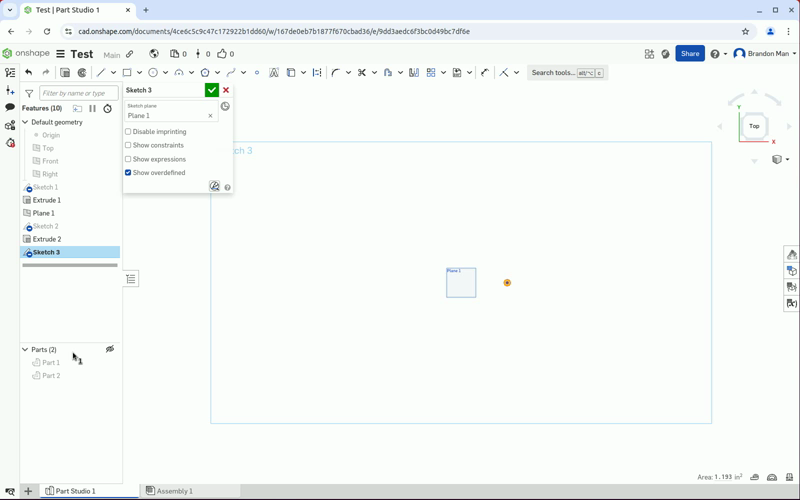
key(shift+y)
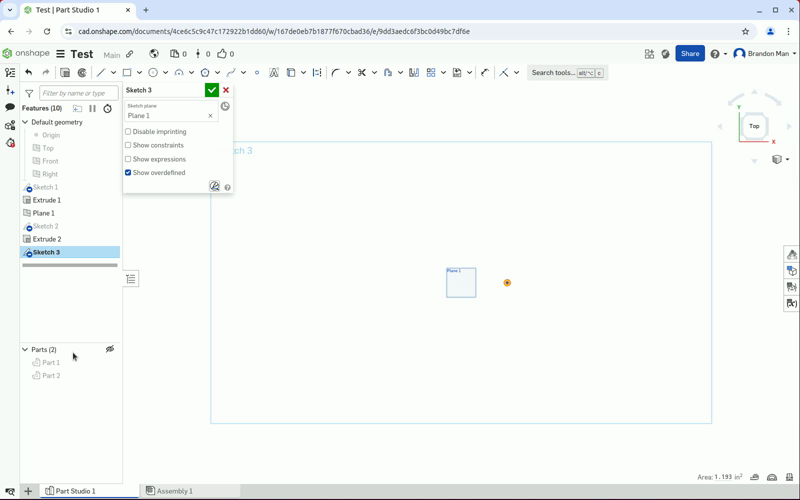
key(shift+e)
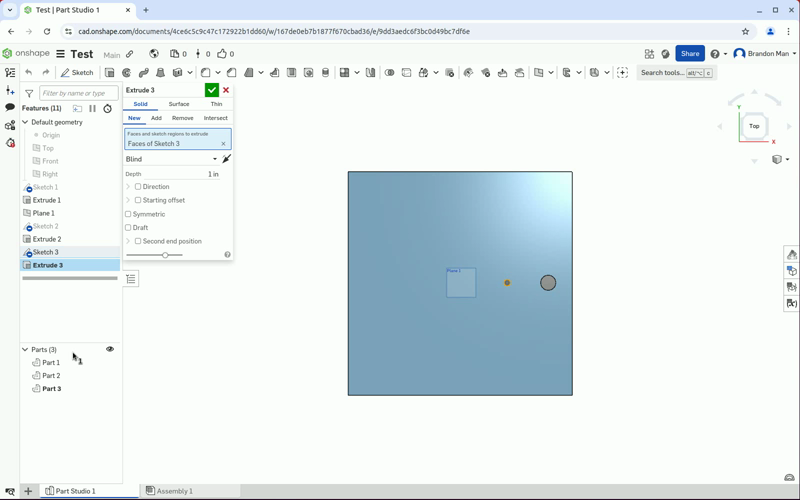
mouse_move(143, 106)
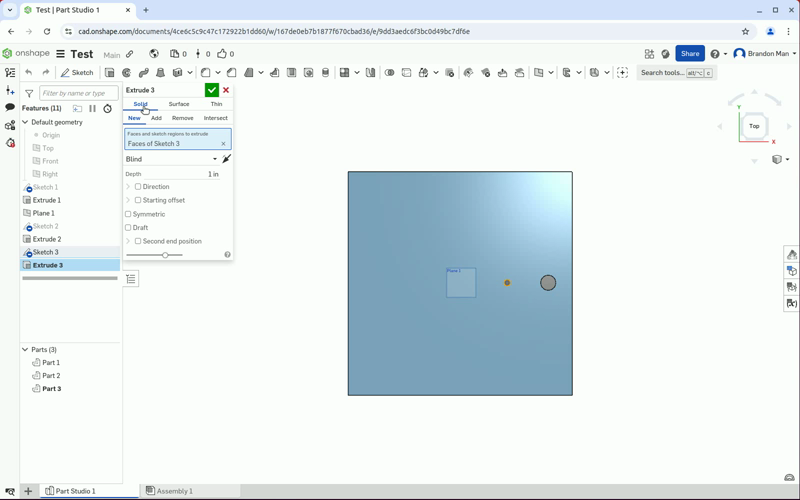
click(143, 106)
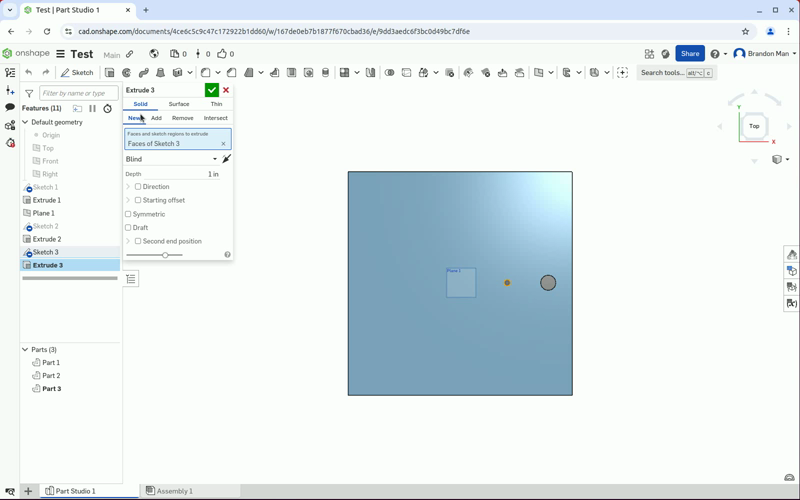
mouse_move(137, 120)
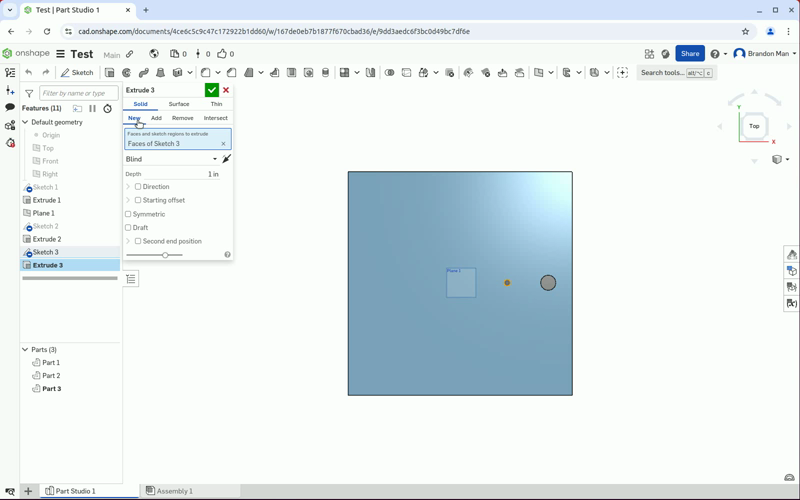
click(137, 120)
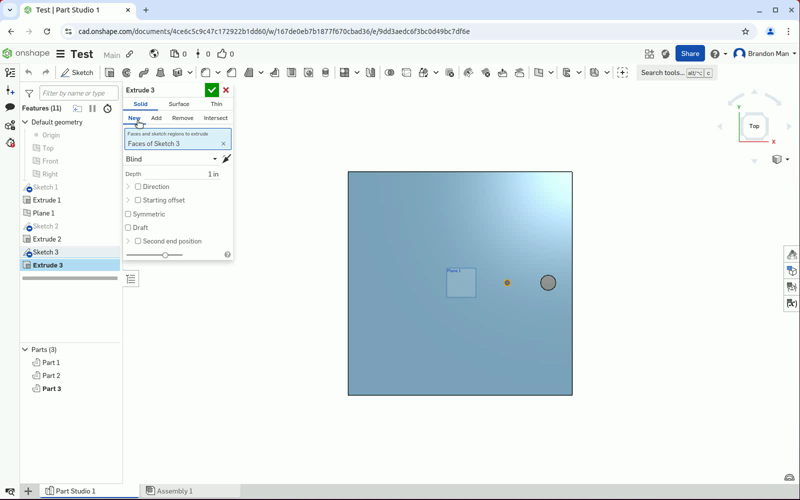
key(tab, 4)
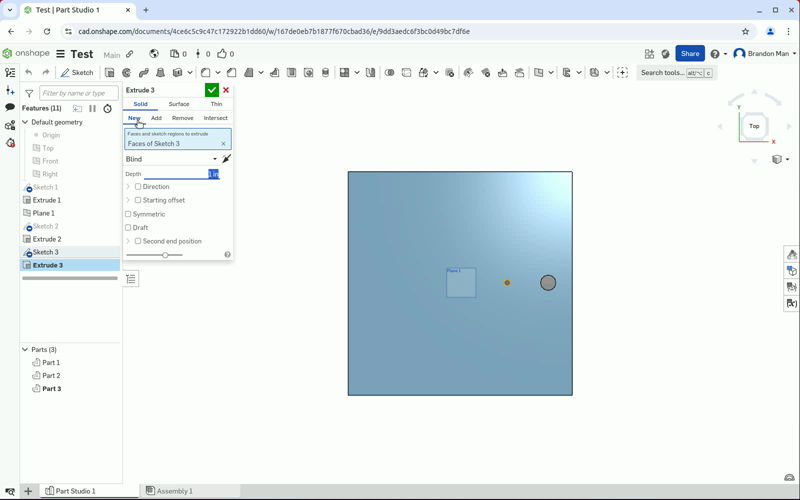
text(9.147)
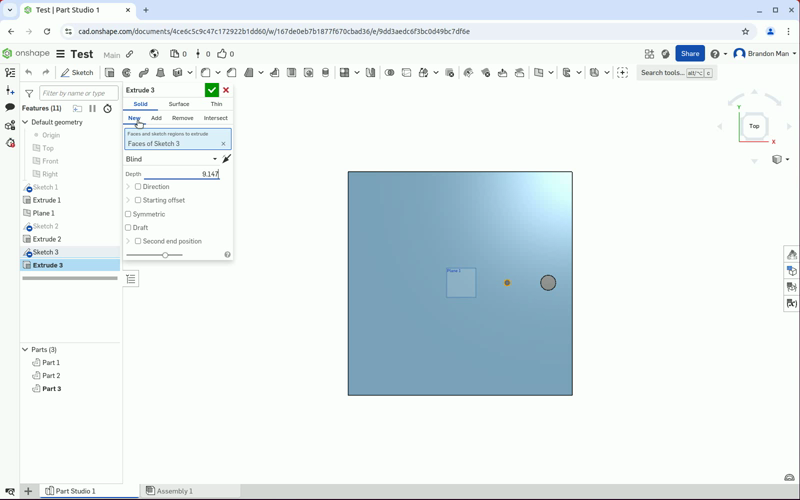
key(enter)
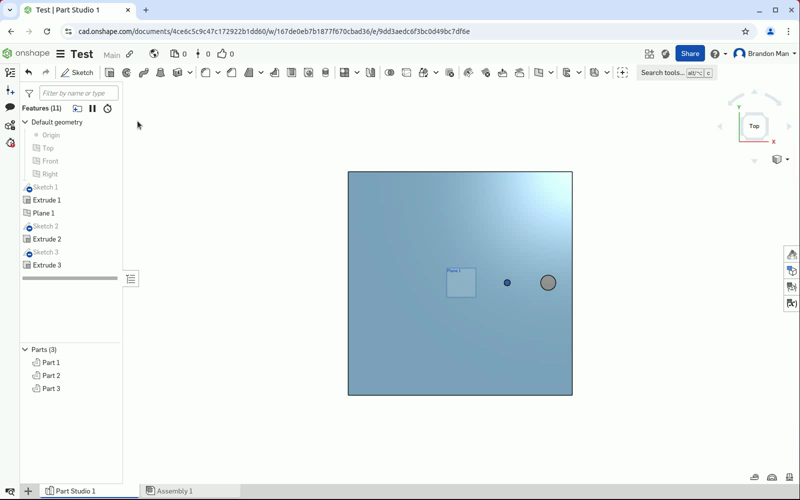
key(shift+h)
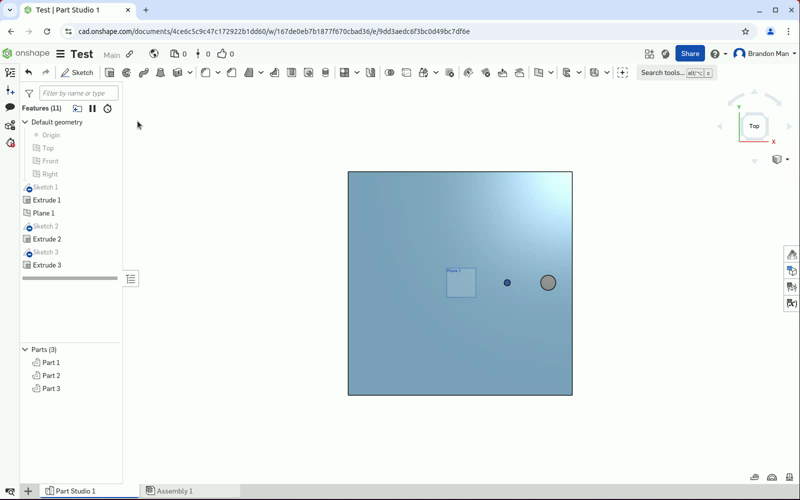
key(shift+h)
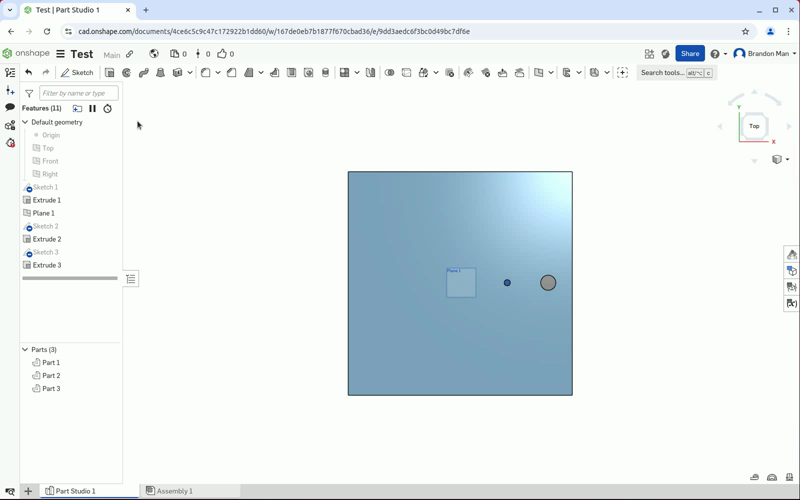
mouse_move(73, 189)
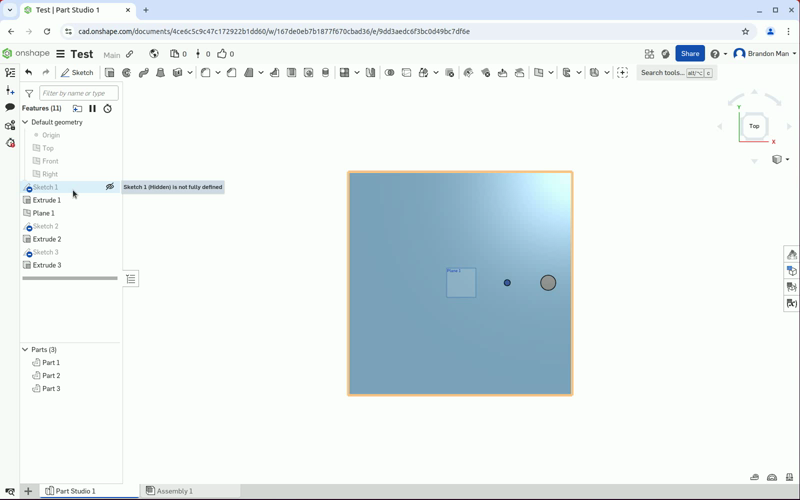
click(73, 189)
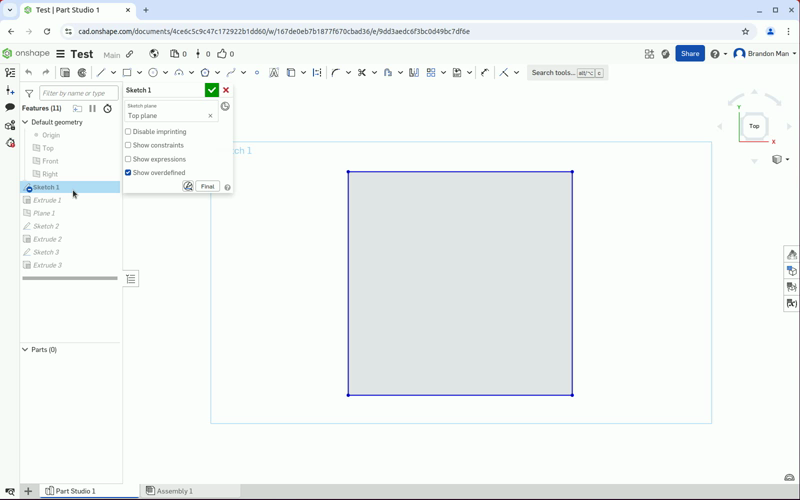
mouse_move(229, 92)
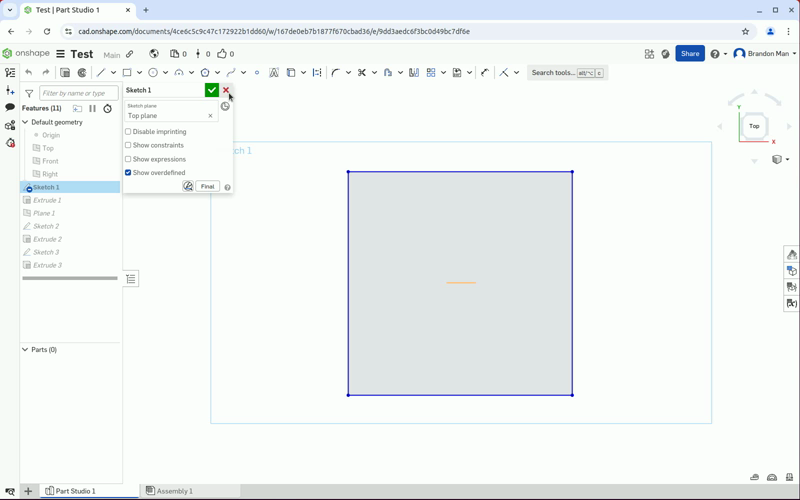
click(229, 92)
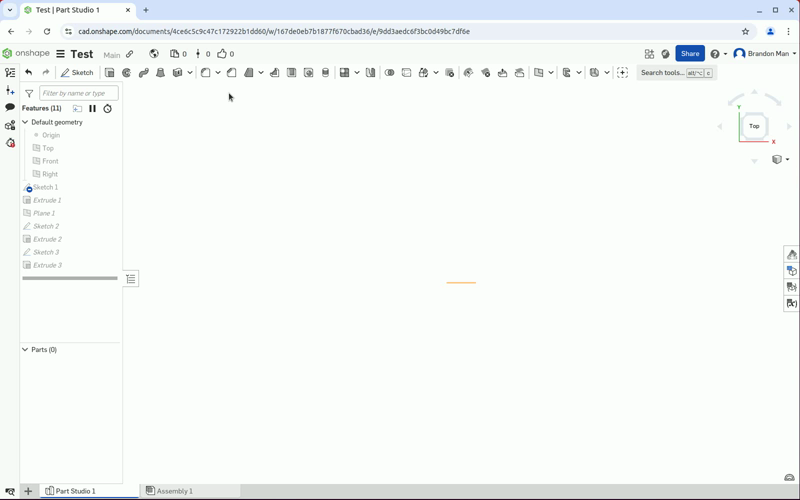
key(shift+s)
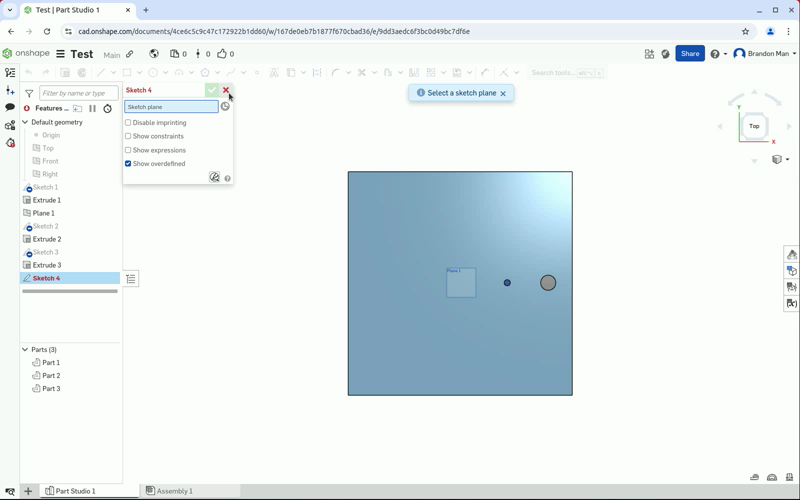
mouse_move(73, 215)
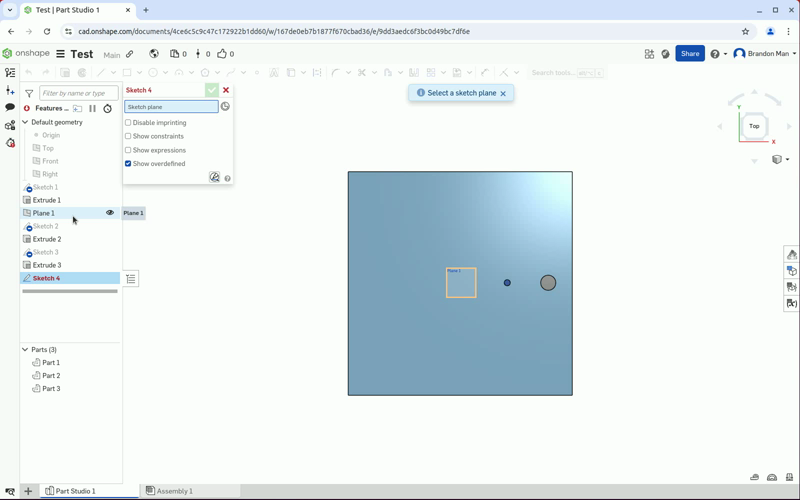
click(73, 215)
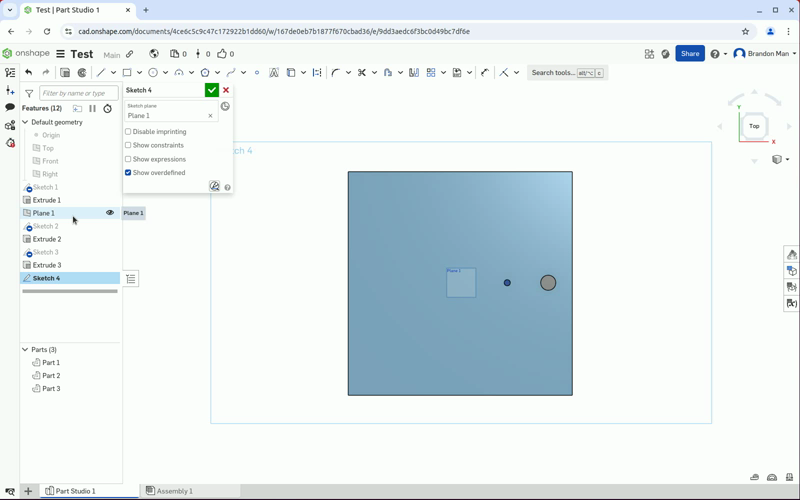
mouse_move(73, 352)
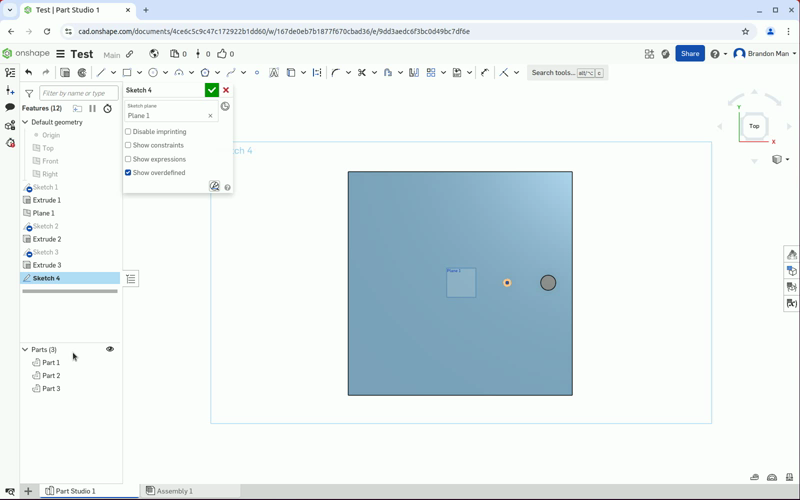
key(y)
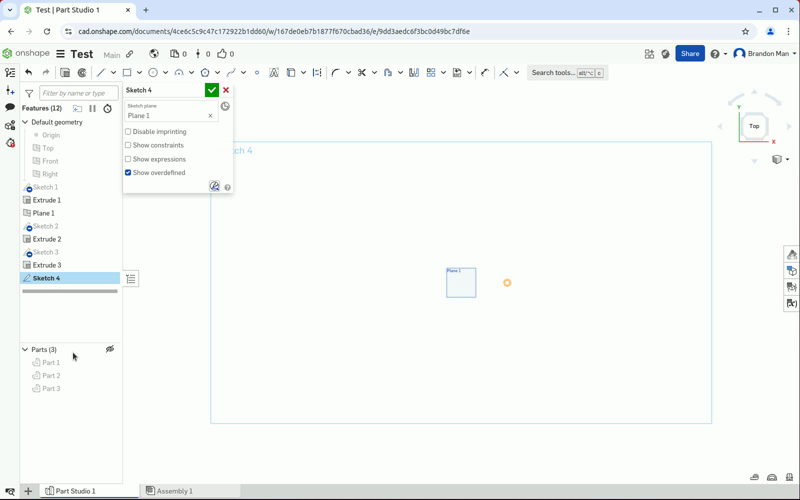
key(c)
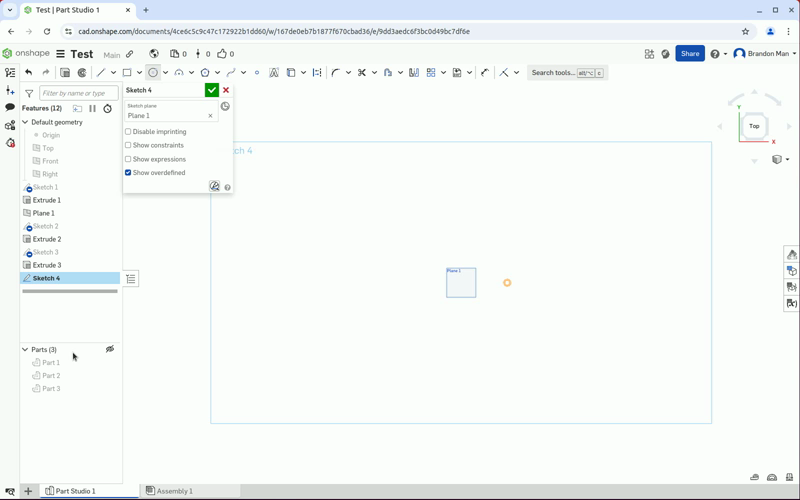
key_down(shift)
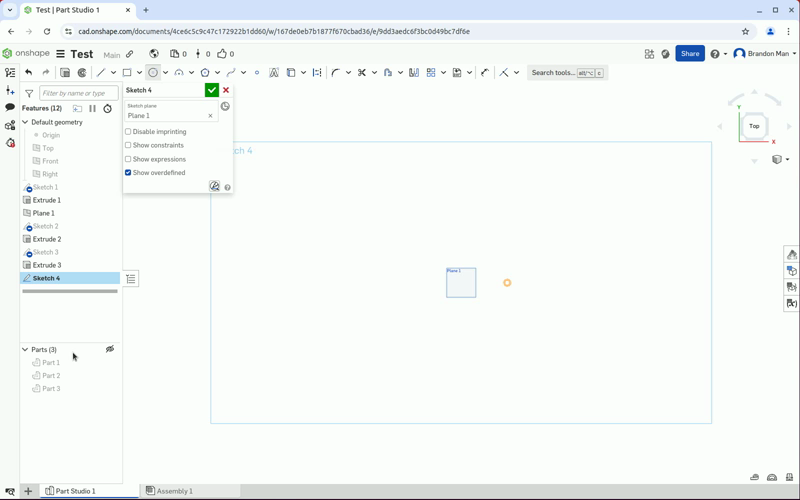
mouse_move(484, 282)
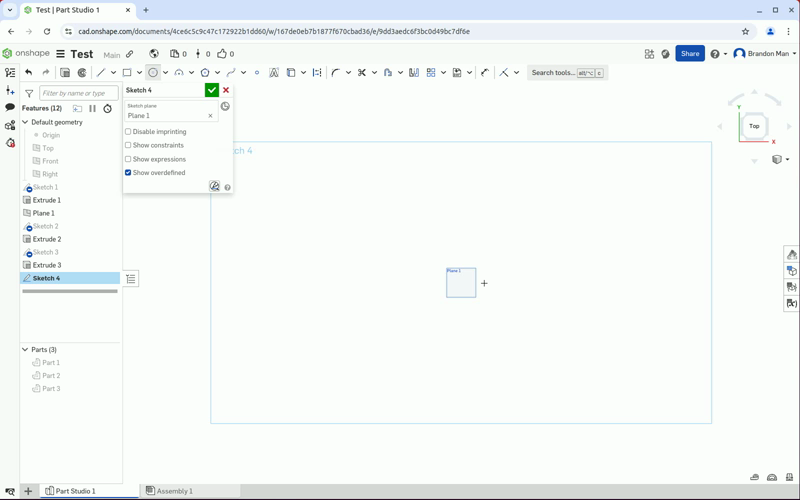
click(484, 282)
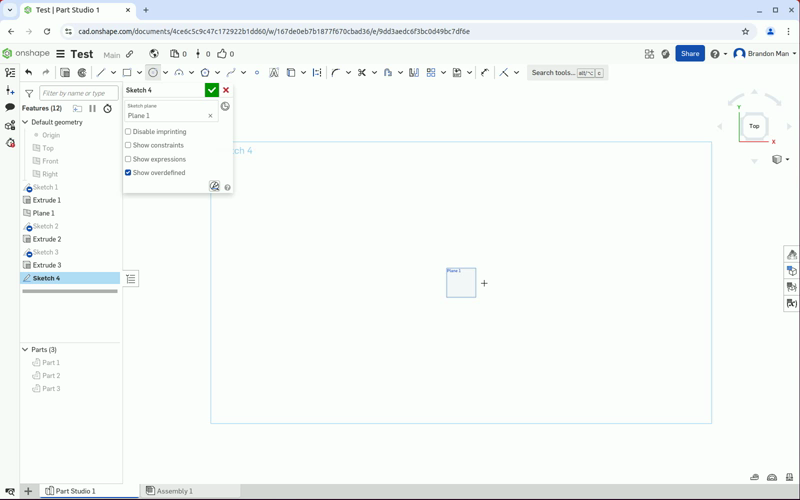
key_up(shift)
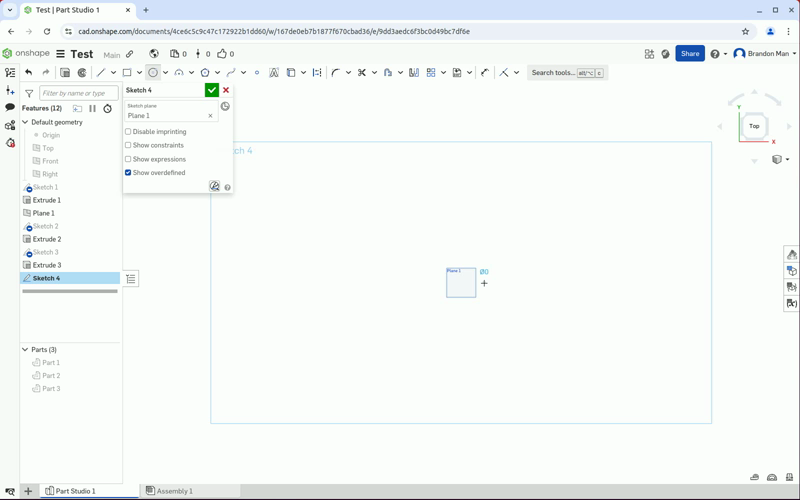
mouse_move(486, 282)
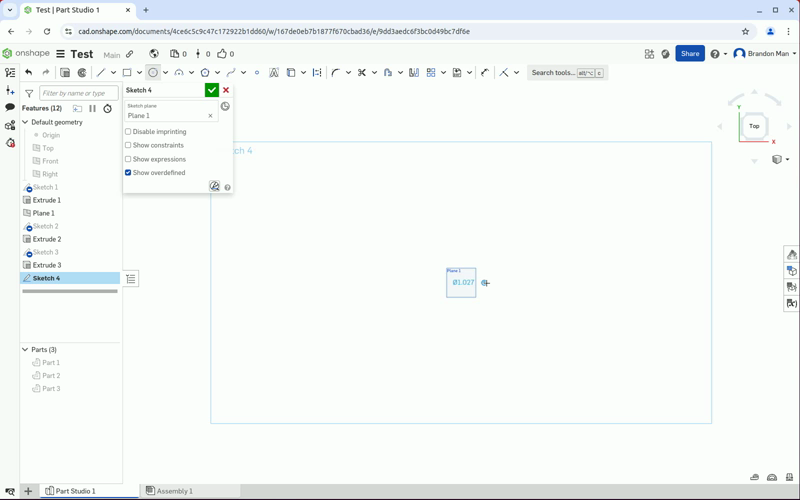
scroll(6)
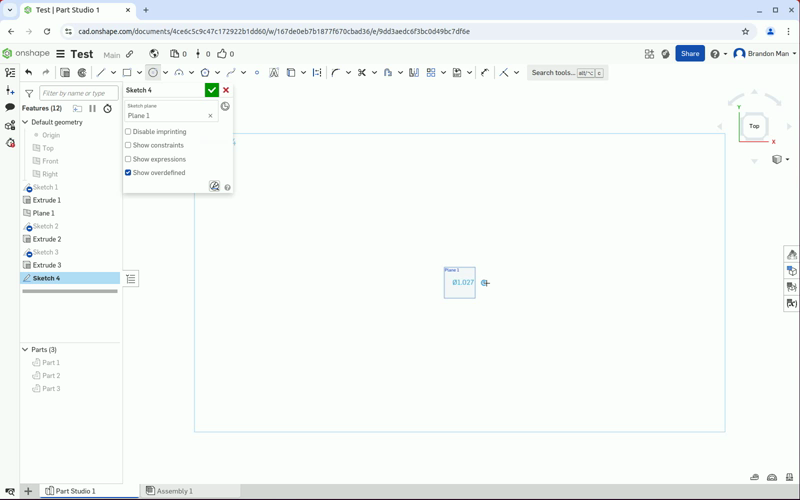
scroll(6)
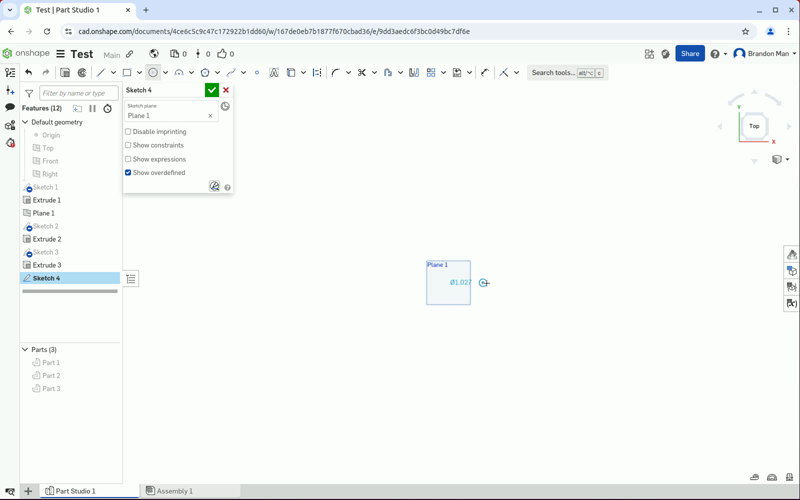
scroll(6)
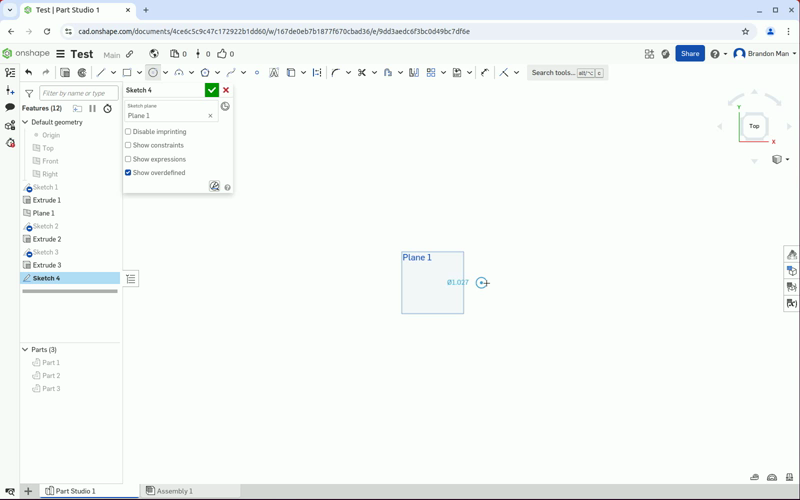
scroll(6)
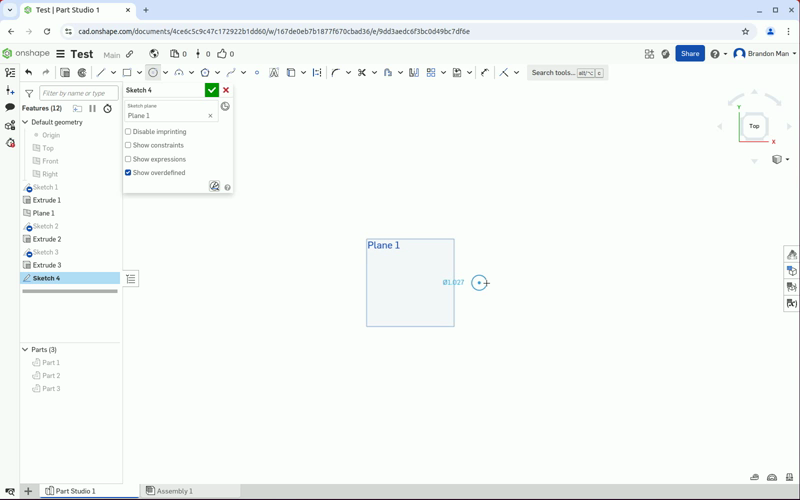
scroll(6)
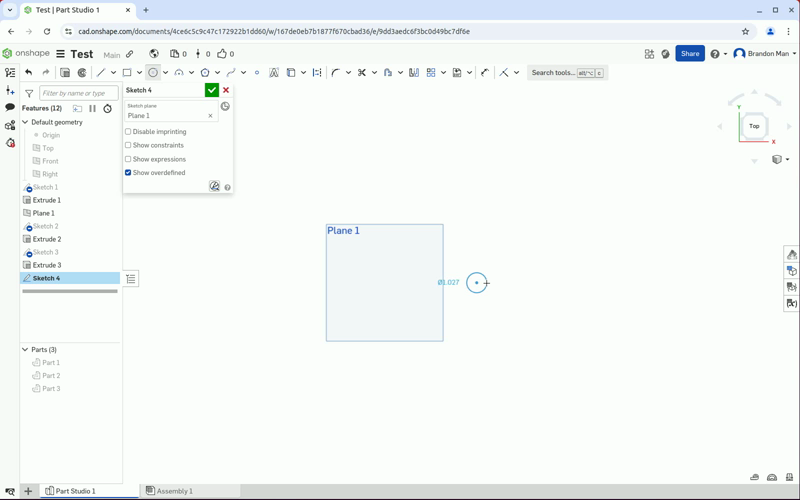
scroll(6)
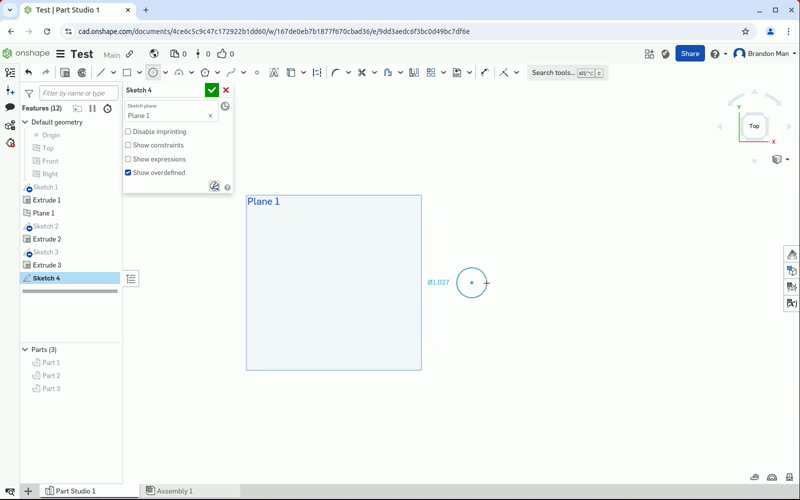
scroll(6)
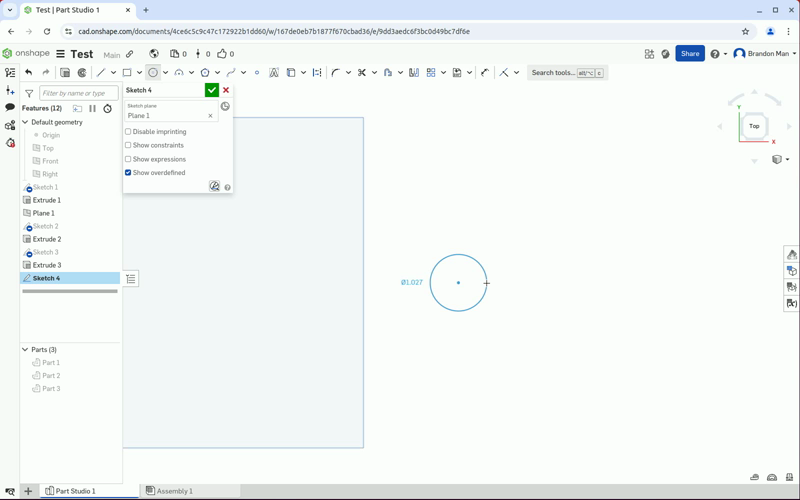
click(486, 282)
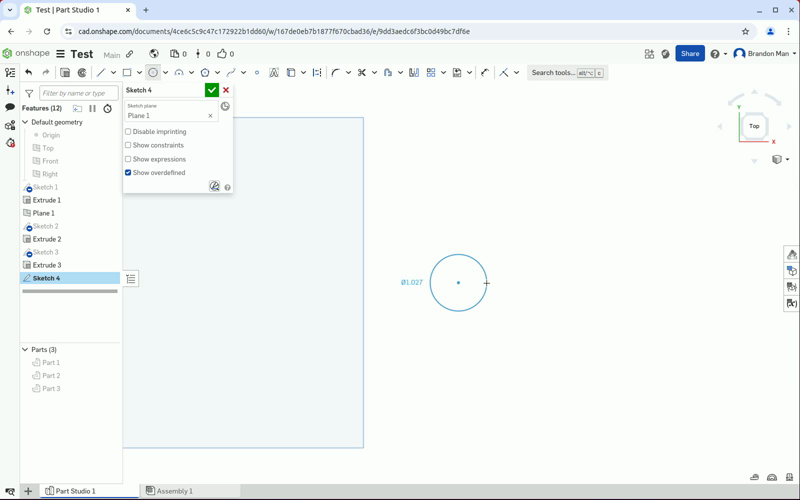
scroll(-6)
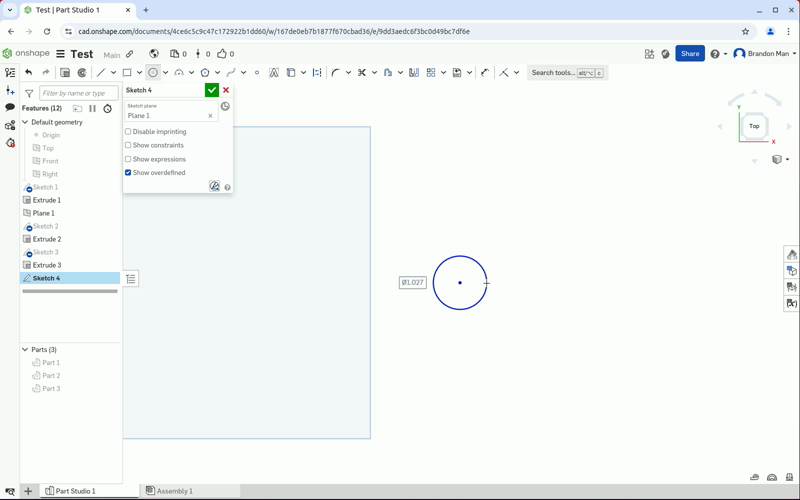
scroll(-6)
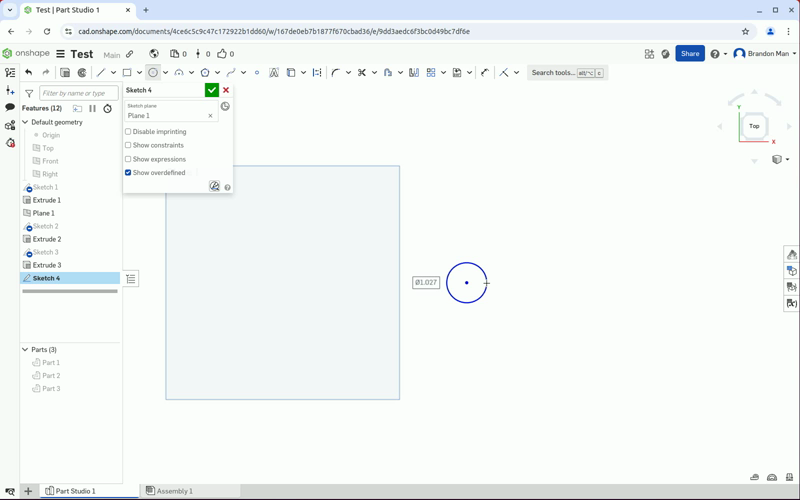
scroll(-6)
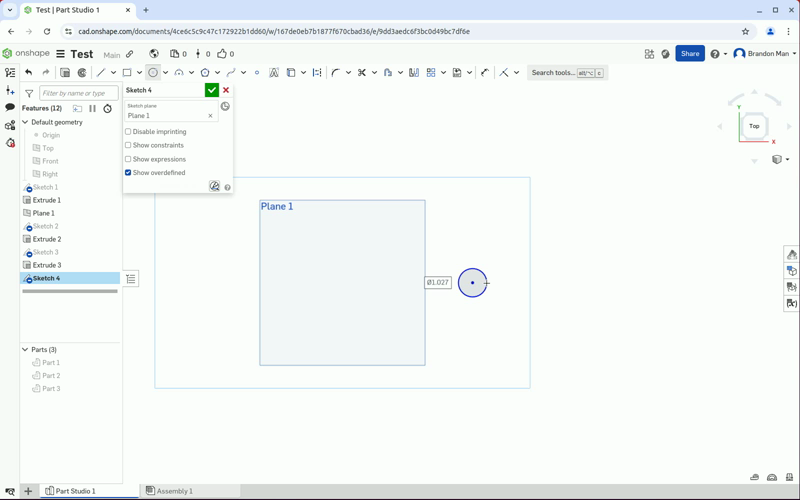
scroll(-6)
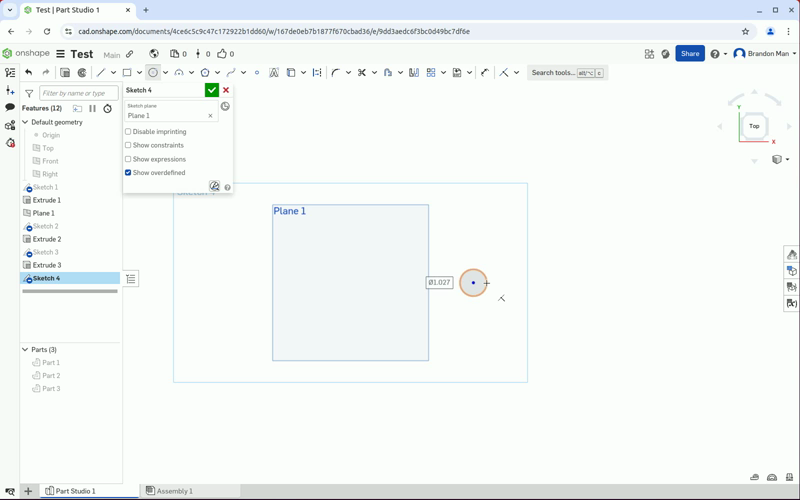
scroll(-6)
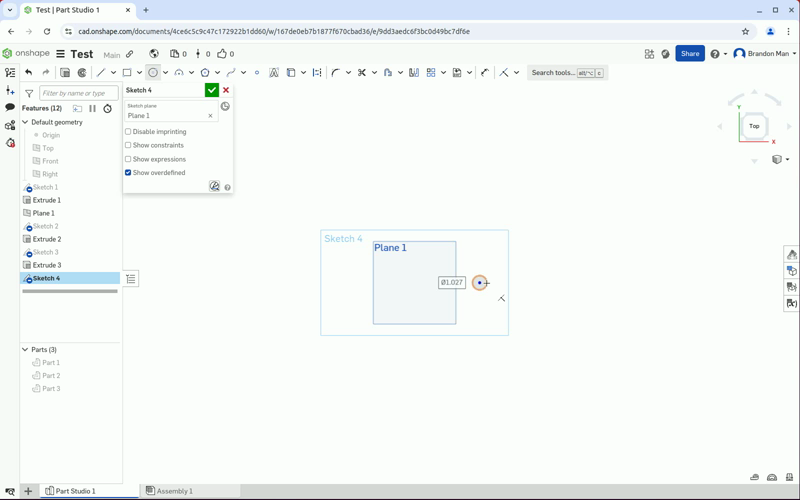
scroll(-6)
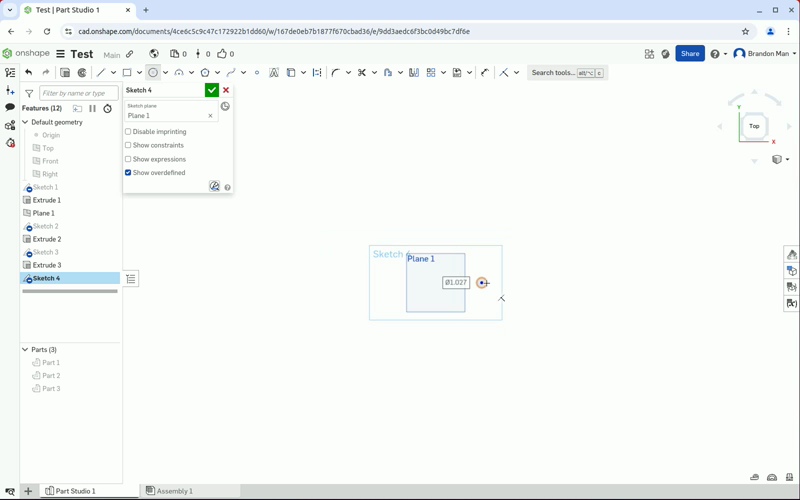
scroll(-6)
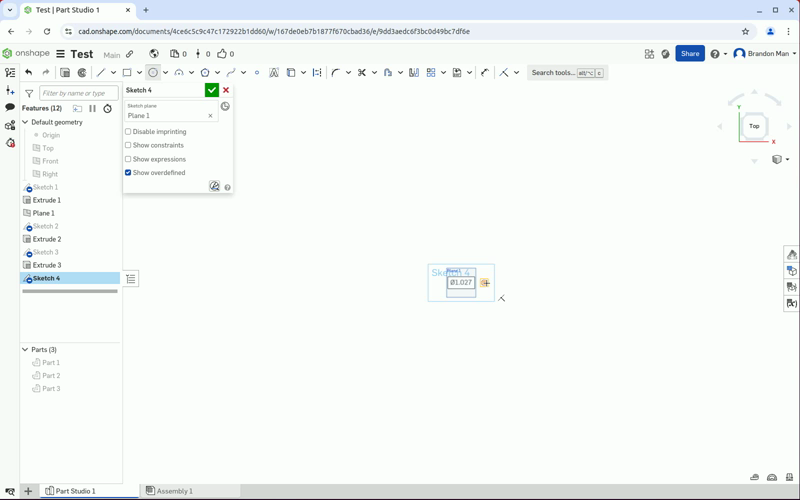
key(esc)
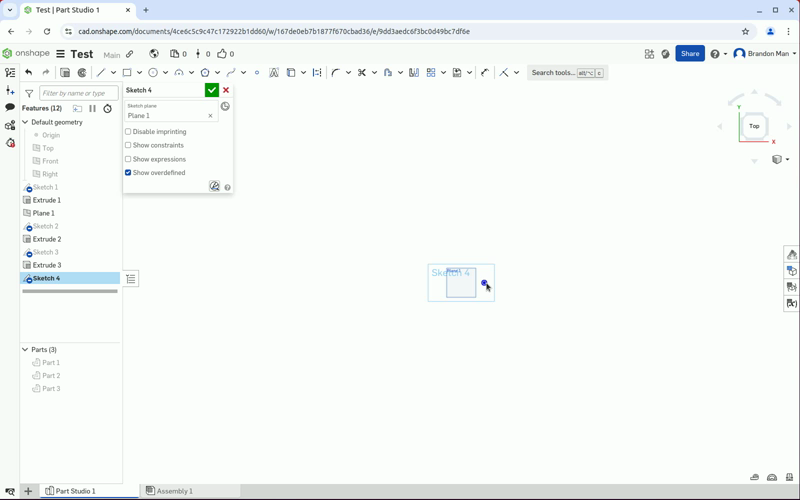
mouse_move(484, 283)
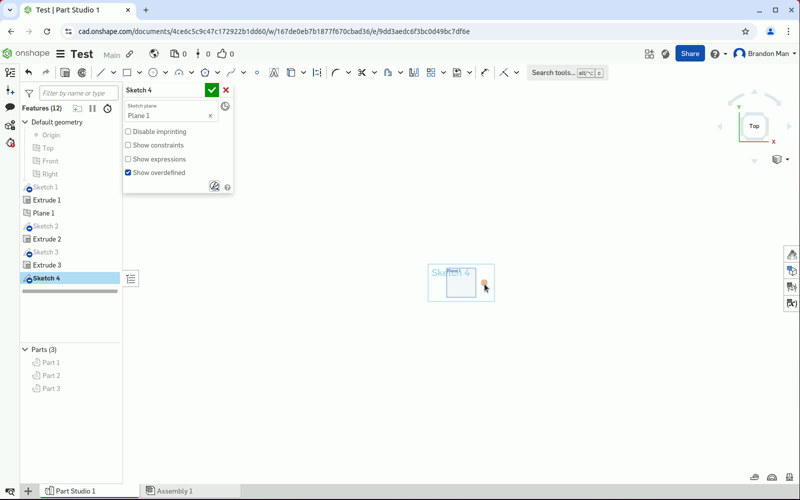
scroll(6)
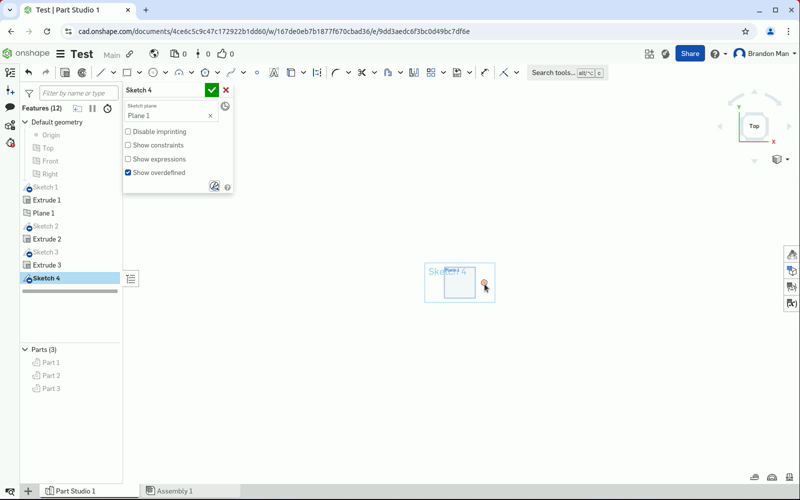
scroll(6)
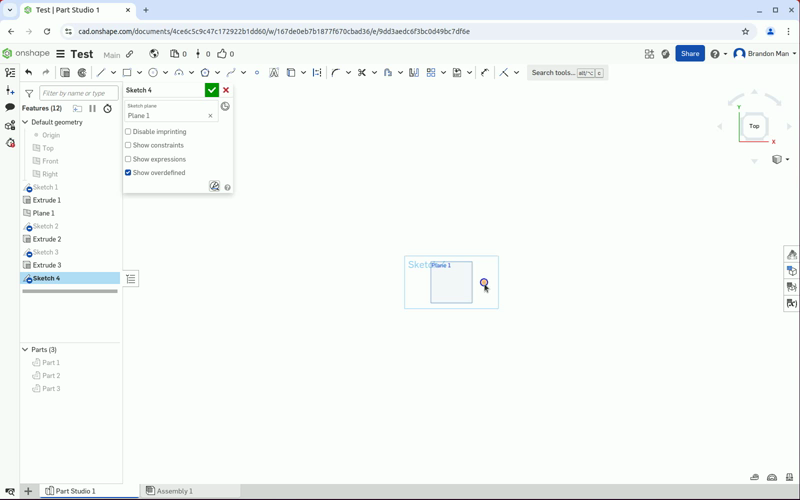
scroll(6)
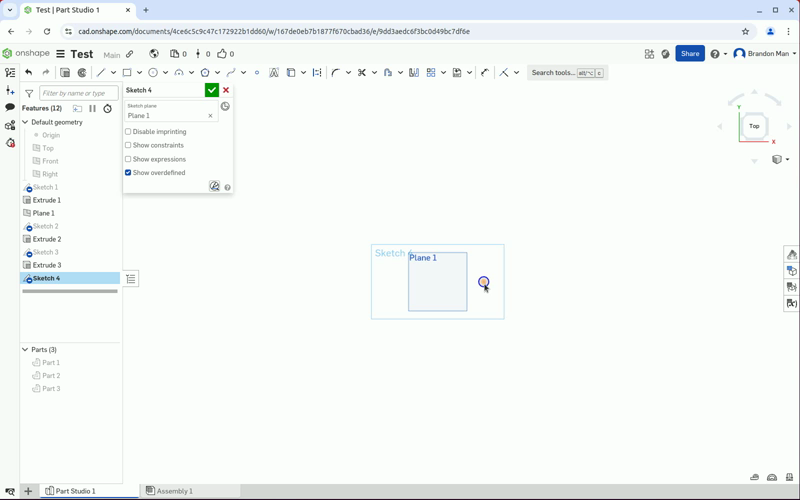
scroll(6)
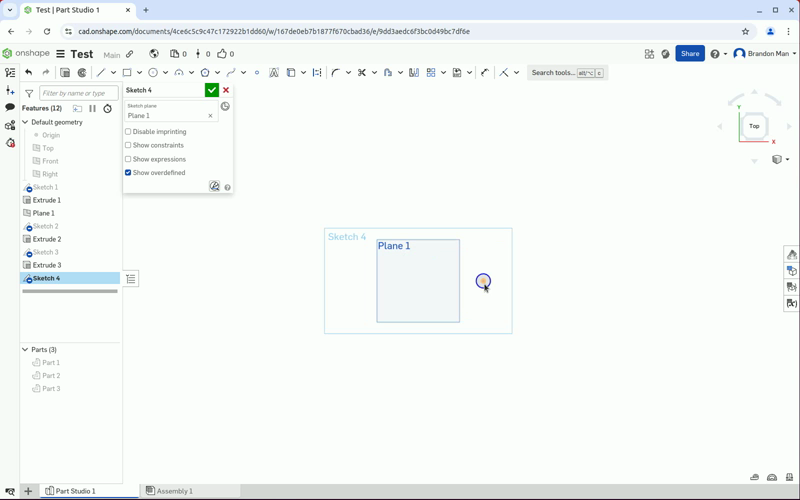
scroll(6)
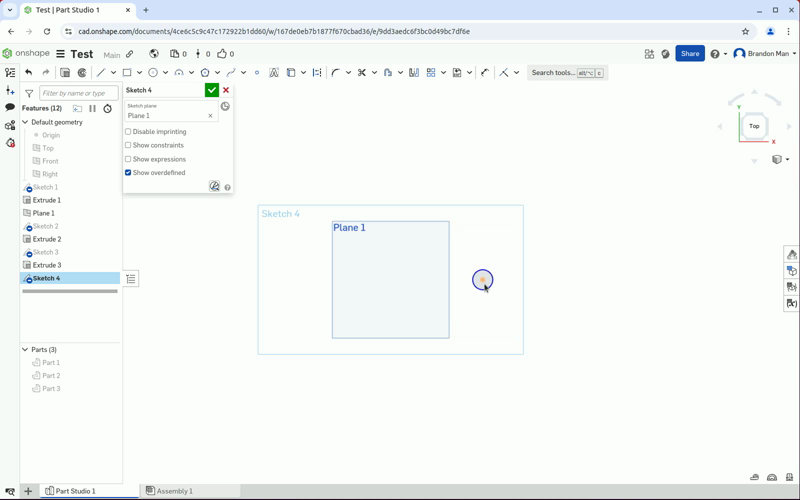
scroll(6)
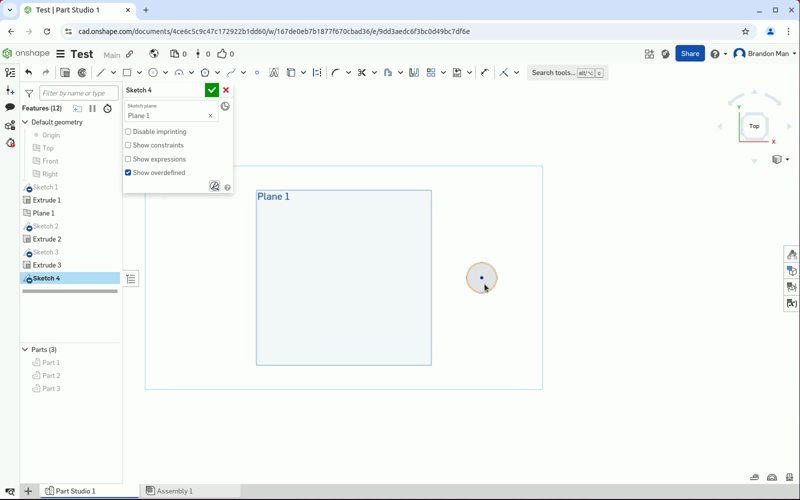
scroll(6)
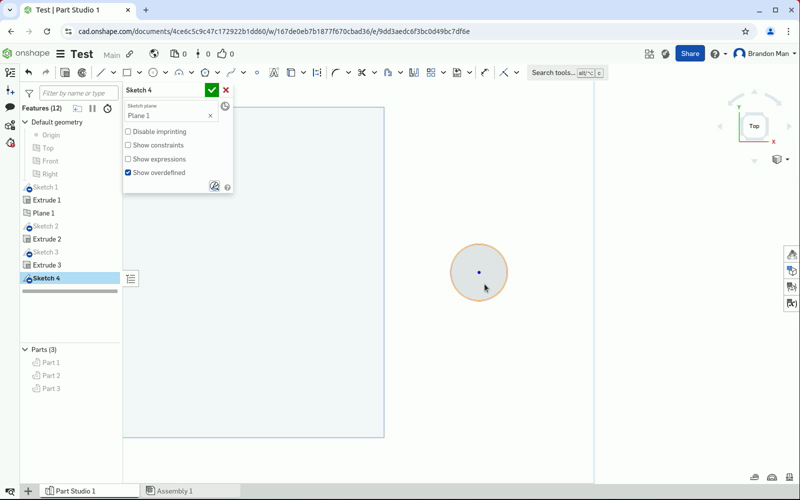
click(484, 283)
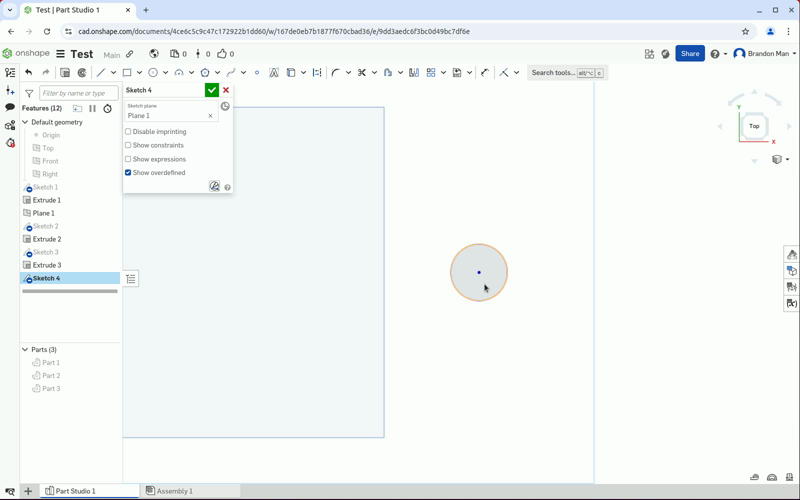
scroll(-6)
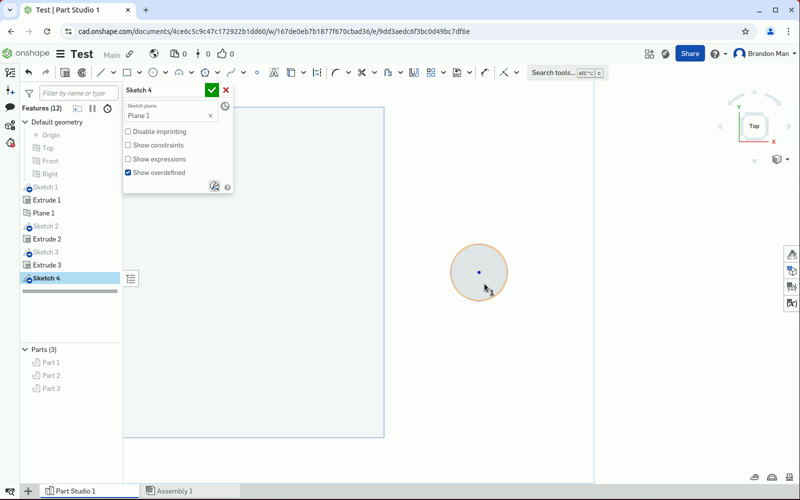
scroll(-6)
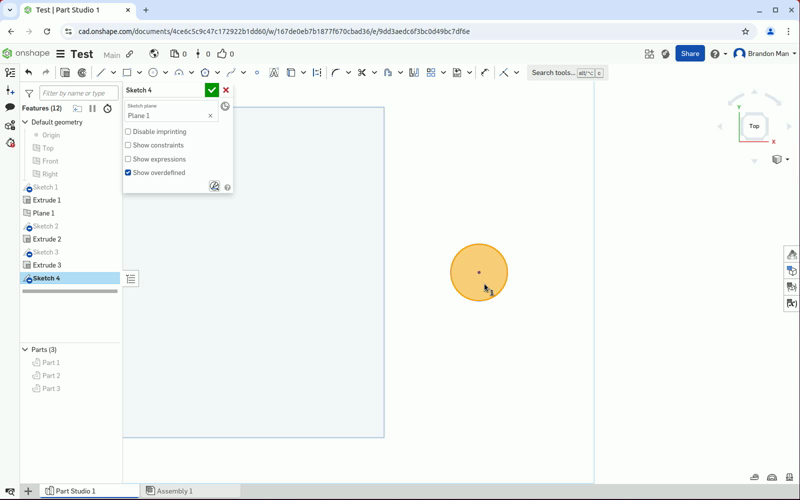
scroll(-6)
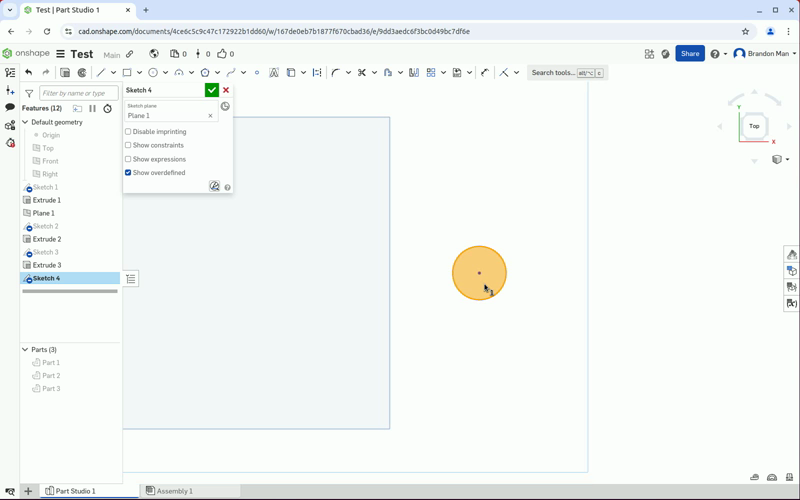
scroll(-6)
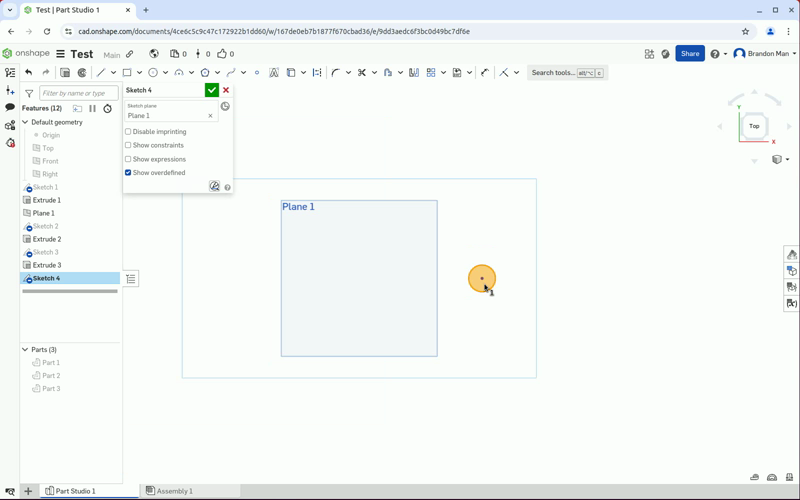
scroll(-6)
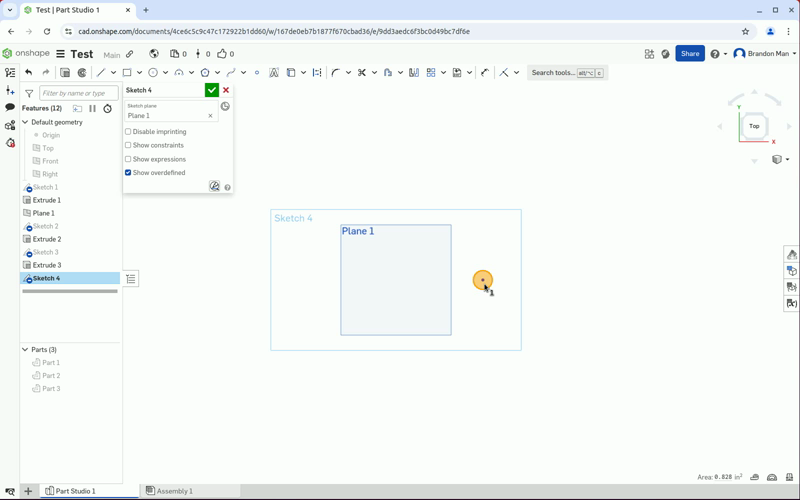
scroll(-6)
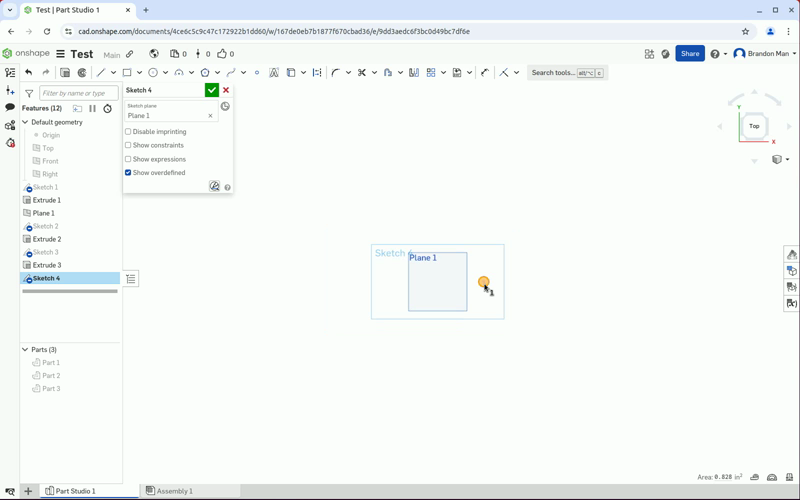
scroll(-6)
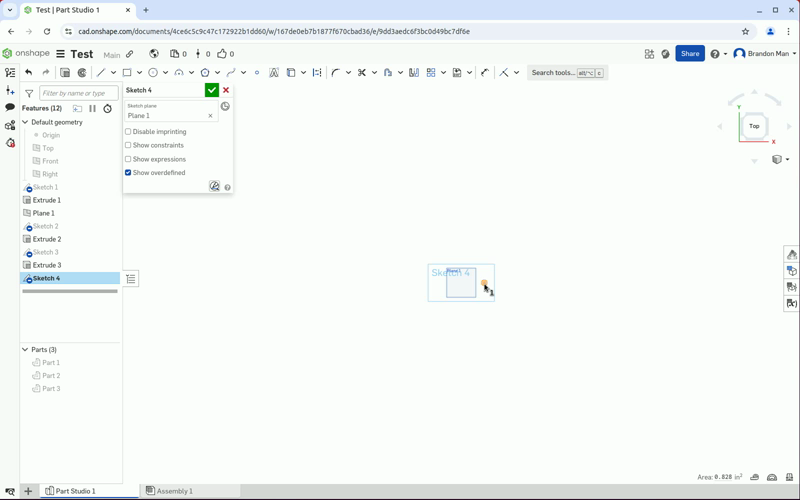
mouse_move(73, 352)
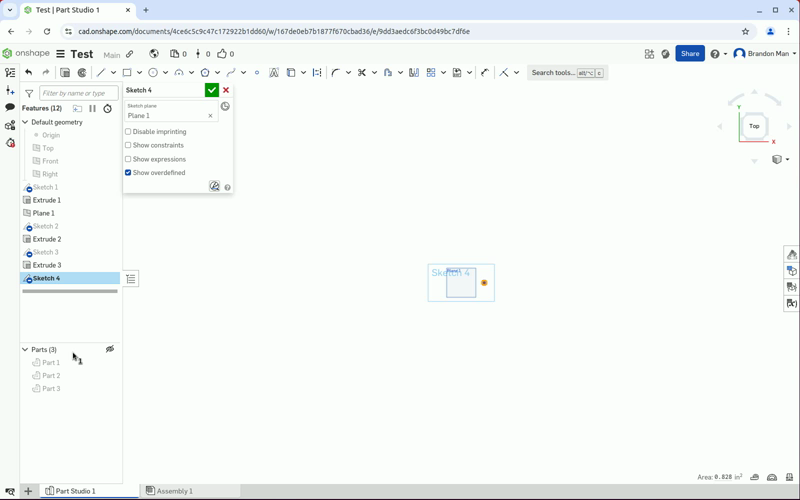
key(shift+y)
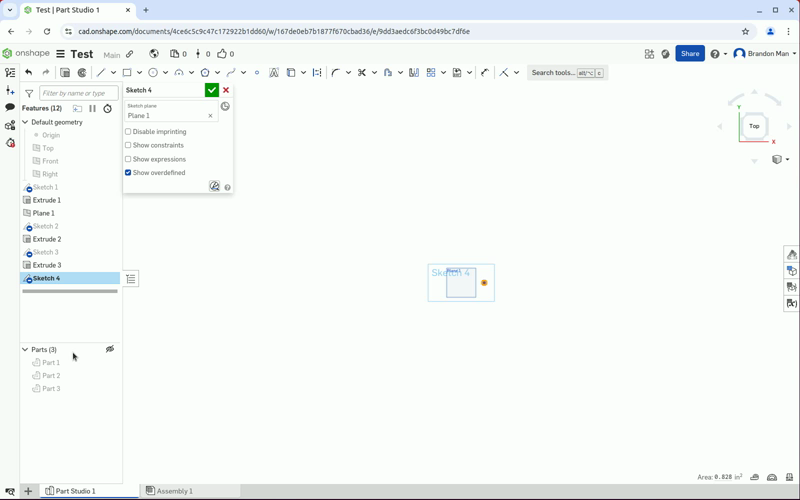
key(shift+e)
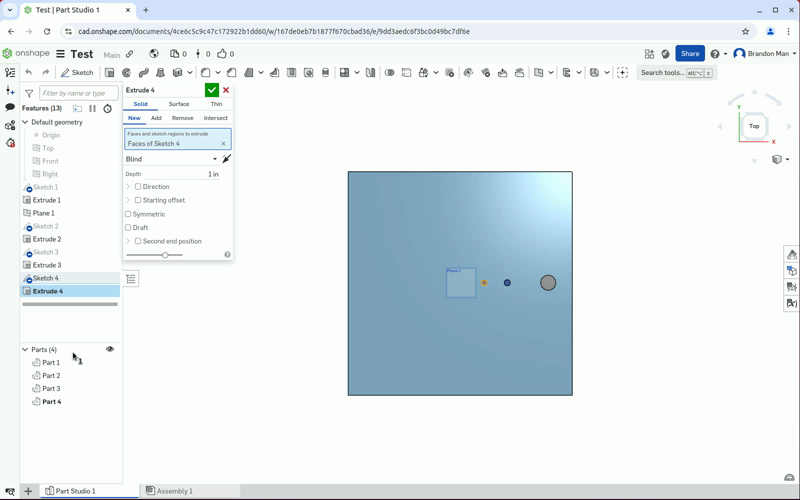
mouse_move(143, 106)
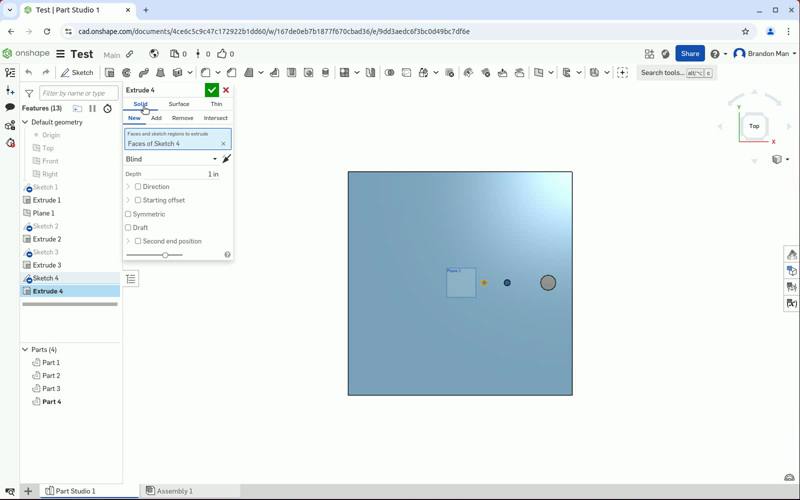
click(143, 106)
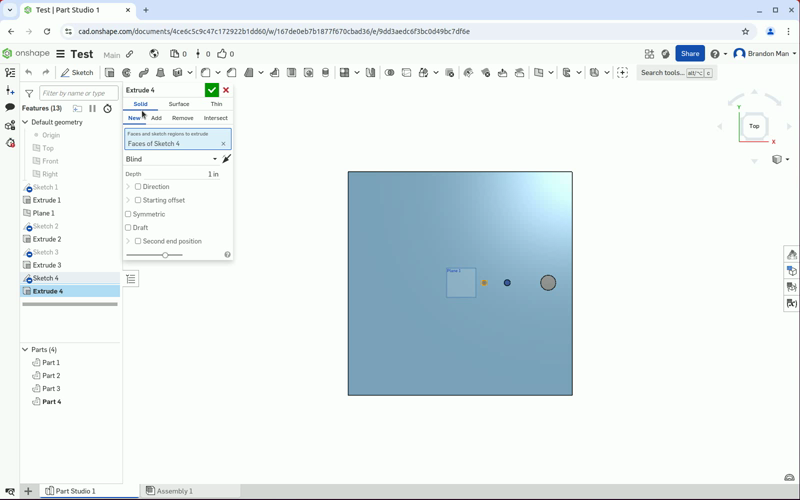
mouse_move(137, 120)
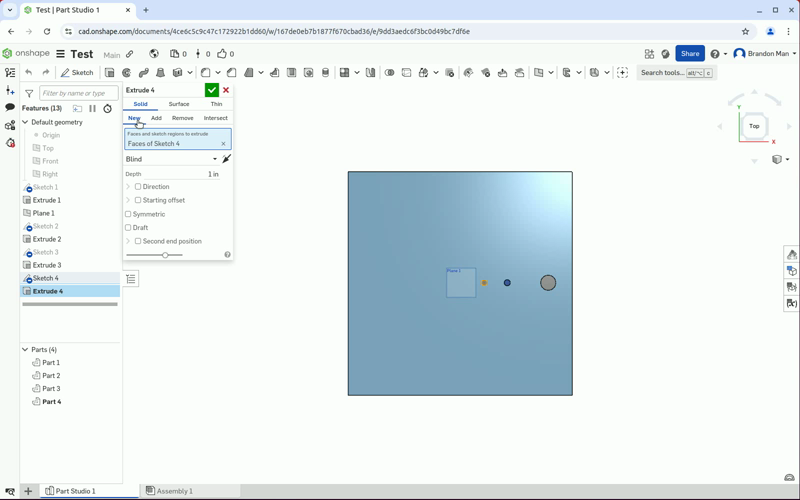
click(137, 120)
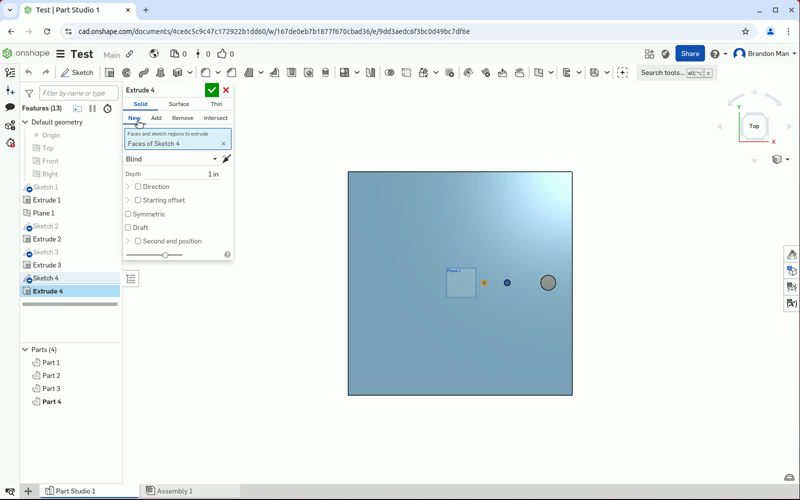
key(tab, 4)
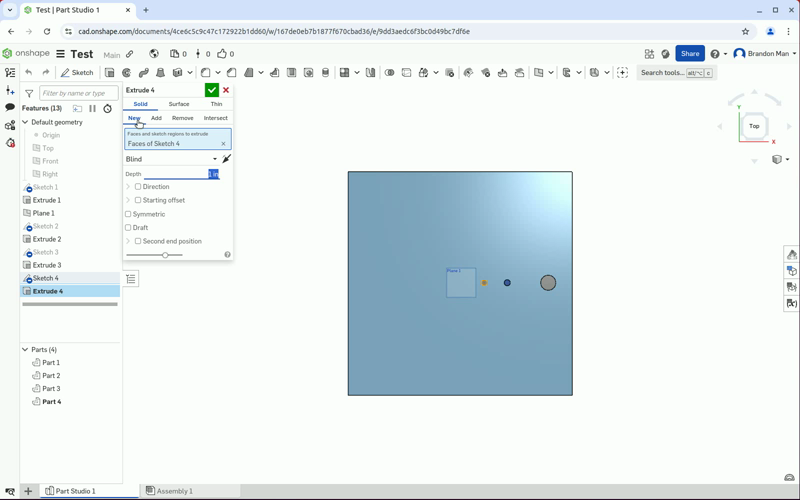
text(9.147)
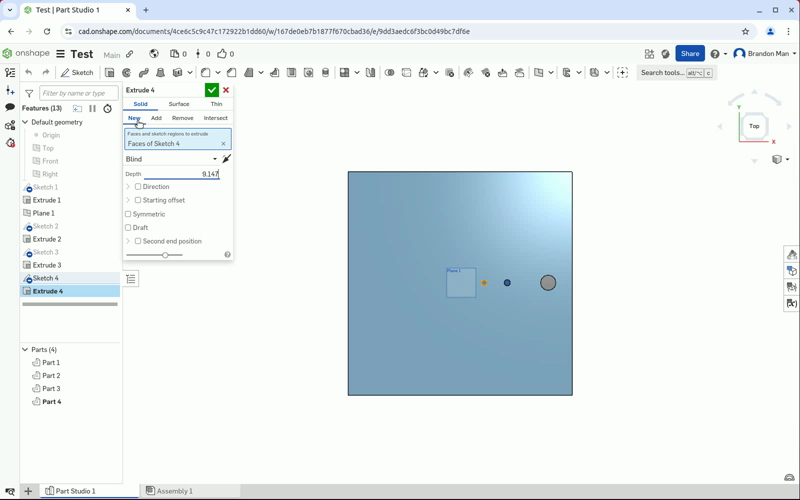
key(enter)
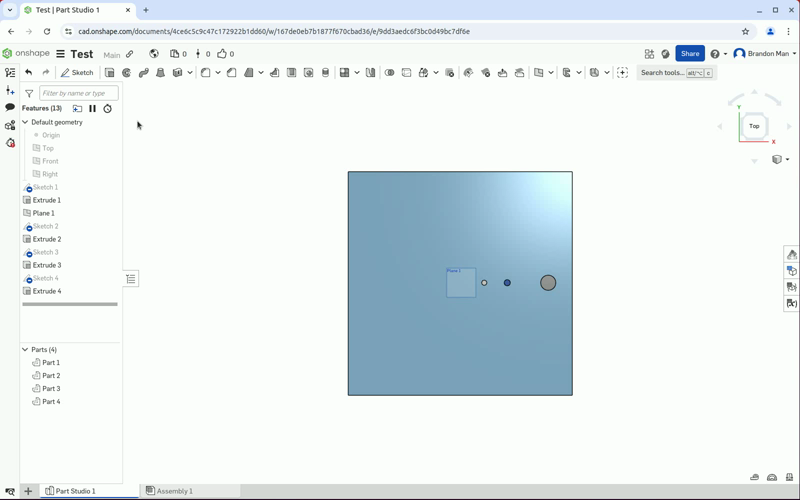
key(shift+h)
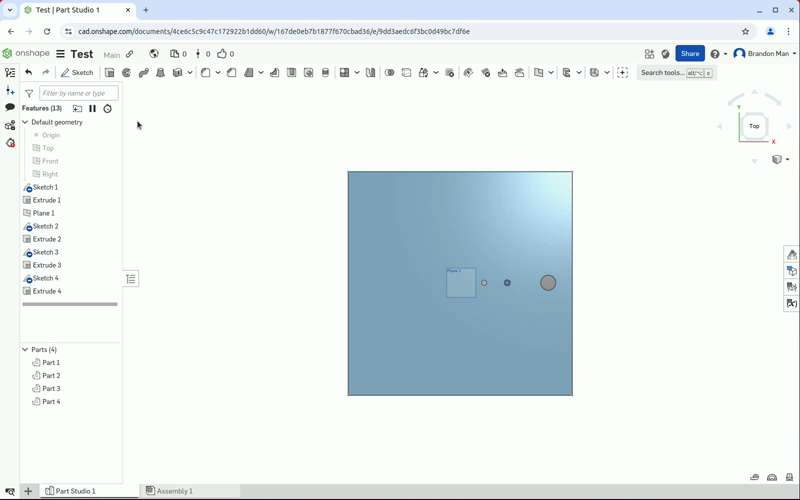
key(shift+h)
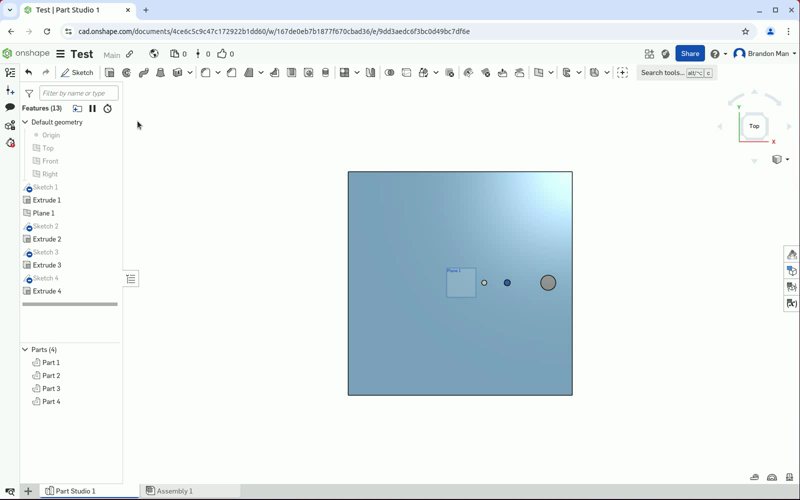
mouse_move(73, 189)
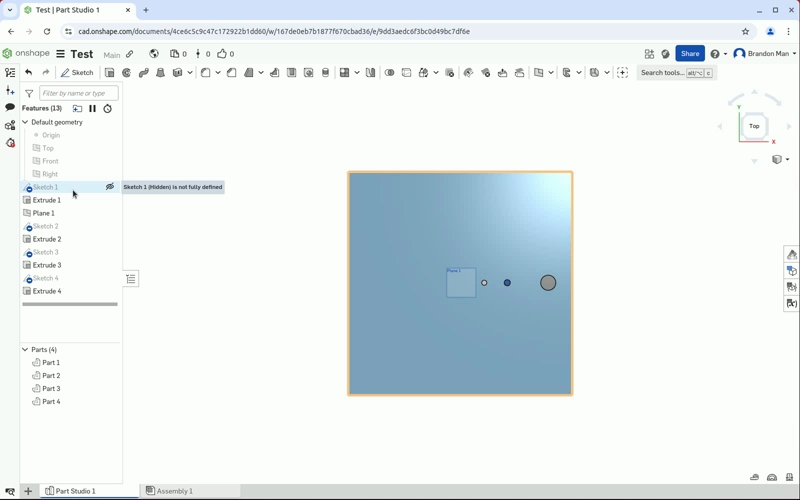
click(73, 189)
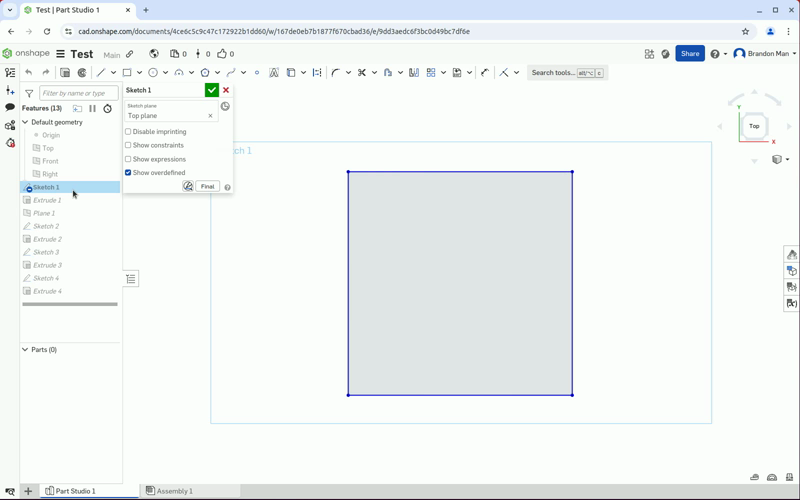
mouse_move(229, 92)
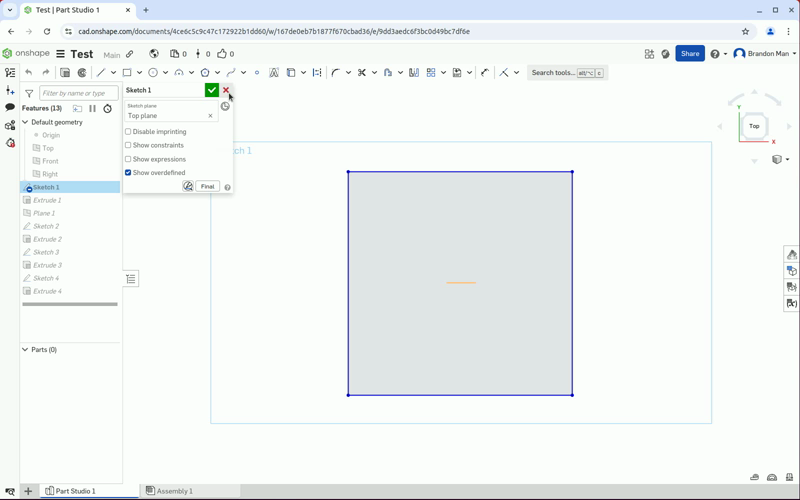
click(229, 92)
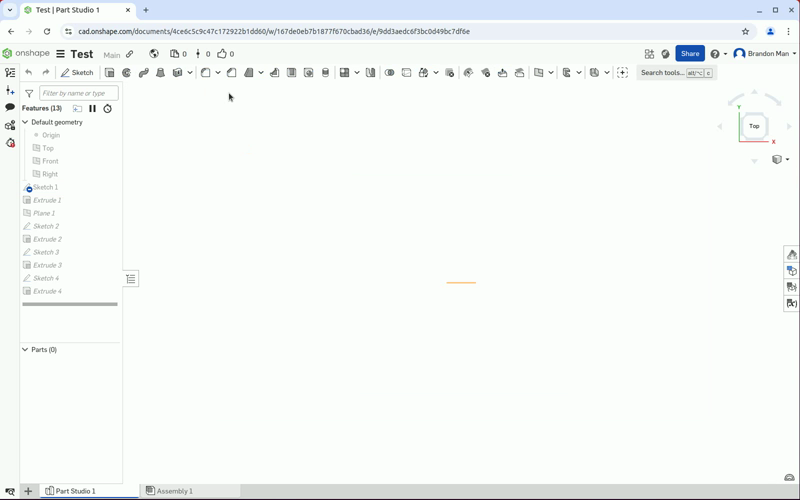
key(shift+s)
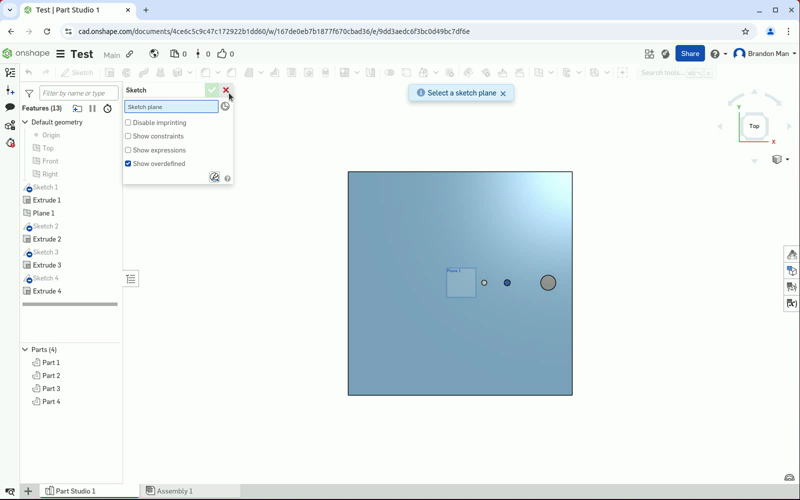
mouse_move(73, 215)
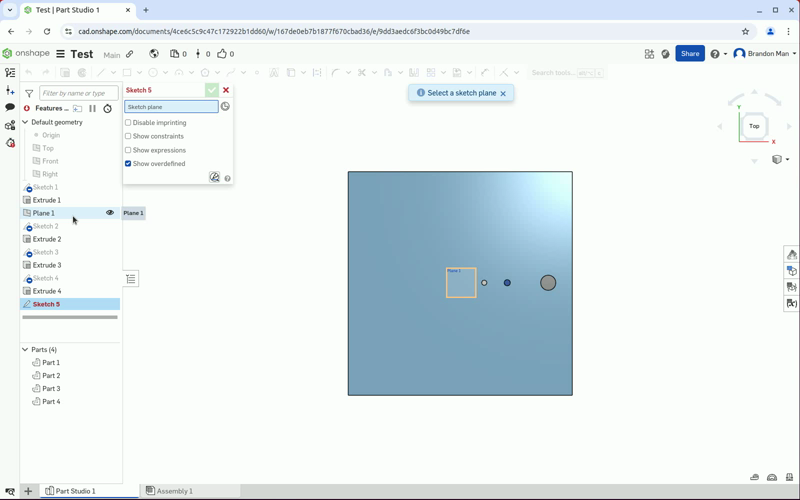
click(73, 215)
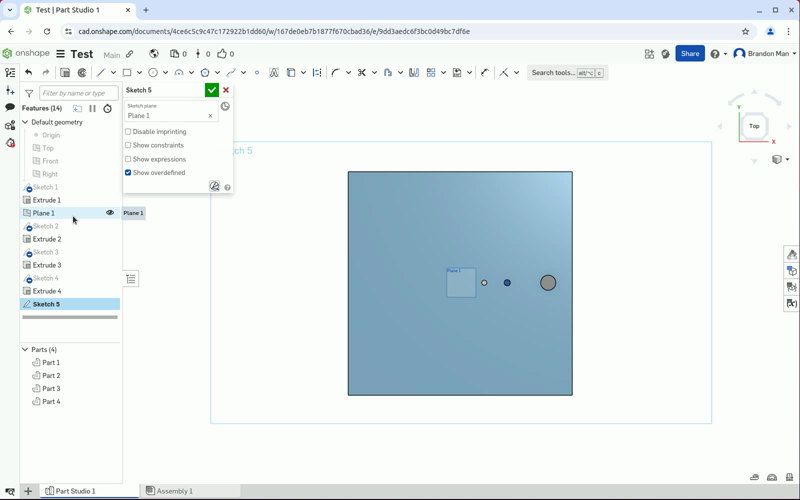
mouse_move(73, 352)
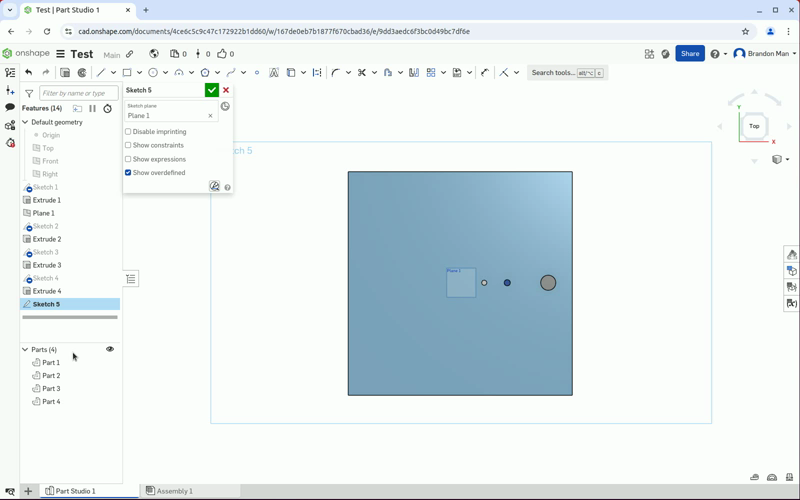
key(y)
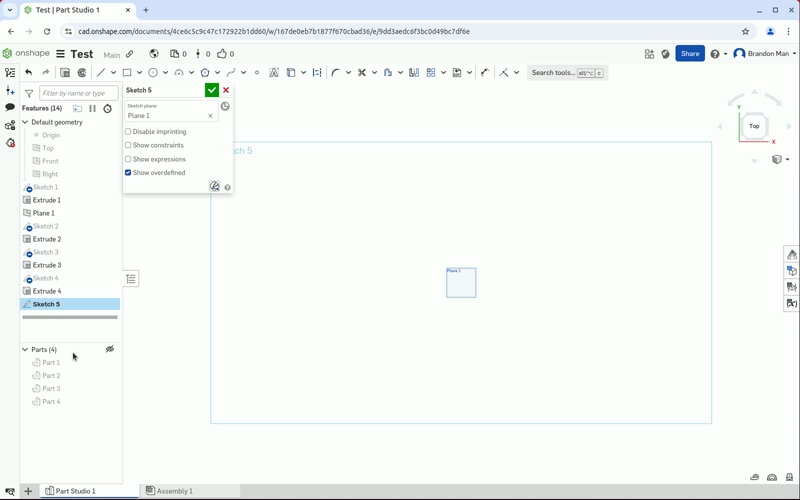
key(c)
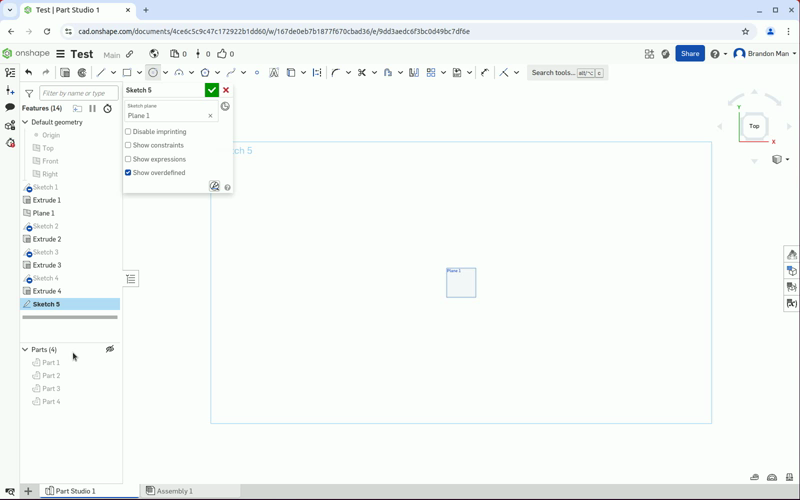
key_down(shift)
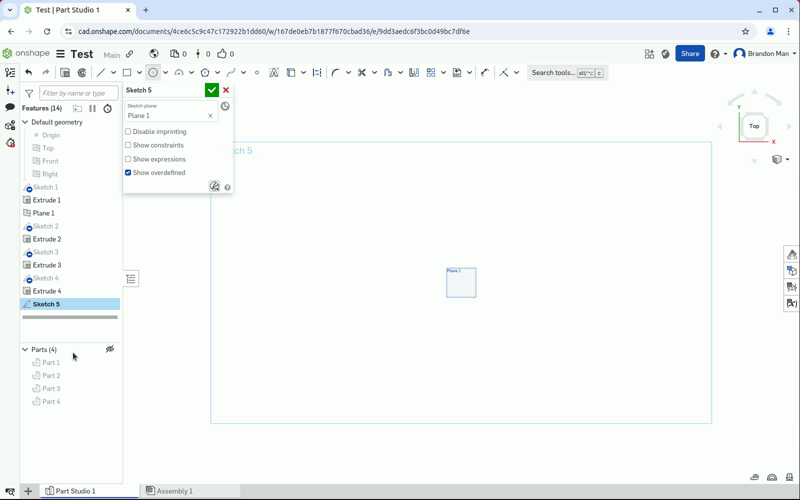
mouse_move(461, 282)
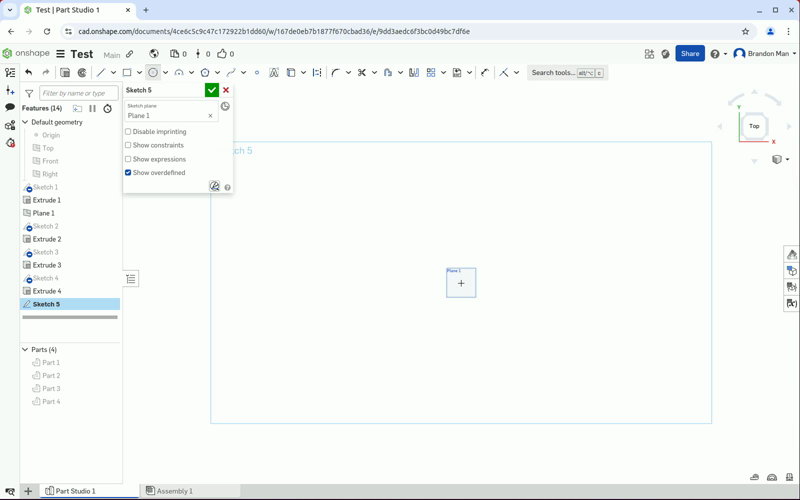
click(461, 282)
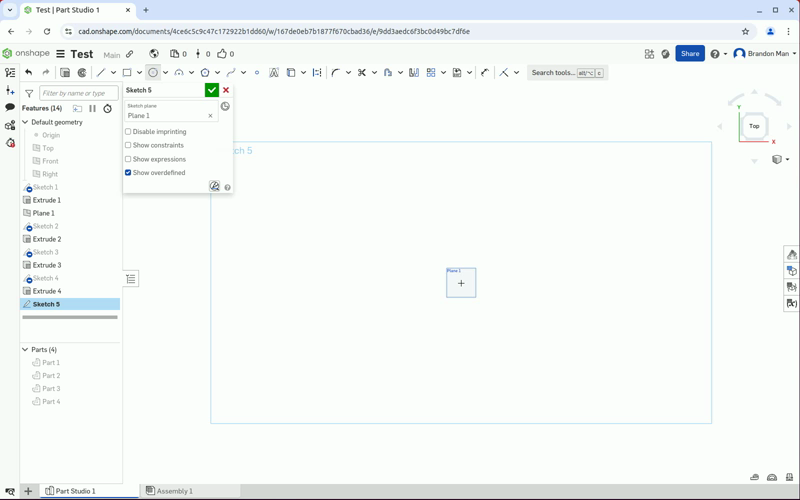
key_up(shift)
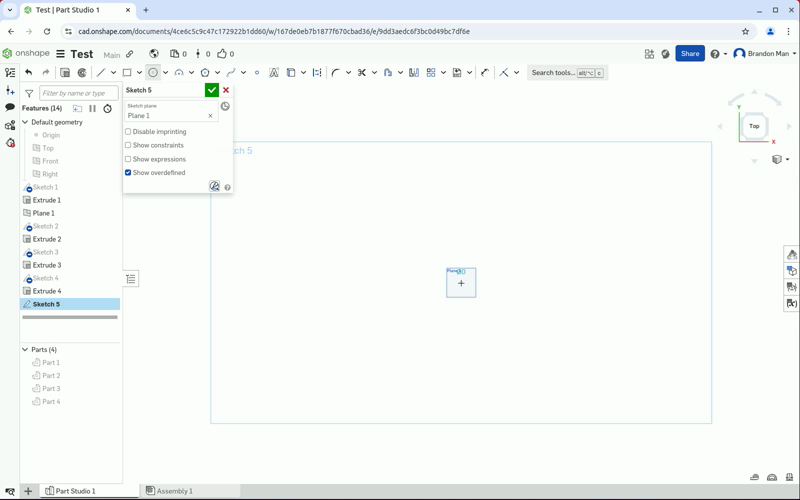
mouse_move(463, 282)
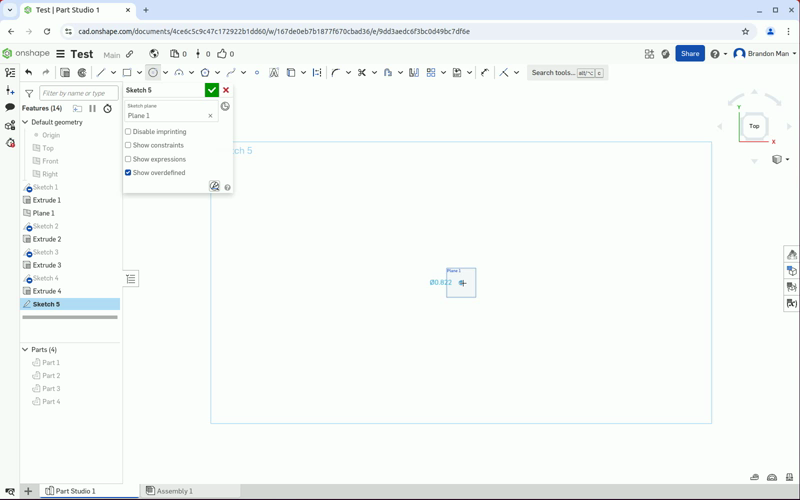
scroll(6)
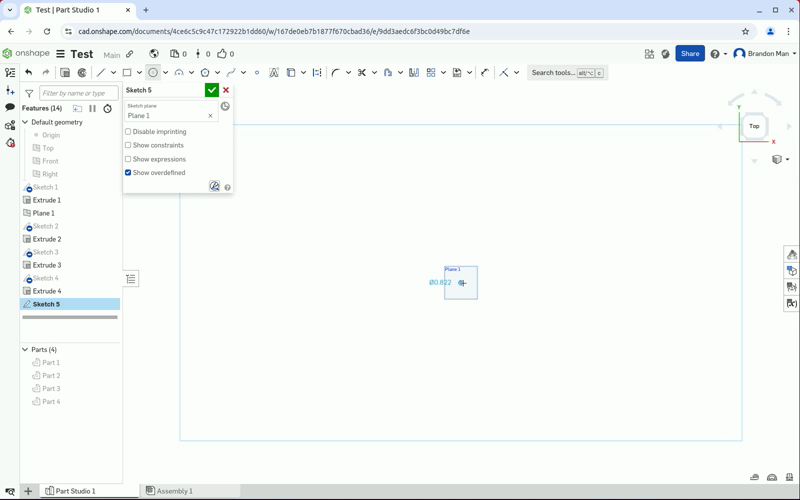
scroll(6)
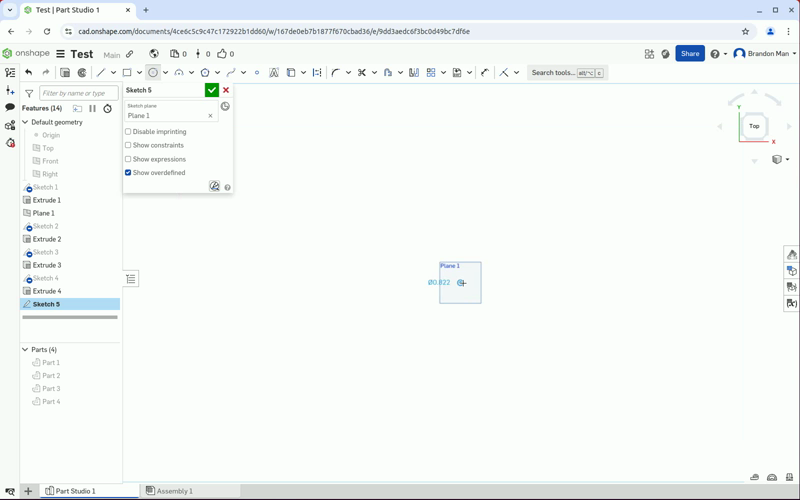
scroll(6)
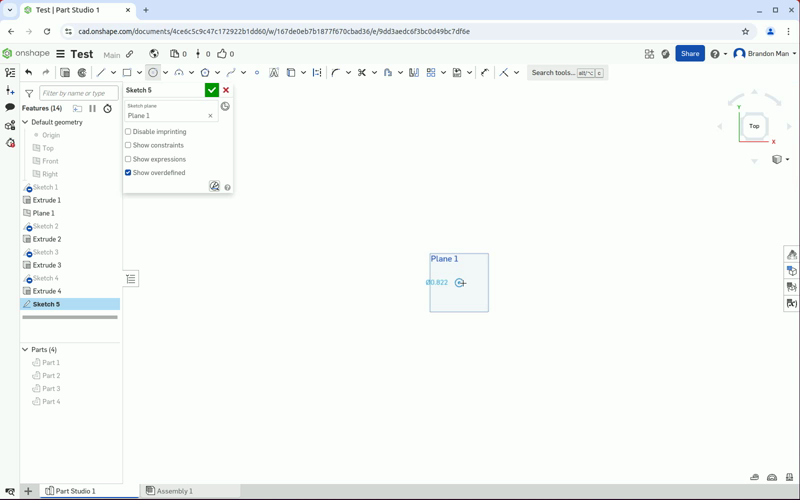
scroll(6)
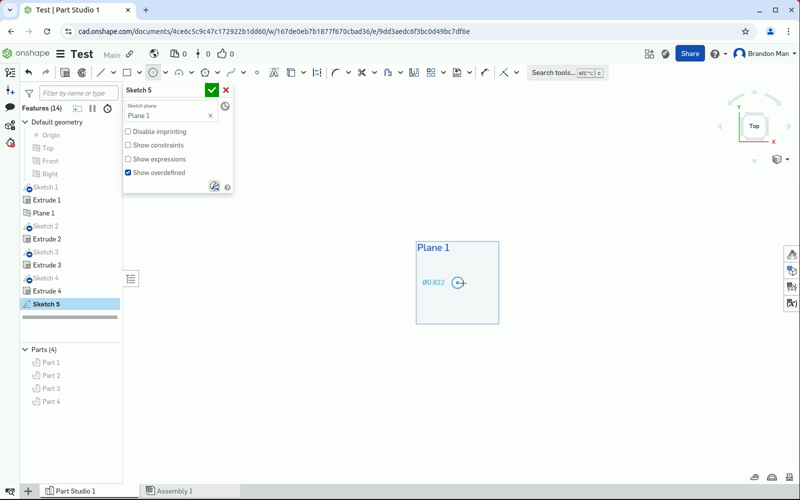
scroll(6)
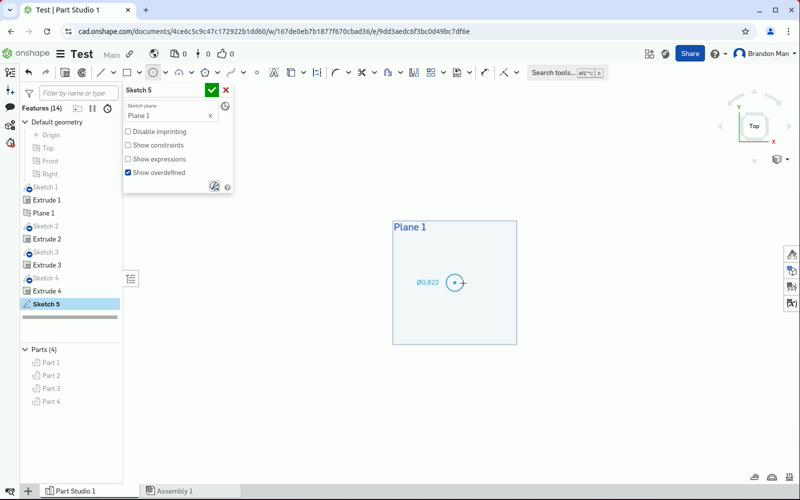
scroll(6)
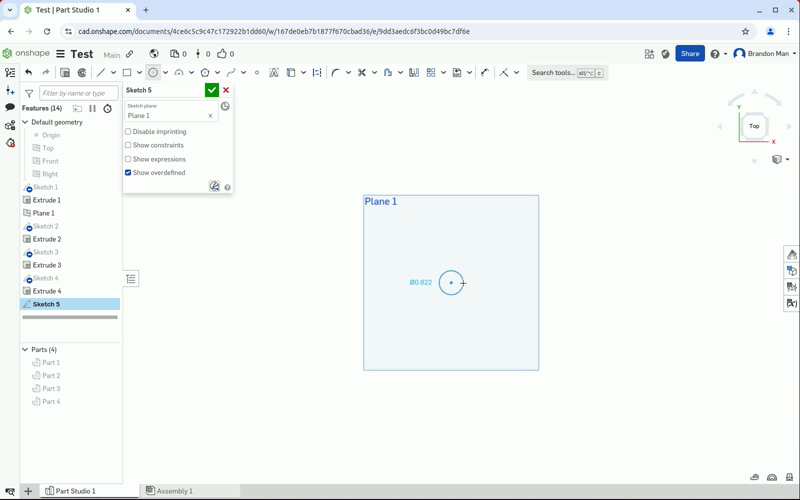
scroll(6)
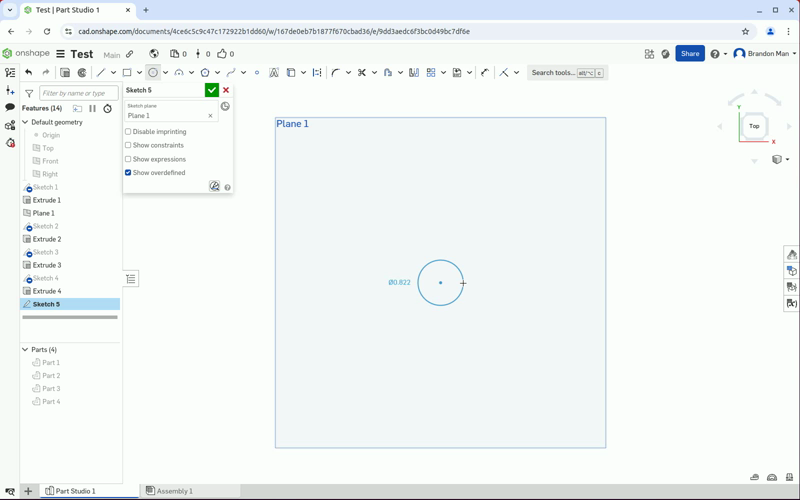
click(463, 282)
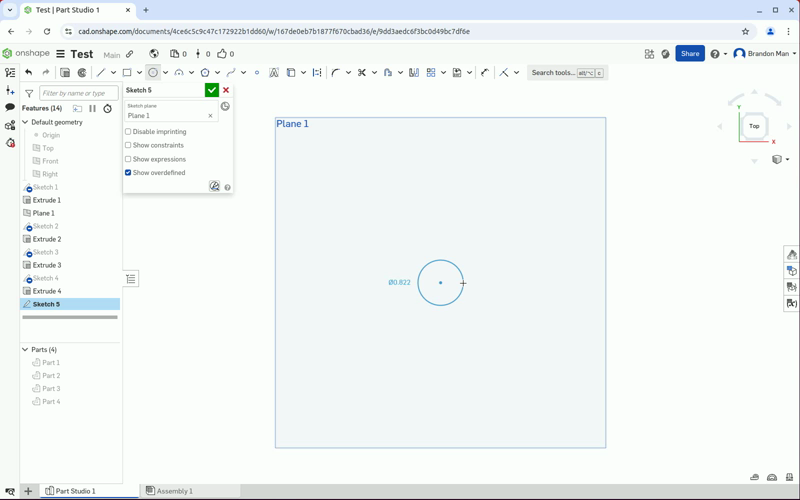
scroll(-6)
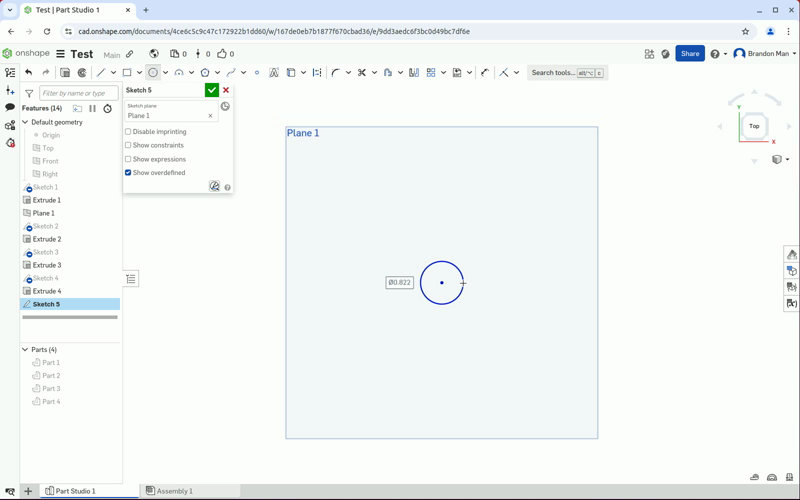
scroll(-6)
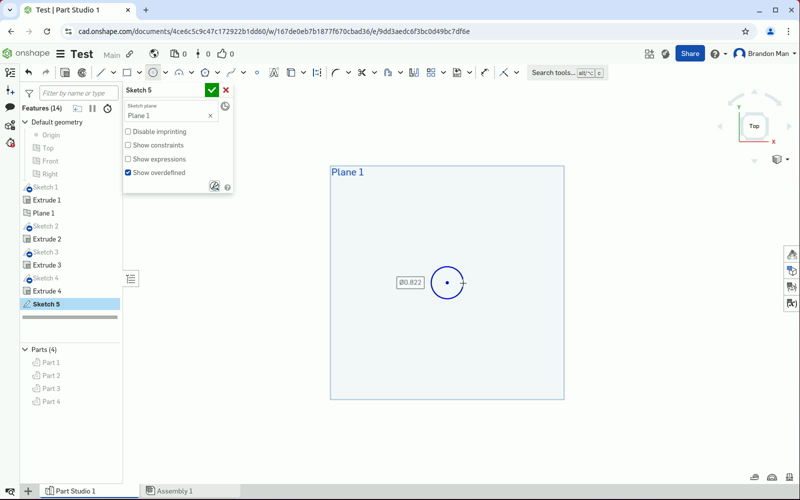
scroll(-6)
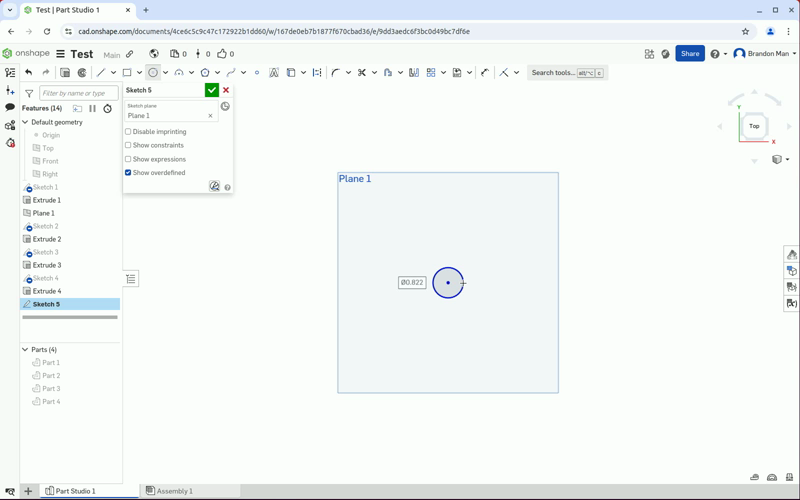
scroll(-6)
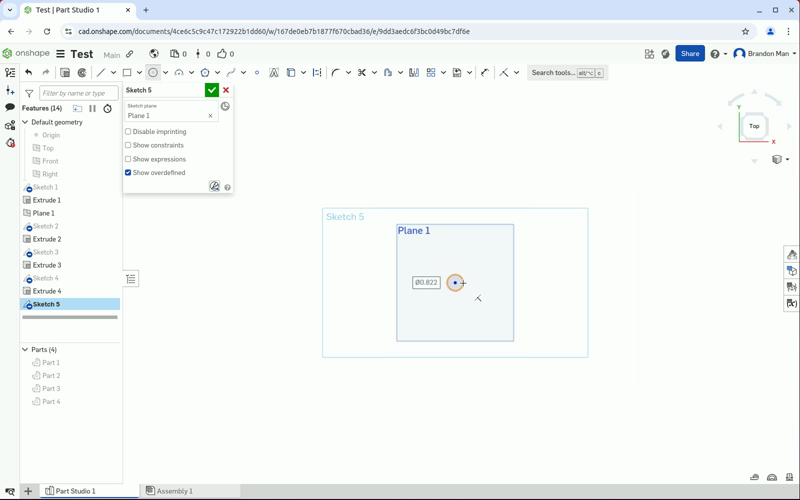
scroll(-6)
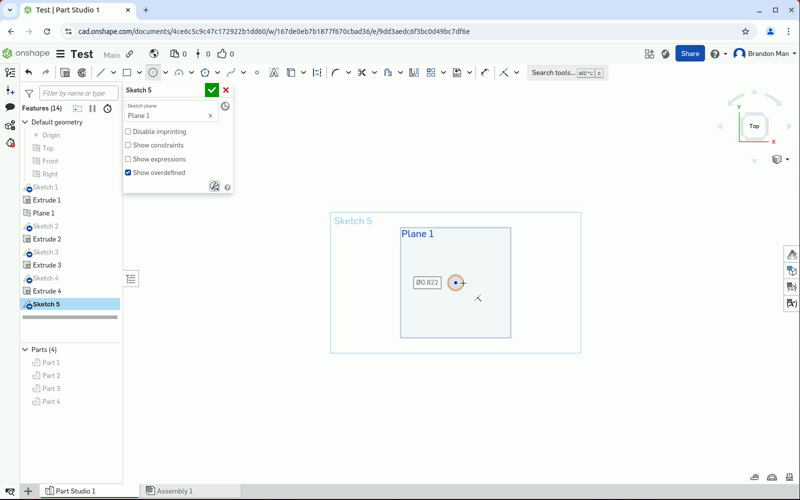
scroll(-6)
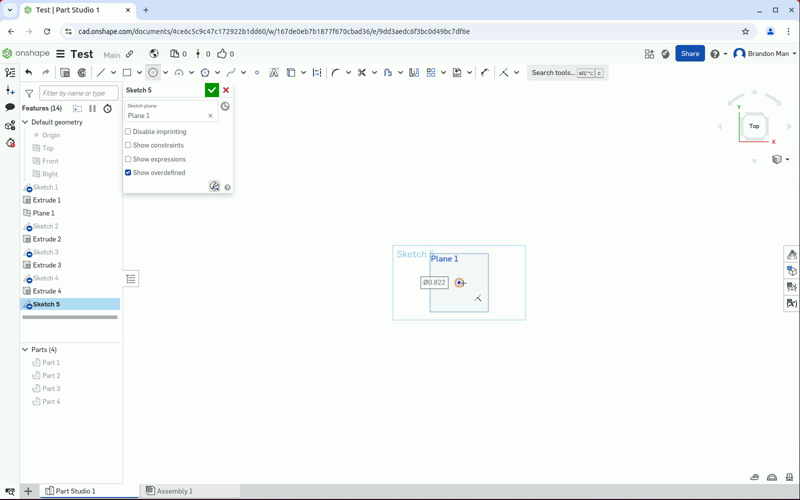
scroll(-6)
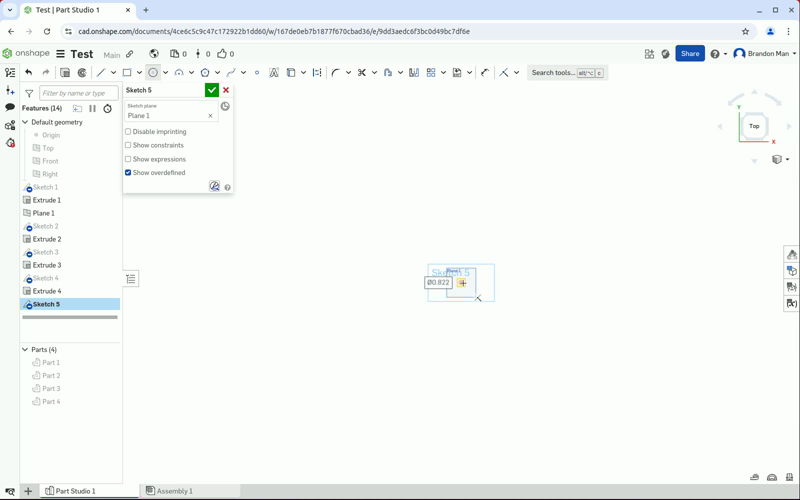
key(esc)
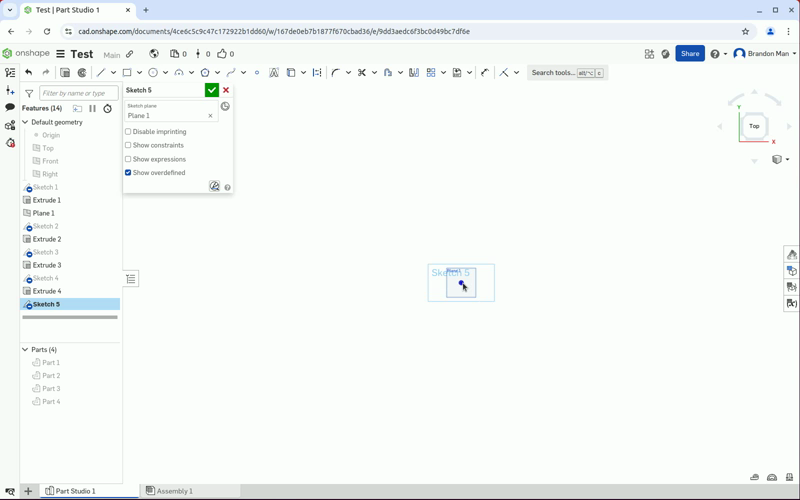
mouse_move(461, 282)
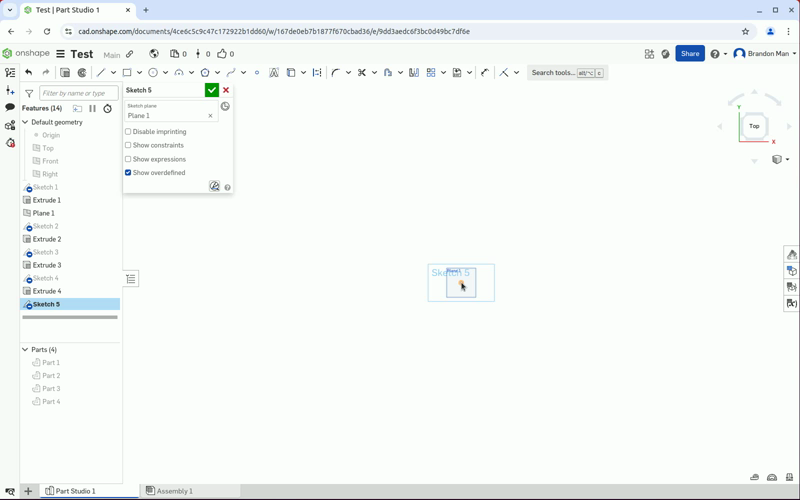
scroll(6)
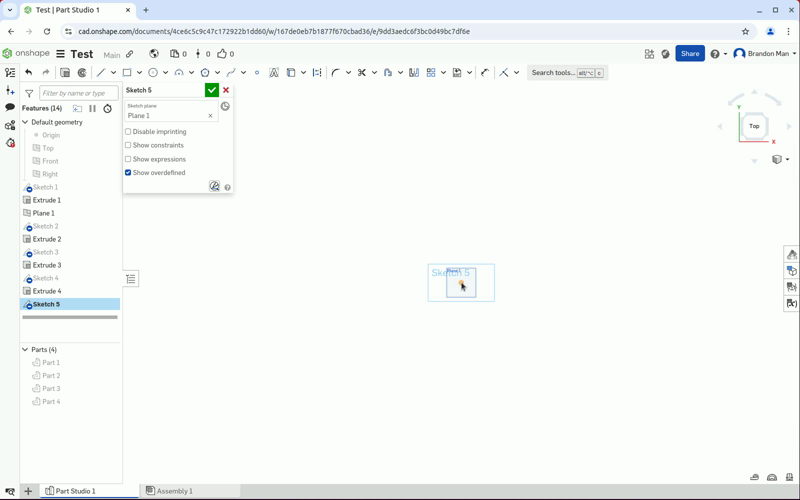
scroll(6)
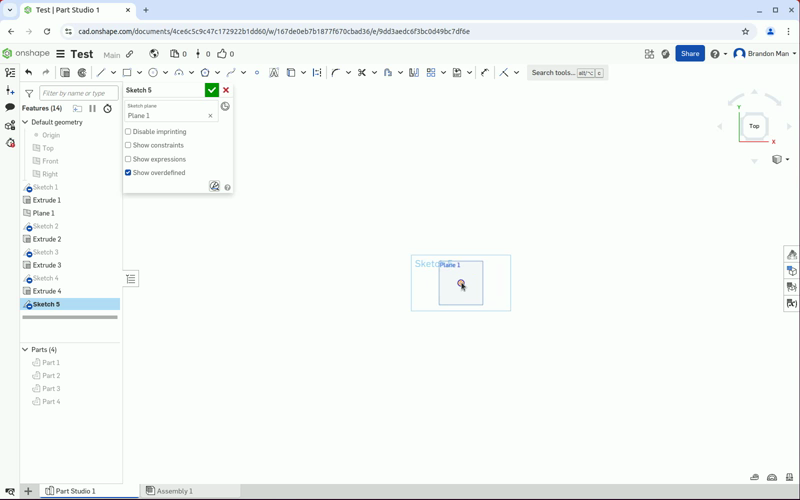
scroll(6)
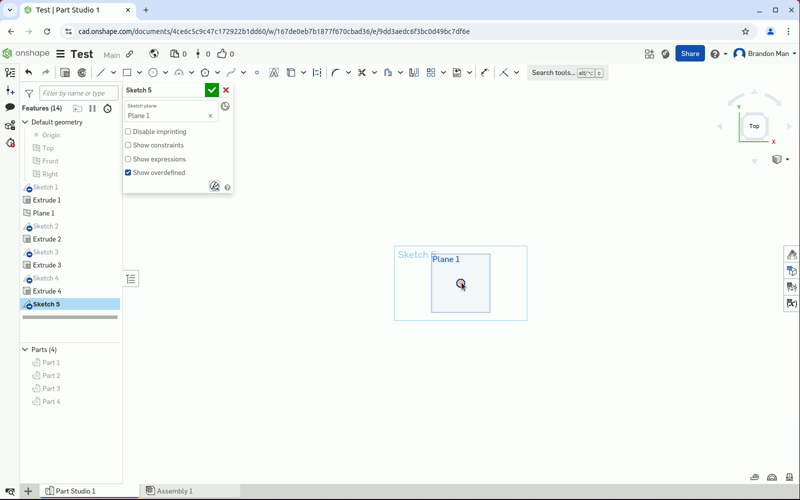
scroll(6)
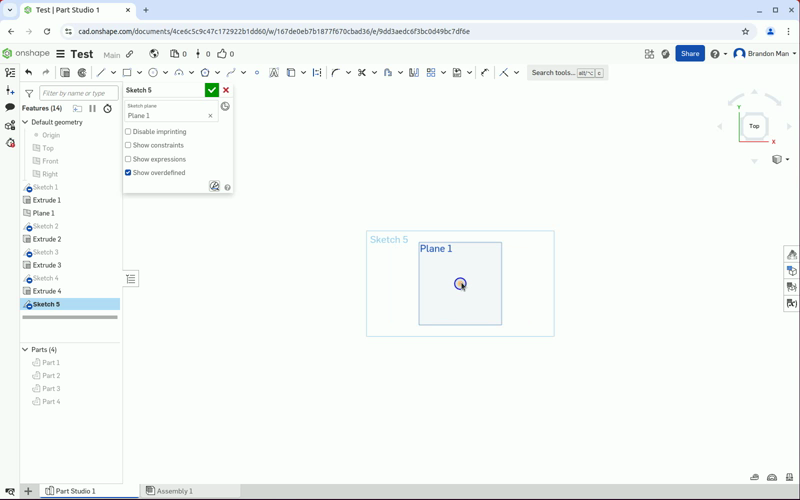
scroll(6)
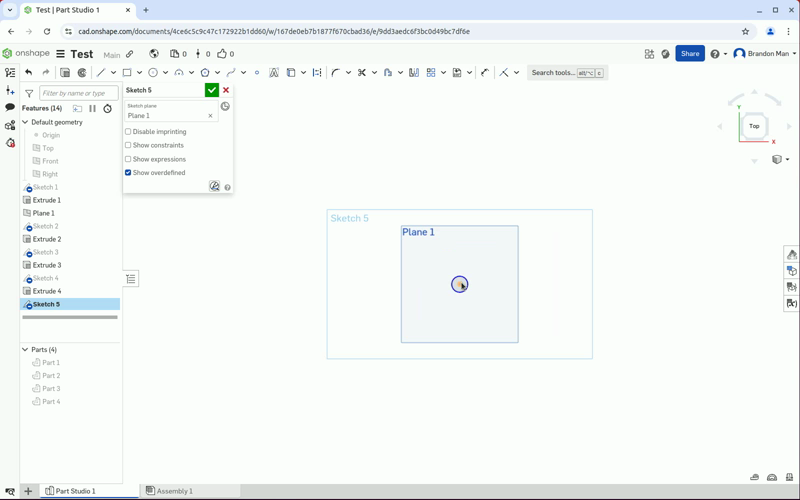
scroll(6)
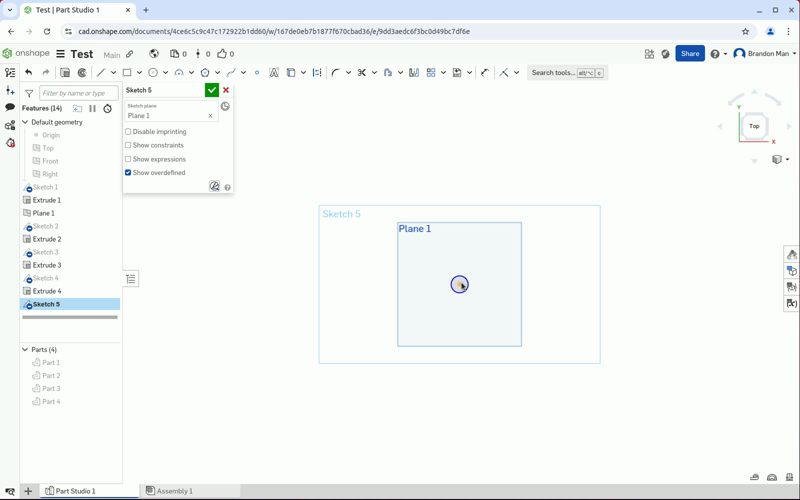
scroll(6)
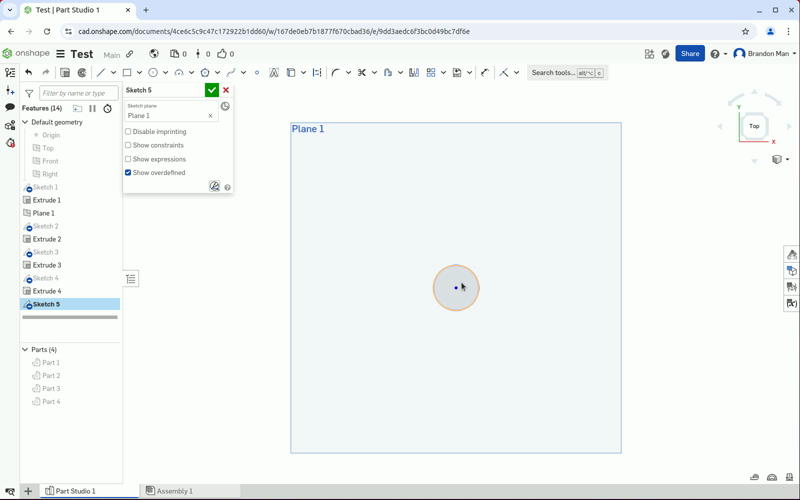
click(461, 282)
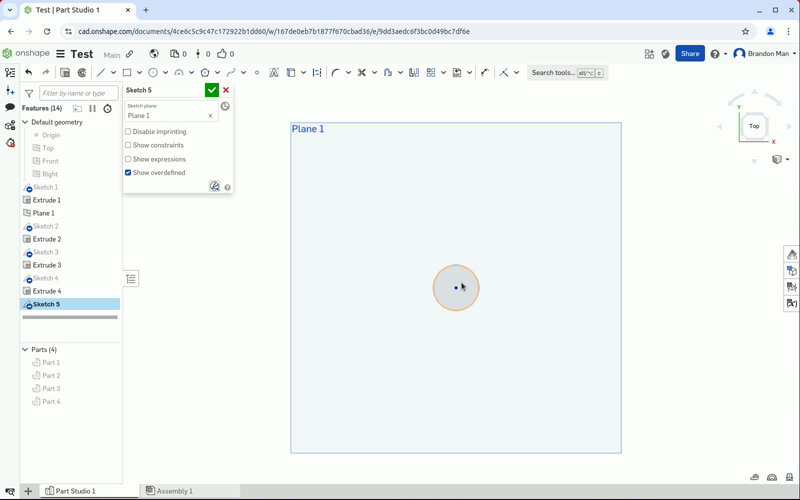
scroll(-6)
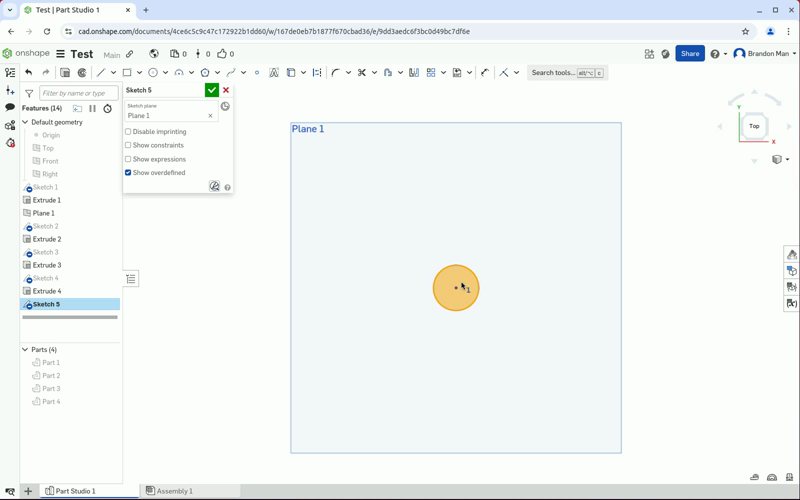
scroll(-6)
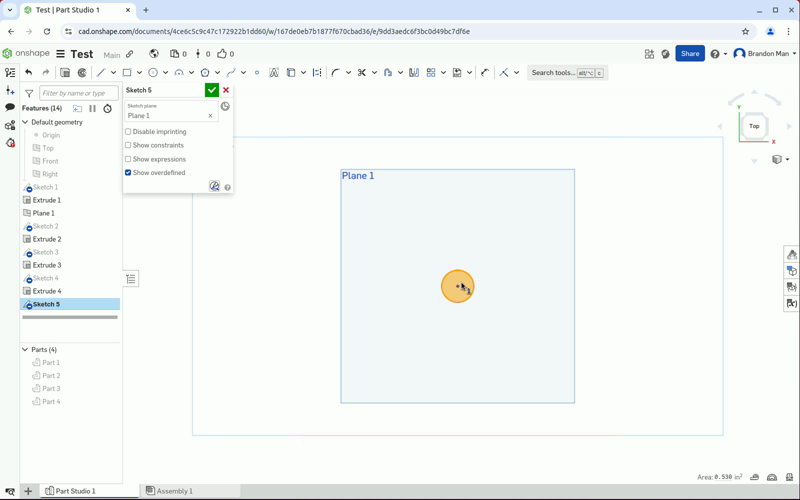
scroll(-6)
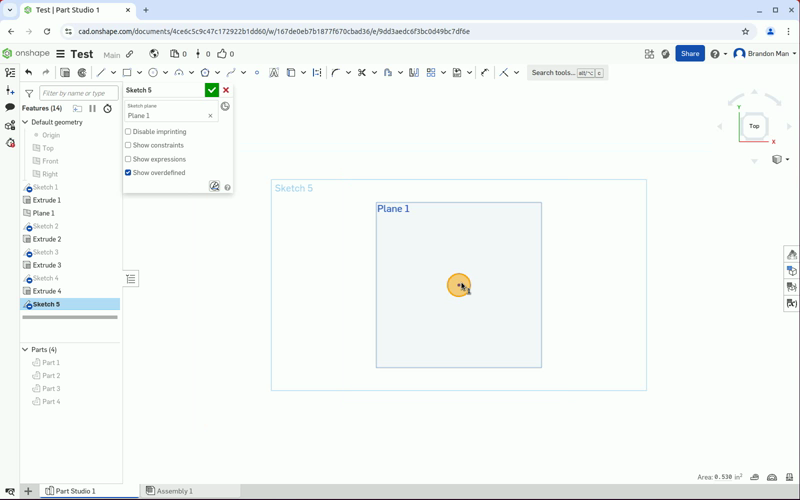
scroll(-6)
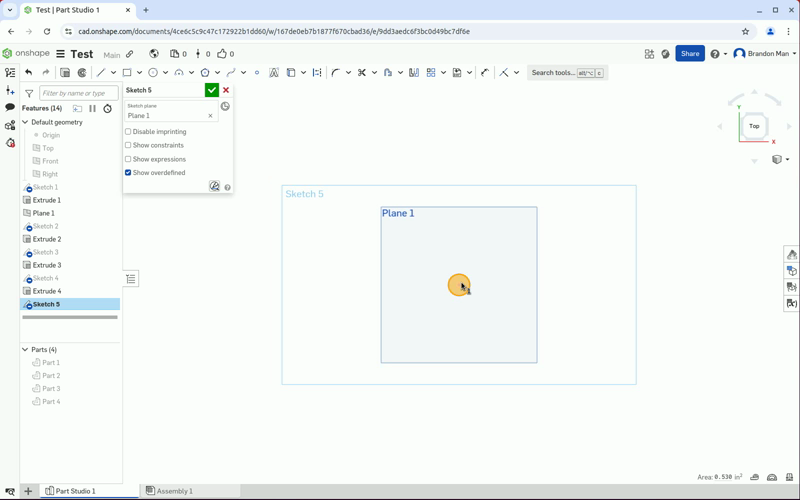
scroll(-6)
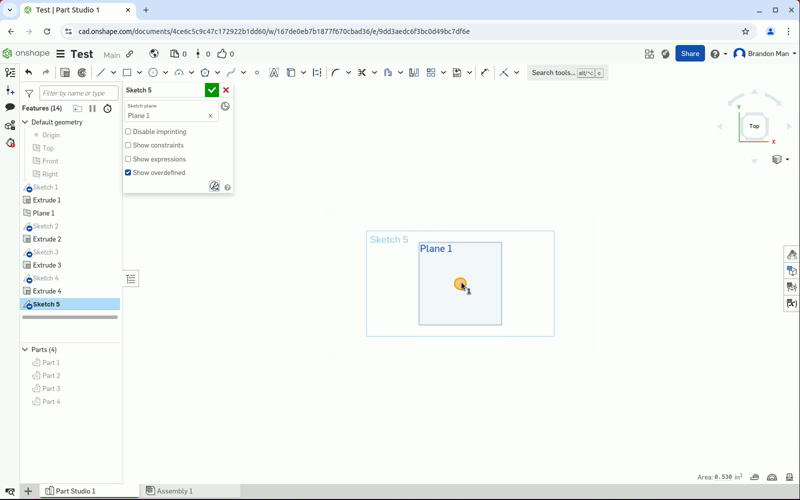
scroll(-6)
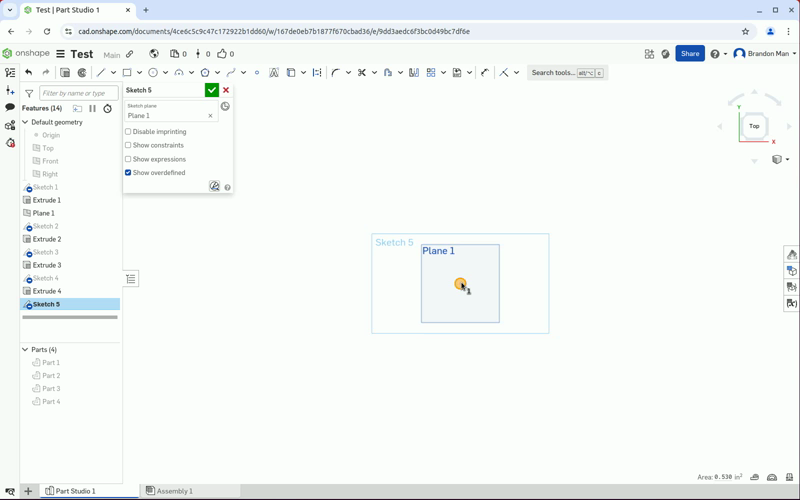
scroll(-6)
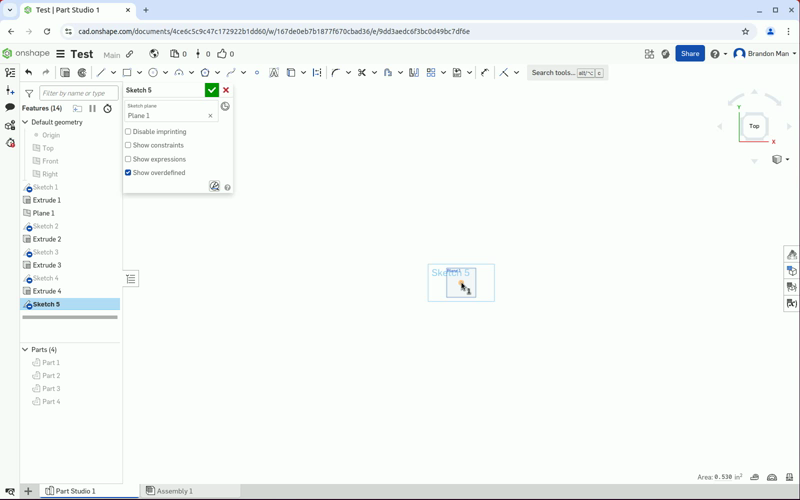
mouse_move(73, 352)
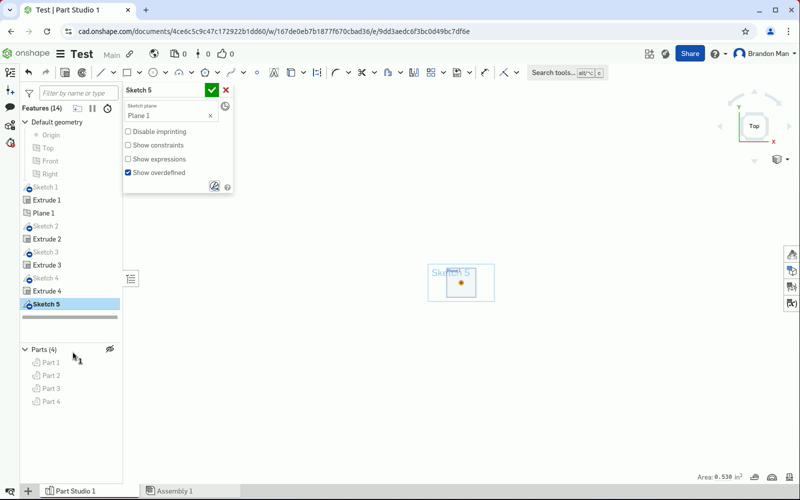
key(shift+y)
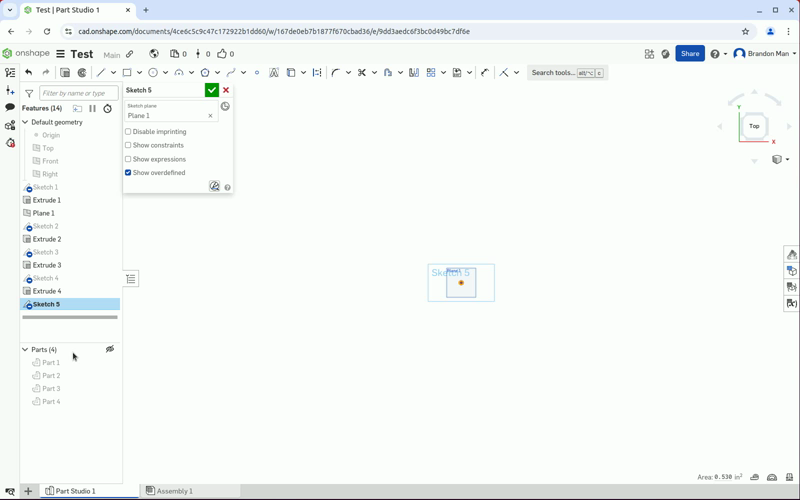
key(shift+e)
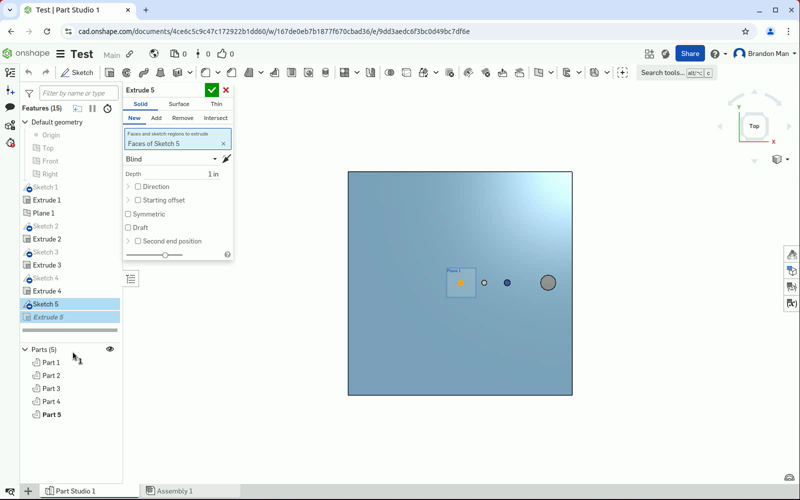
mouse_move(143, 106)
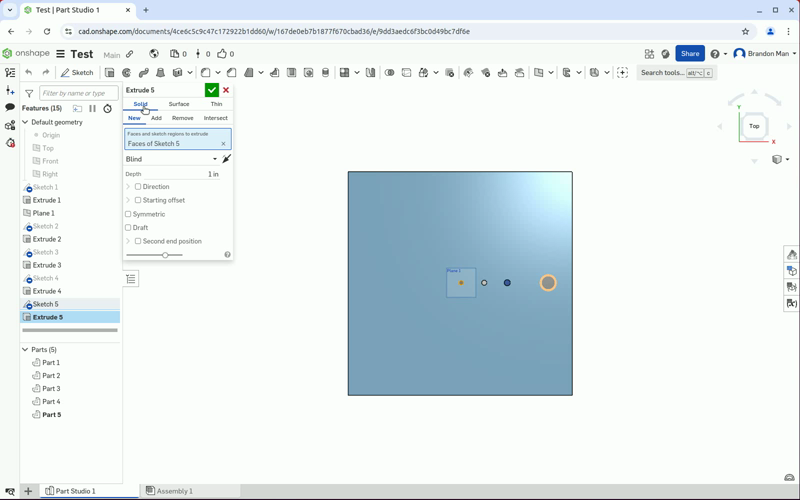
click(143, 106)
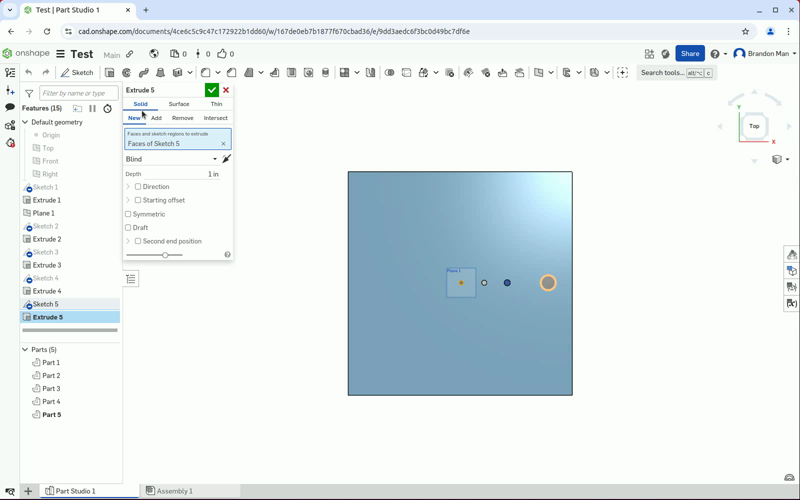
mouse_move(137, 120)
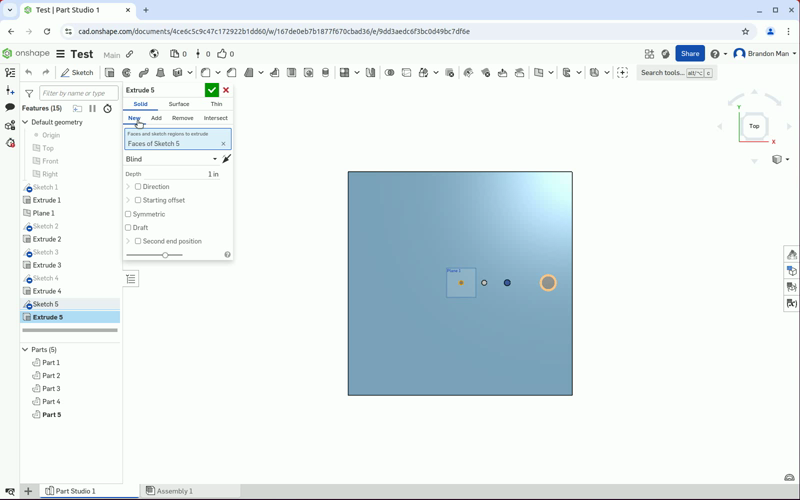
click(137, 120)
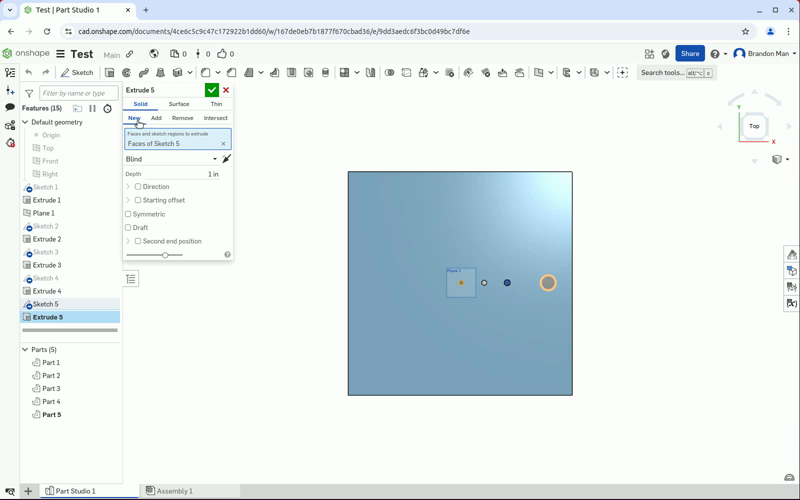
key(tab, 4)
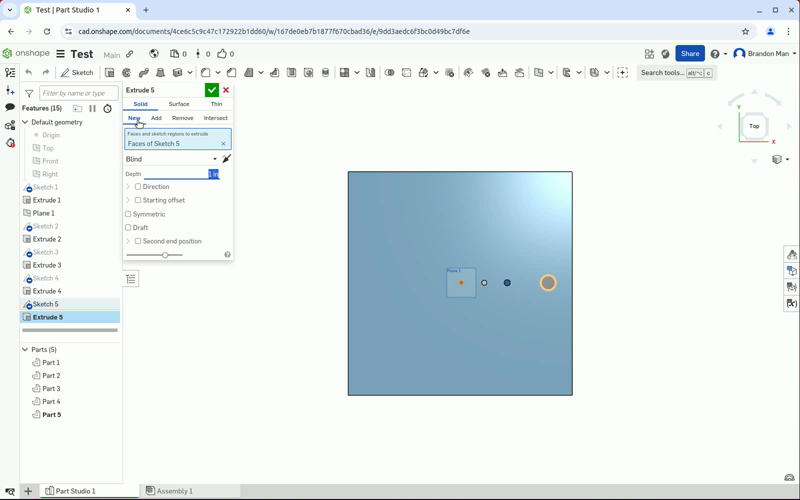
text(9.147)
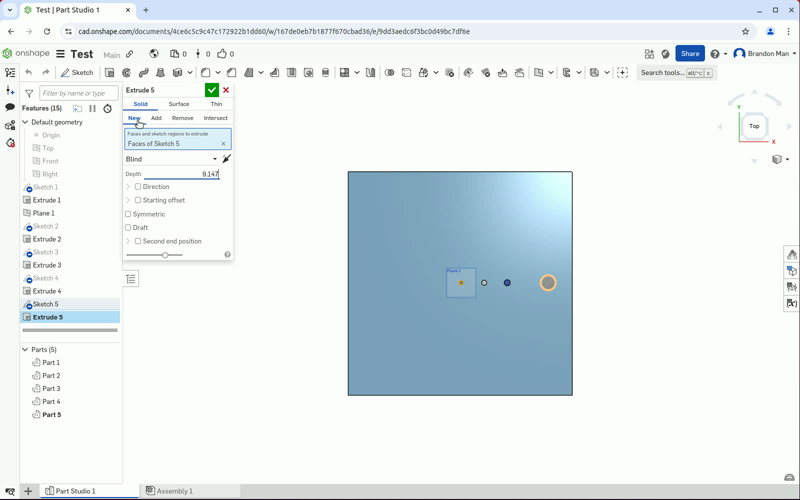
key(enter)
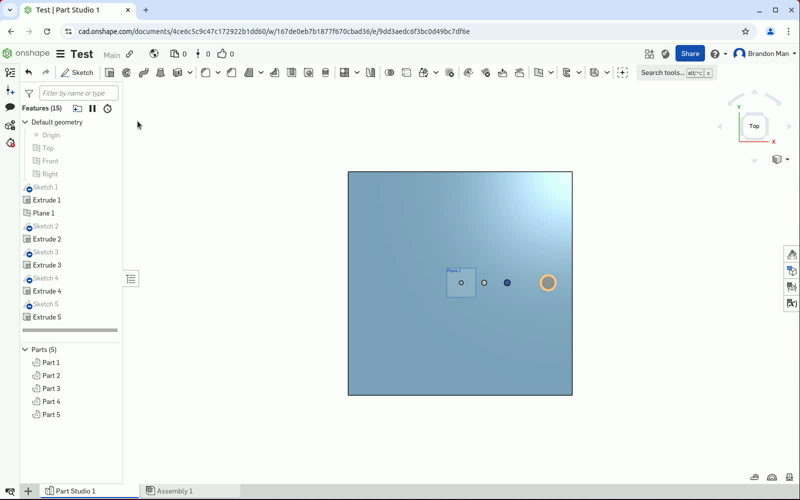
key(shift+h)
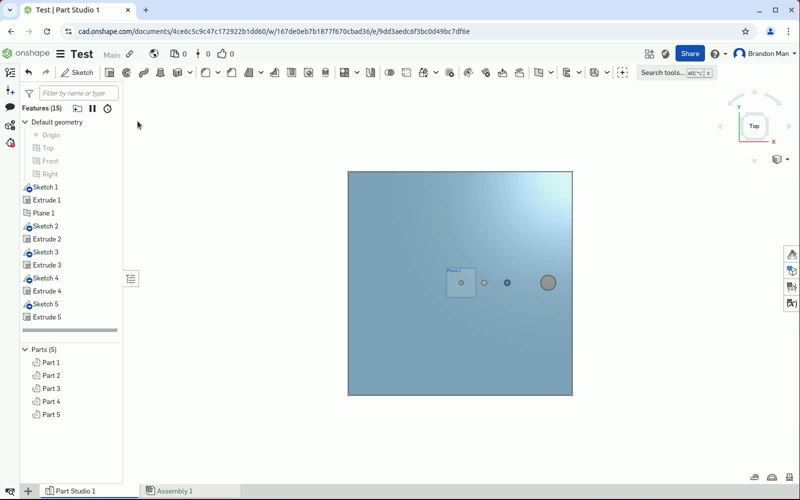
key(shift+h)
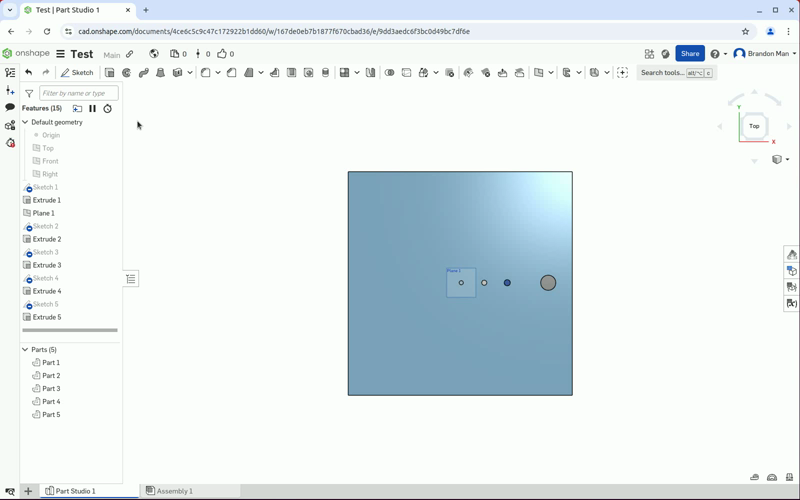
mouse_move(73, 189)
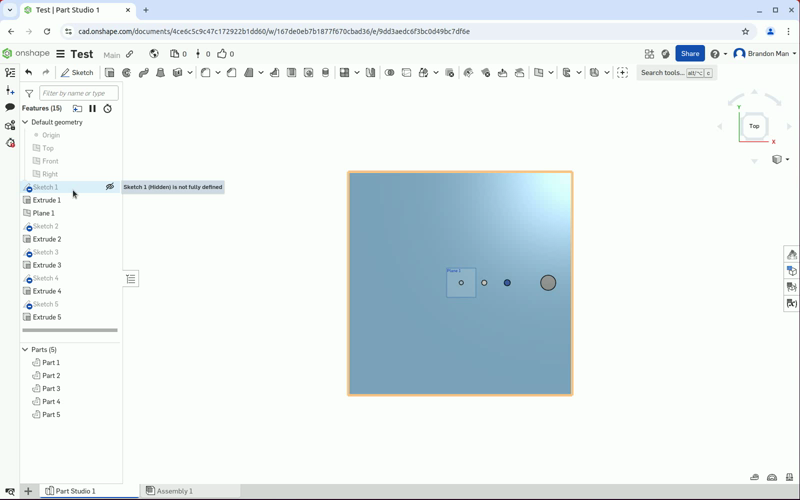
click(73, 189)
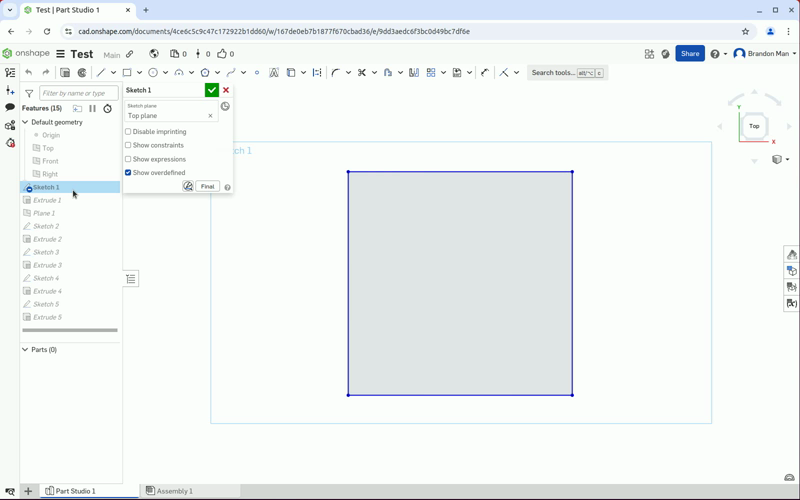
mouse_move(229, 92)
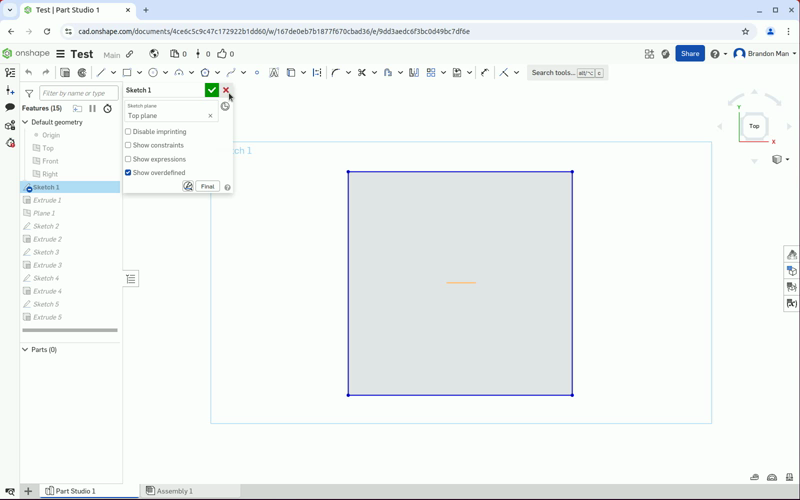
click(229, 92)
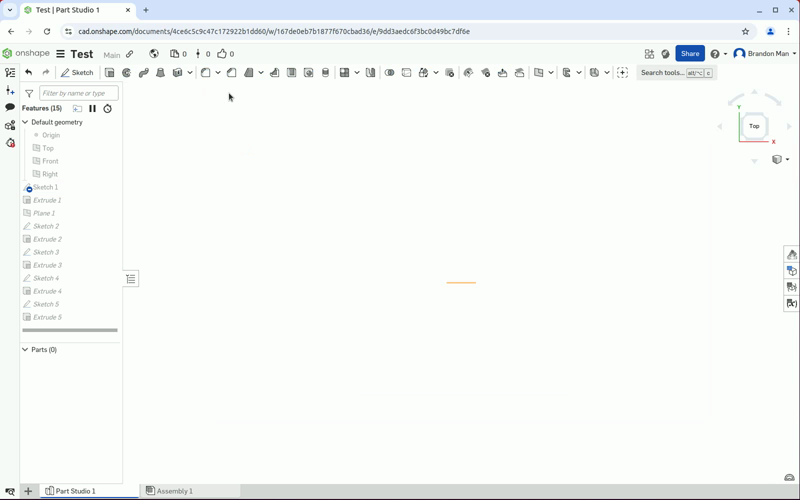
key(shift+s)
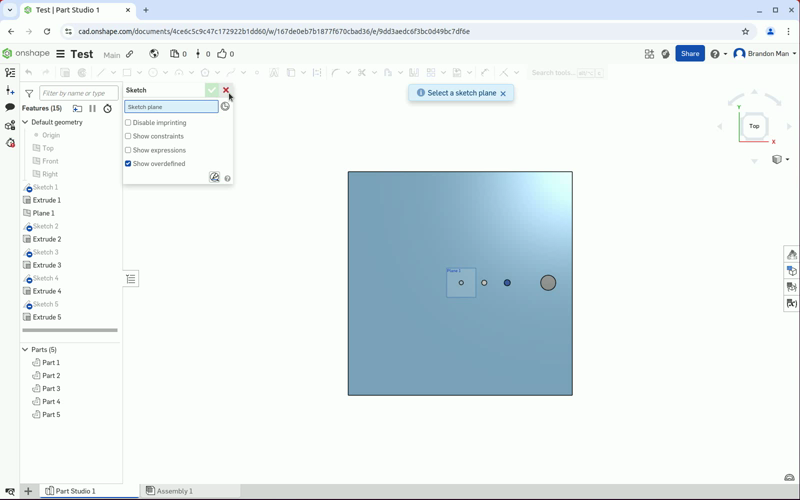
mouse_move(73, 215)
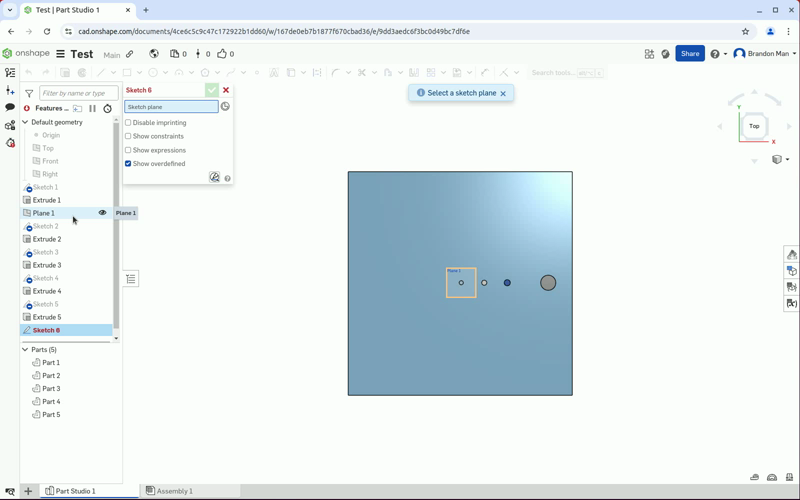
click(73, 215)
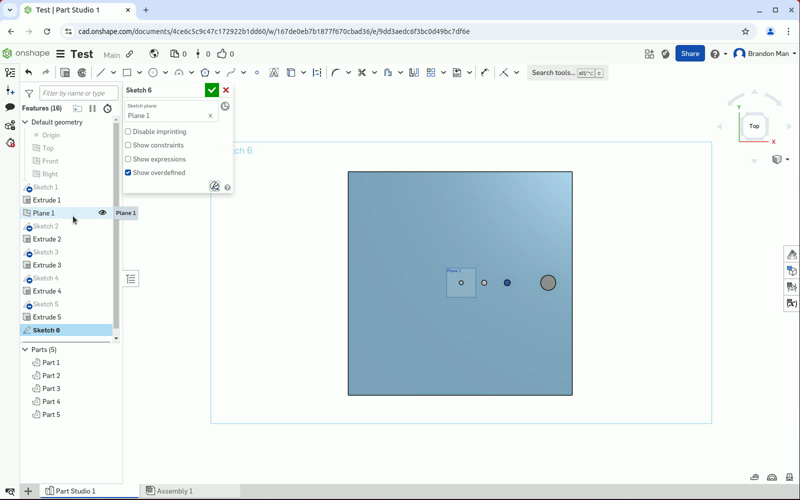
mouse_move(73, 352)
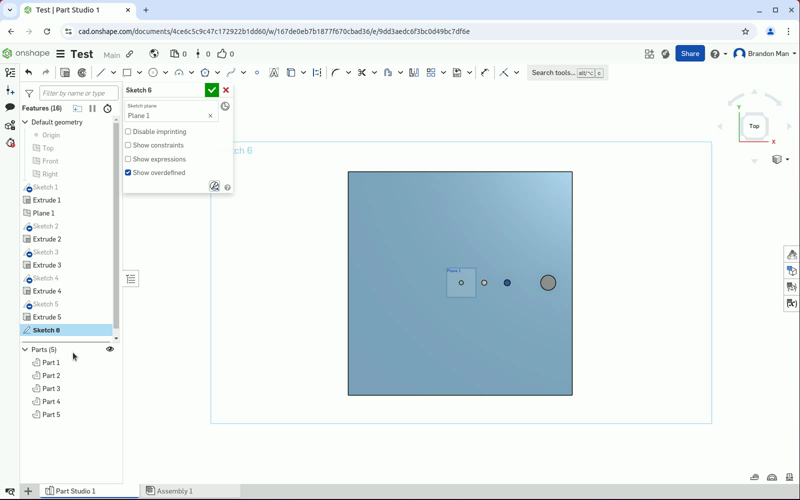
key(y)
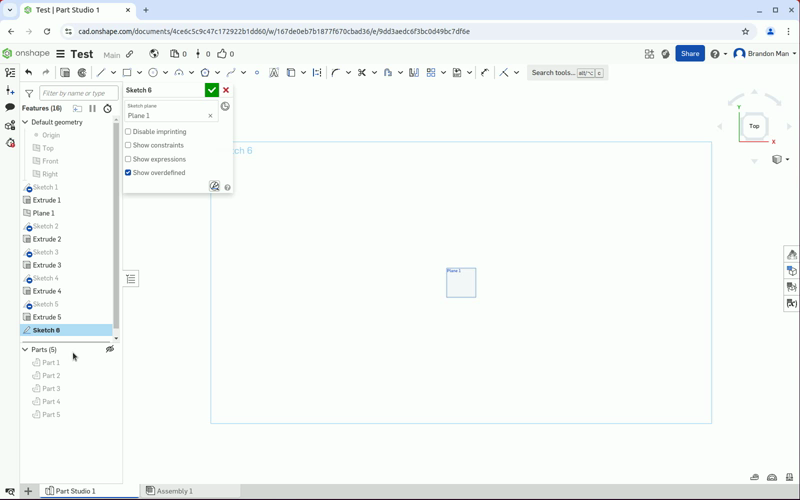
key(c)
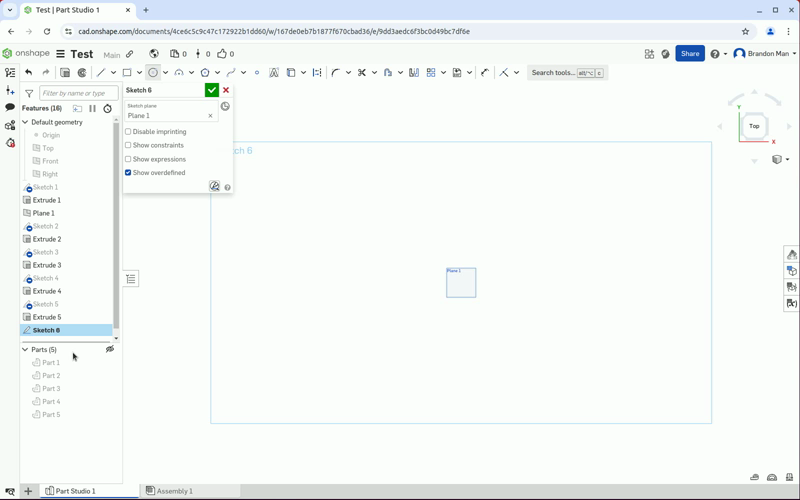
key_down(shift)
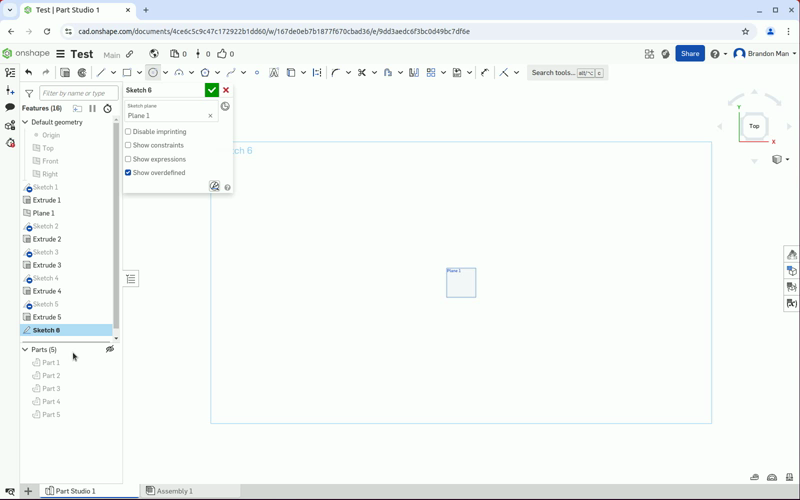
mouse_move(439, 282)
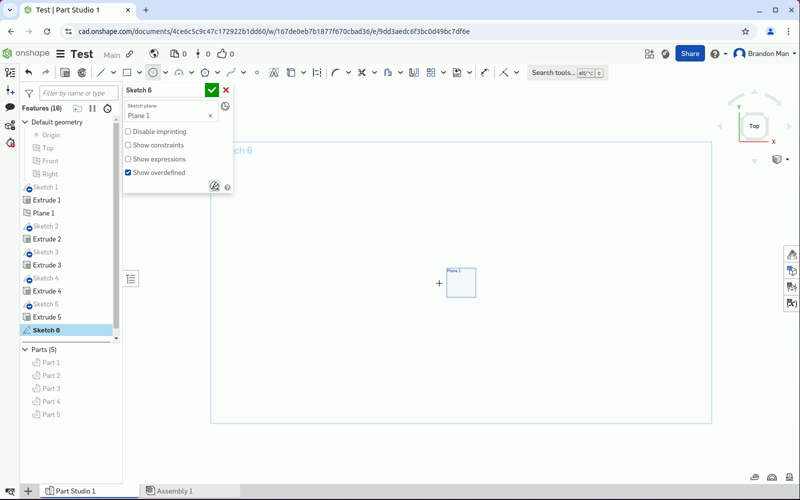
click(439, 282)
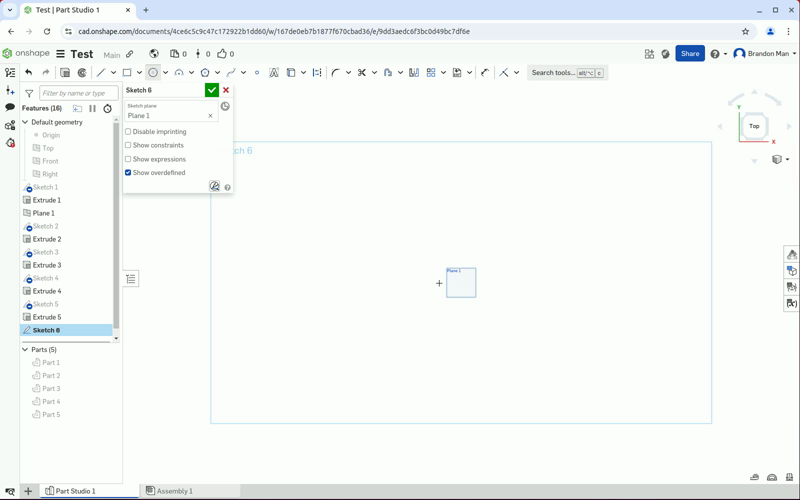
key_up(shift)
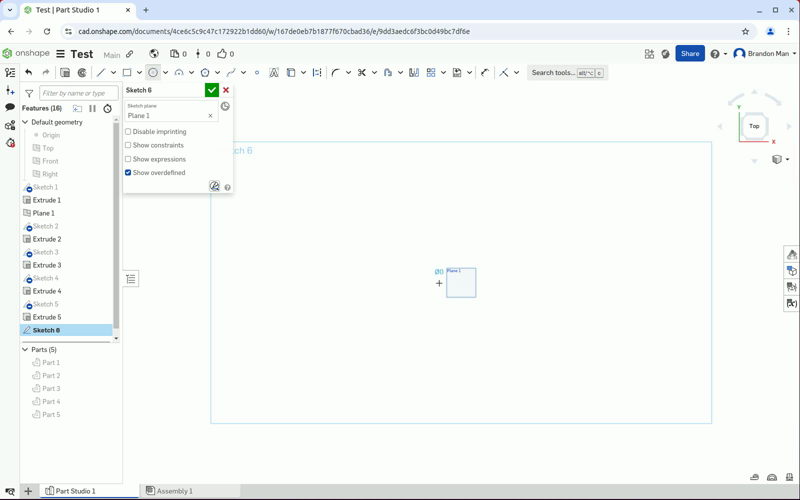
mouse_move(440, 282)
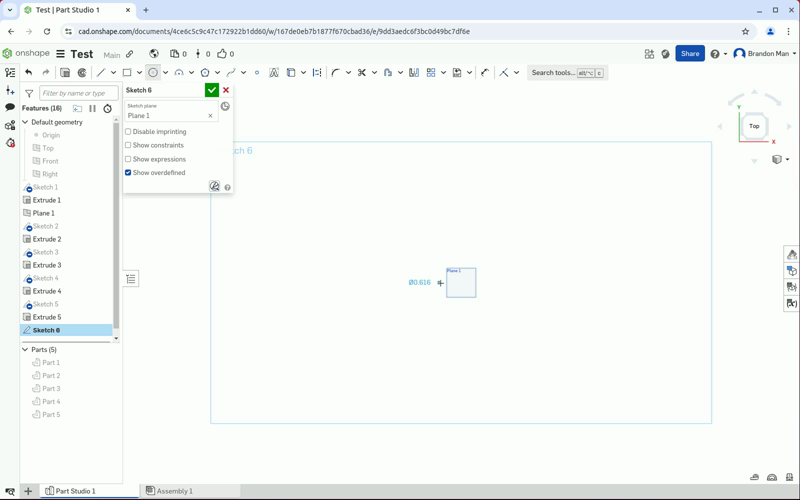
scroll(6)
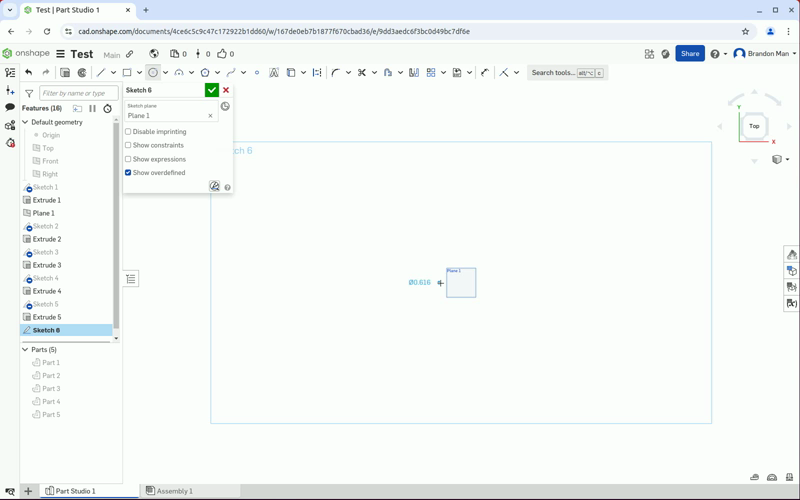
scroll(6)
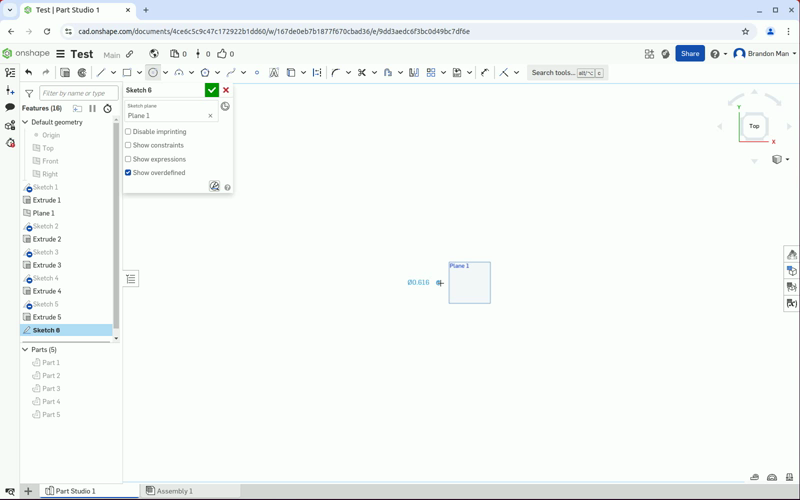
scroll(6)
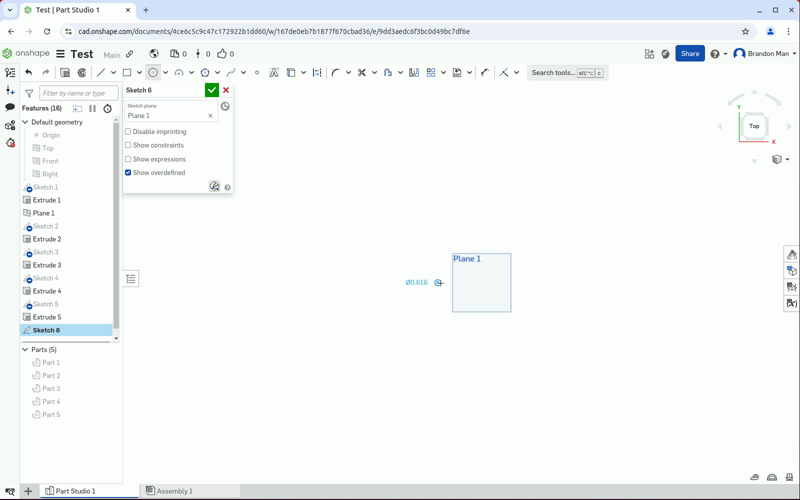
scroll(6)
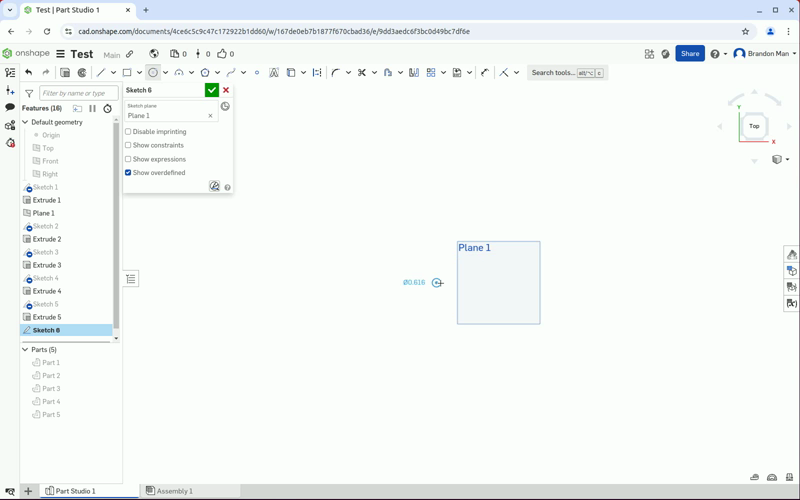
scroll(6)
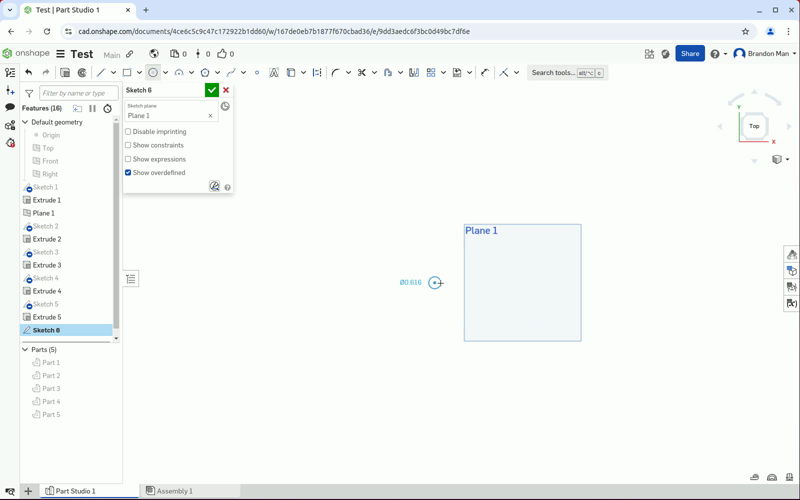
scroll(6)
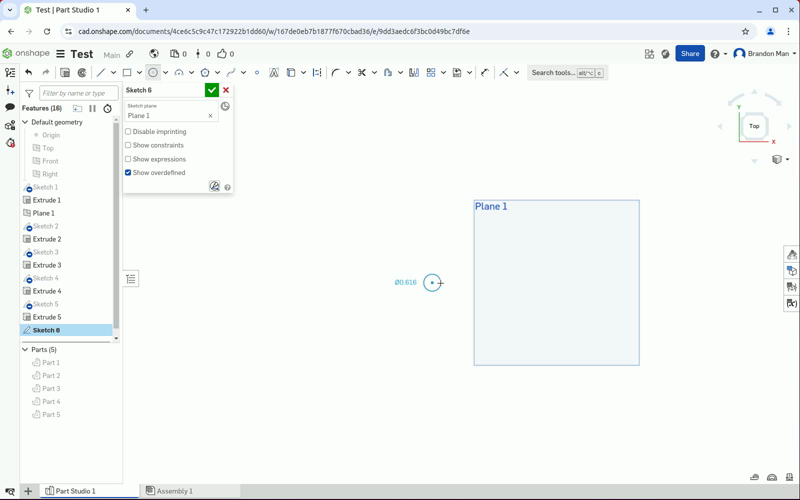
scroll(6)
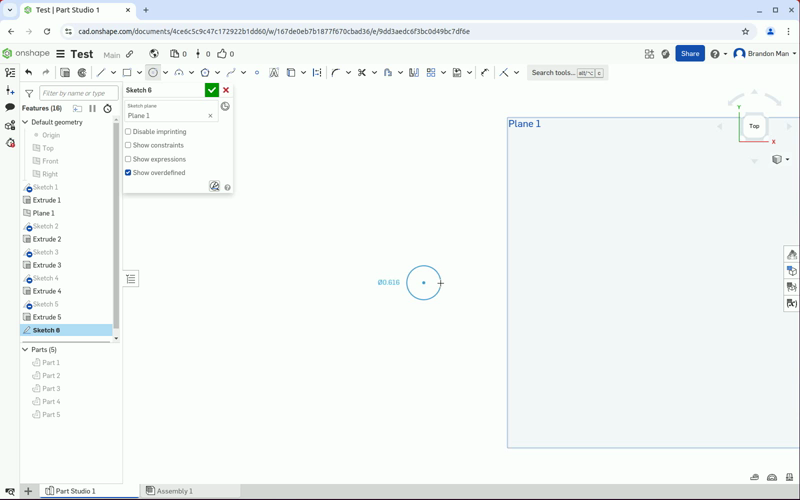
click(440, 282)
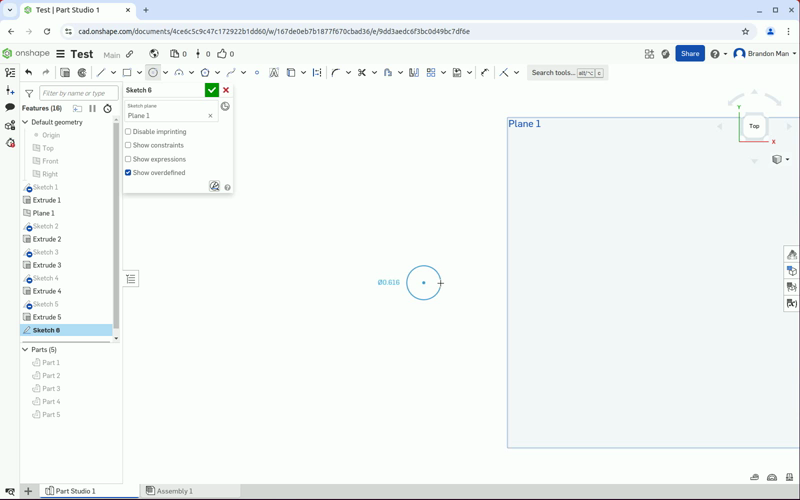
scroll(-6)
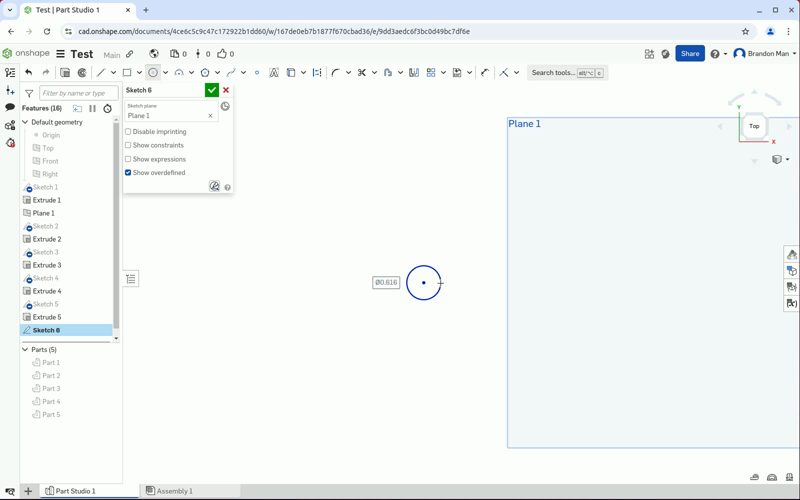
scroll(-6)
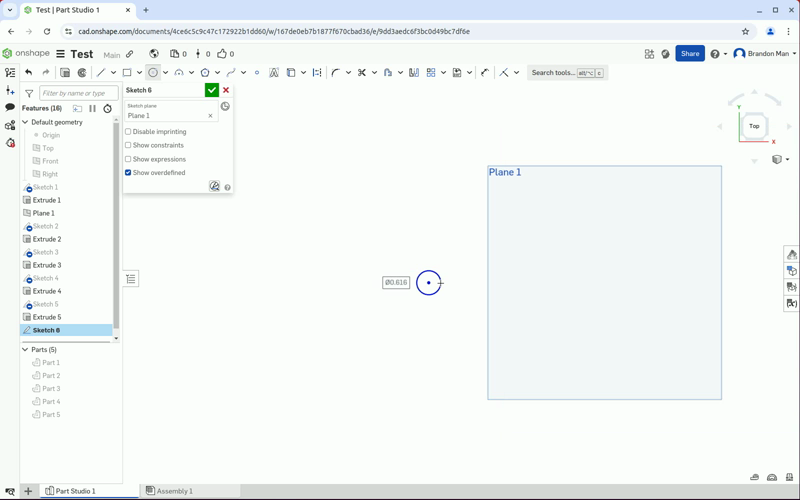
scroll(-6)
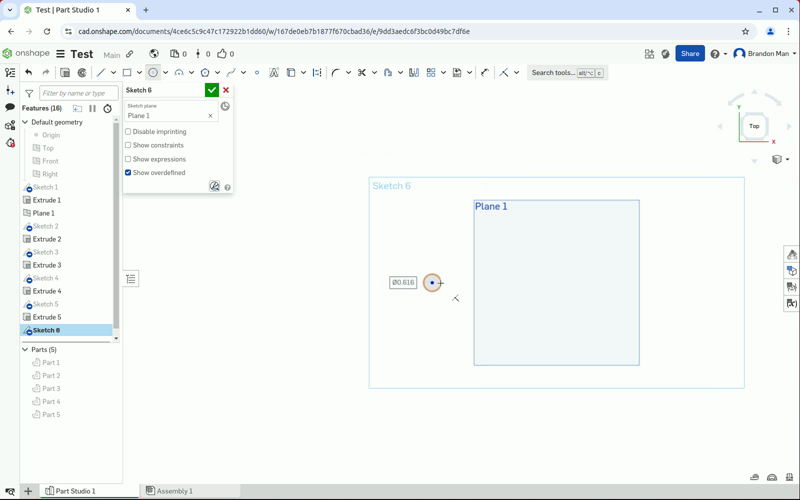
scroll(-6)
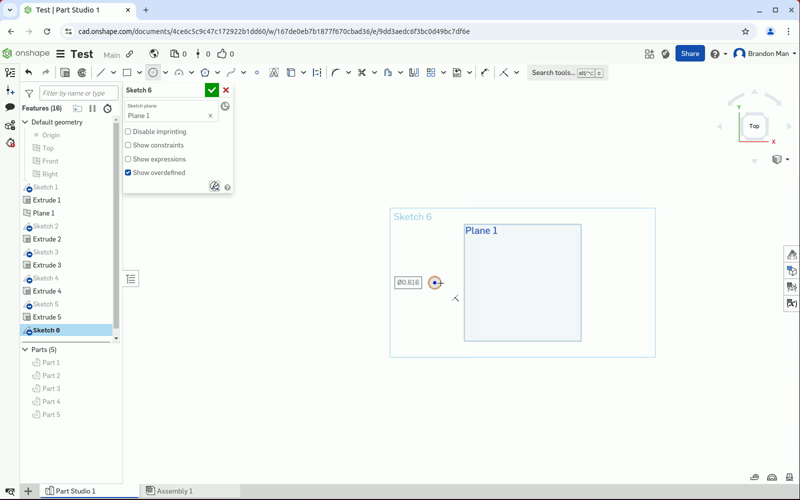
scroll(-6)
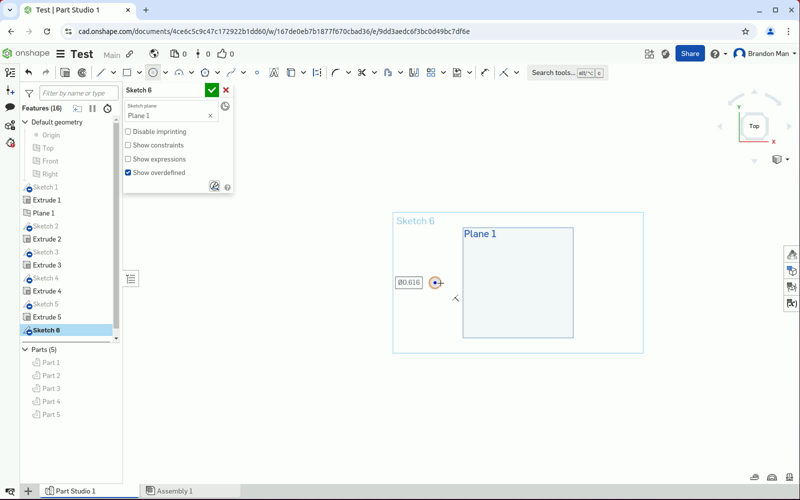
scroll(-6)
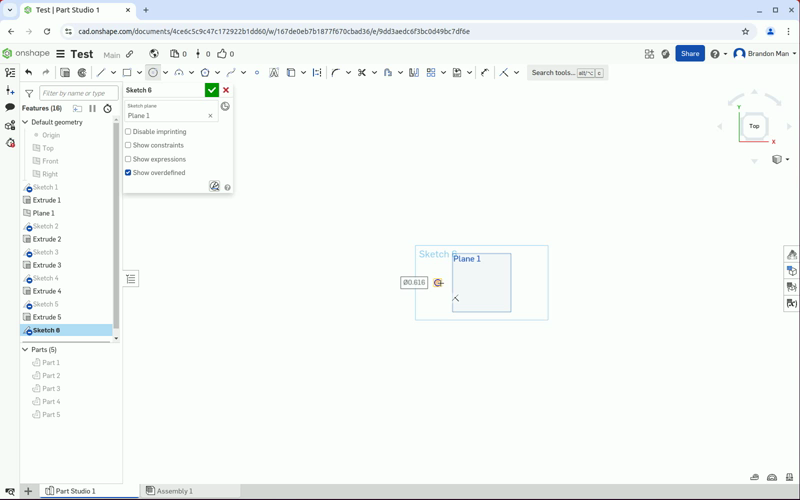
scroll(-6)
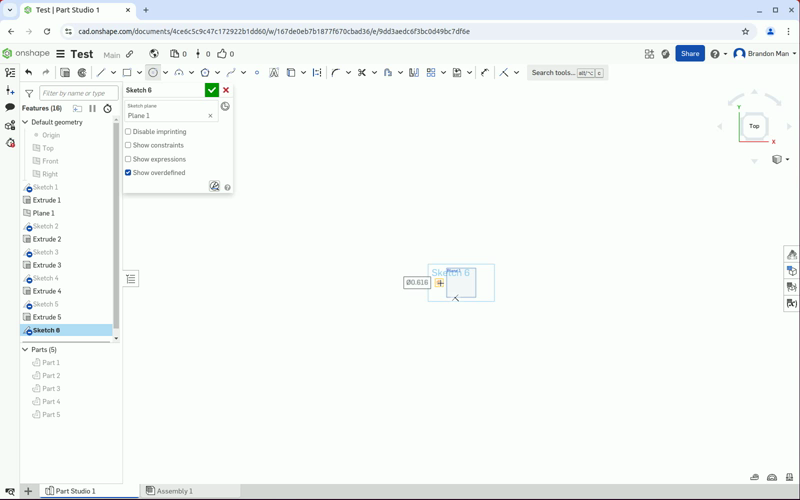
key(esc)
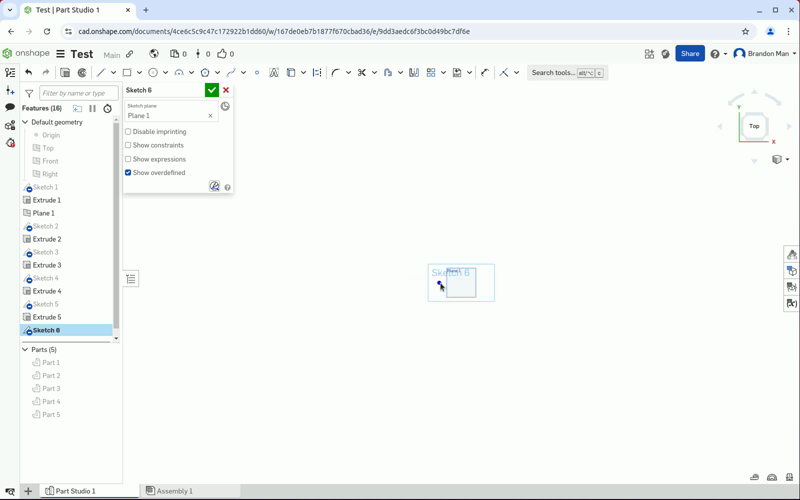
mouse_move(439, 283)
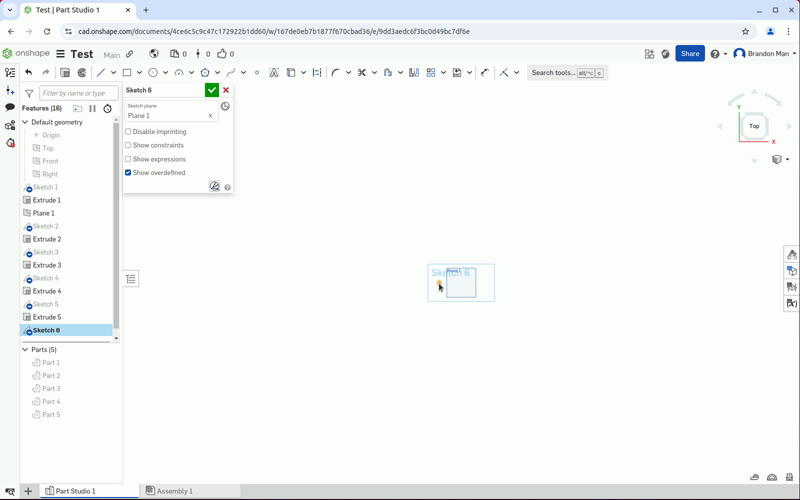
scroll(6)
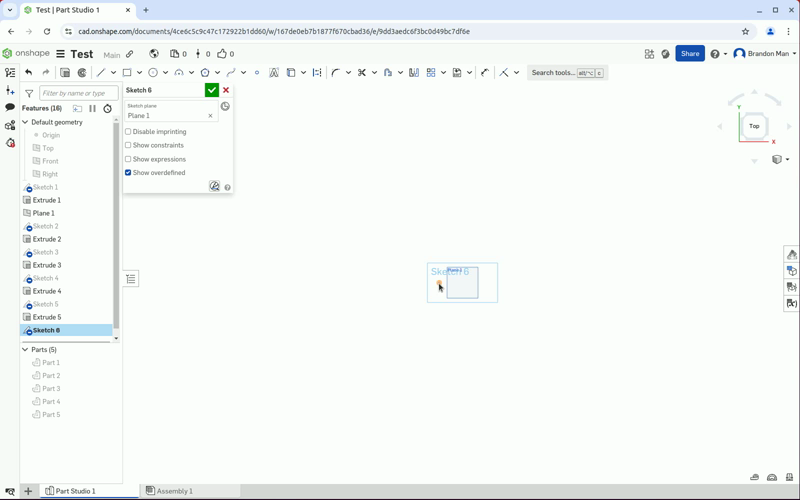
scroll(6)
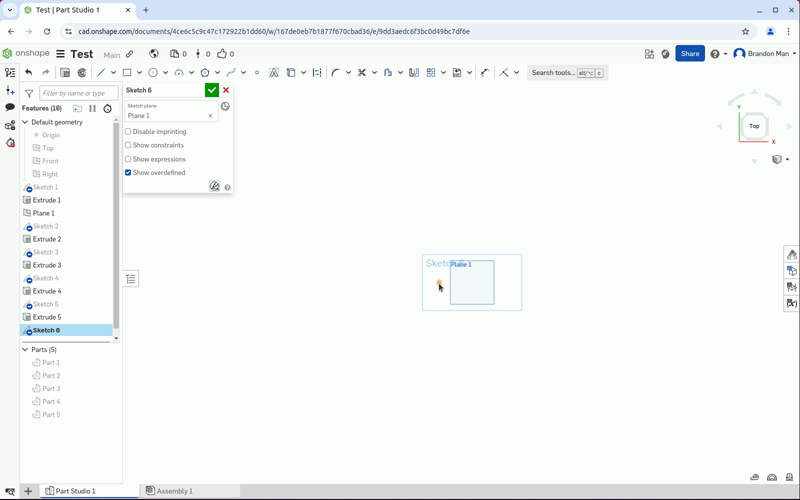
scroll(6)
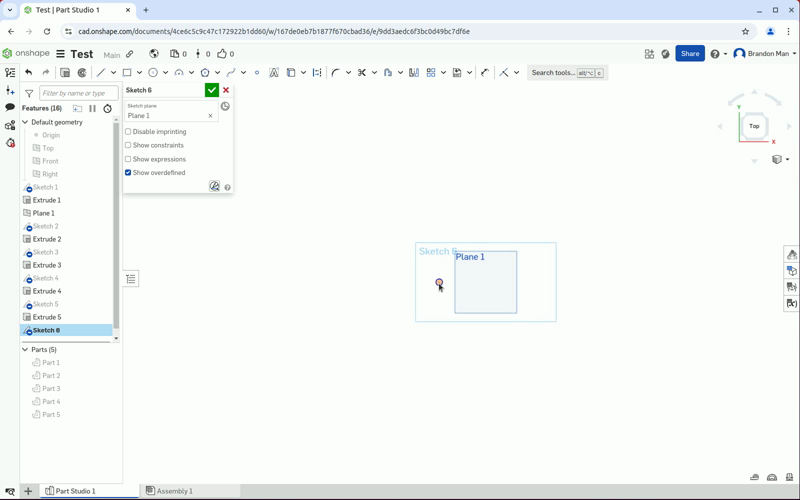
scroll(6)
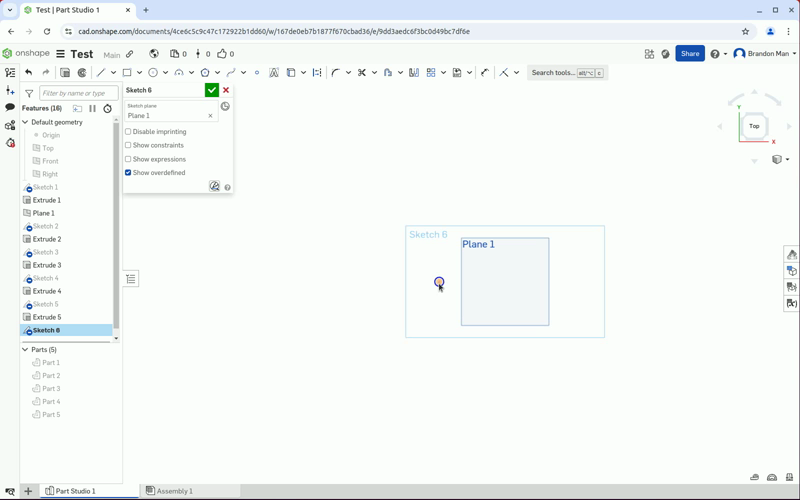
scroll(6)
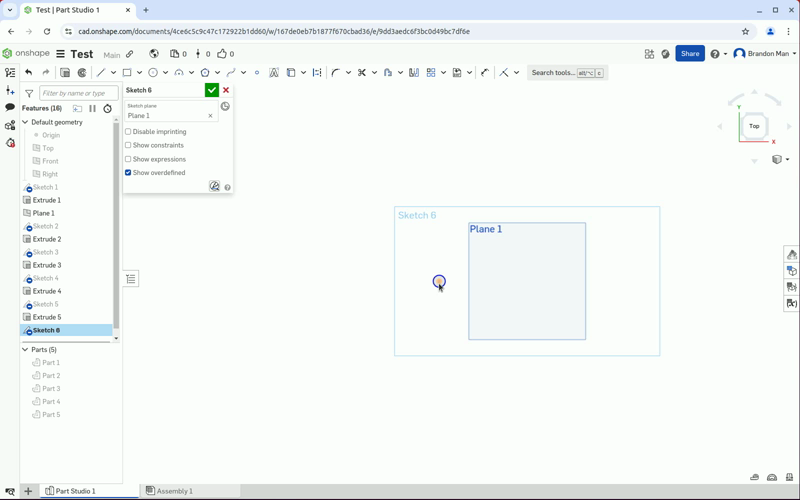
scroll(6)
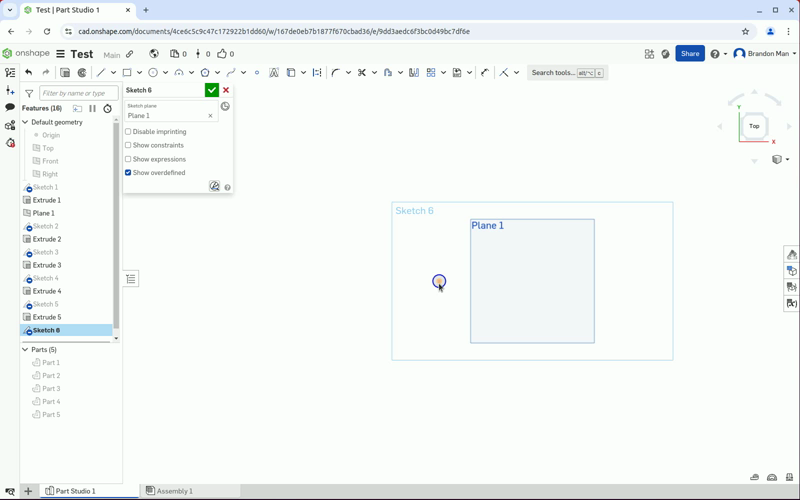
scroll(6)
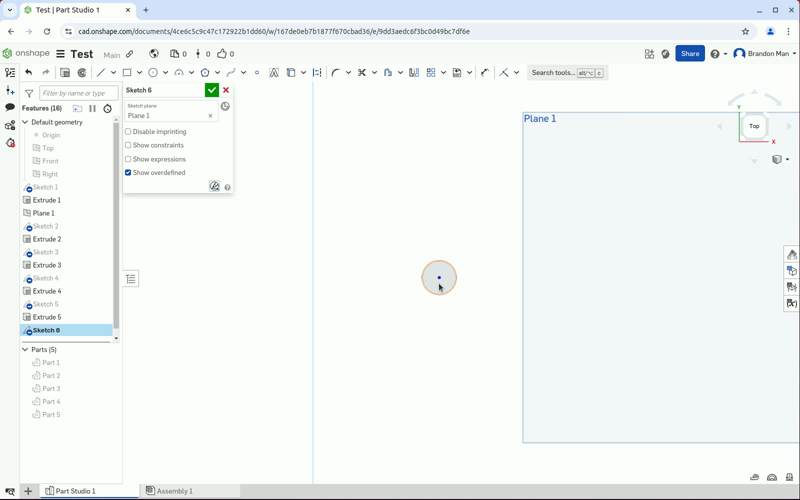
click(439, 283)
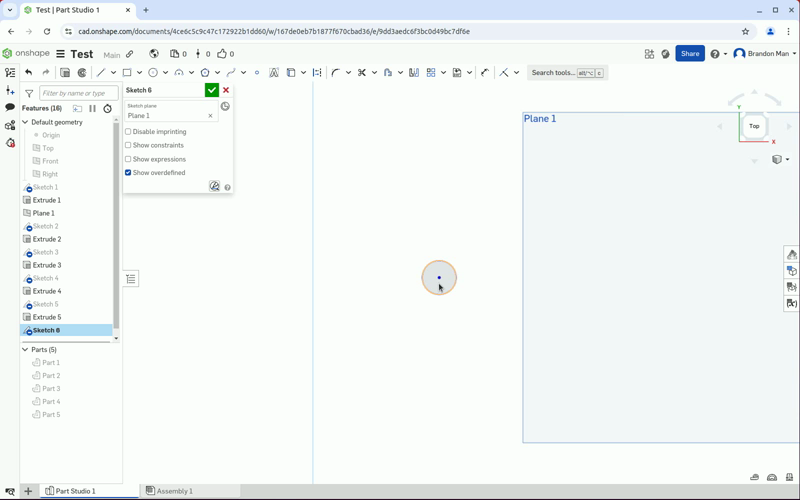
scroll(-6)
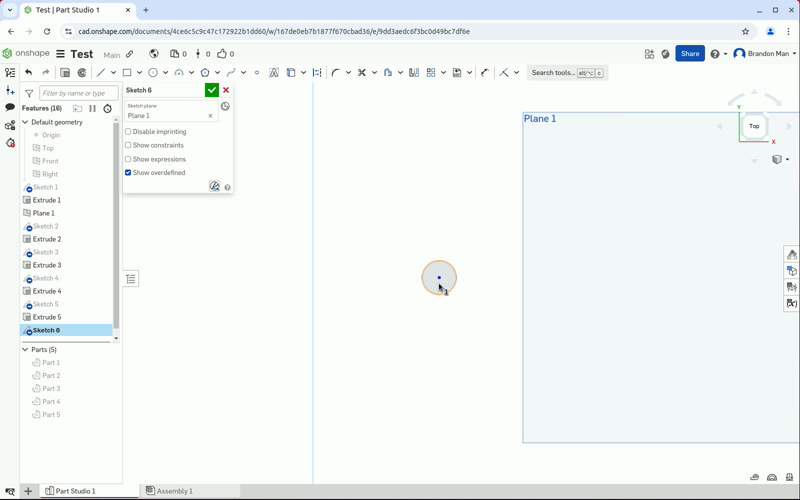
scroll(-6)
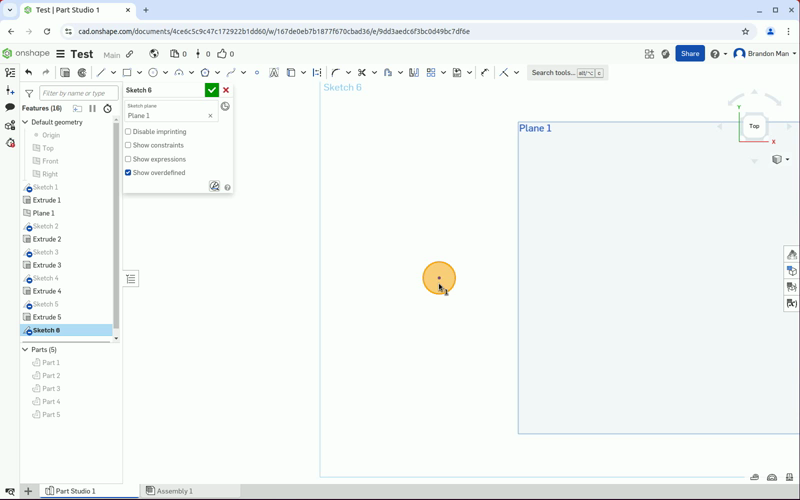
scroll(-6)
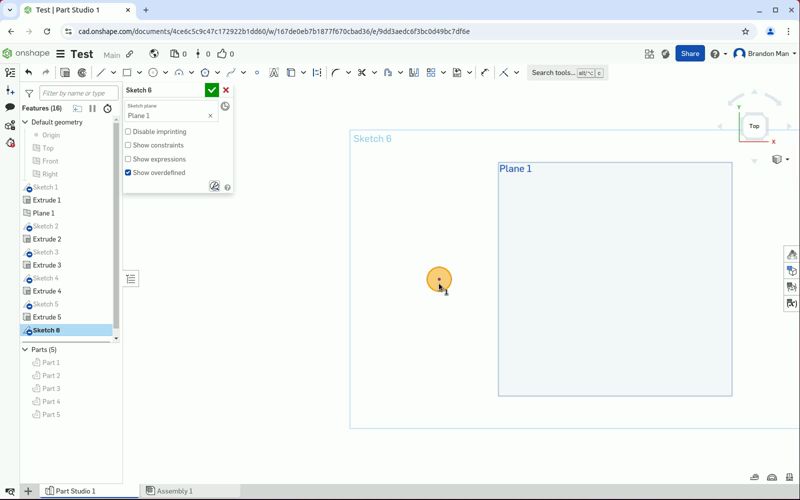
scroll(-6)
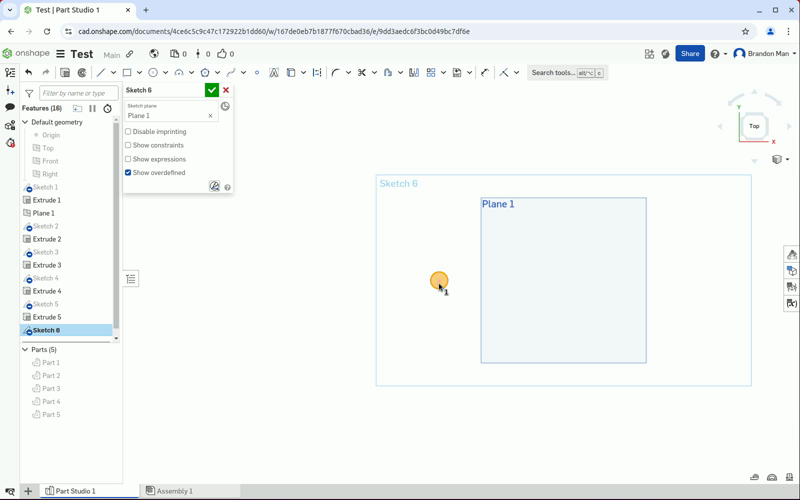
scroll(-6)
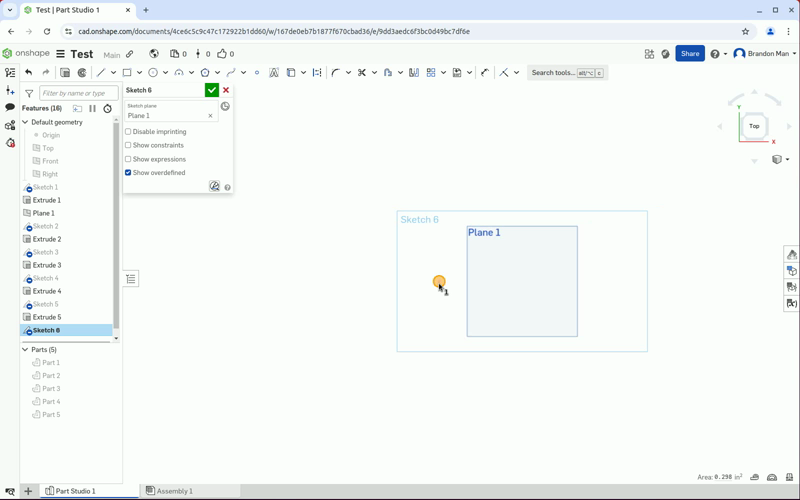
scroll(-6)
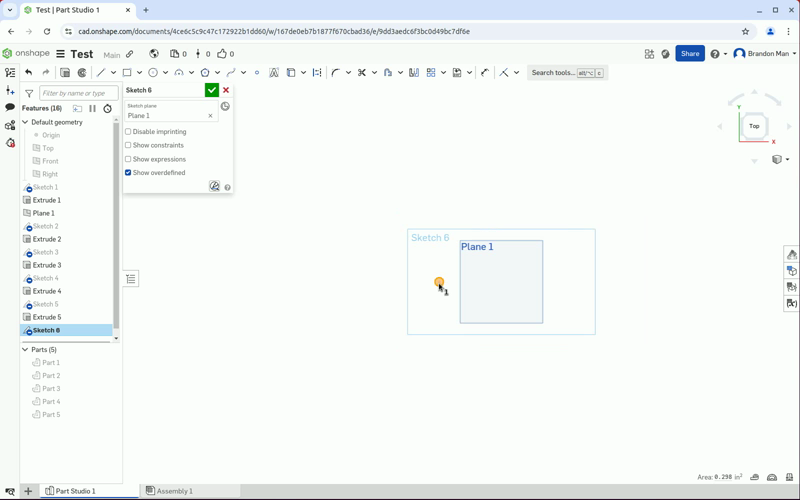
scroll(-6)
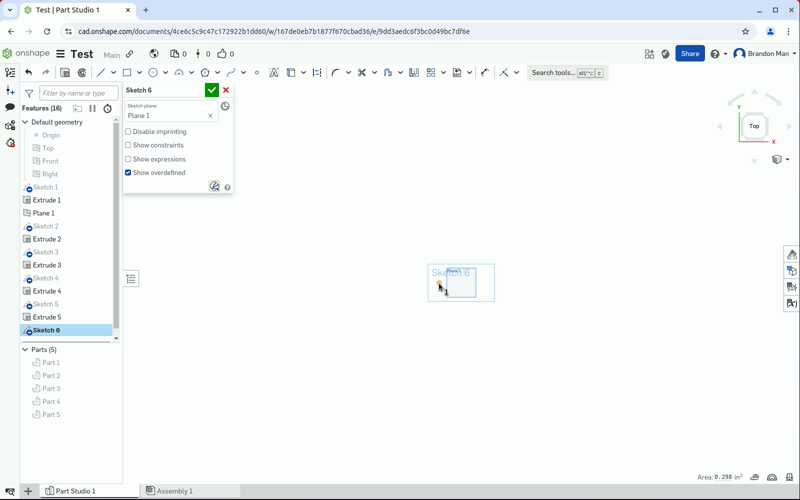
mouse_move(73, 352)
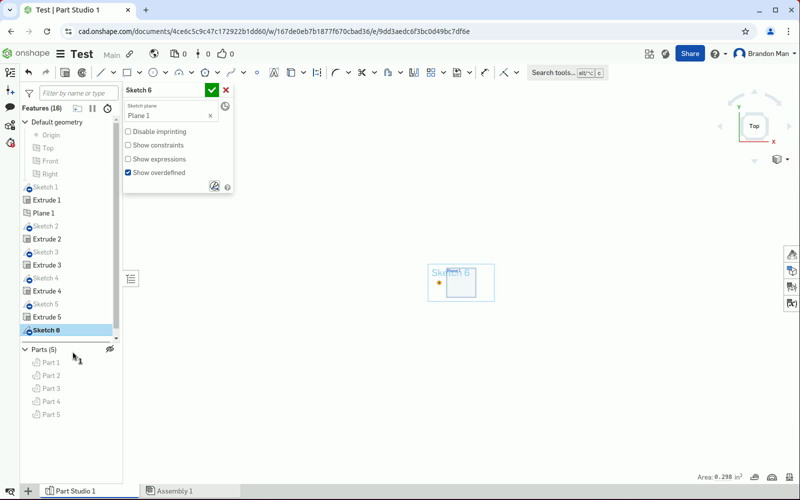
key(shift+y)
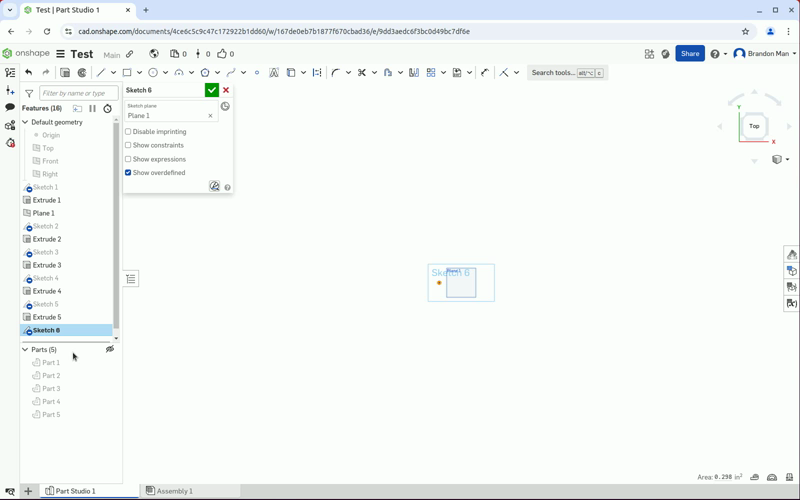
key(shift+e)
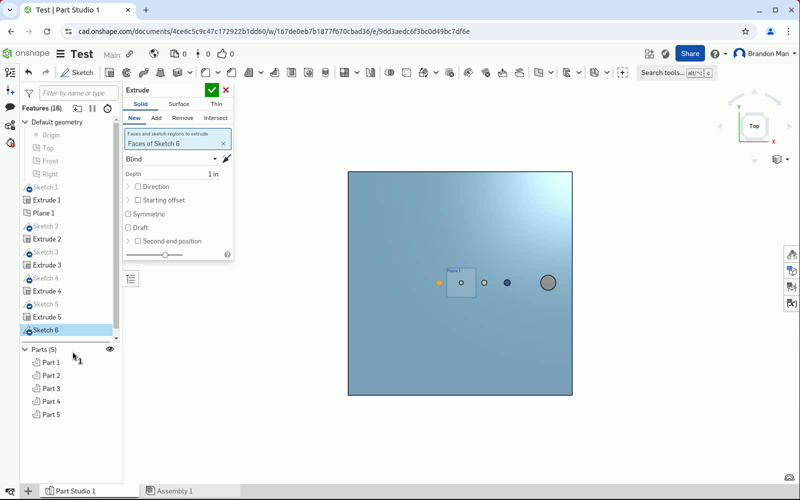
mouse_move(143, 106)
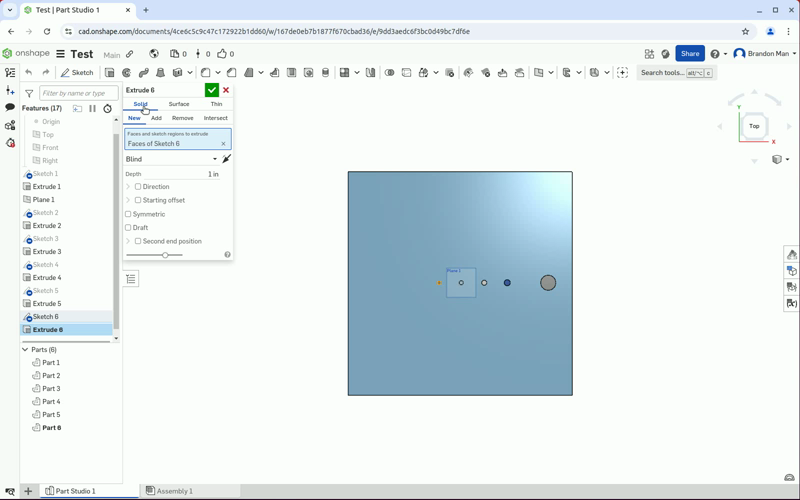
click(143, 106)
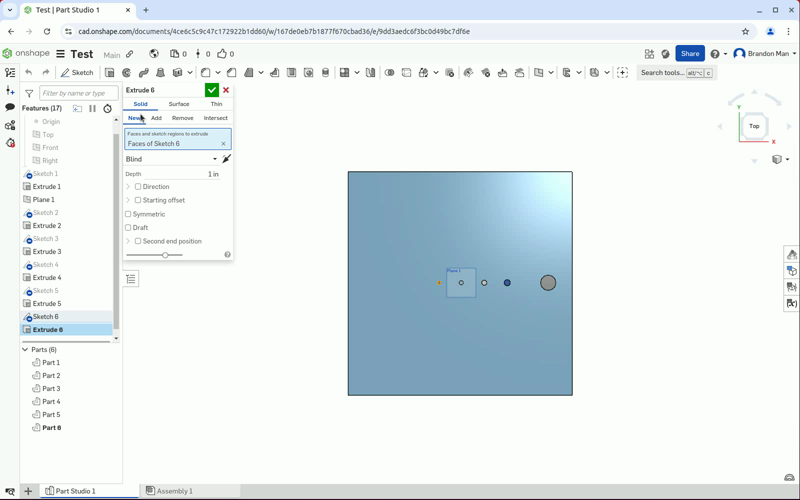
mouse_move(137, 120)
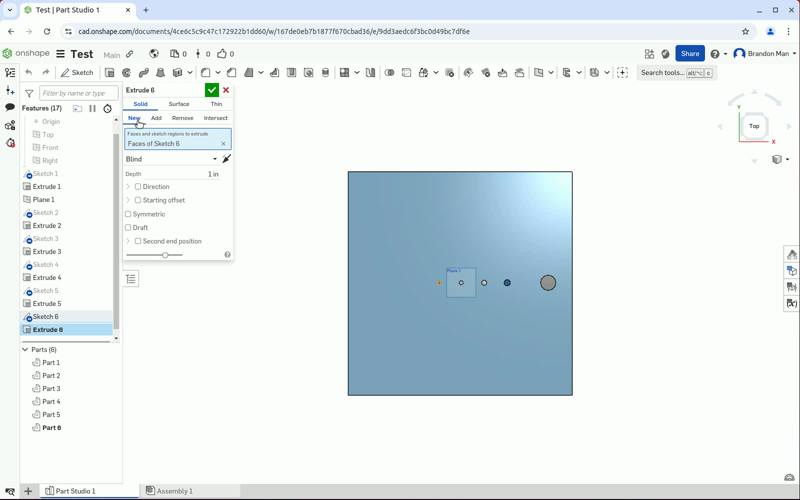
click(137, 120)
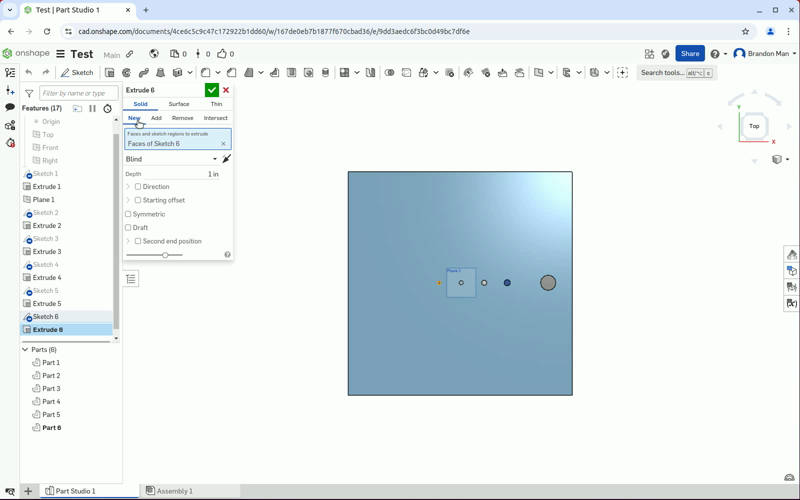
key(tab, 4)
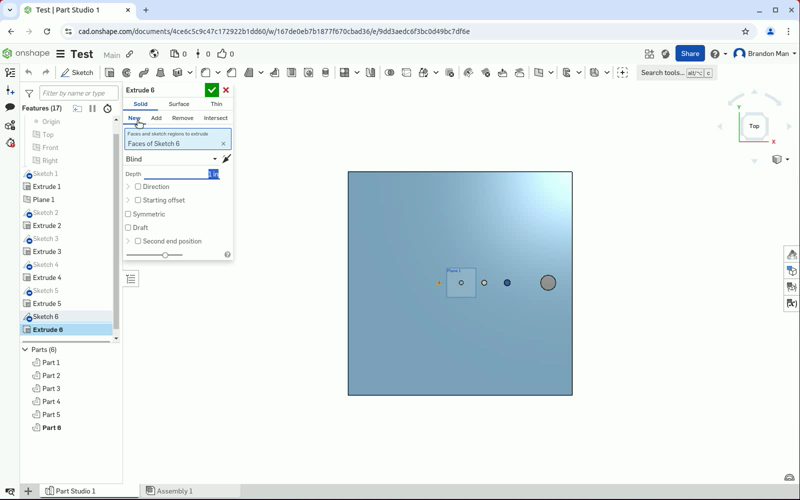
text(9.147)
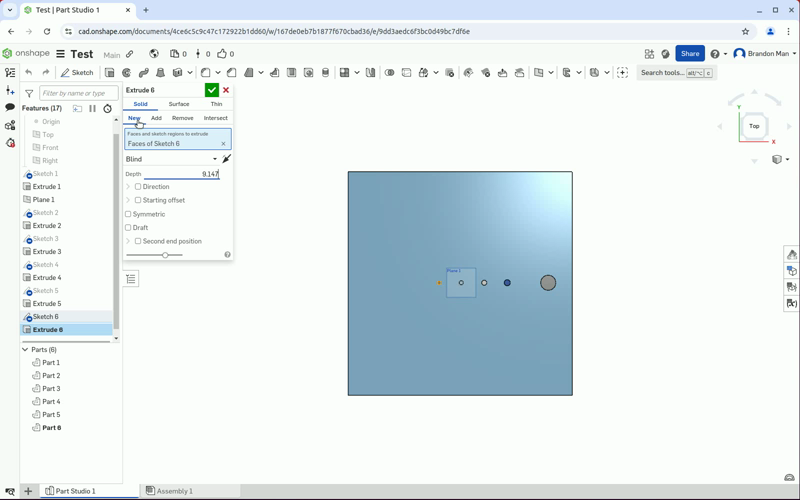
key(enter)
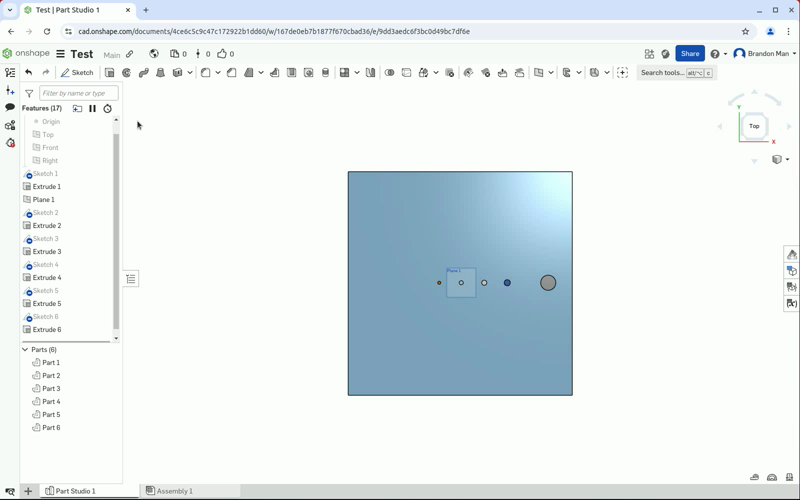
key(shift+h)
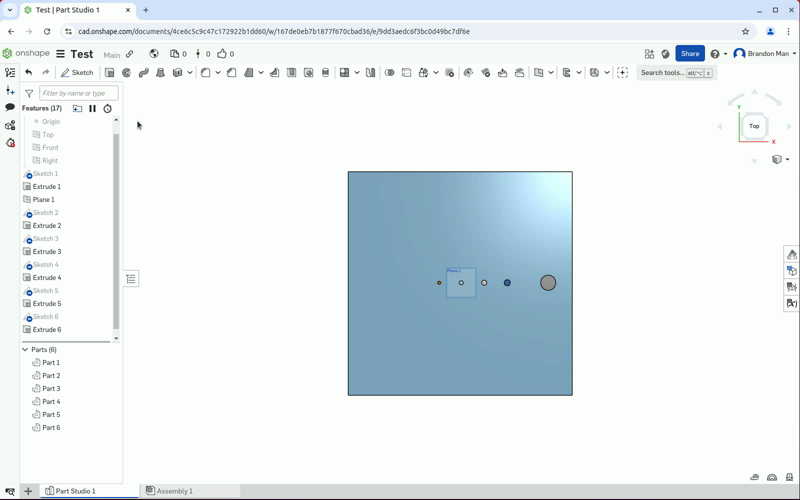
key(shift+h)
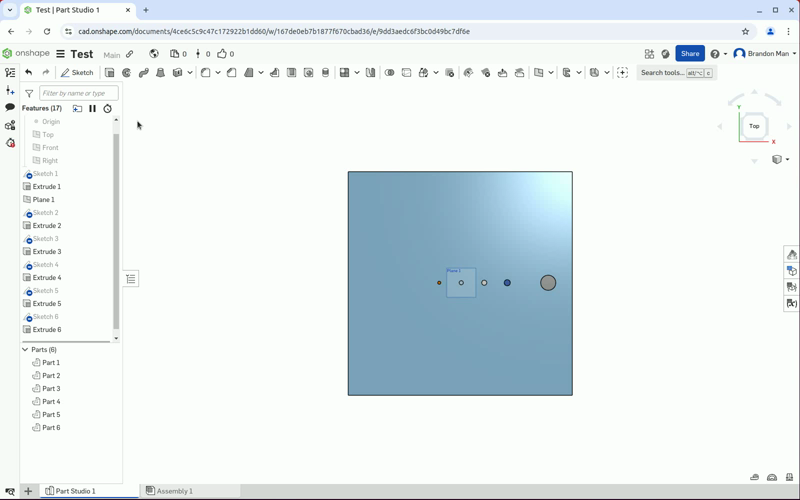
mouse_move(69, 176)
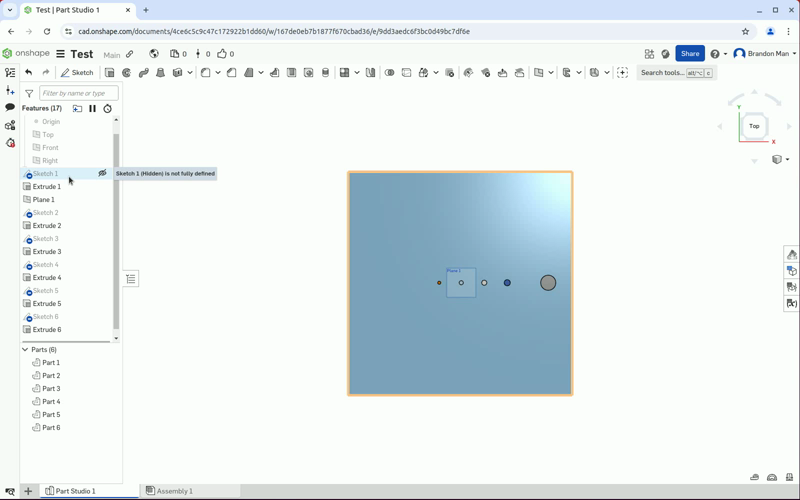
click(69, 176)
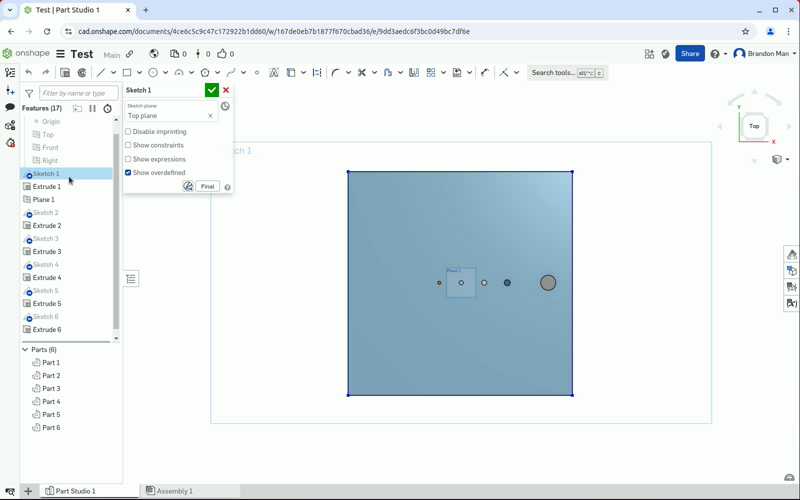
mouse_move(229, 92)
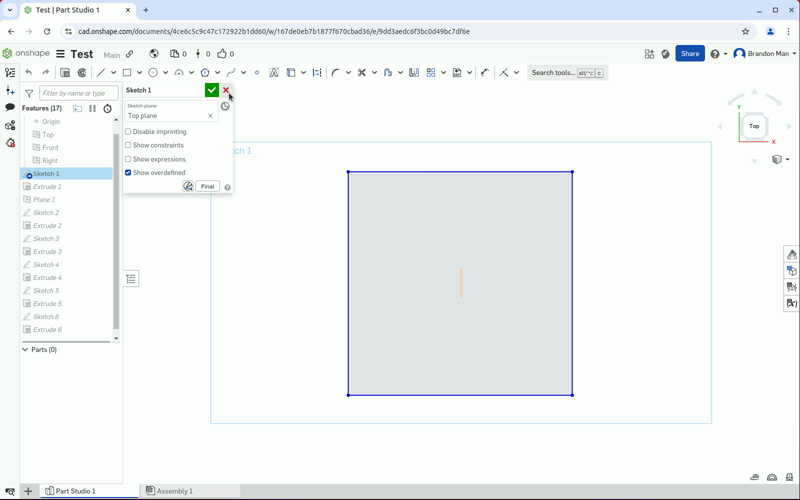
click(229, 92)
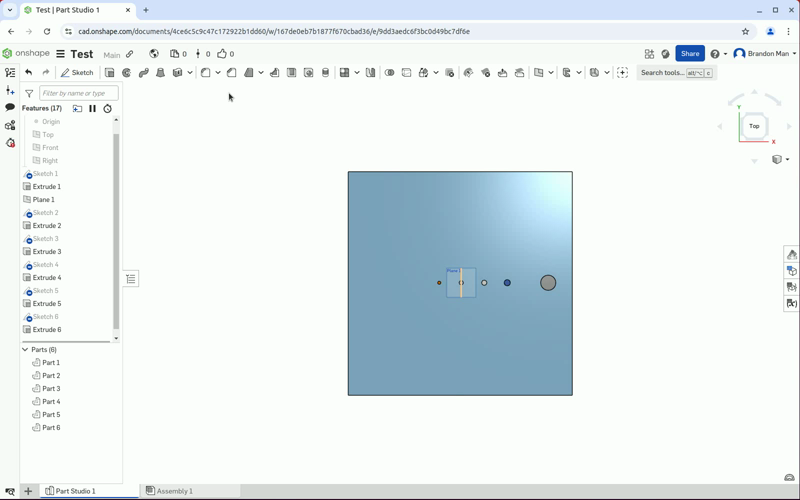
key(shift+s)
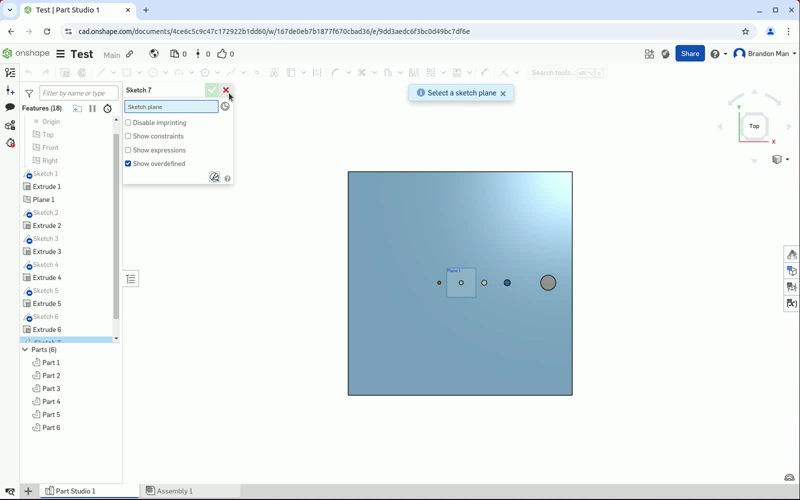
mouse_move(69, 189)
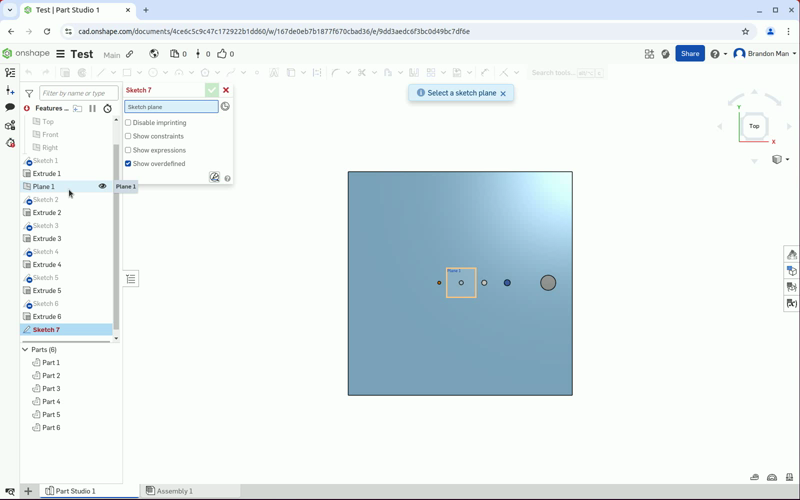
click(69, 189)
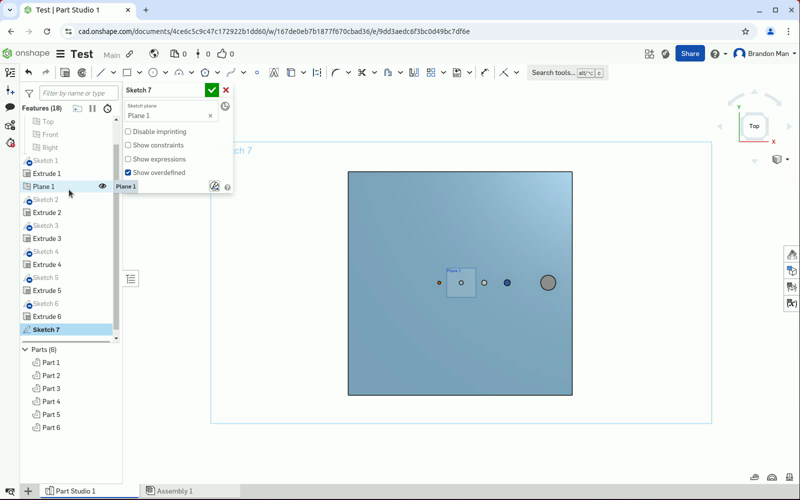
mouse_move(73, 352)
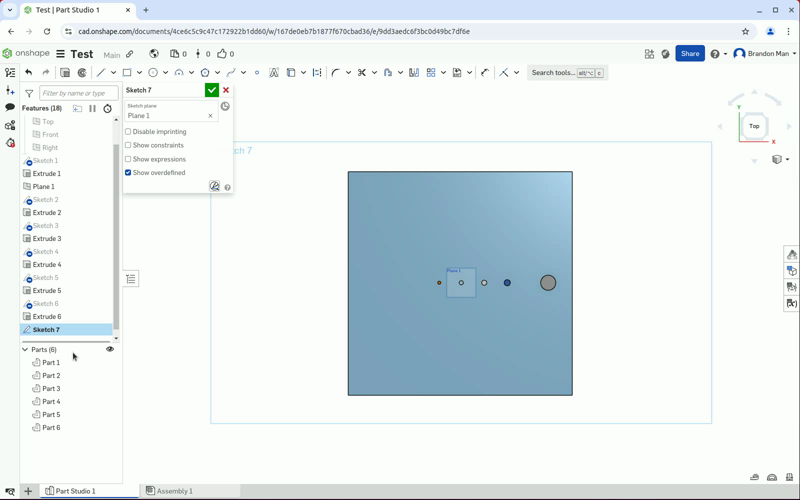
key(y)
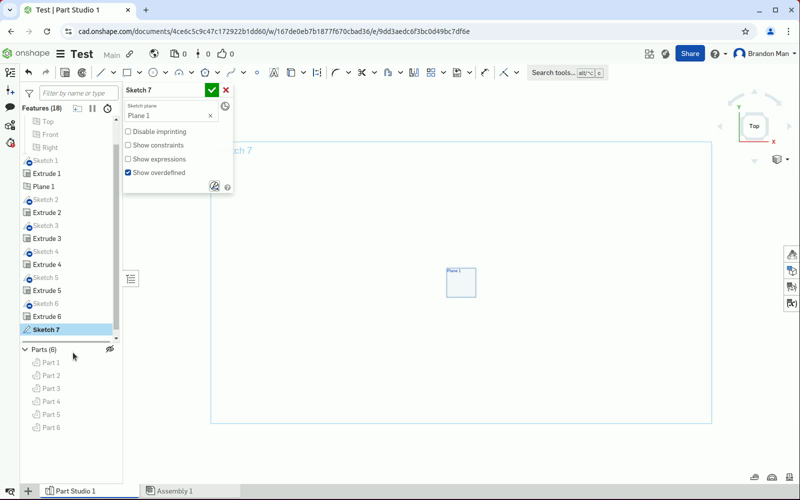
key(c)
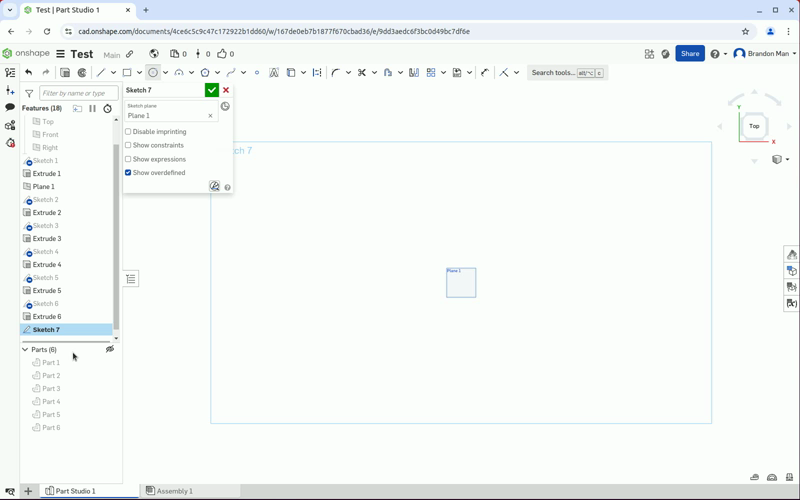
key_down(shift)
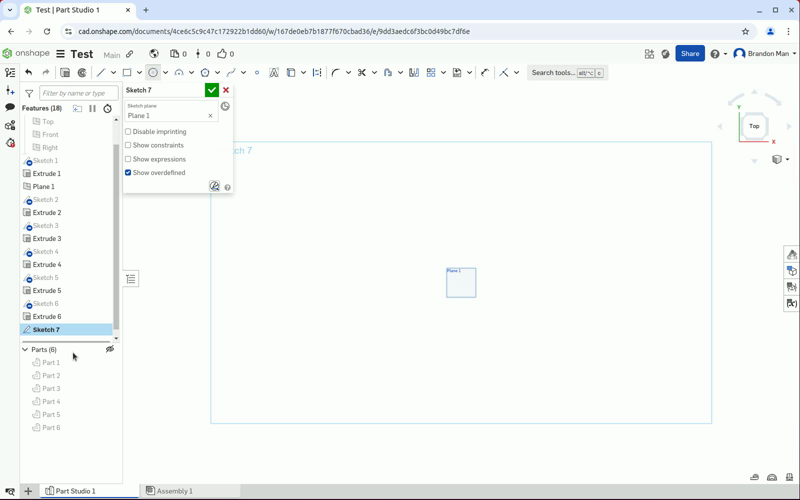
mouse_move(417, 282)
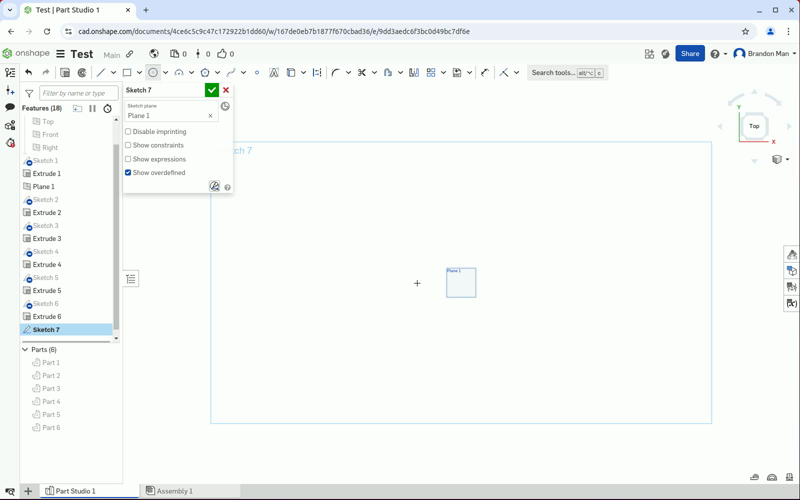
click(417, 282)
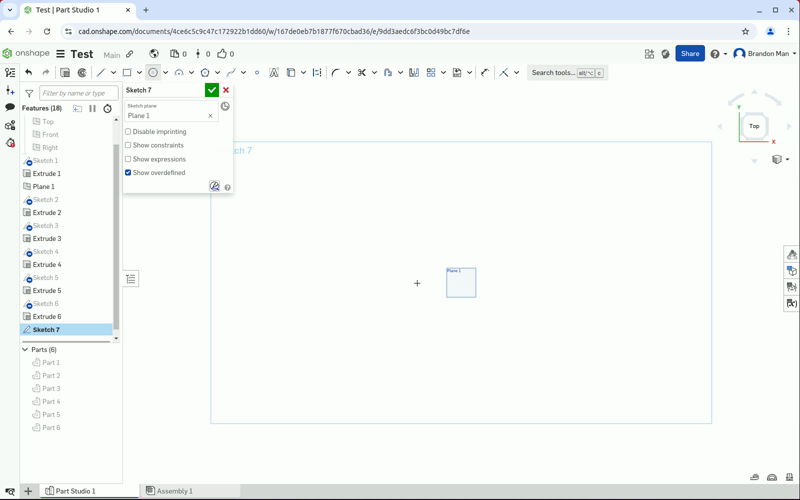
key_up(shift)
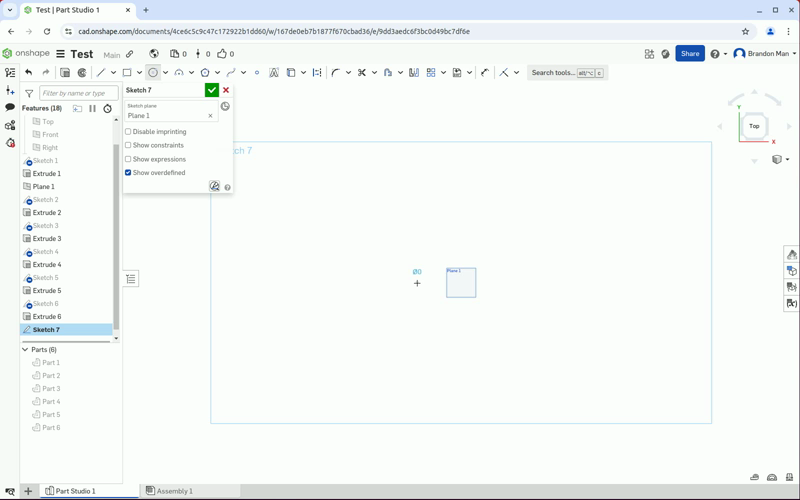
mouse_move(418, 282)
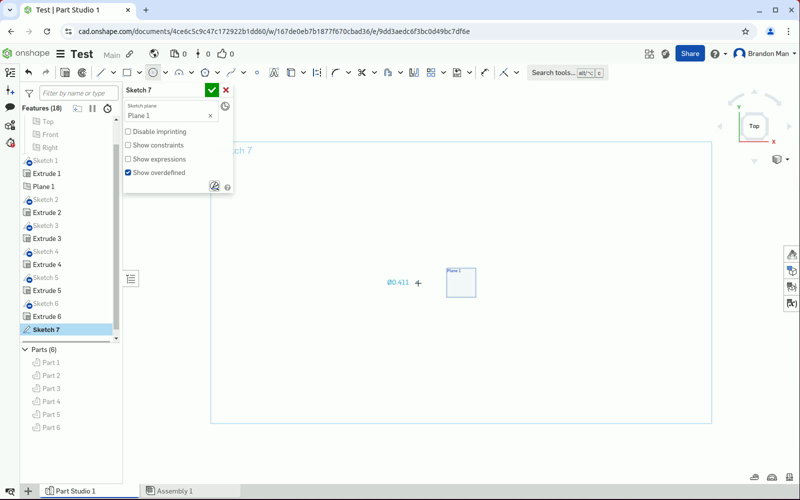
scroll(6)
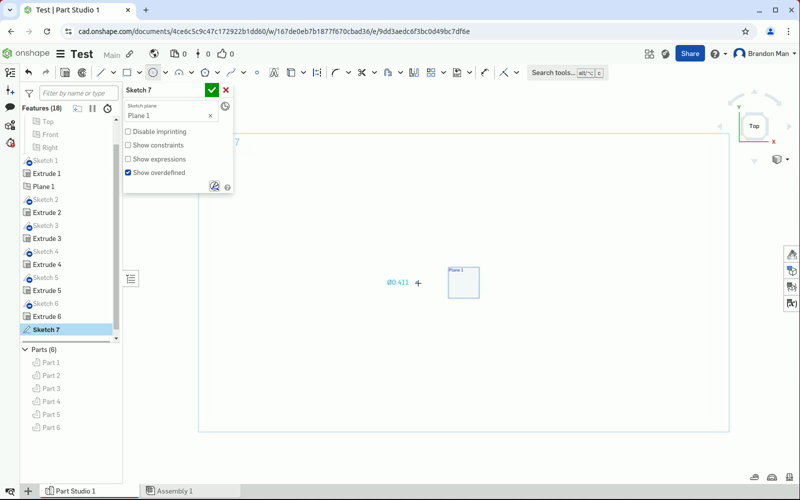
scroll(6)
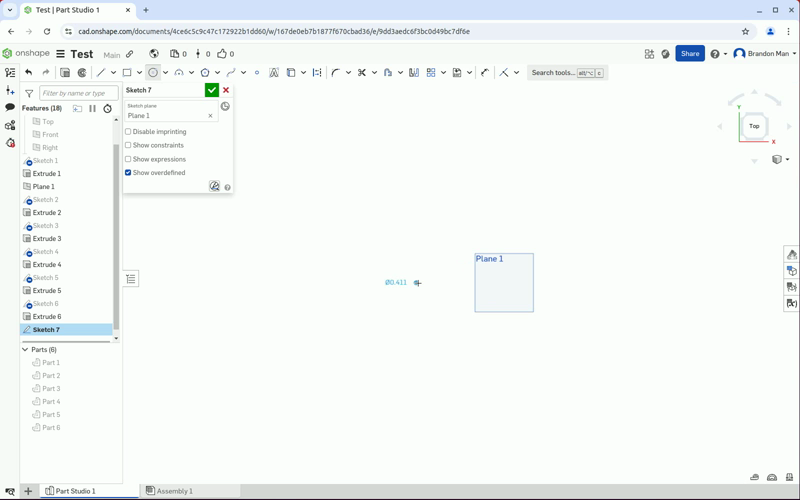
scroll(6)
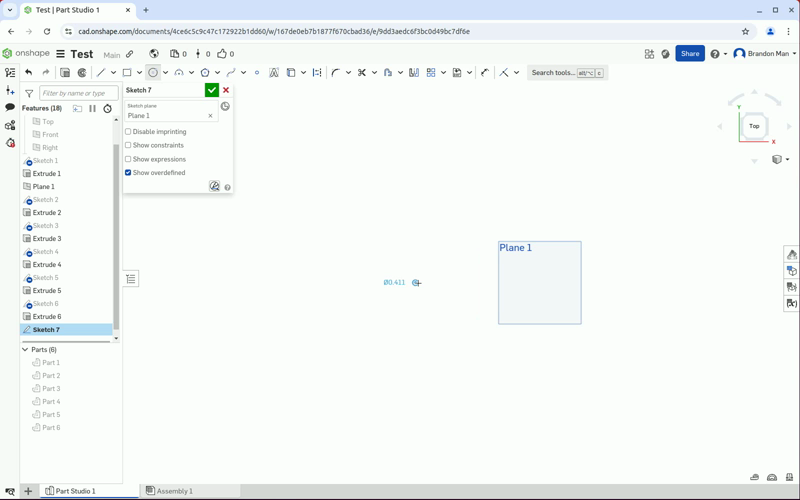
scroll(6)
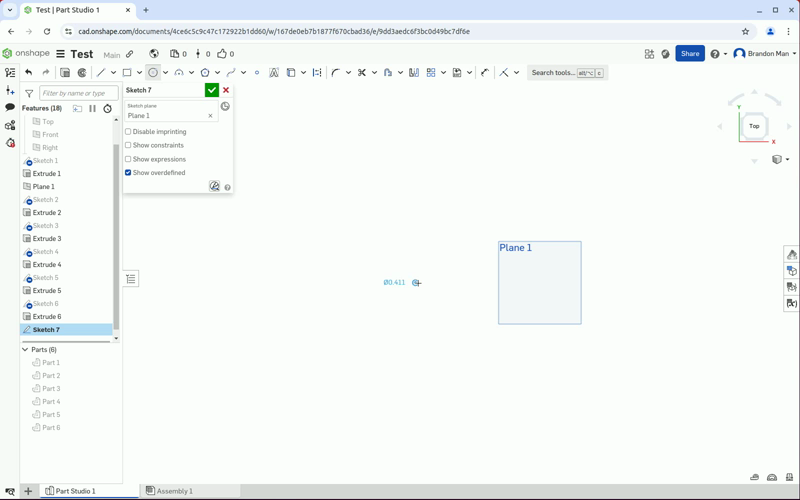
scroll(6)
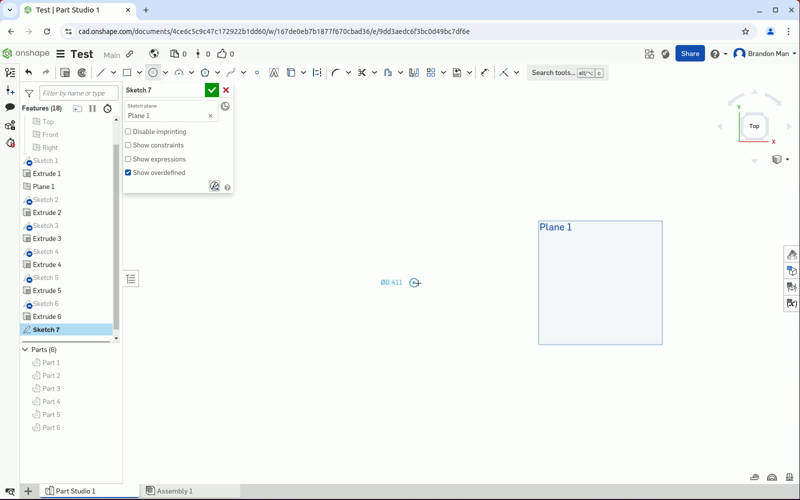
scroll(6)
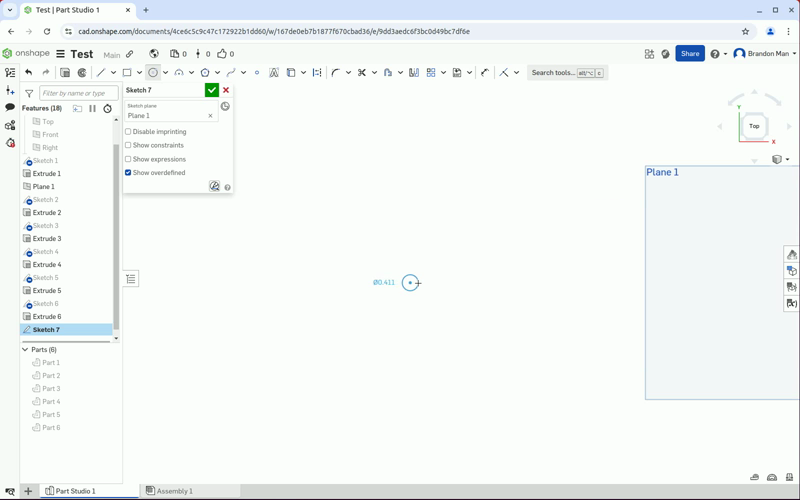
scroll(6)
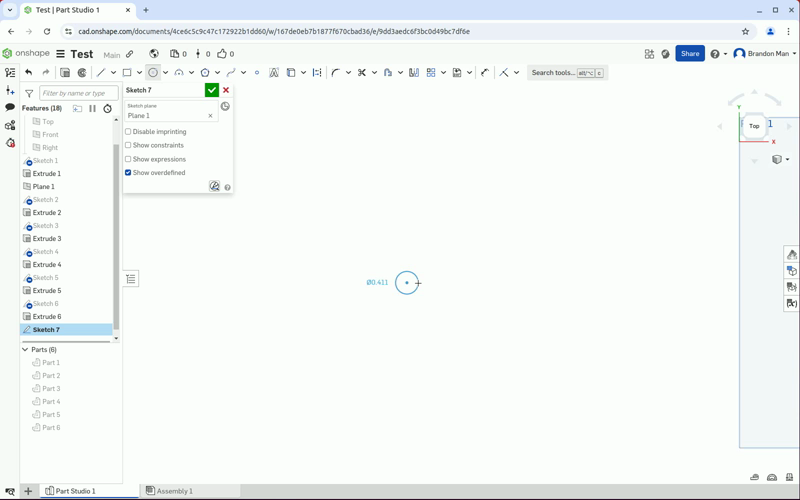
click(418, 282)
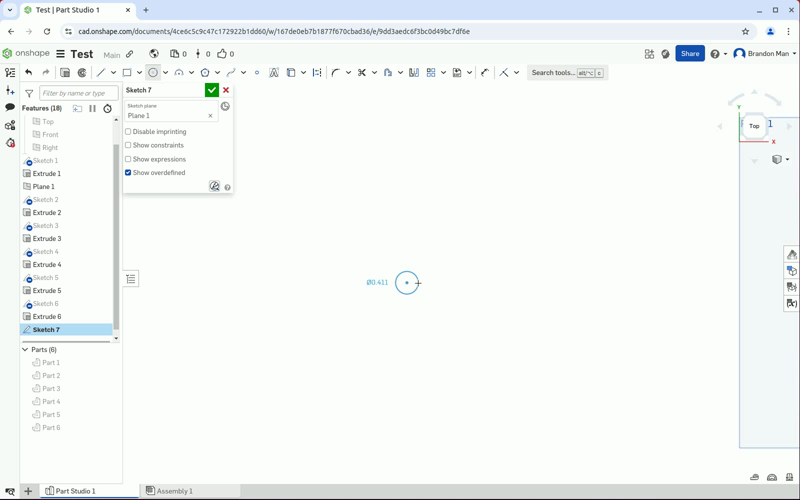
scroll(-6)
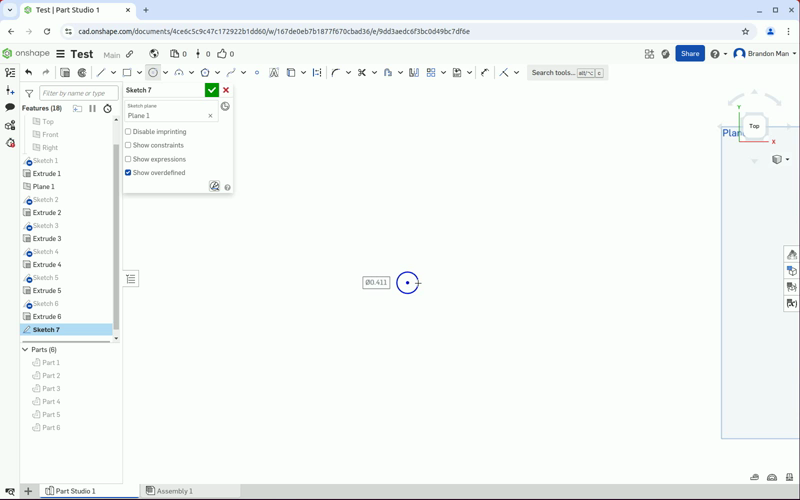
scroll(-6)
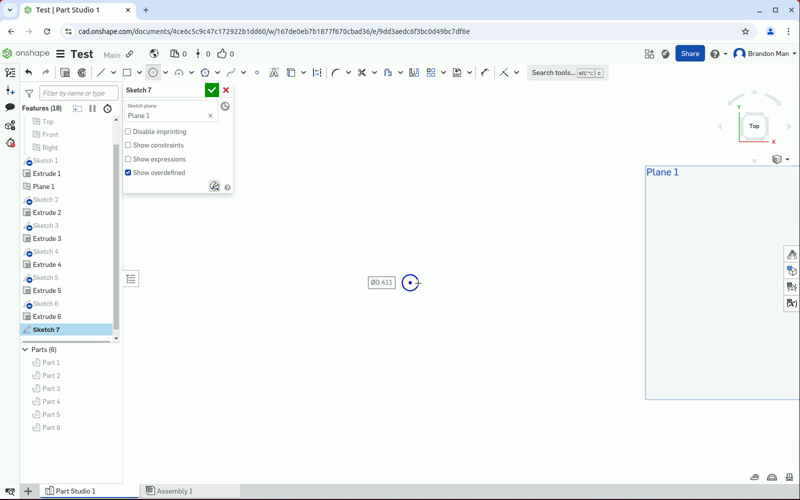
scroll(-6)
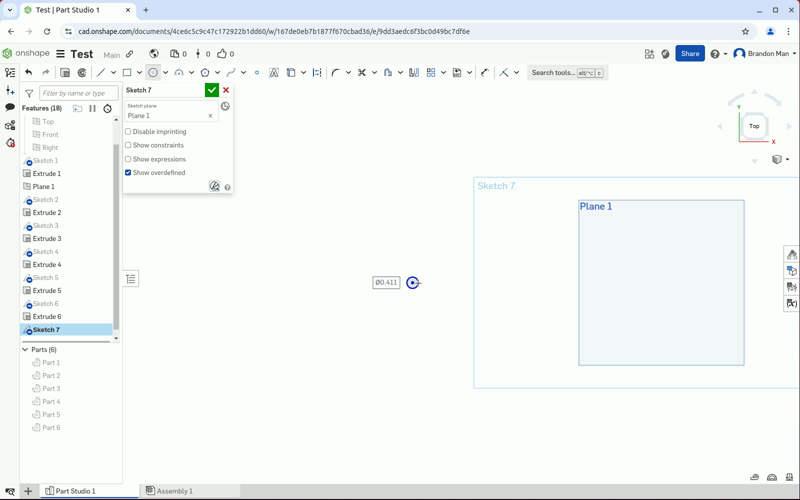
scroll(-6)
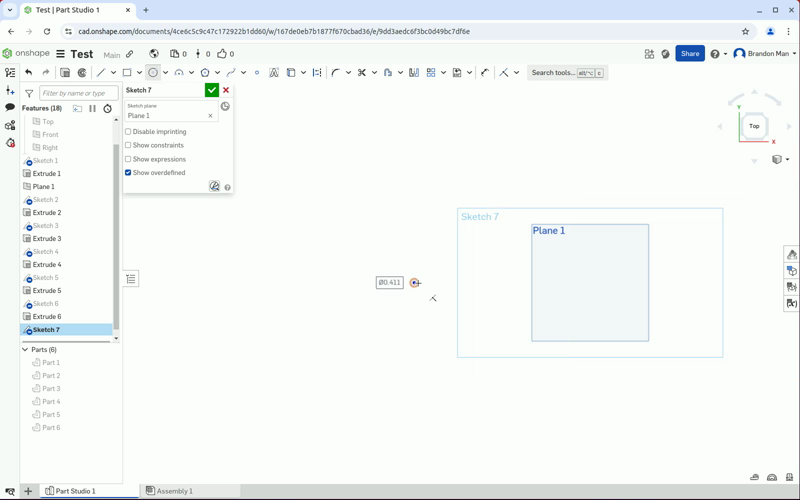
scroll(-6)
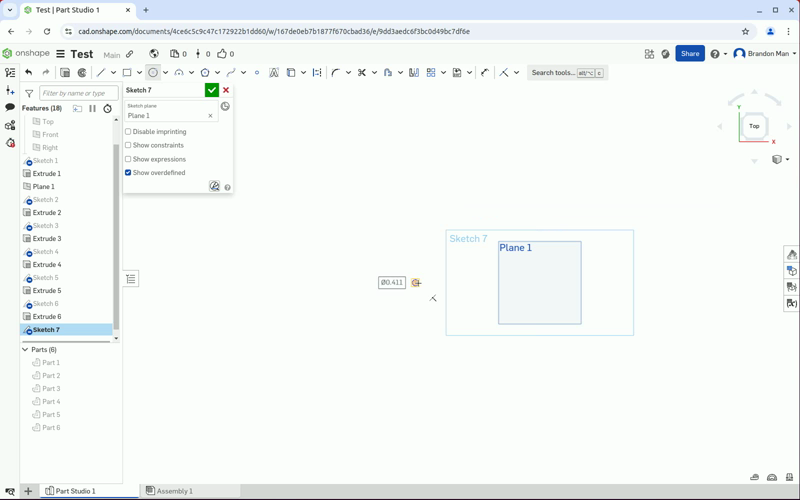
scroll(-6)
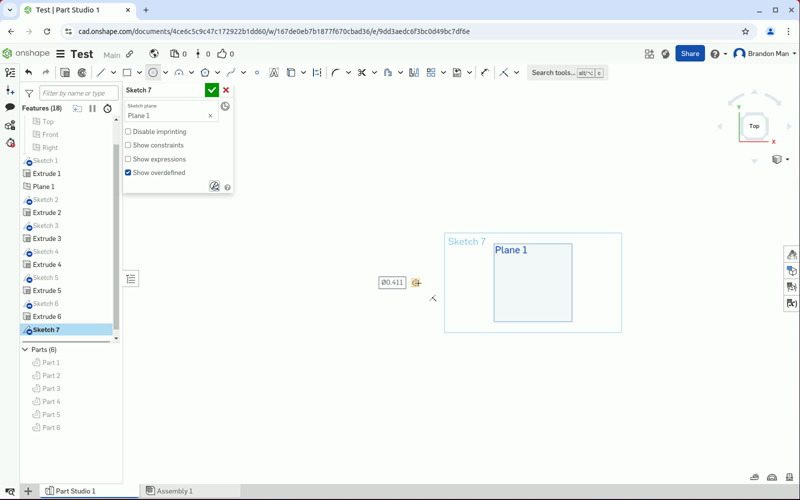
scroll(-6)
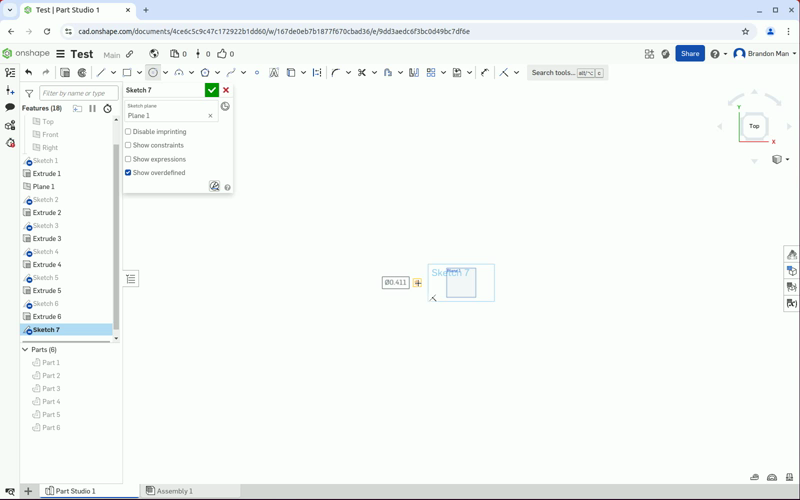
key(esc)
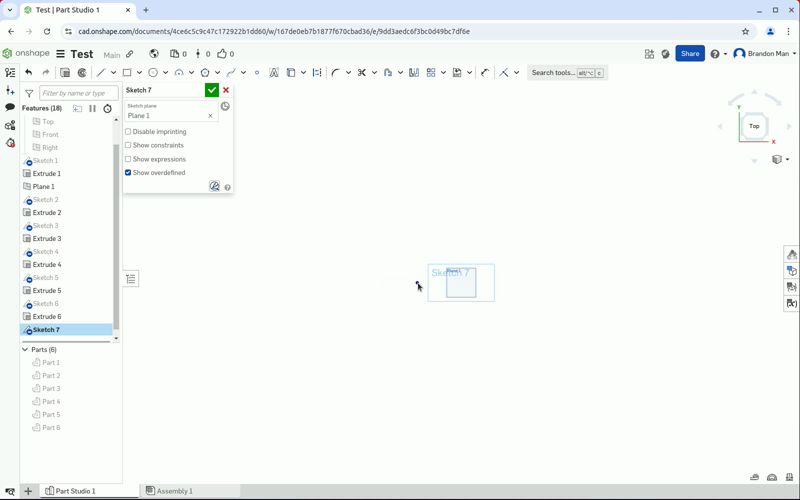
mouse_move(416, 283)
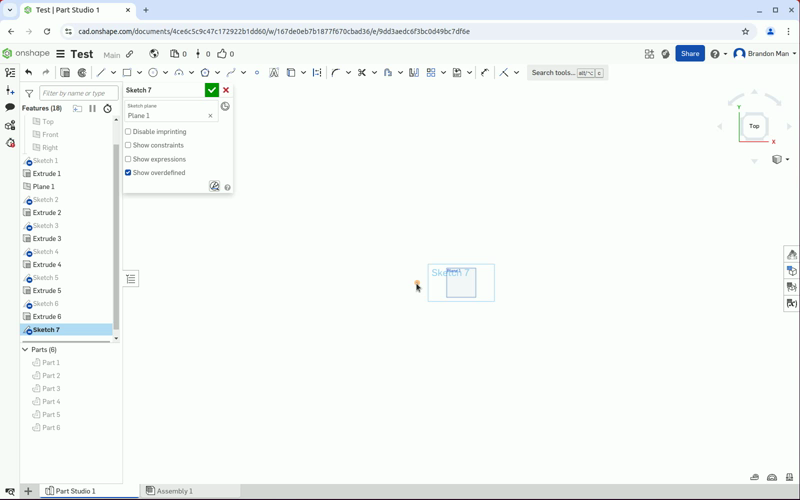
scroll(6)
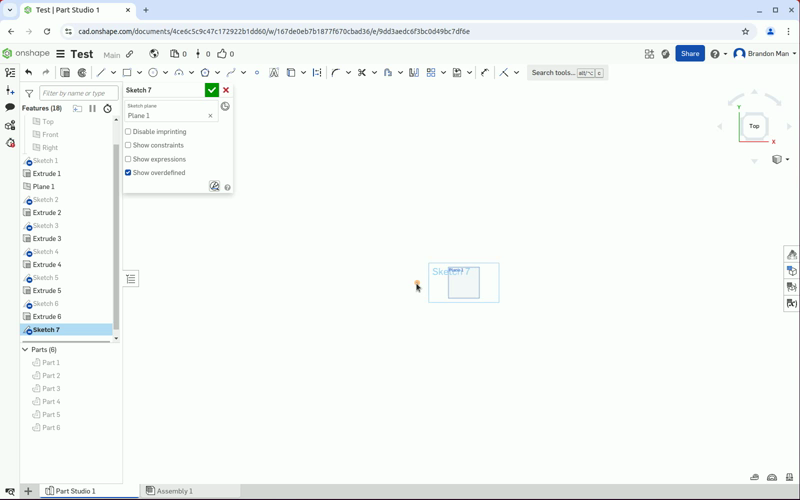
scroll(6)
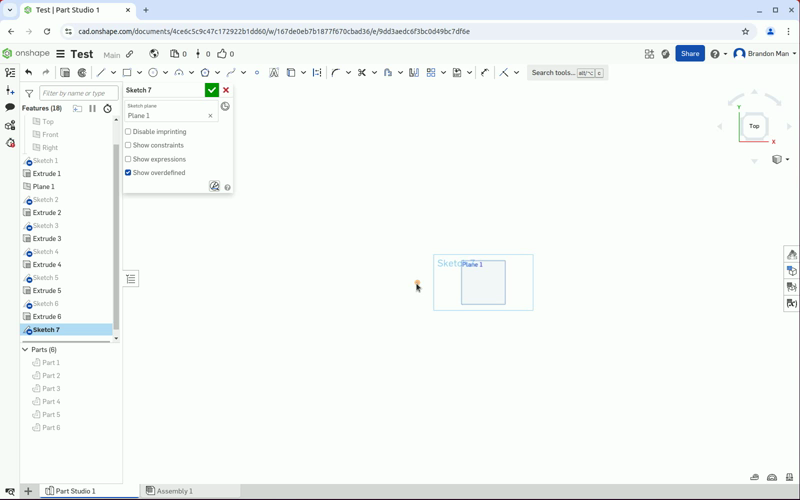
scroll(6)
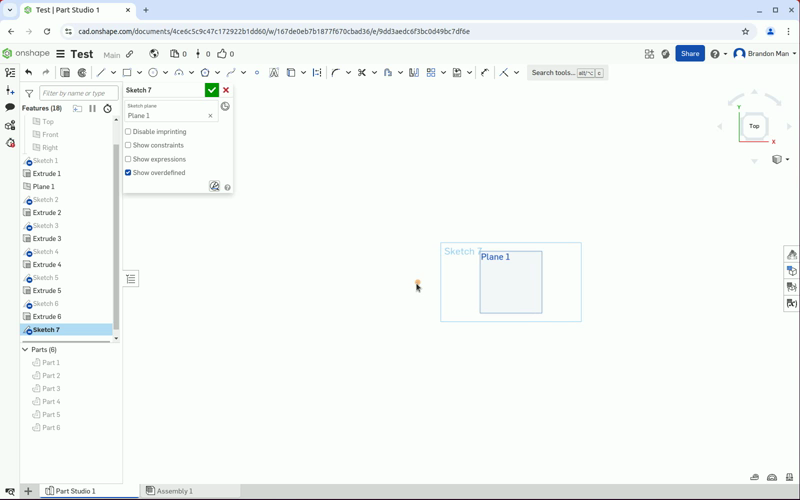
scroll(6)
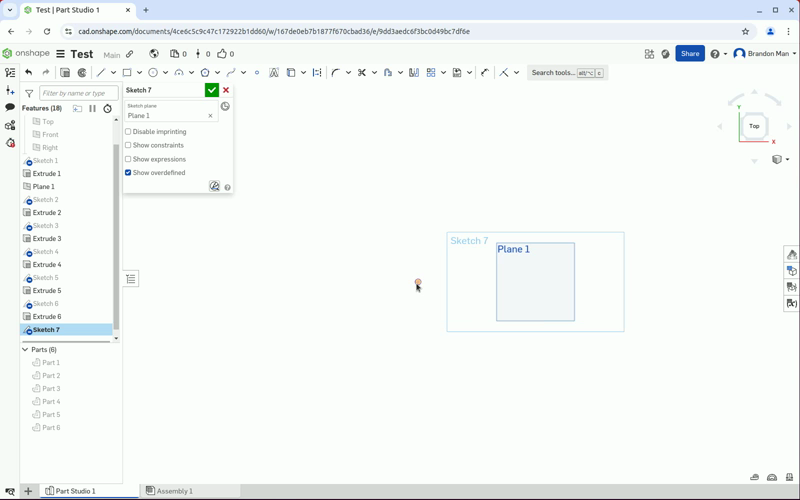
scroll(6)
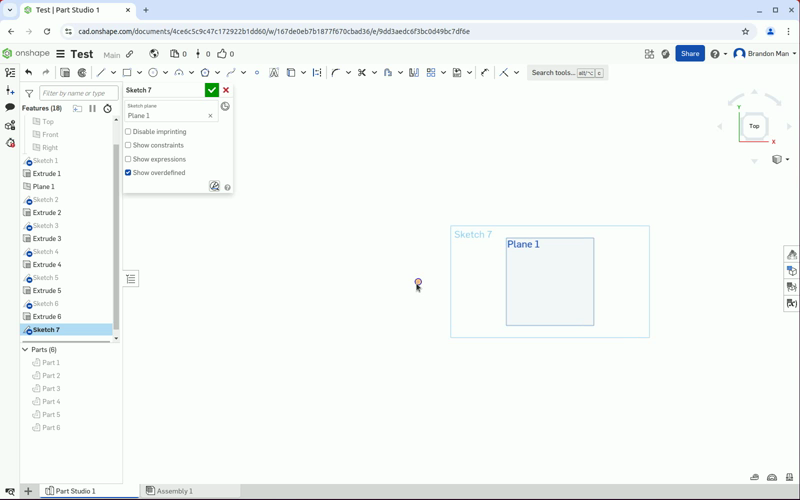
scroll(6)
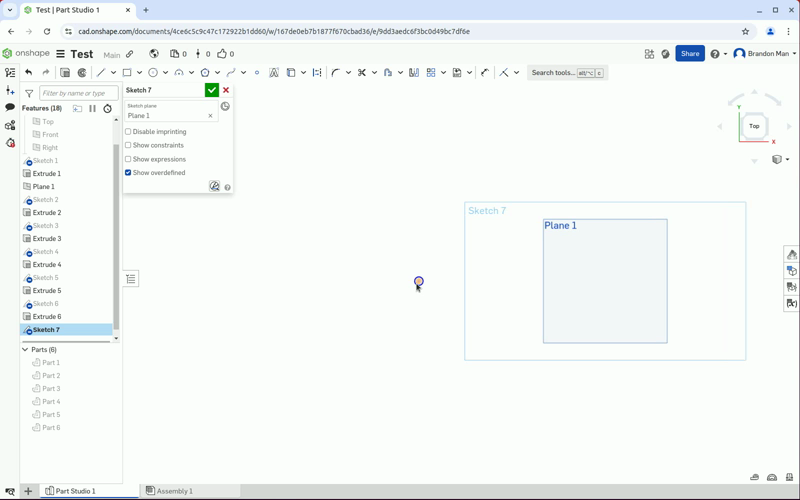
scroll(6)
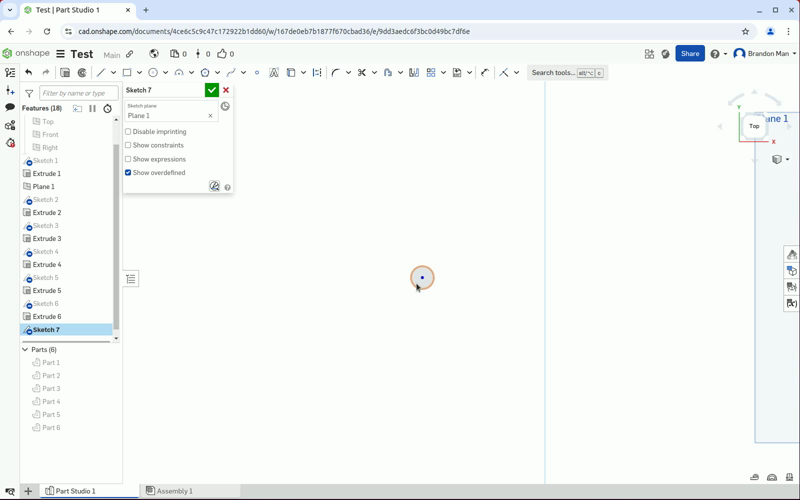
click(416, 283)
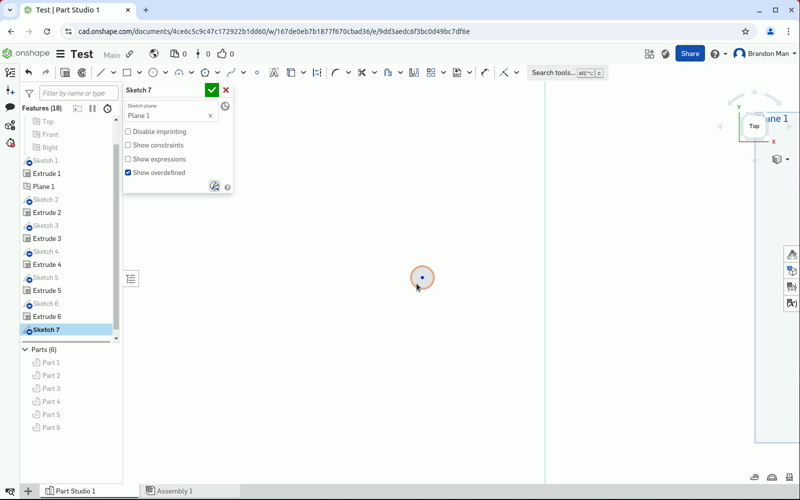
scroll(-6)
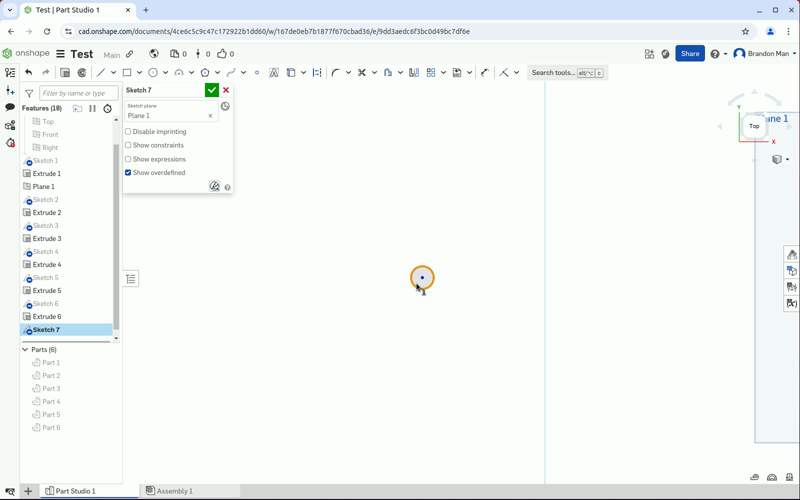
scroll(-6)
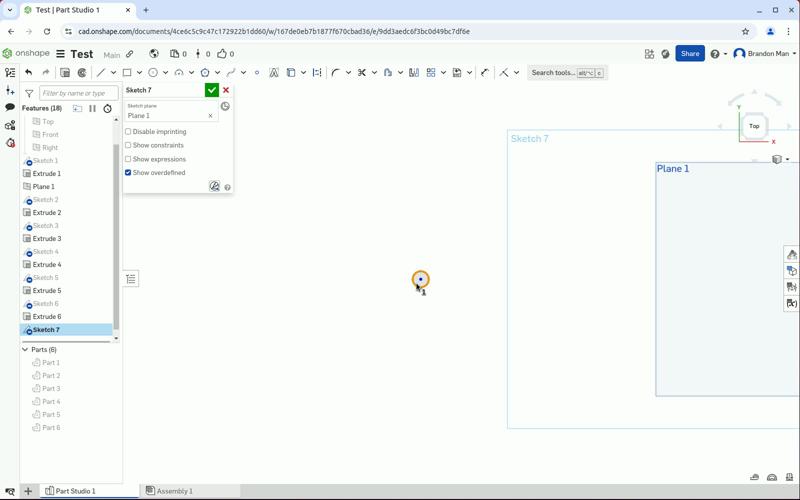
scroll(-6)
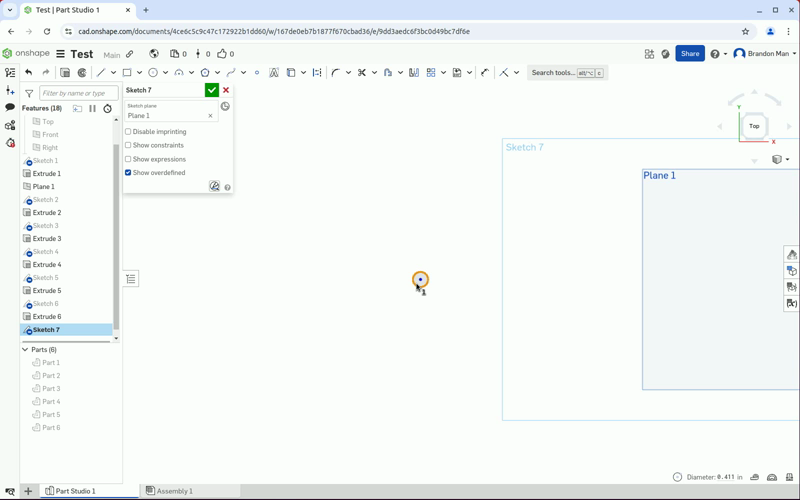
scroll(-6)
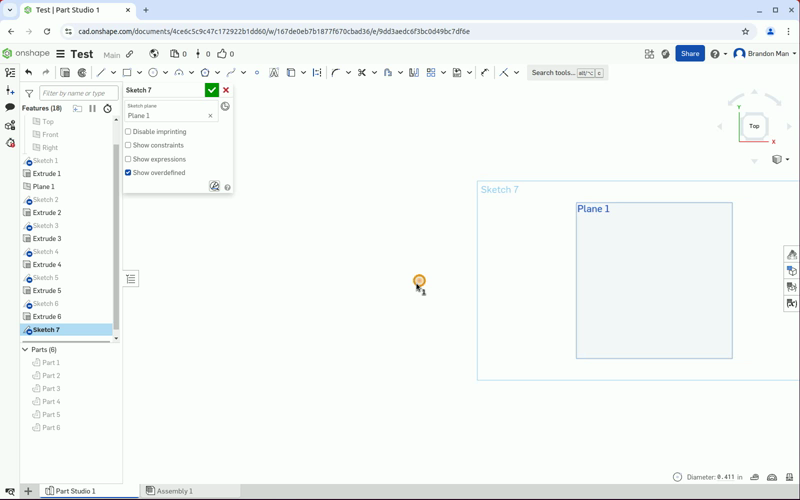
scroll(-6)
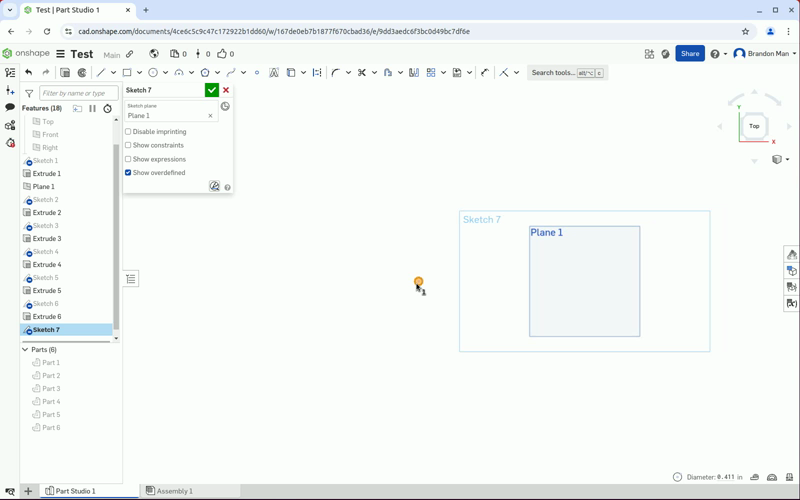
scroll(-6)
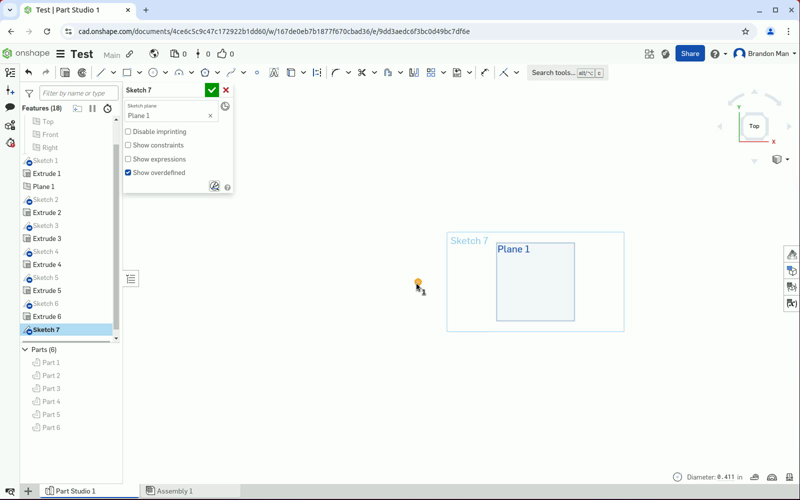
scroll(-6)
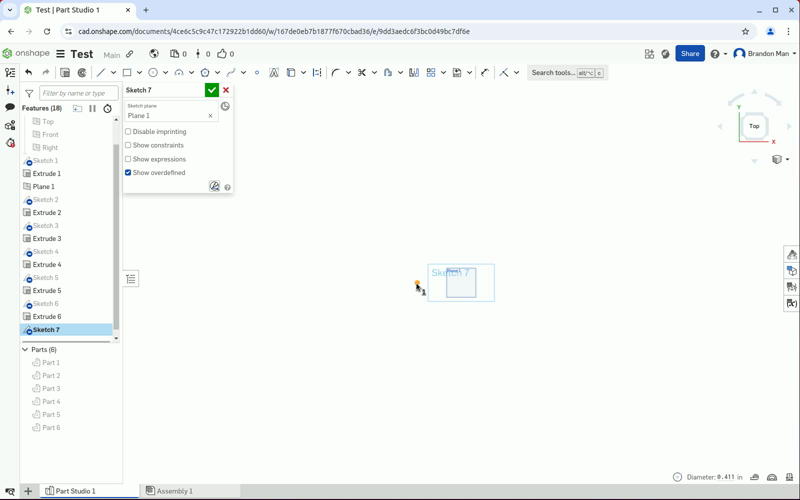
mouse_move(73, 352)
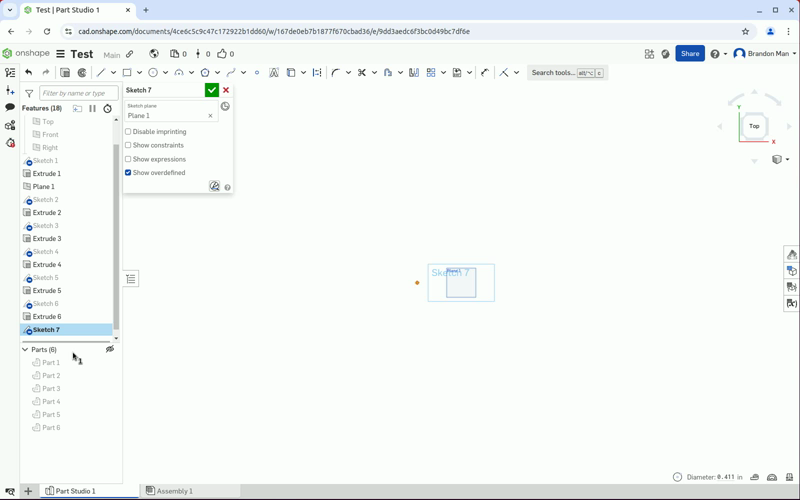
key(shift+y)
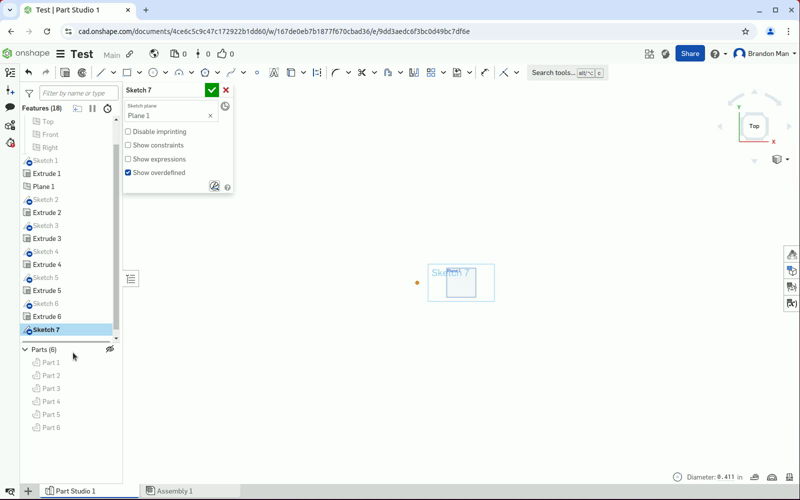
key(shift+e)
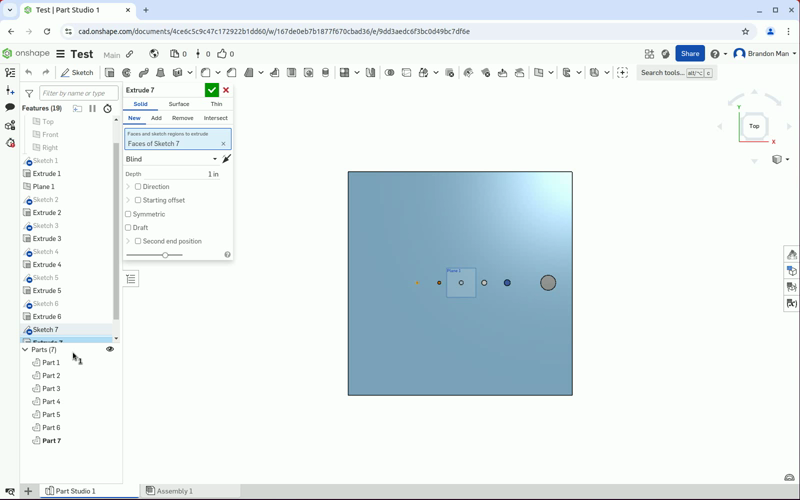
mouse_move(143, 106)
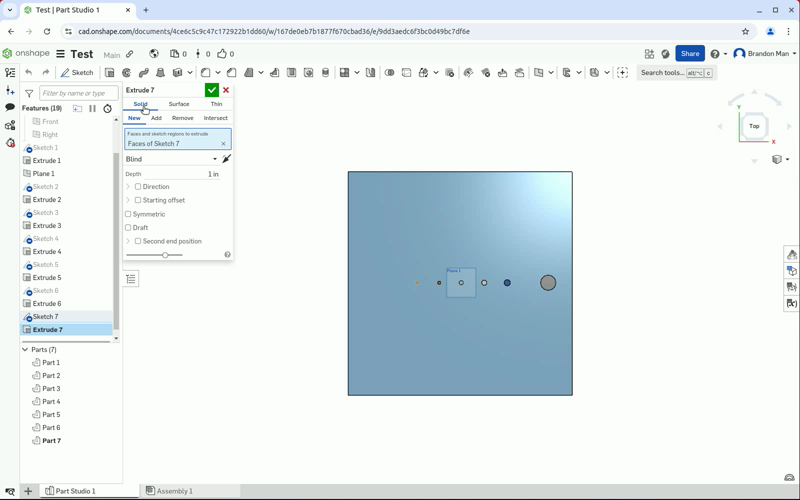
click(143, 106)
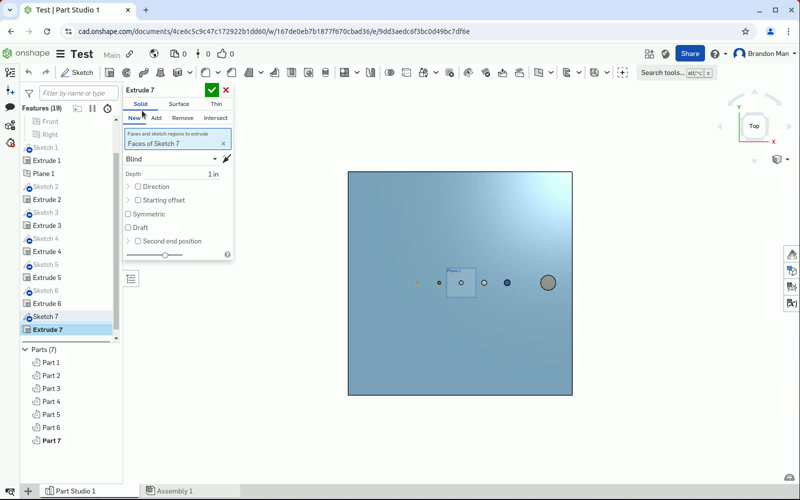
mouse_move(137, 120)
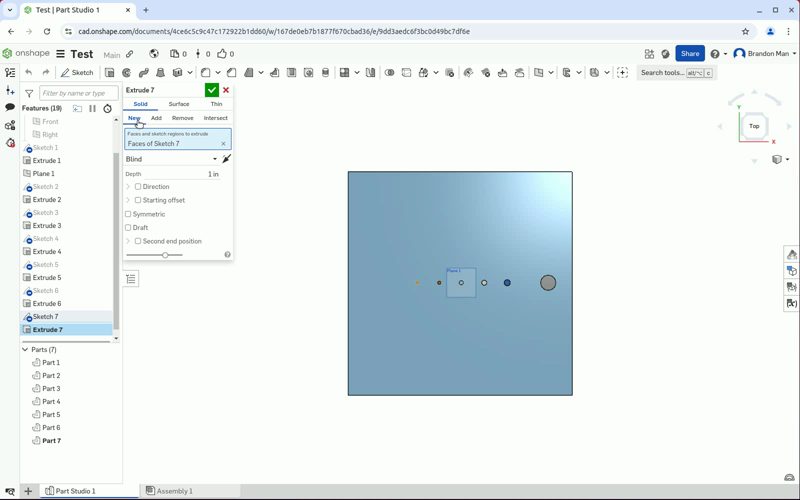
click(137, 120)
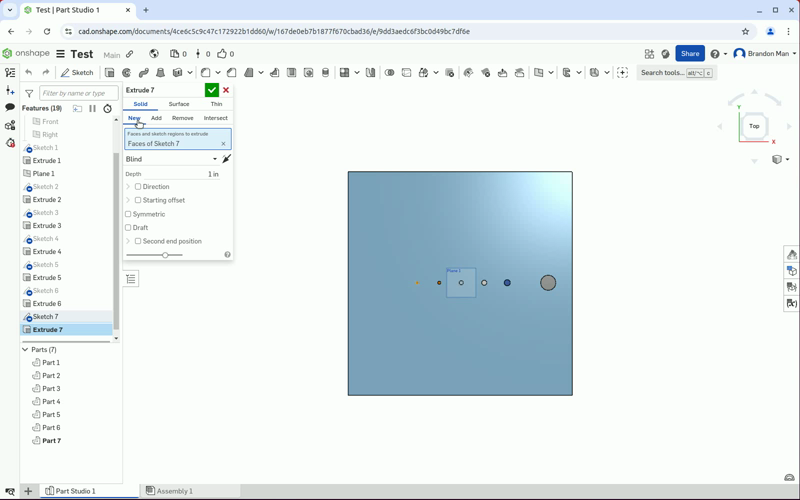
key(tab, 4)
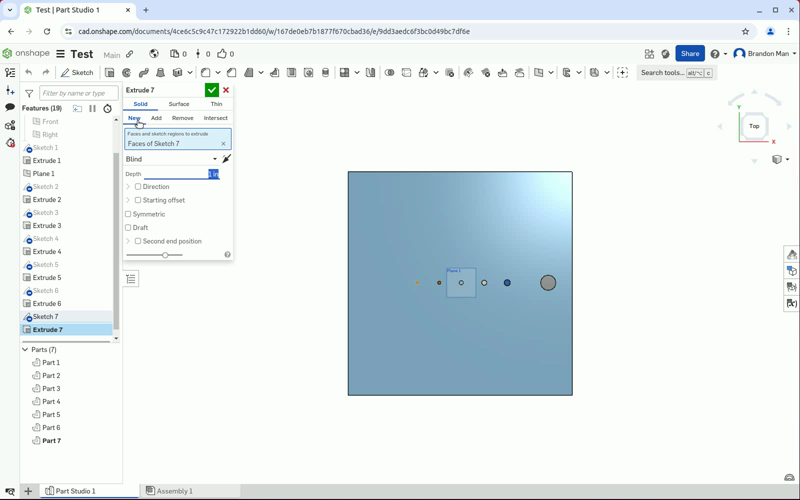
text(9.147)
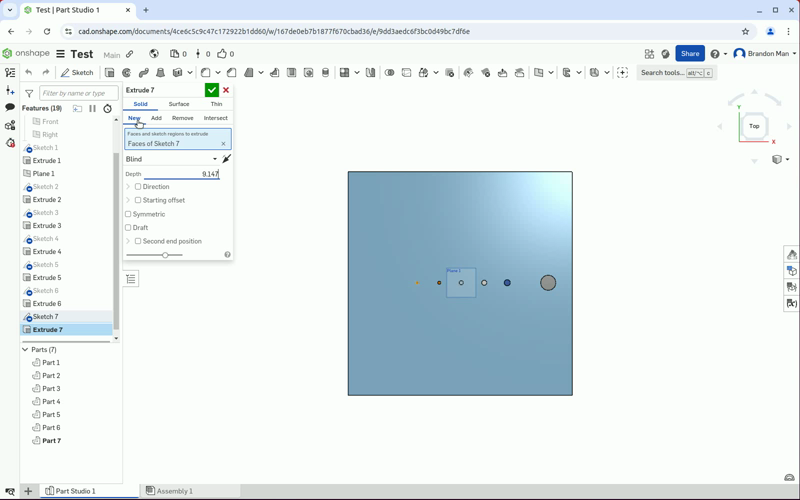
key(enter)
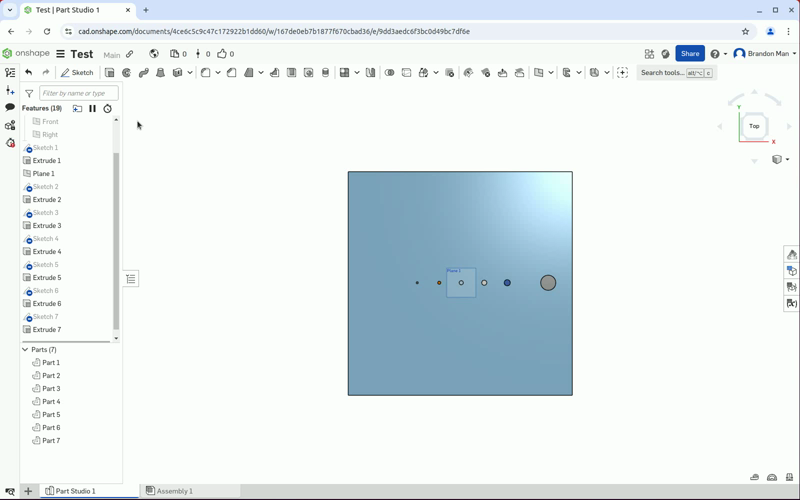
key(shift+h)
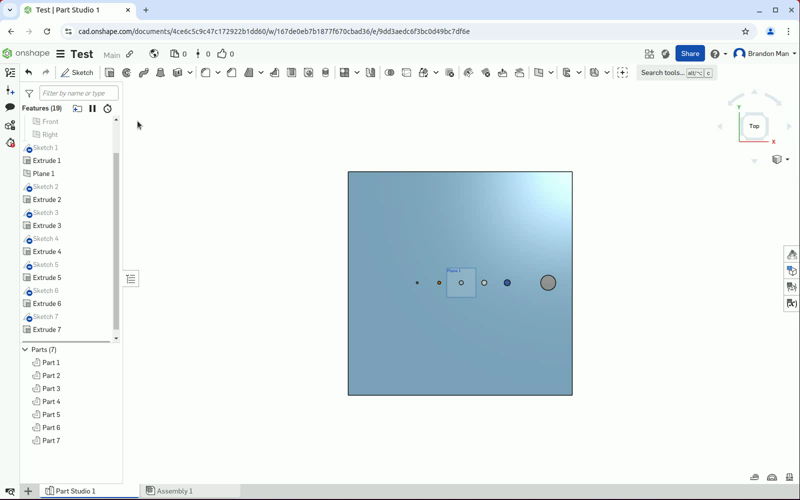
key(shift+h)
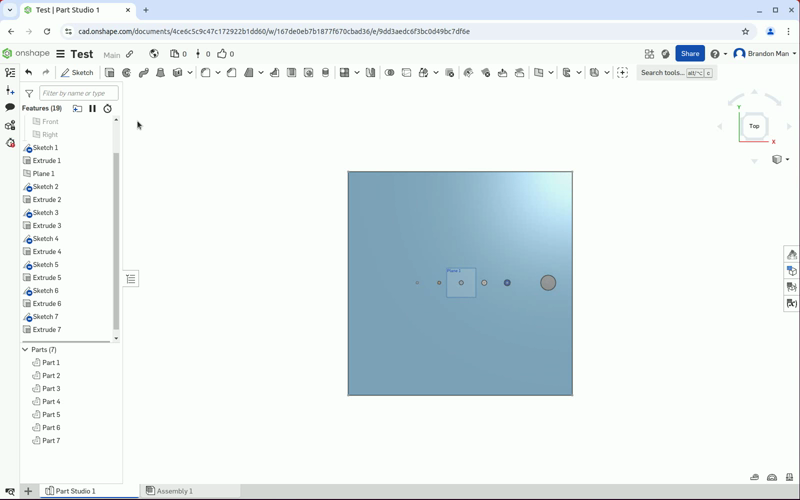
key(shift+7)
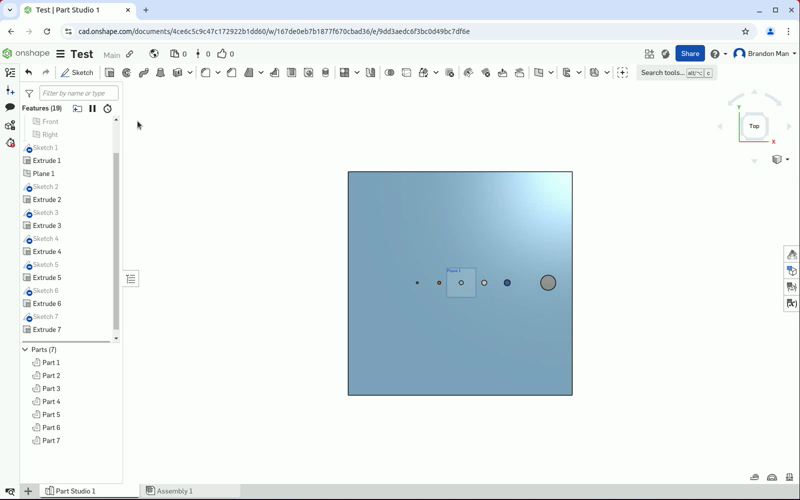
key(up, 3)
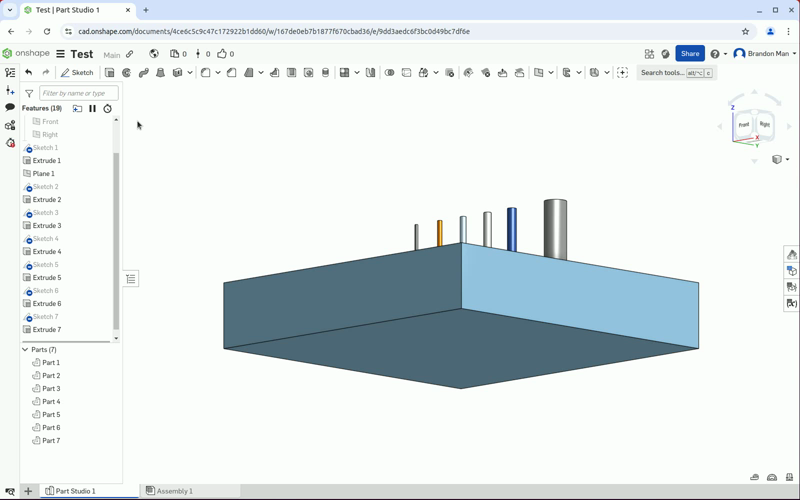
key(left, 3)
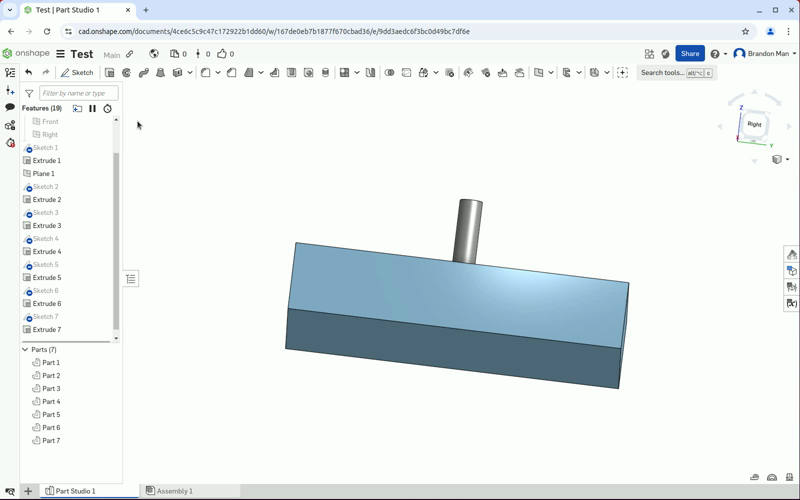
key(right, 3)
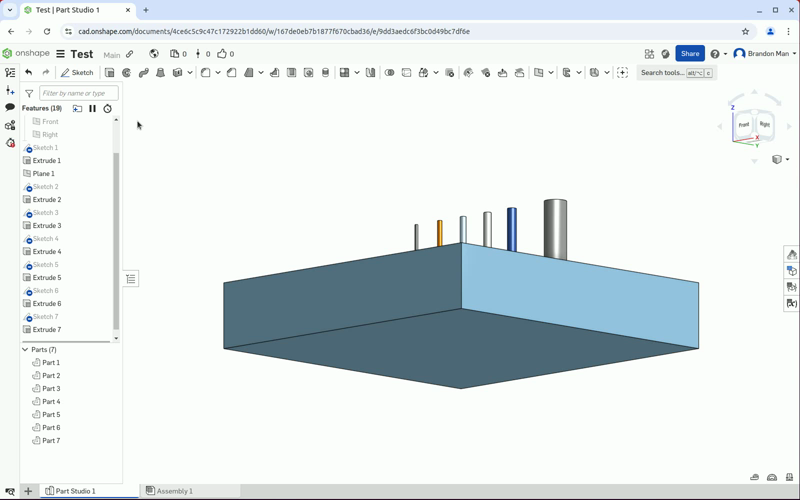
key(down, 3)
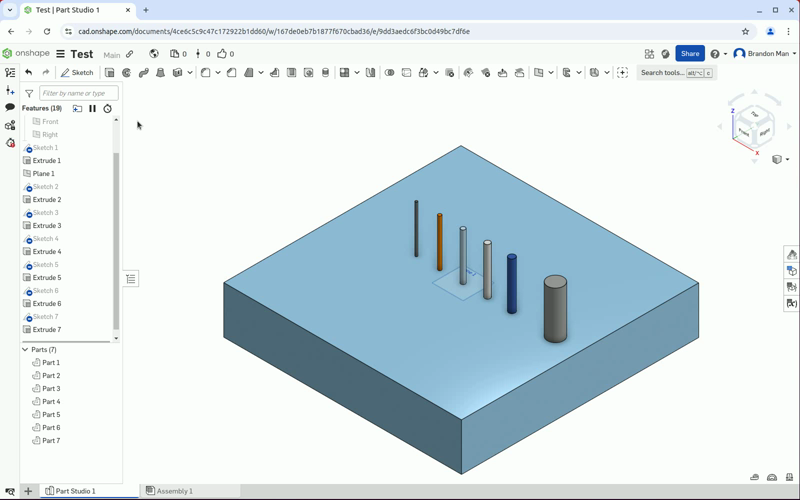
mouse_move(69, 150)
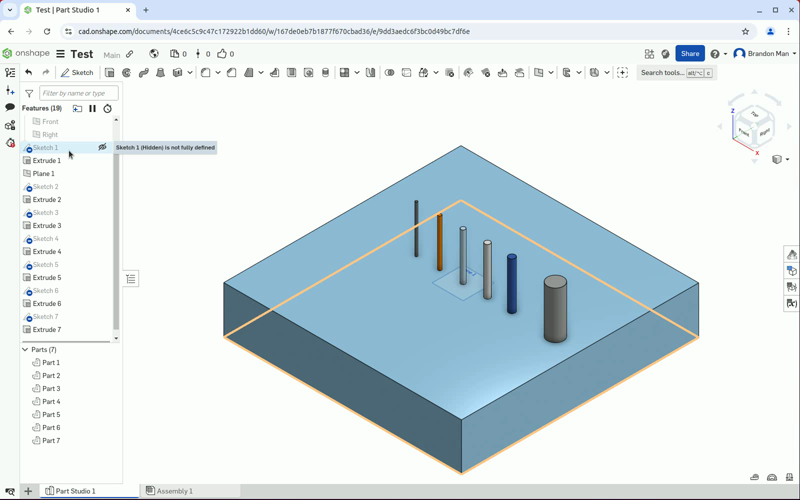
click(69, 150)